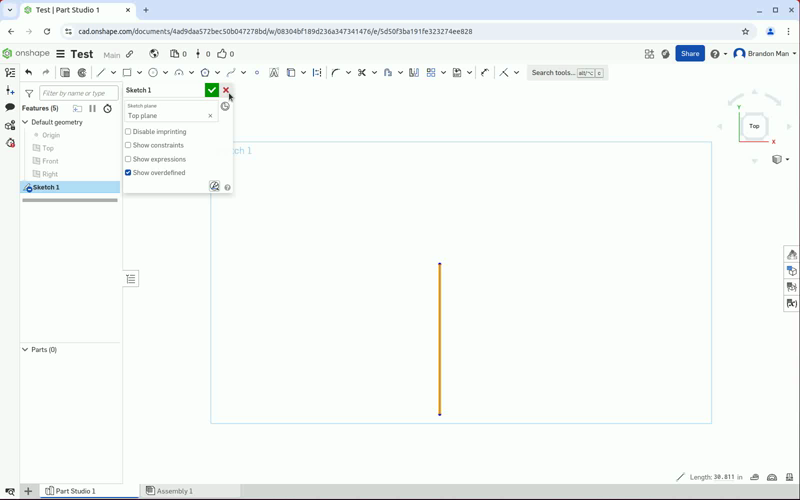
key(shift+h)
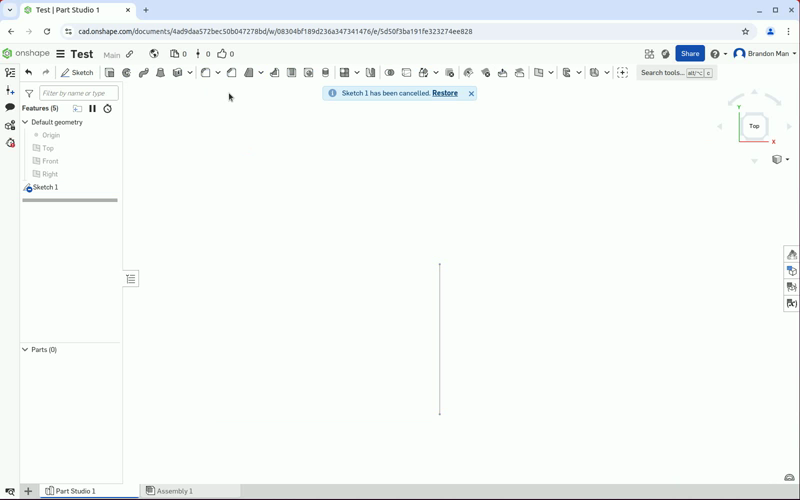
key(shift+s)
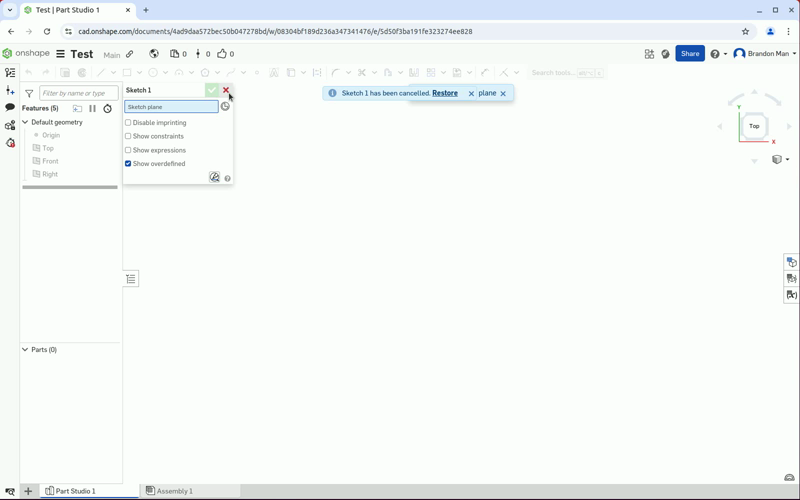
mouse_move(73, 150)
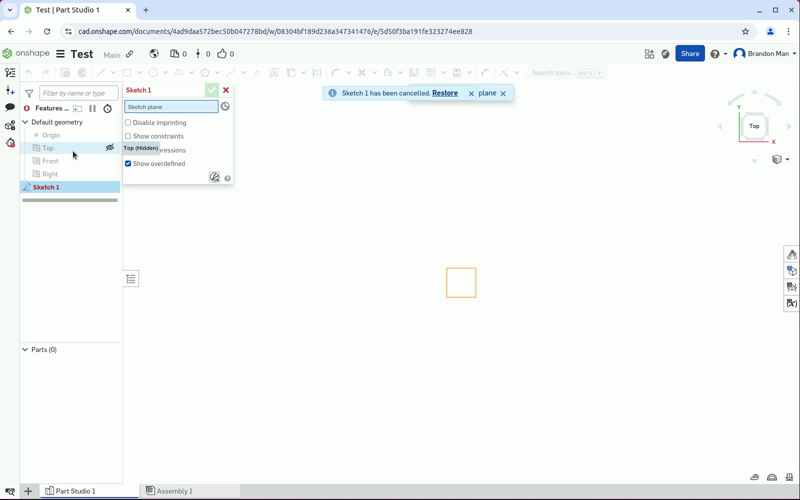
click(73, 150)
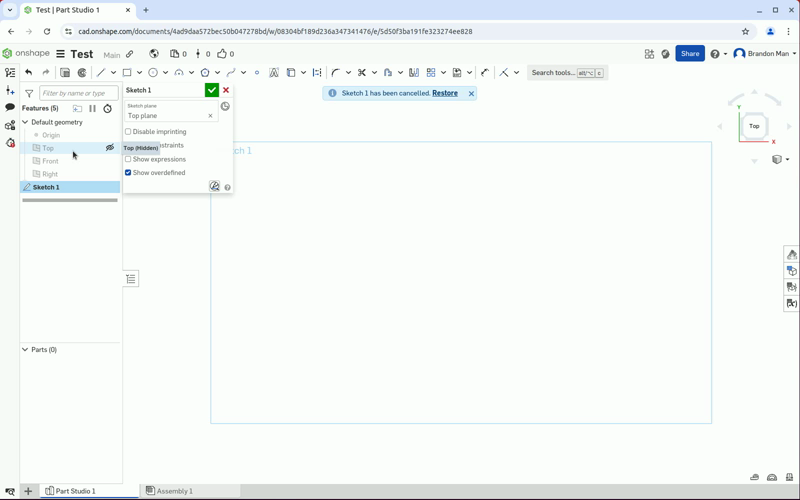
mouse_move(73, 352)
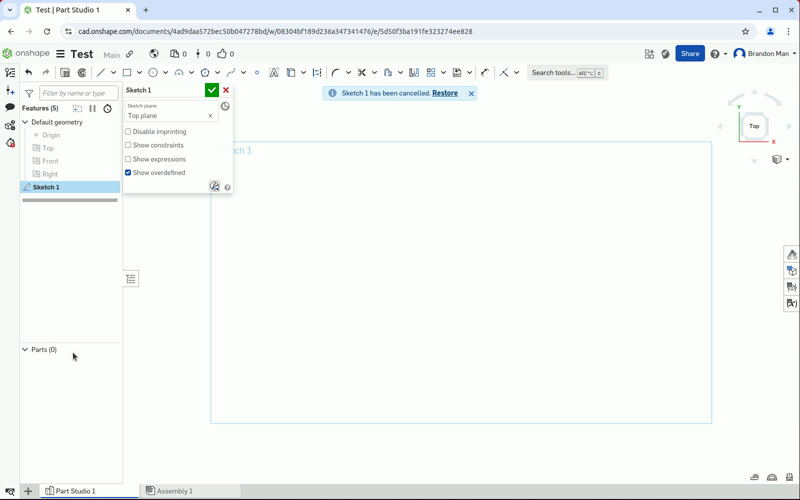
key(y)
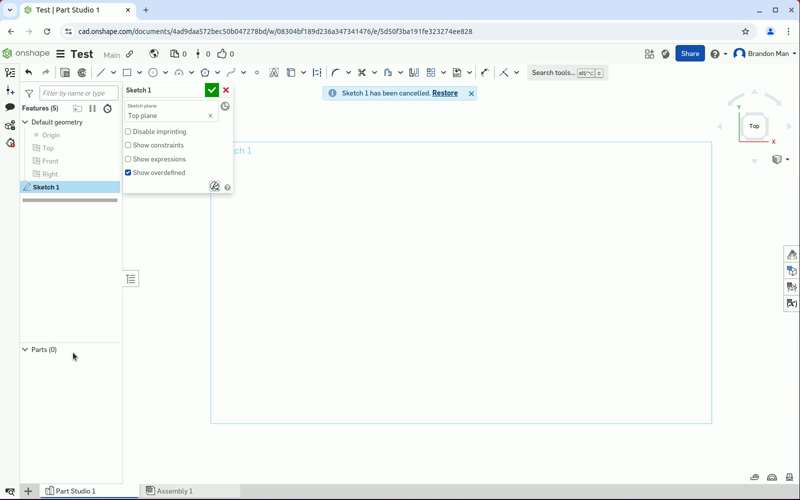
key(c)
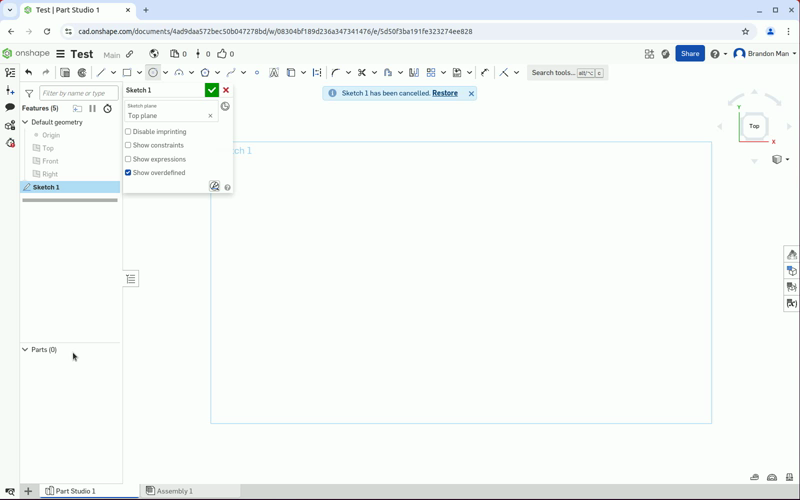
key_down(shift)
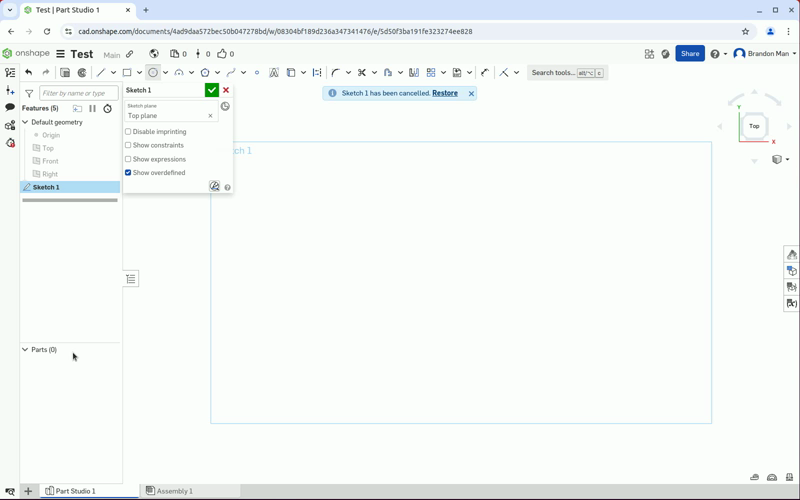
mouse_move(461, 282)
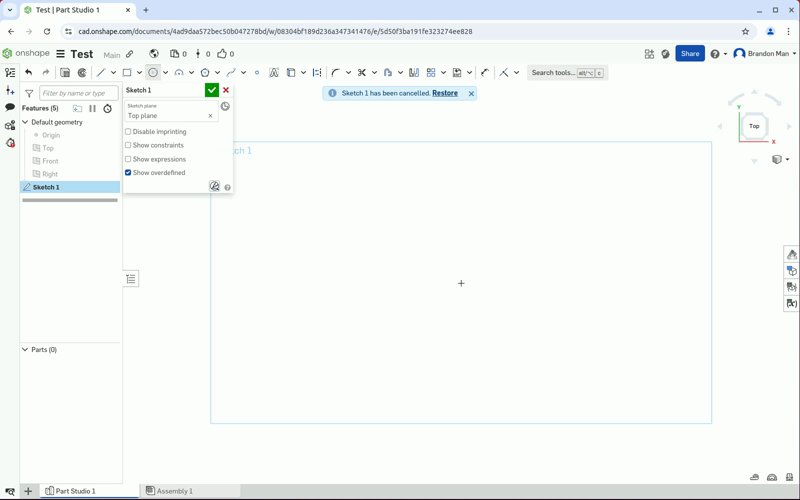
click(461, 282)
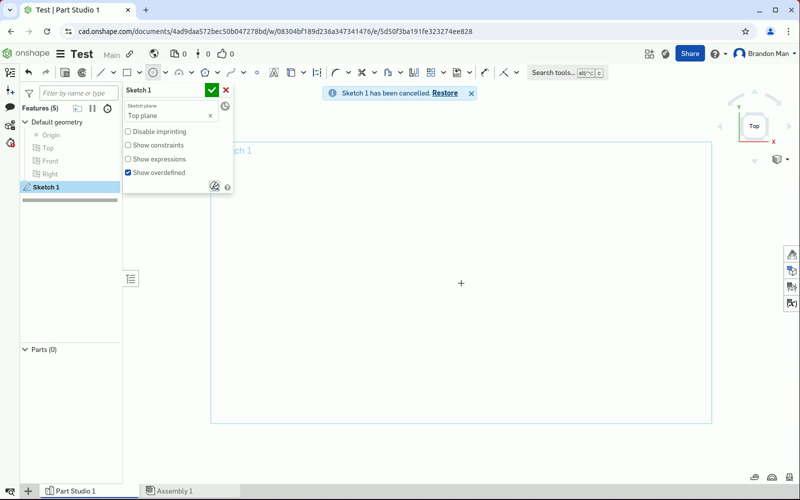
key_up(shift)
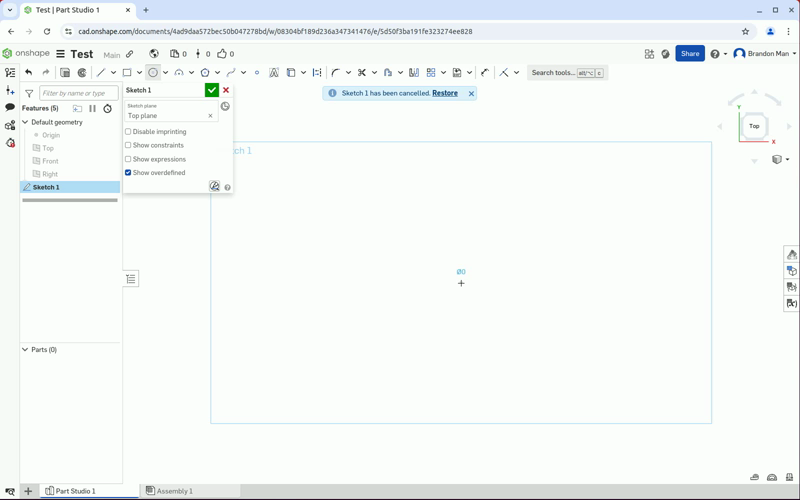
mouse_move(574, 282)
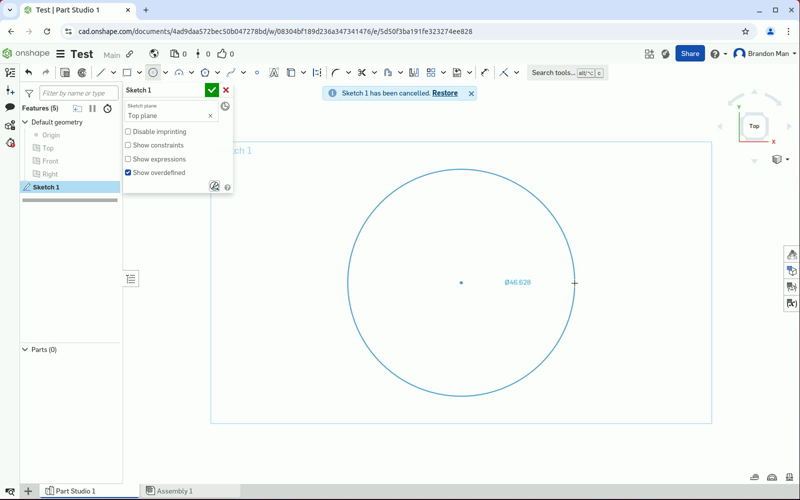
click(574, 282)
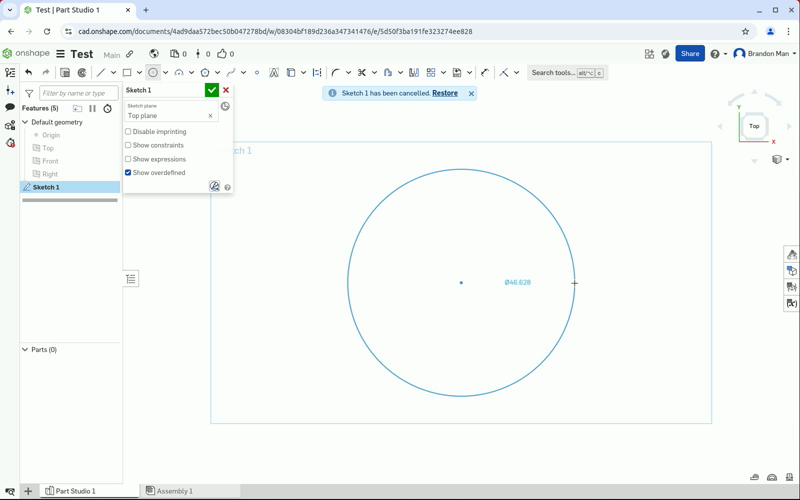
key(esc)
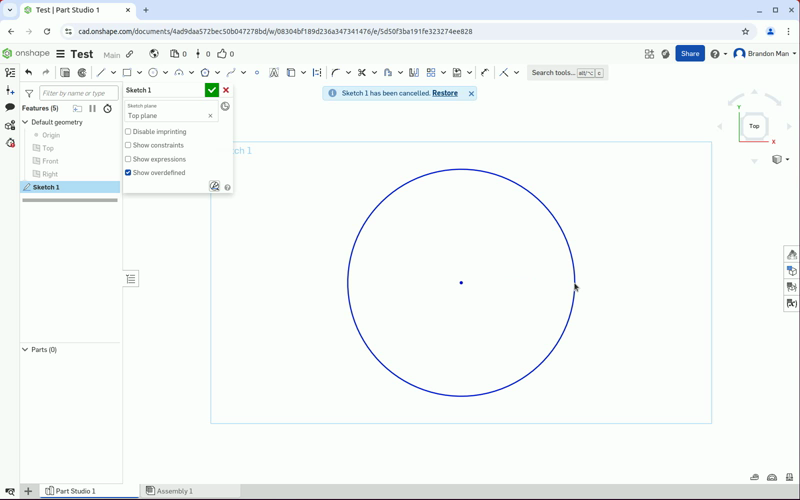
key(l)
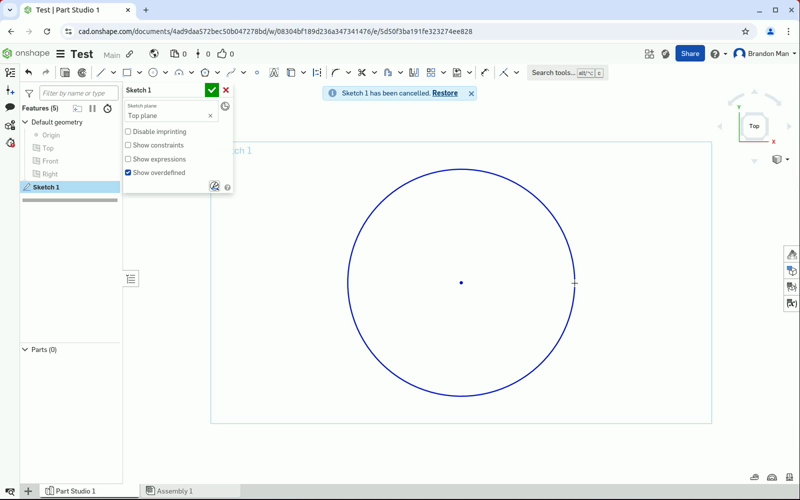
key_down(shift)
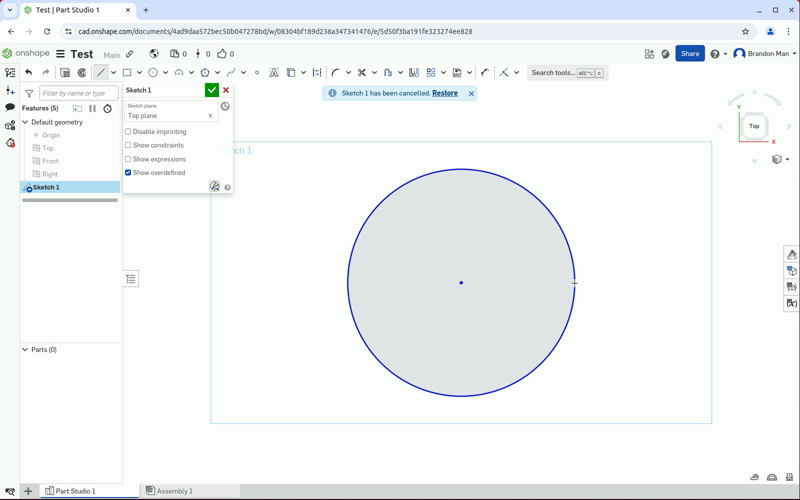
mouse_move(435, 330)
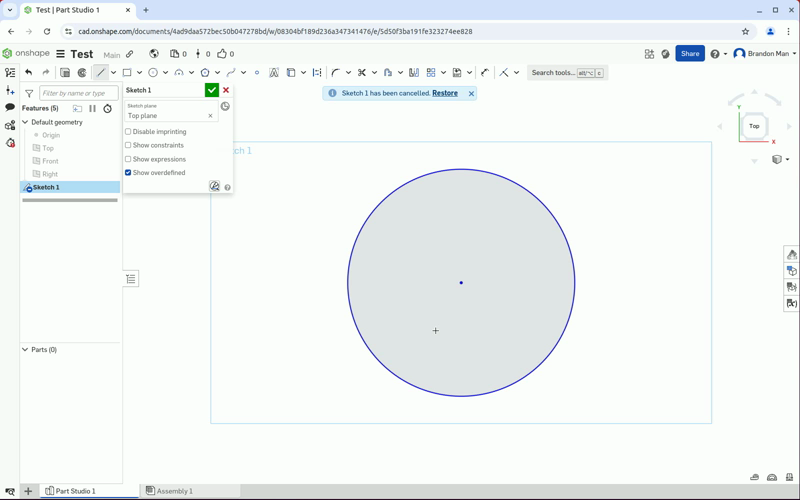
click(435, 330)
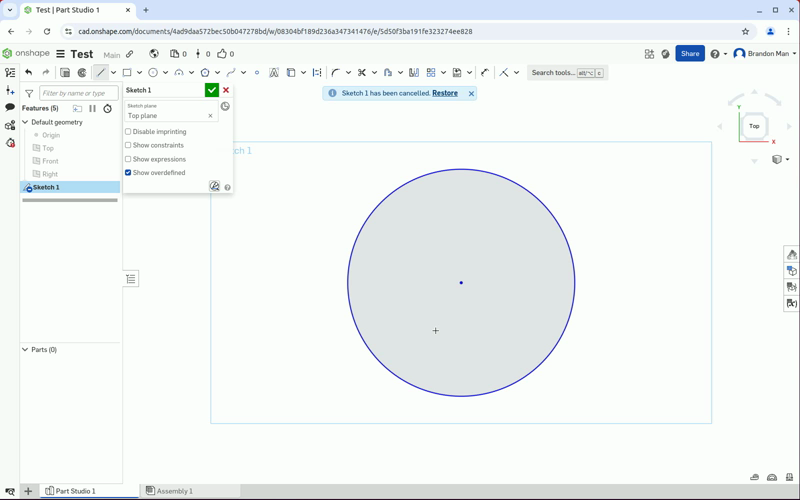
key_up(shift)
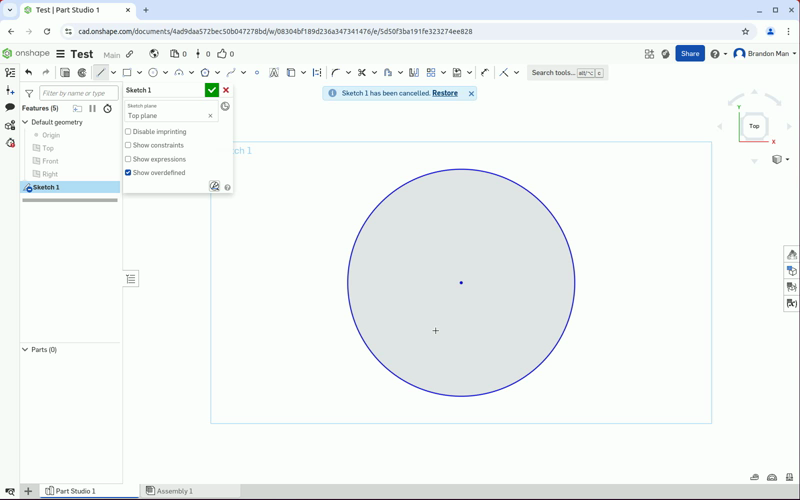
key_down(shift)
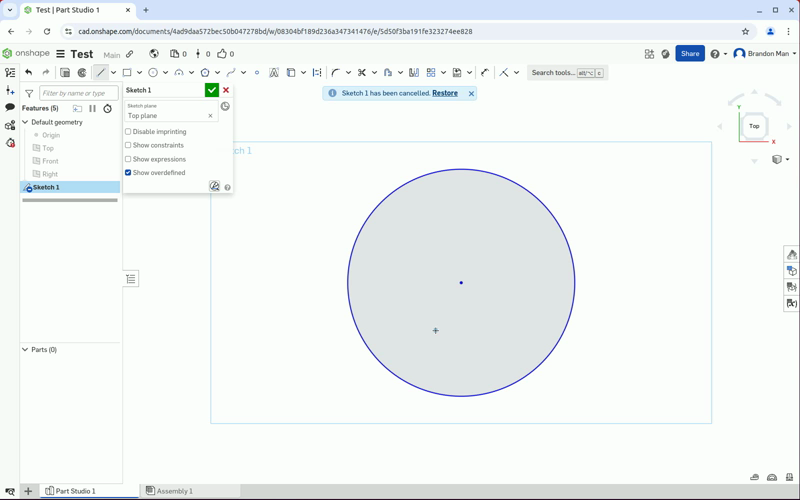
mouse_move(465, 330)
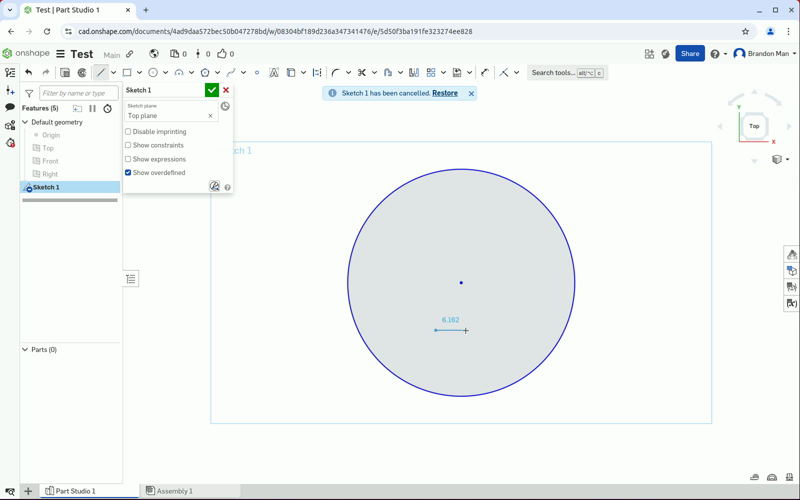
mouse_move(442, 330)
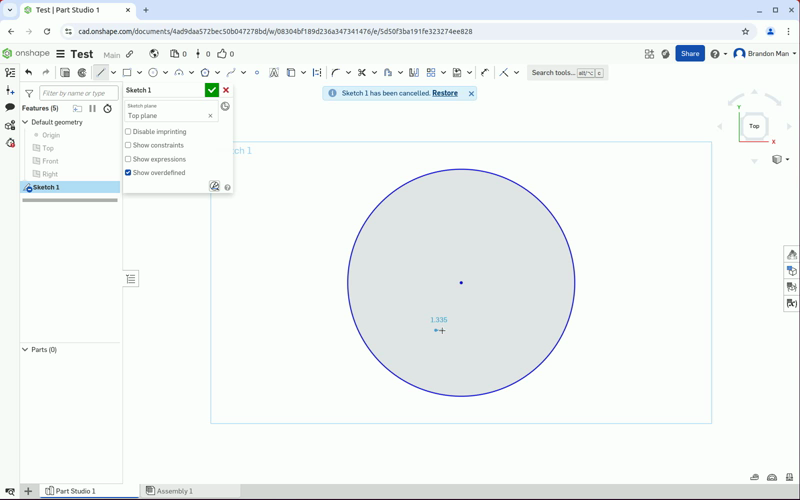
scroll(6)
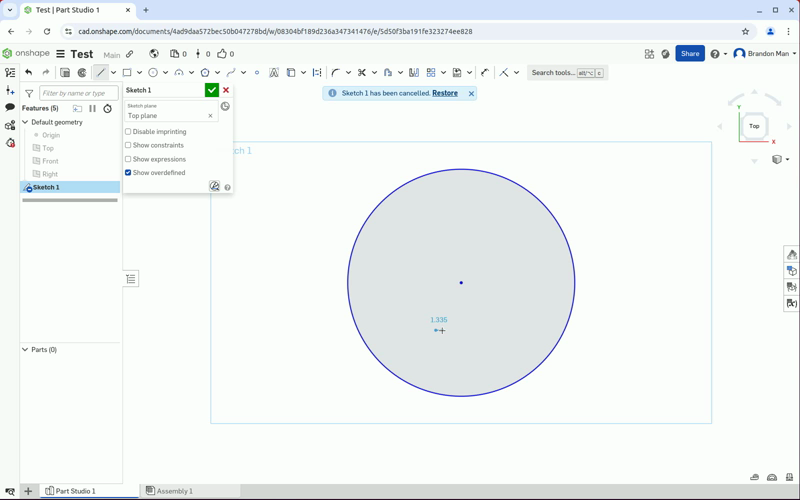
scroll(6)
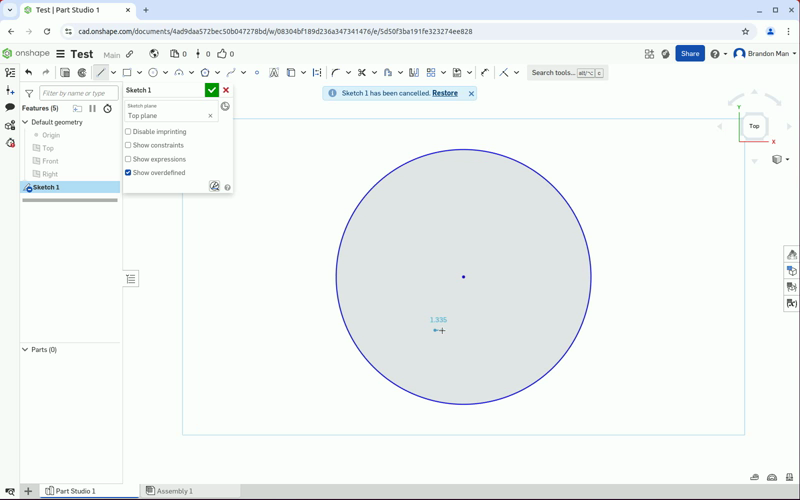
scroll(6)
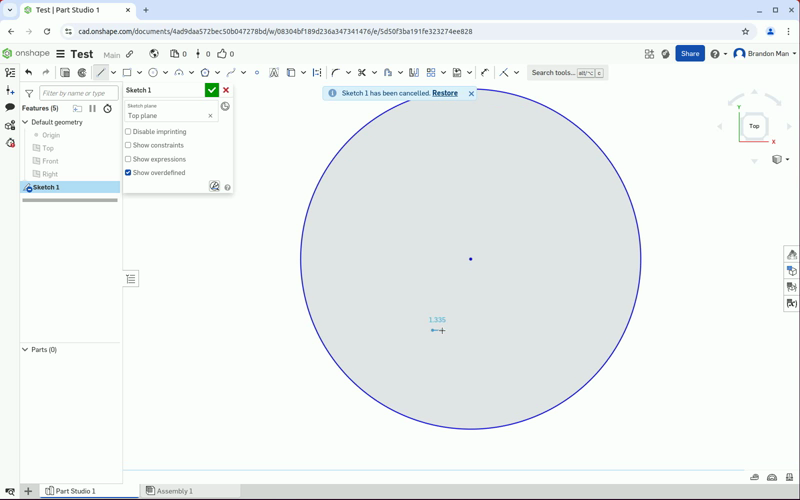
scroll(6)
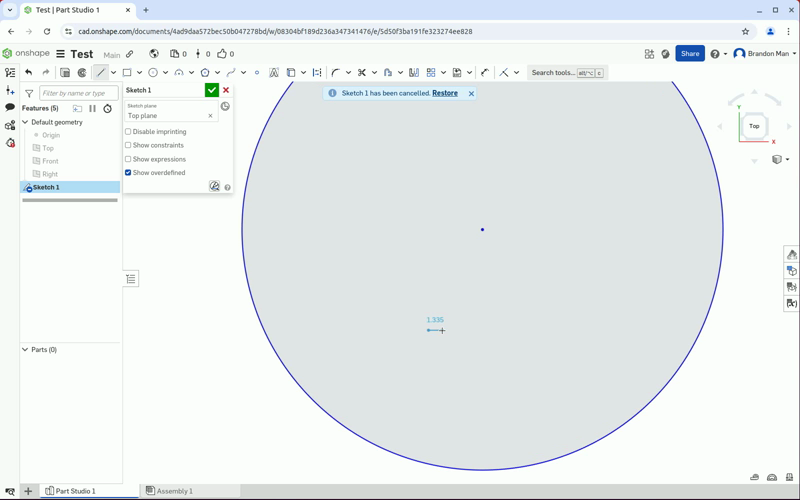
scroll(6)
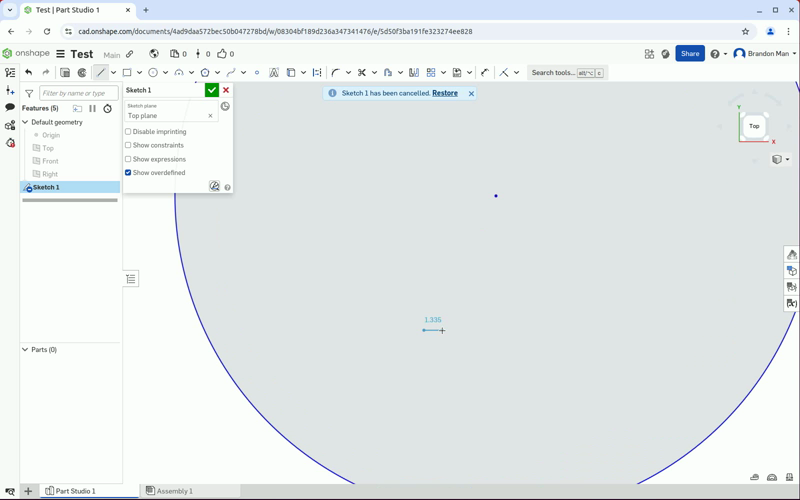
scroll(6)
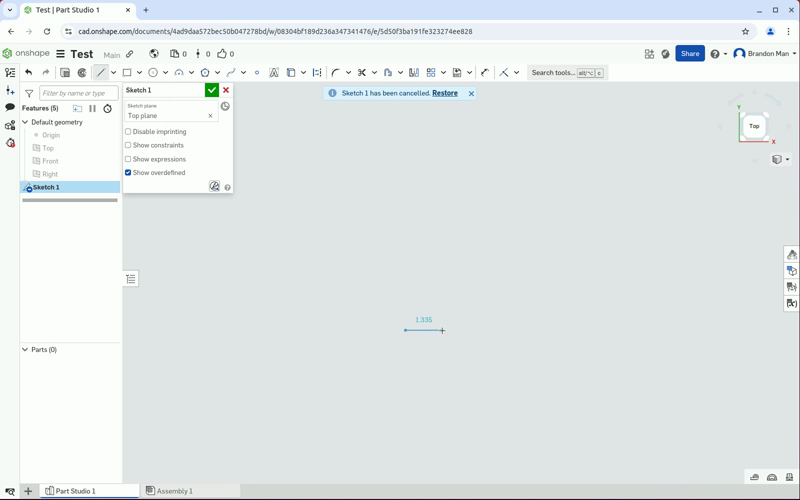
scroll(6)
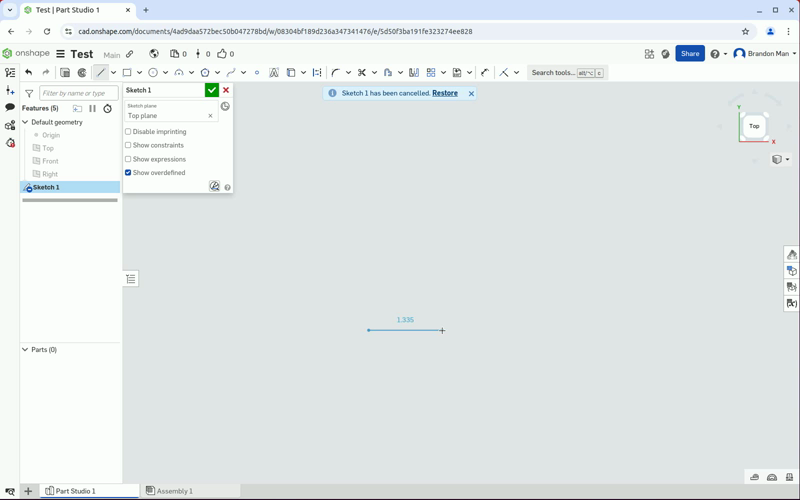
click(442, 330)
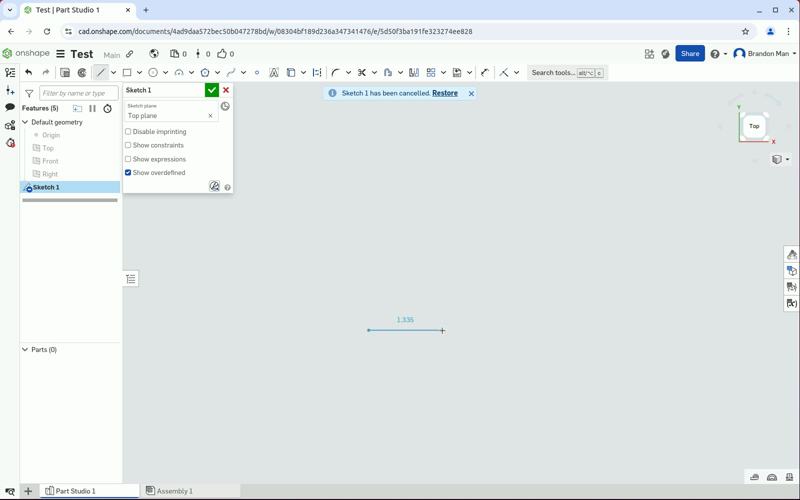
scroll(-6)
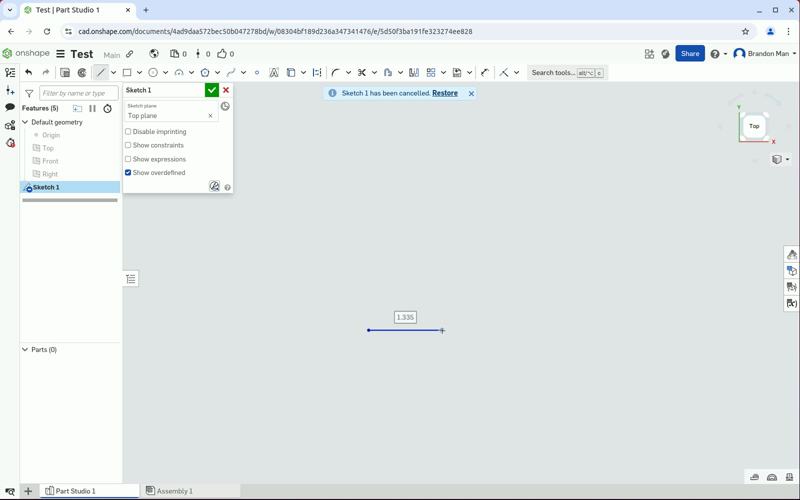
scroll(-6)
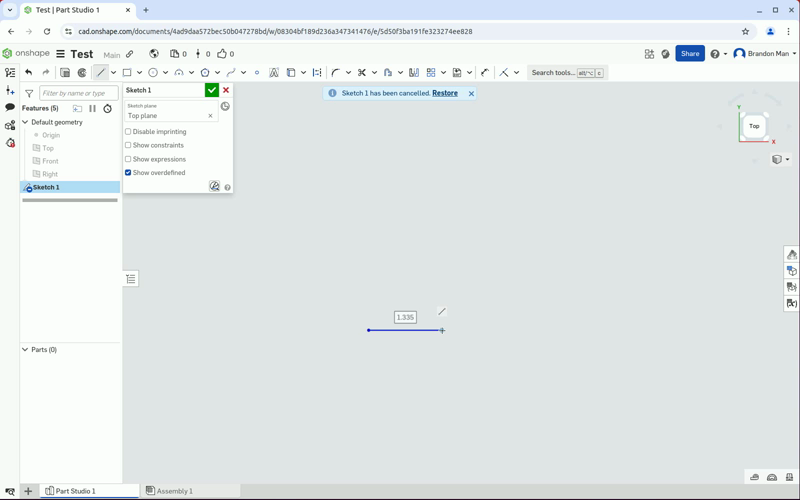
scroll(-6)
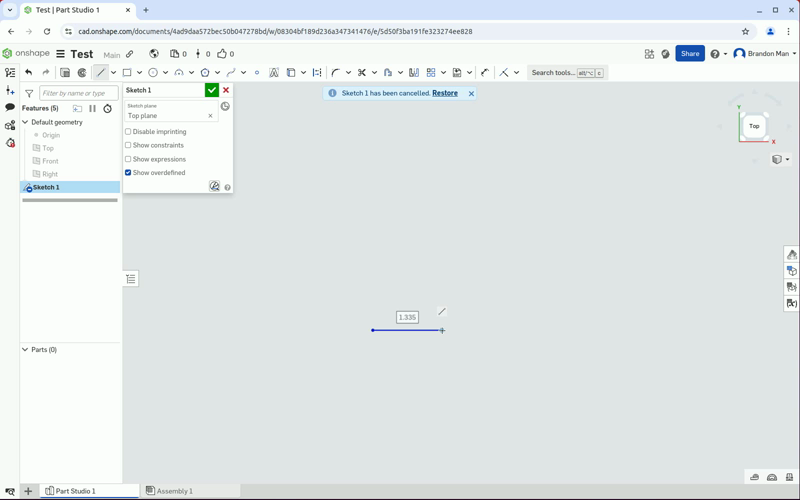
scroll(-6)
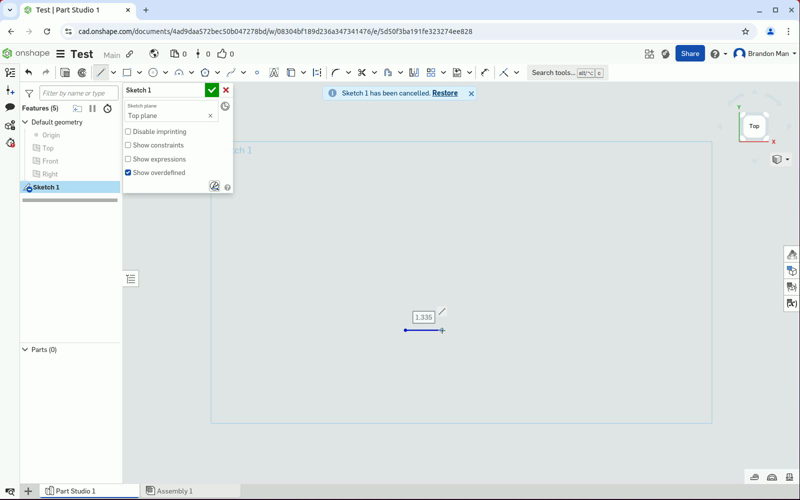
scroll(-6)
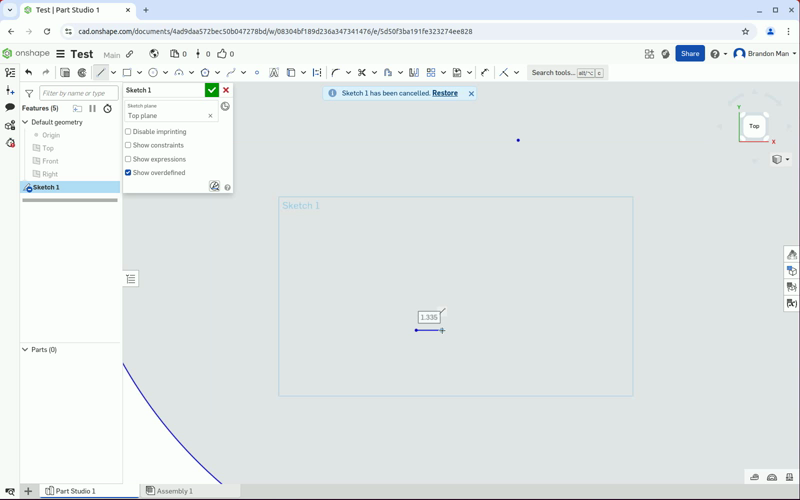
scroll(-6)
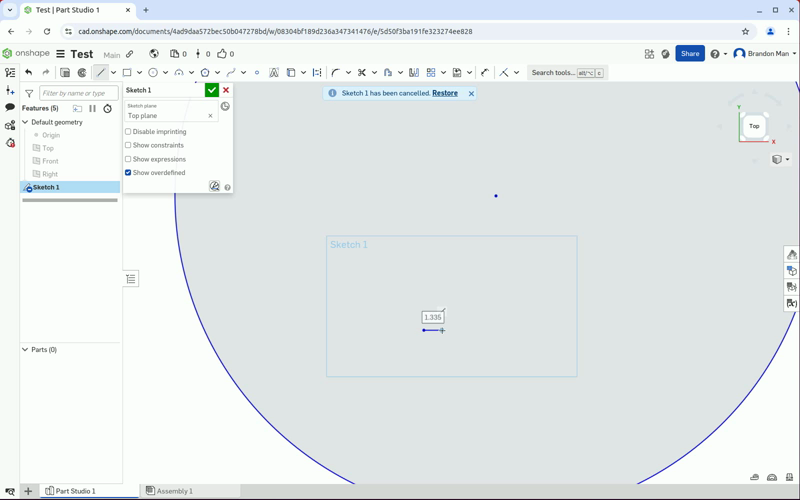
scroll(-6)
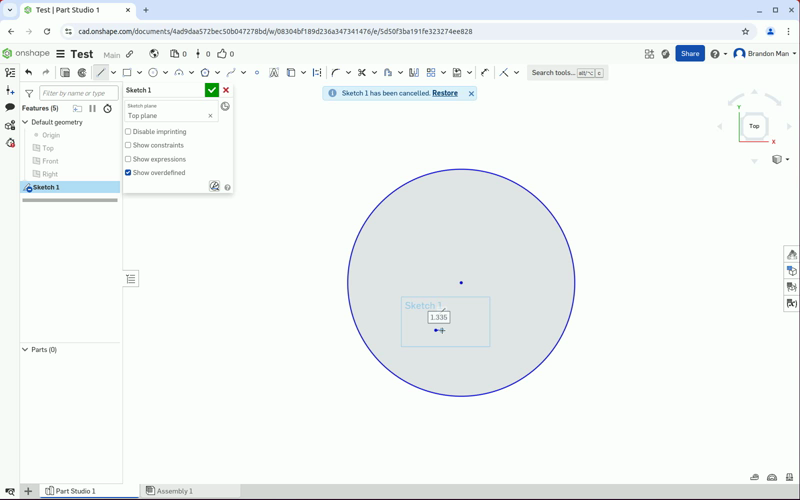
key_up(shift)
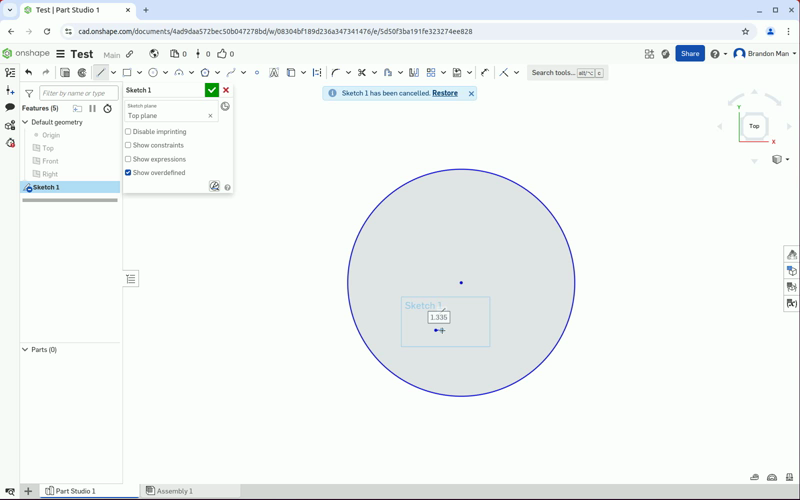
key_down(shift)
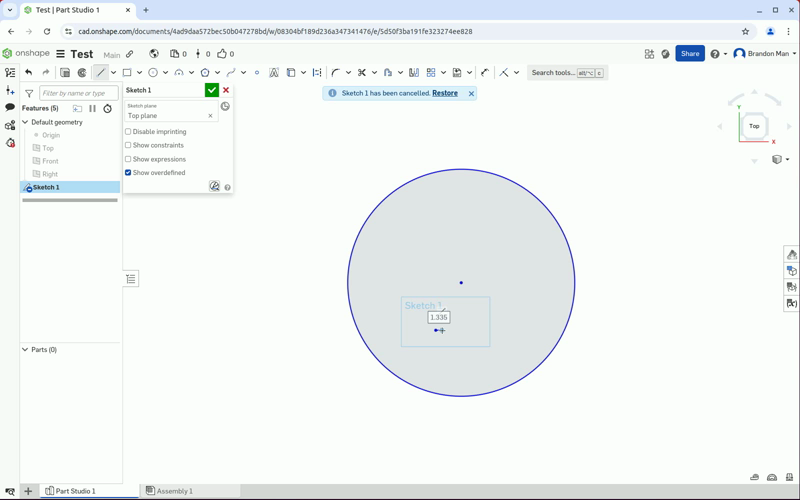
mouse_move(472, 330)
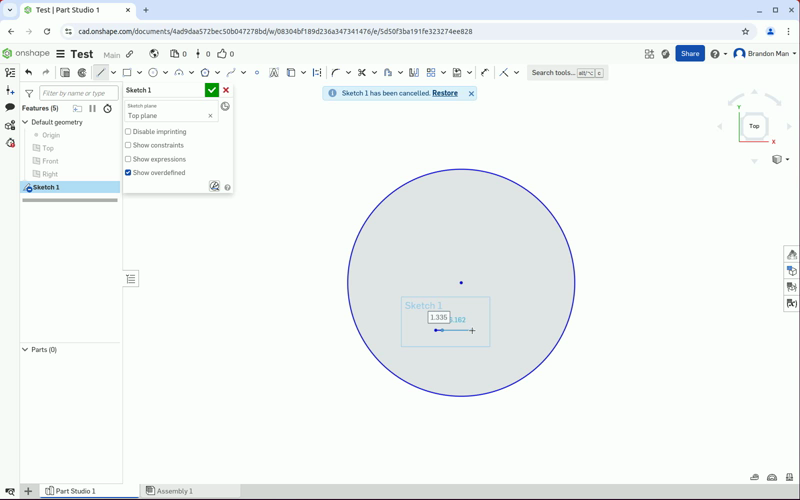
mouse_move(477, 330)
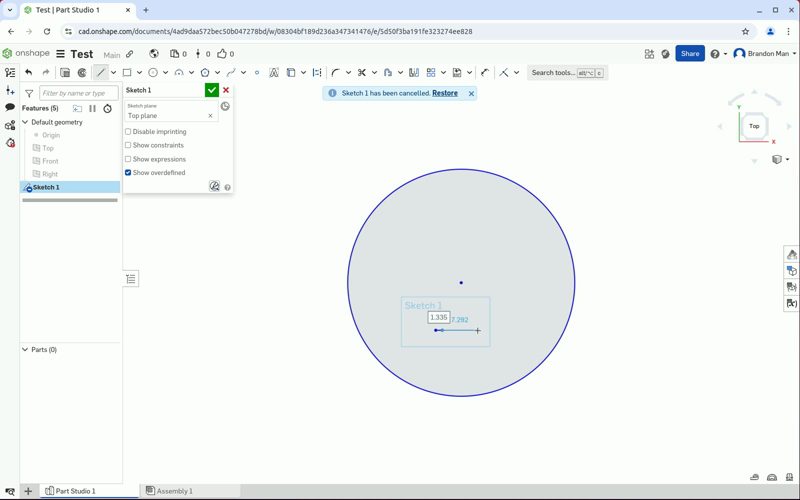
click(477, 330)
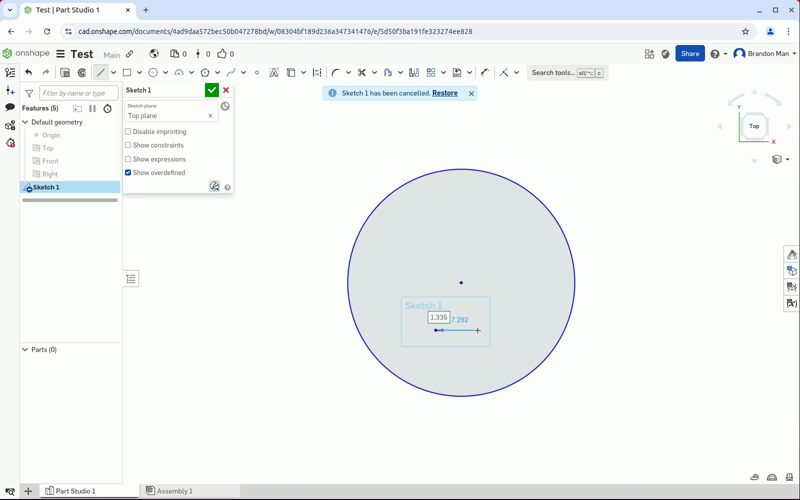
key_up(shift)
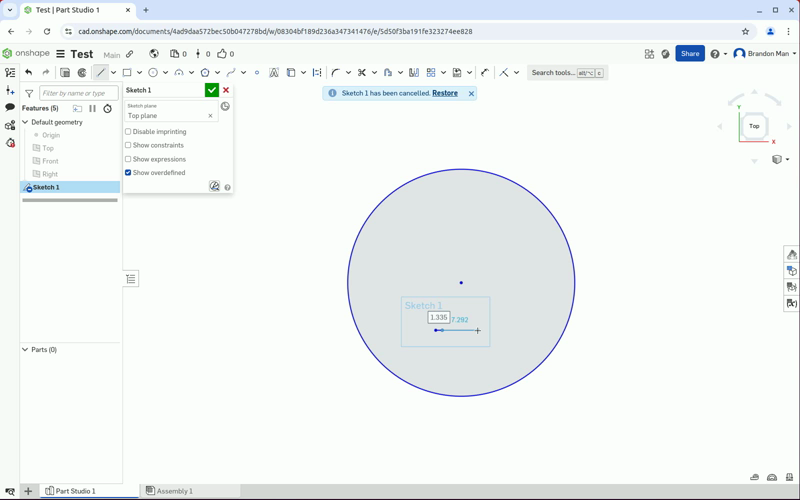
key_down(shift)
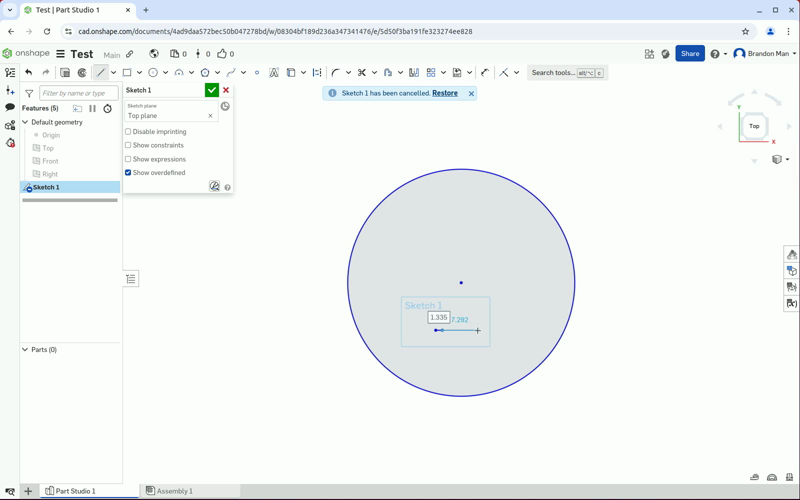
mouse_move(507, 330)
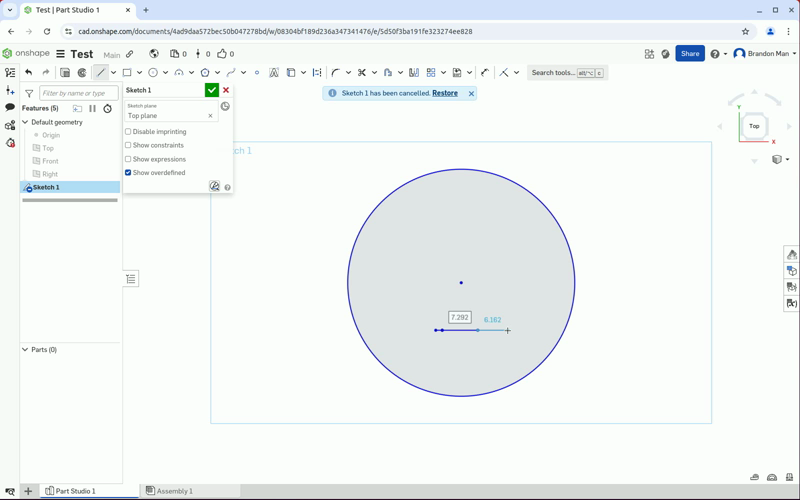
mouse_move(484, 330)
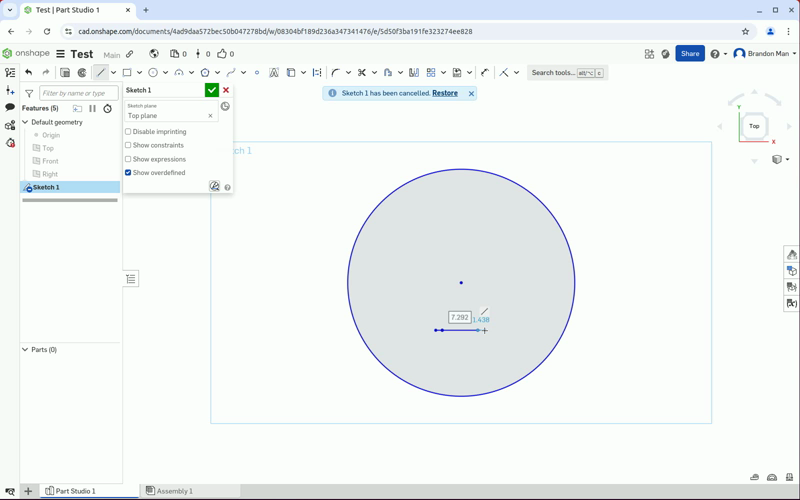
scroll(6)
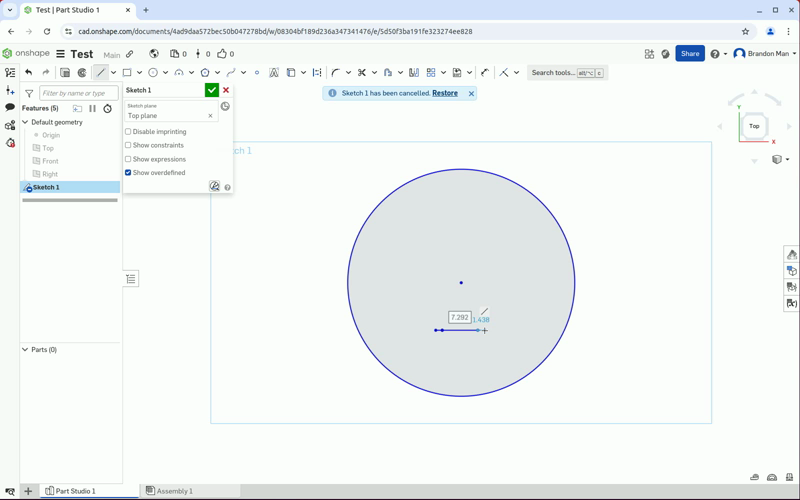
scroll(6)
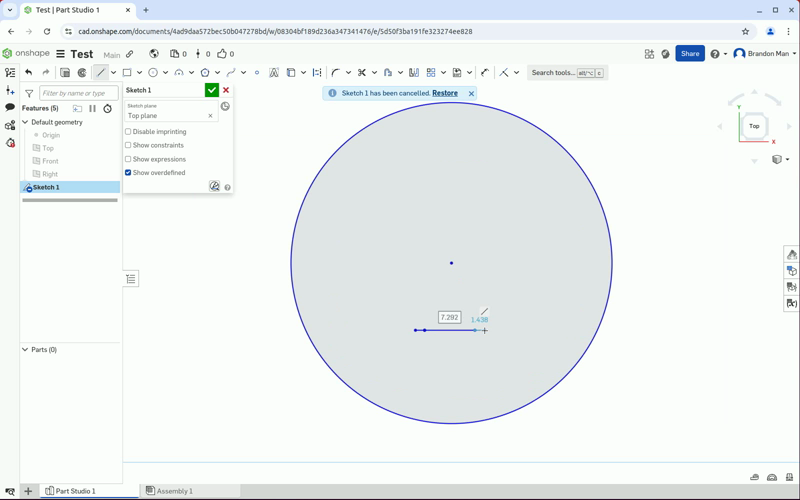
scroll(6)
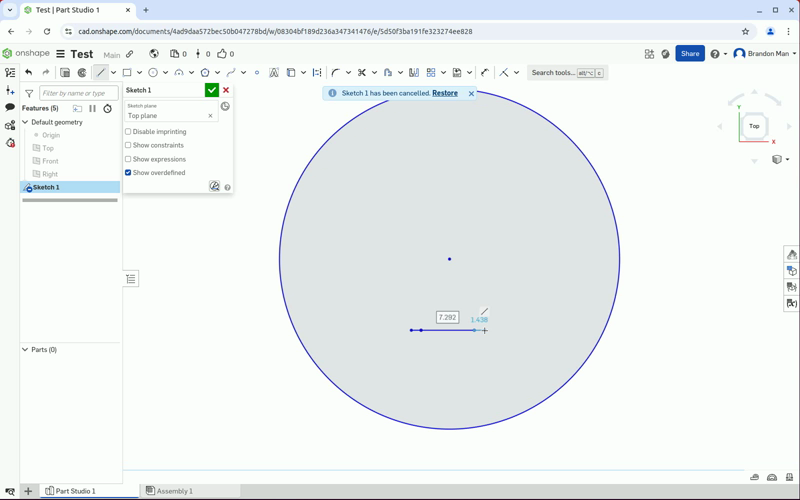
scroll(6)
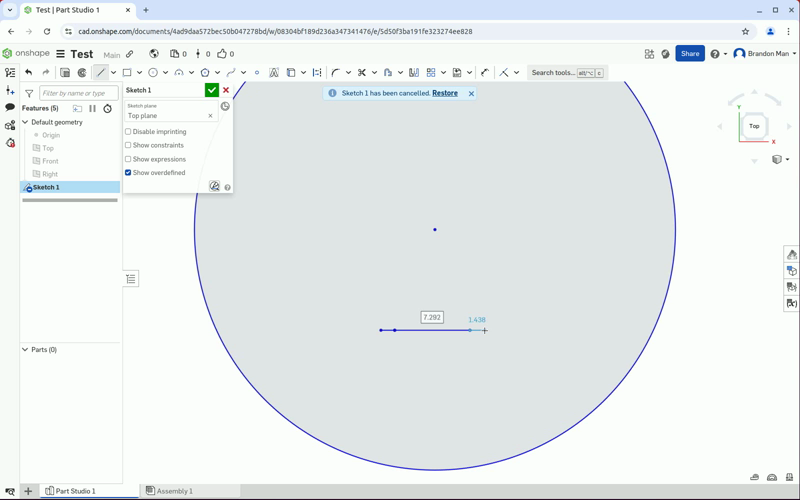
scroll(6)
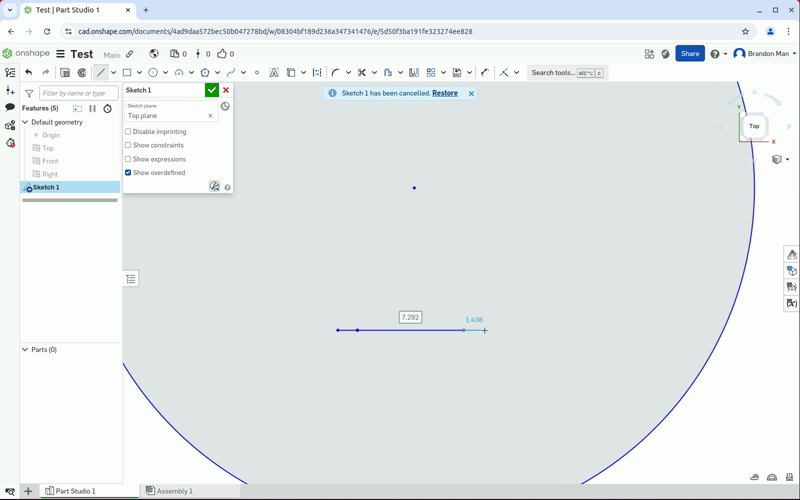
scroll(6)
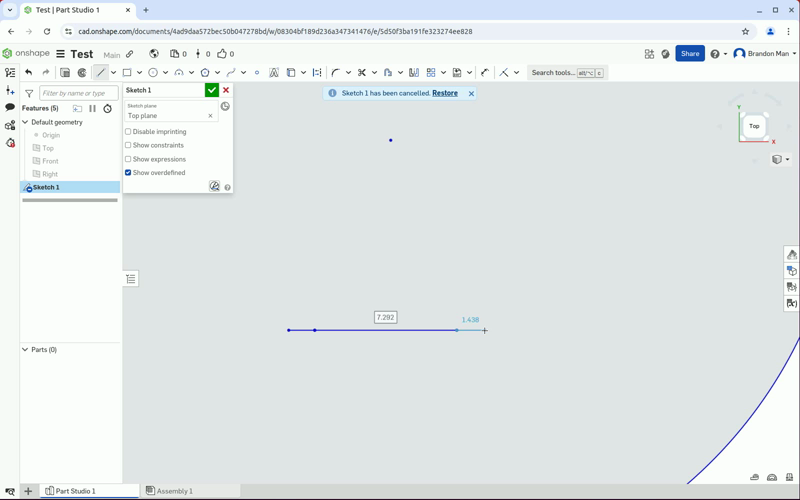
scroll(6)
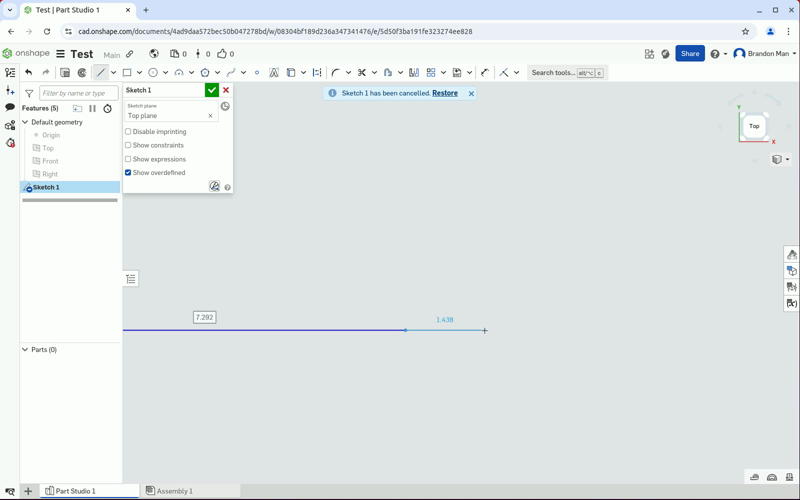
click(484, 330)
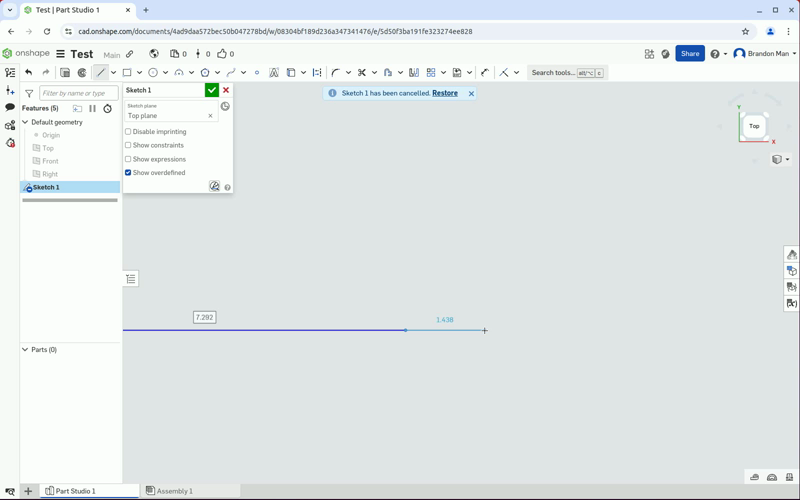
scroll(-6)
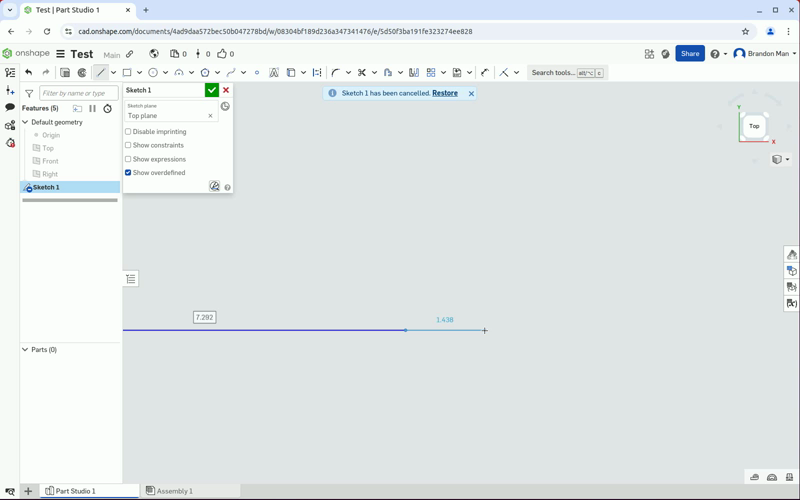
scroll(-6)
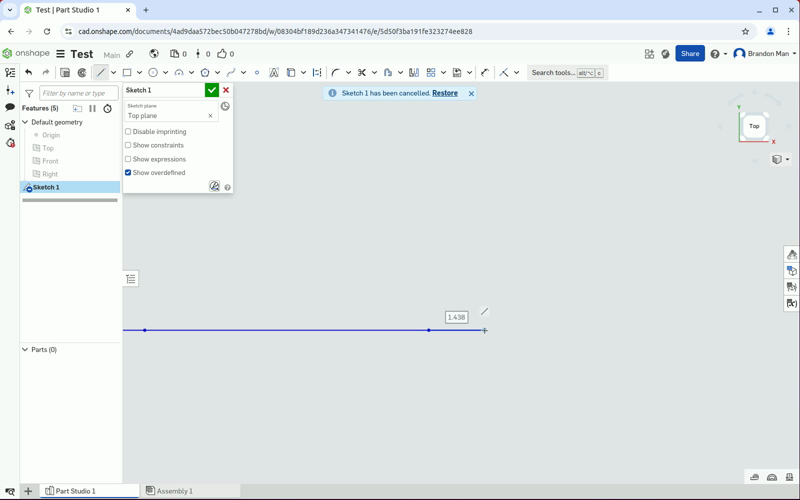
scroll(-6)
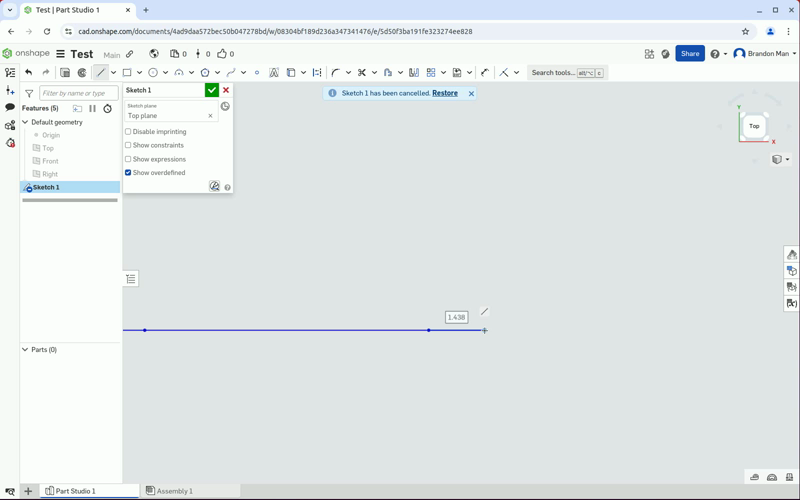
scroll(-6)
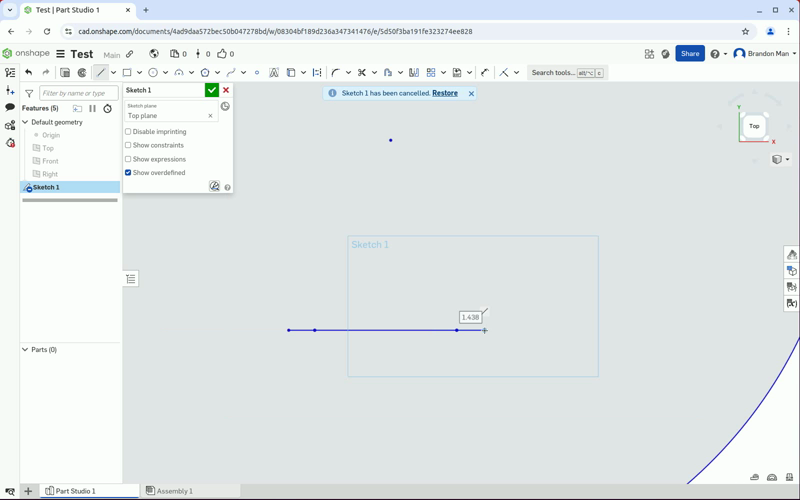
scroll(-6)
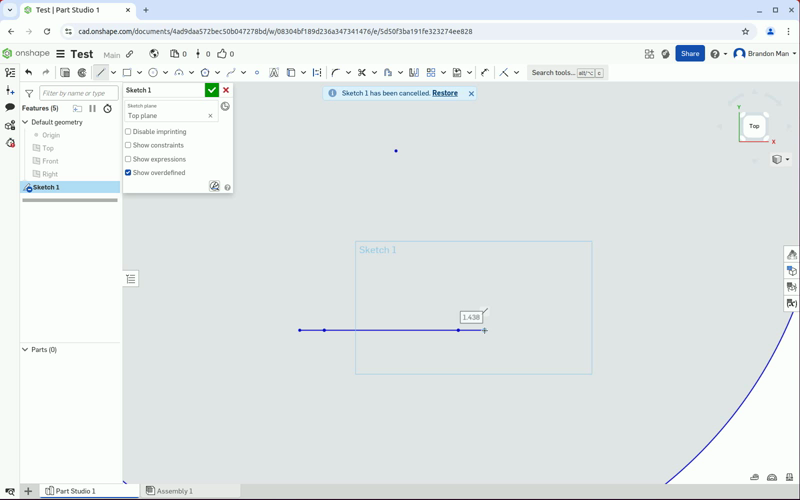
scroll(-6)
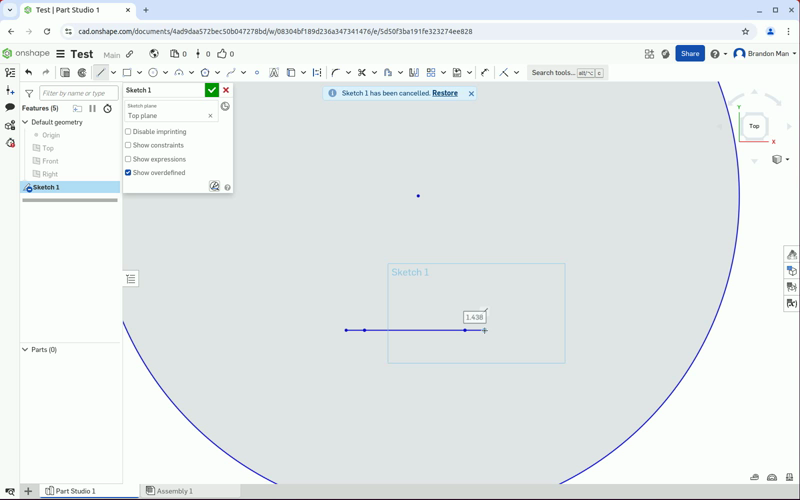
scroll(-6)
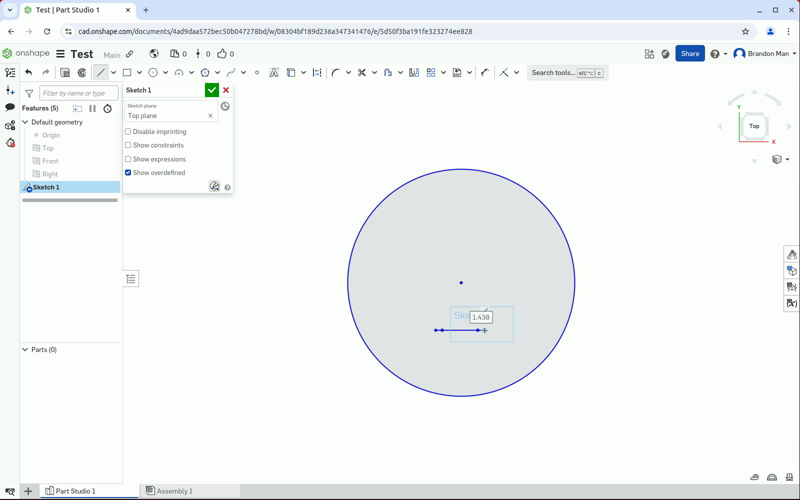
key_up(shift)
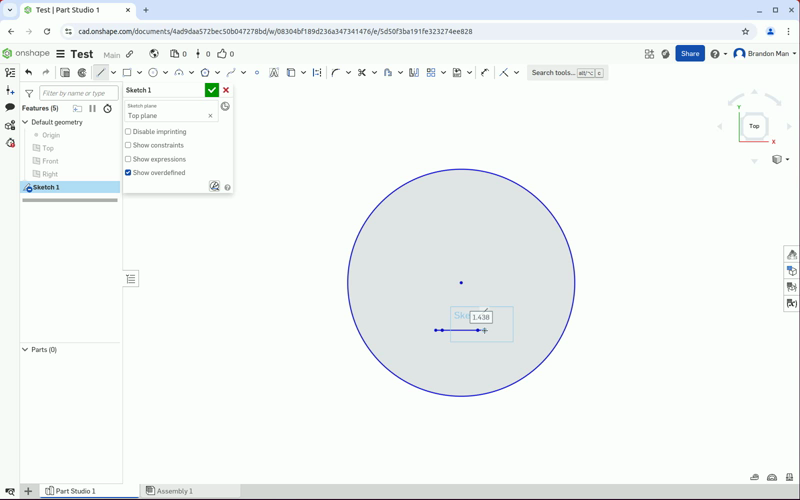
key_down(shift)
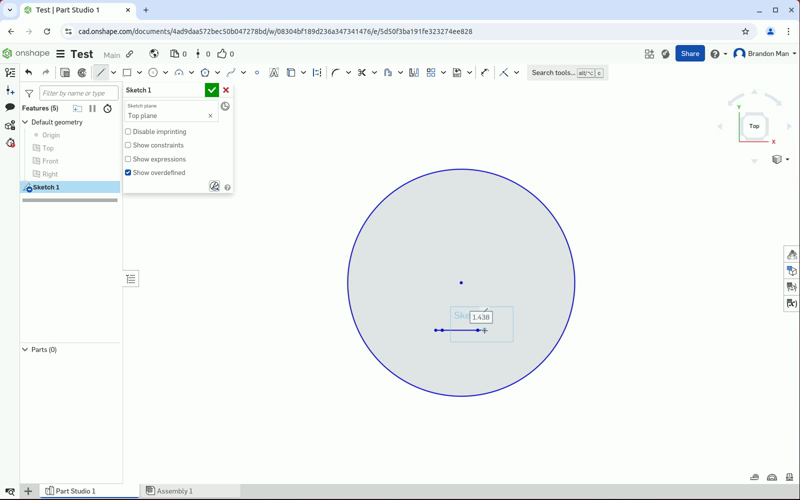
mouse_move(484, 235)
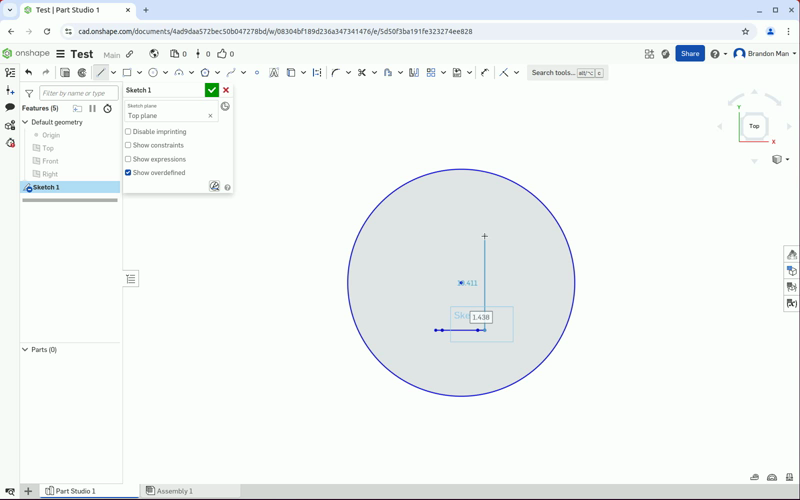
click(484, 235)
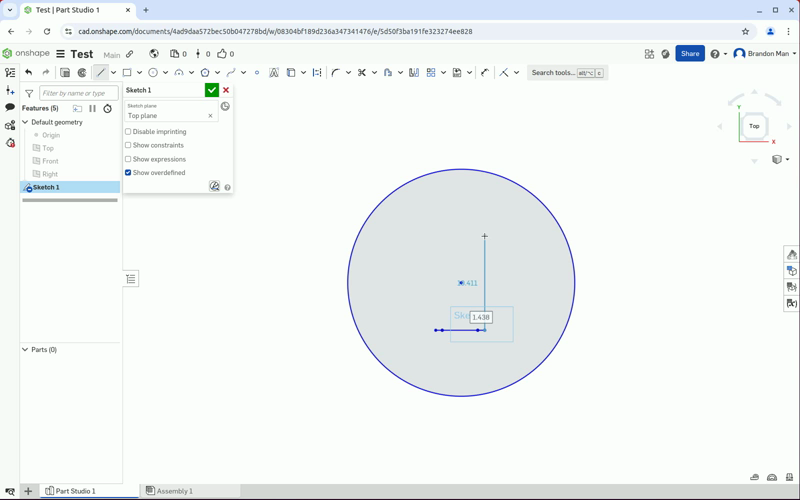
key_up(shift)
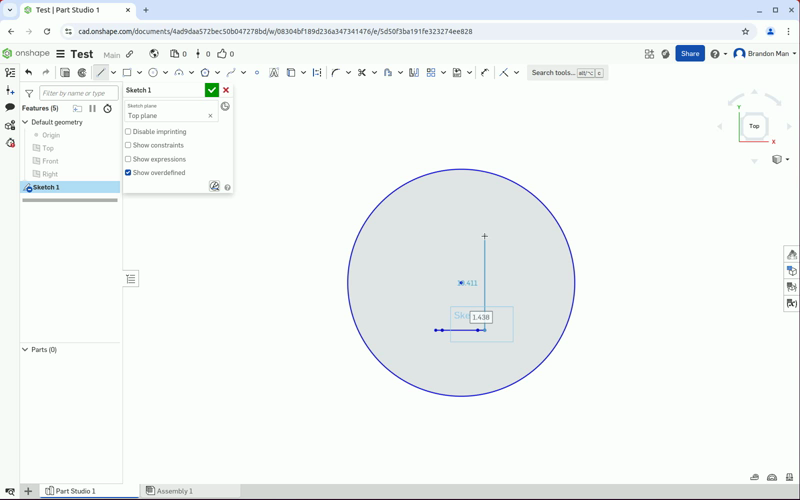
key_down(shift)
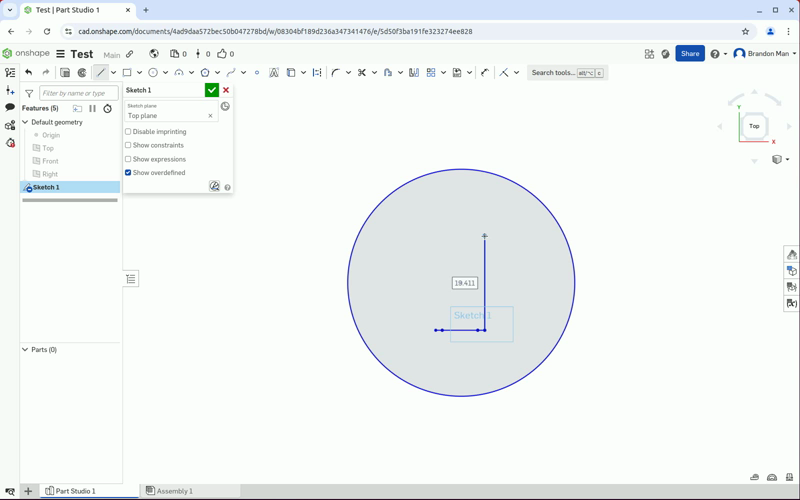
mouse_move(514, 235)
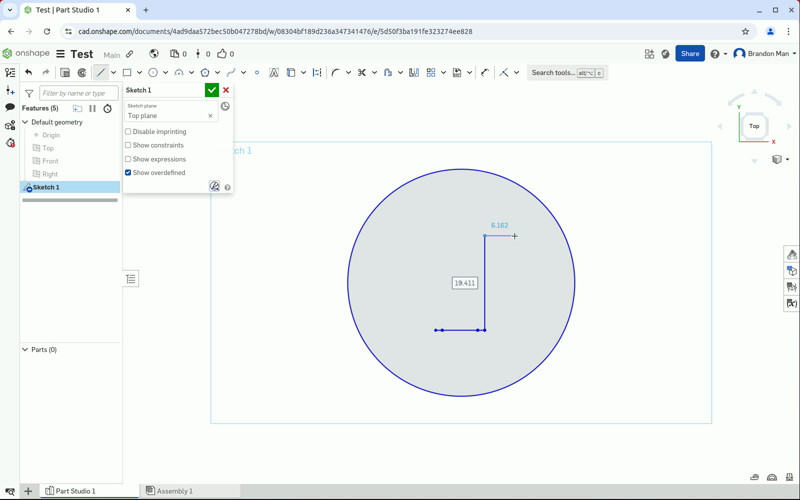
mouse_move(477, 235)
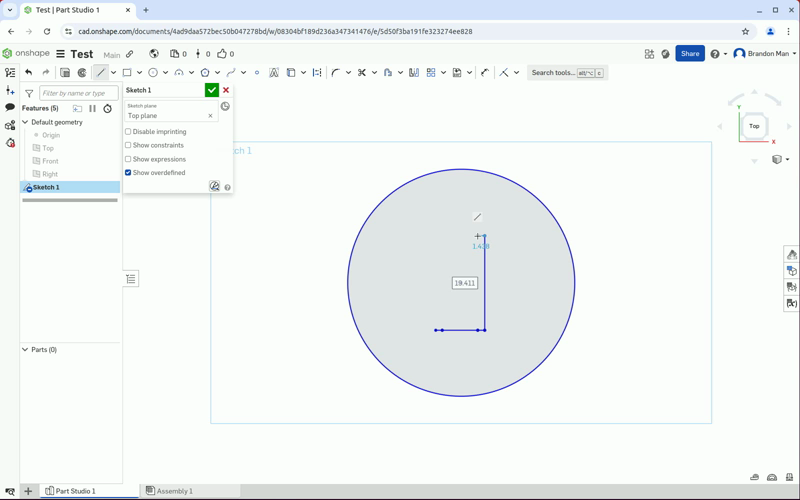
scroll(6)
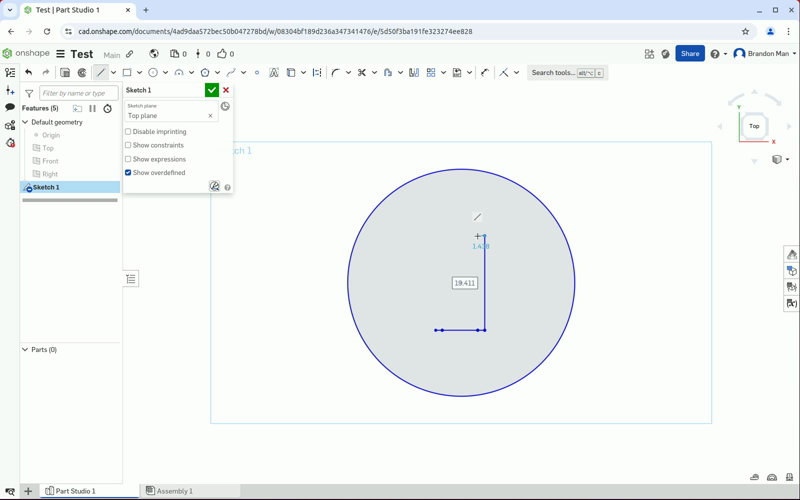
scroll(6)
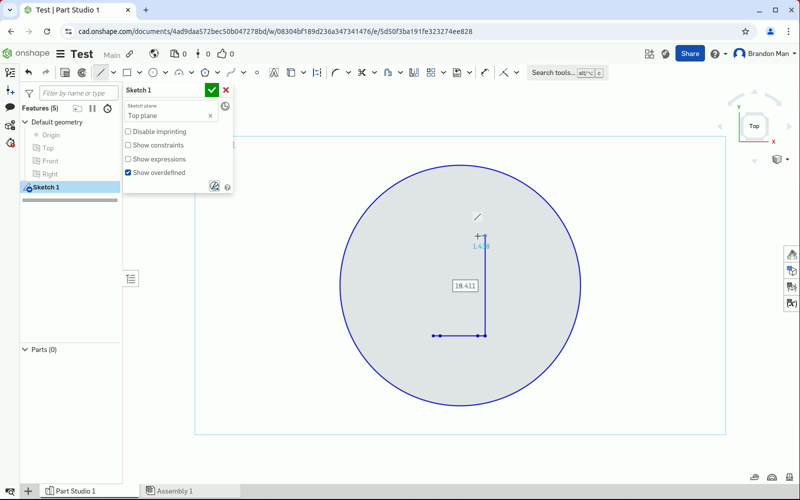
scroll(6)
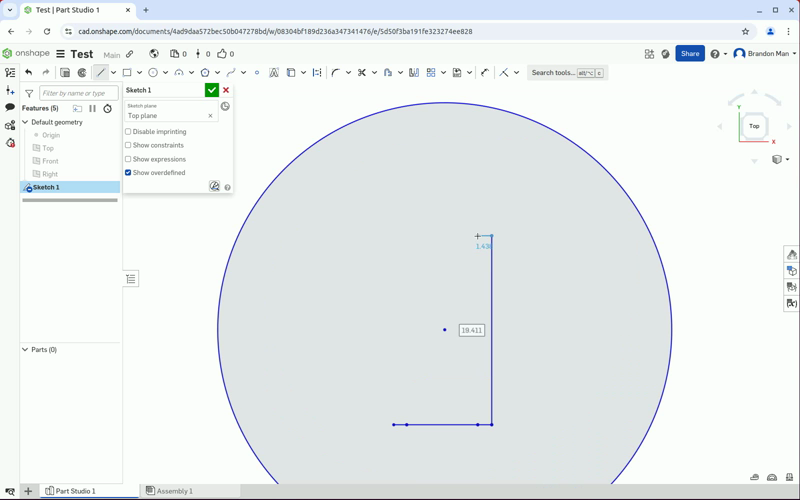
scroll(6)
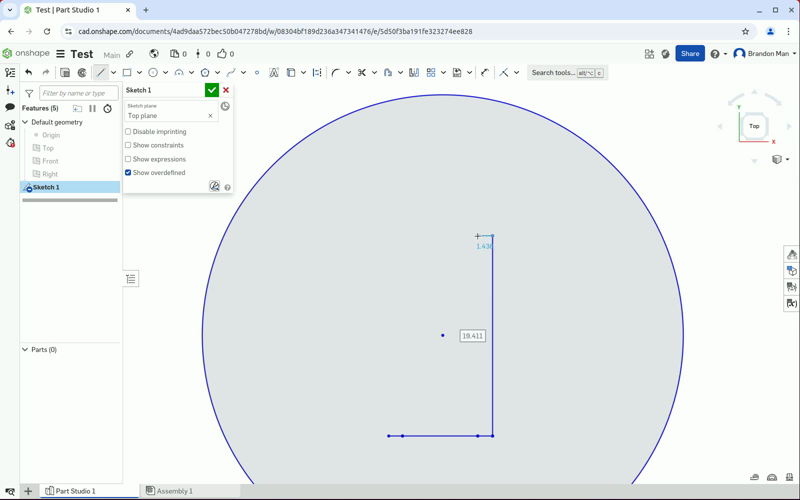
scroll(6)
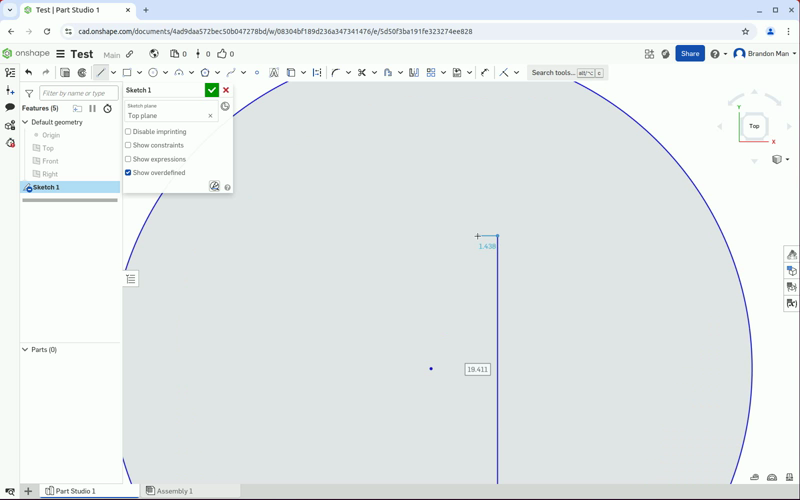
scroll(6)
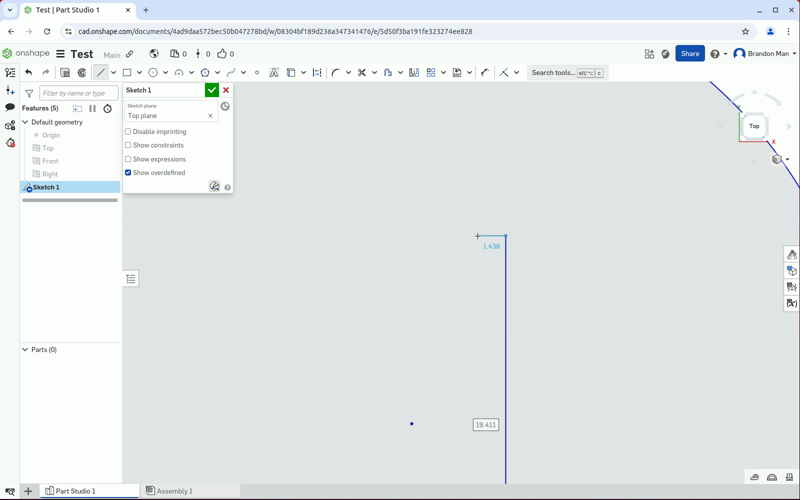
scroll(6)
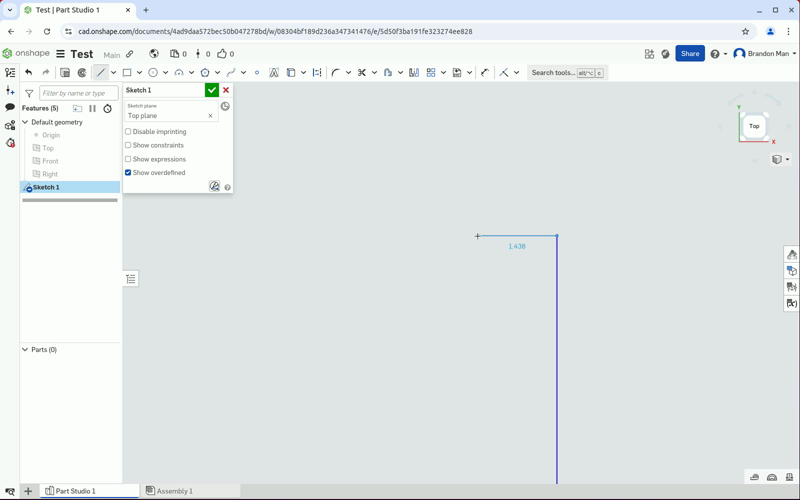
click(477, 235)
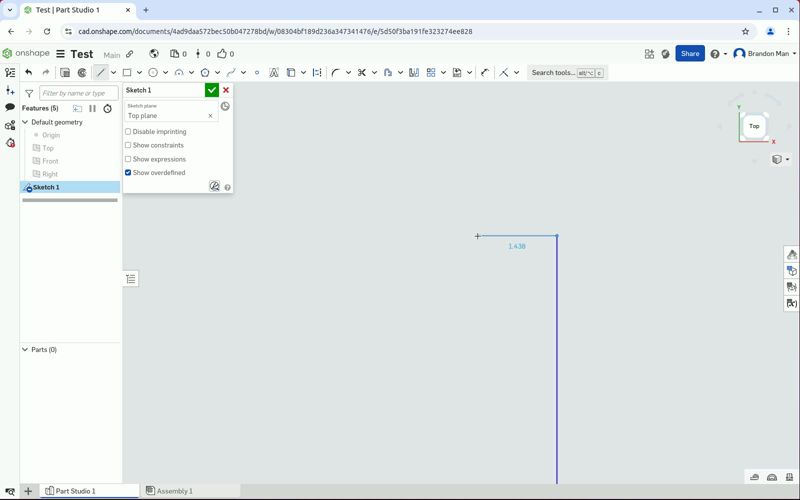
scroll(-6)
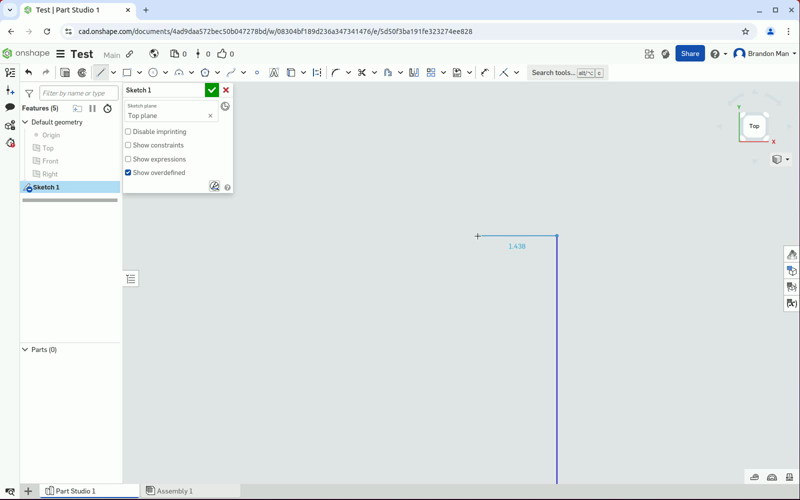
scroll(-6)
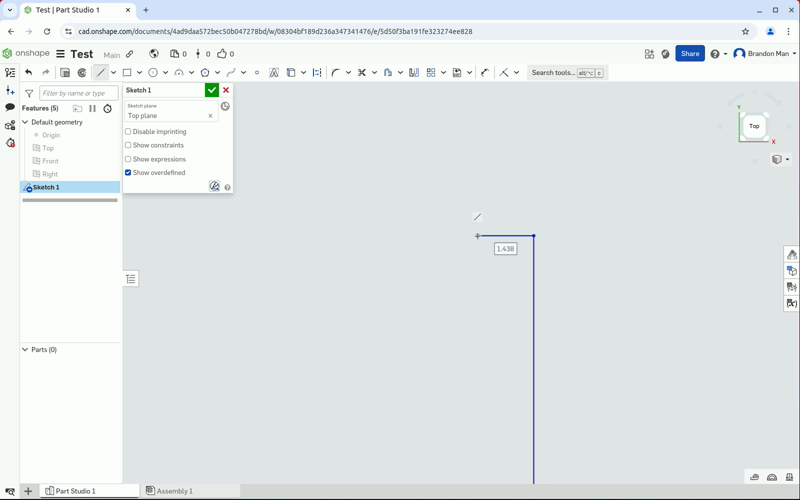
scroll(-6)
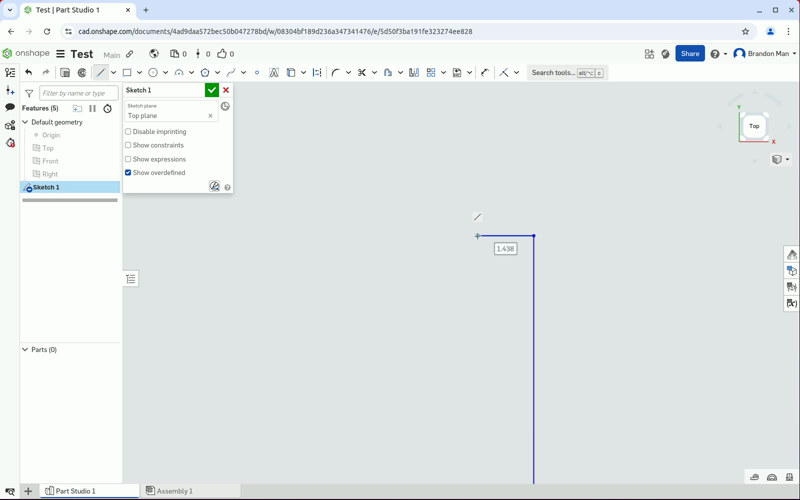
scroll(-6)
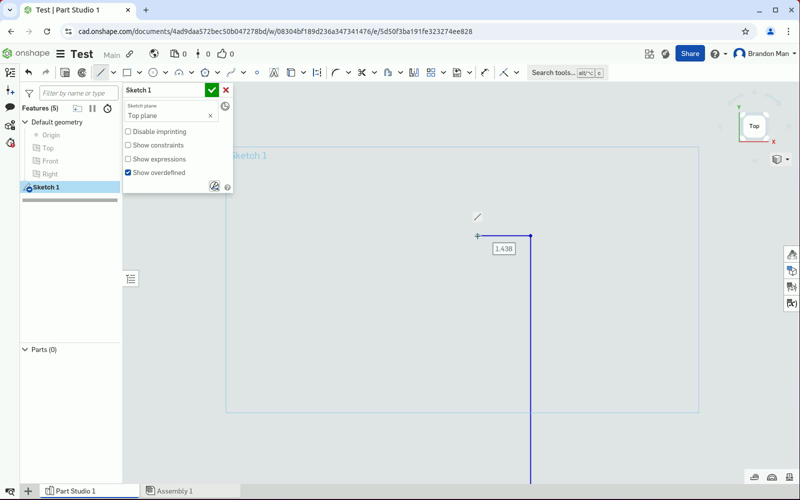
scroll(-6)
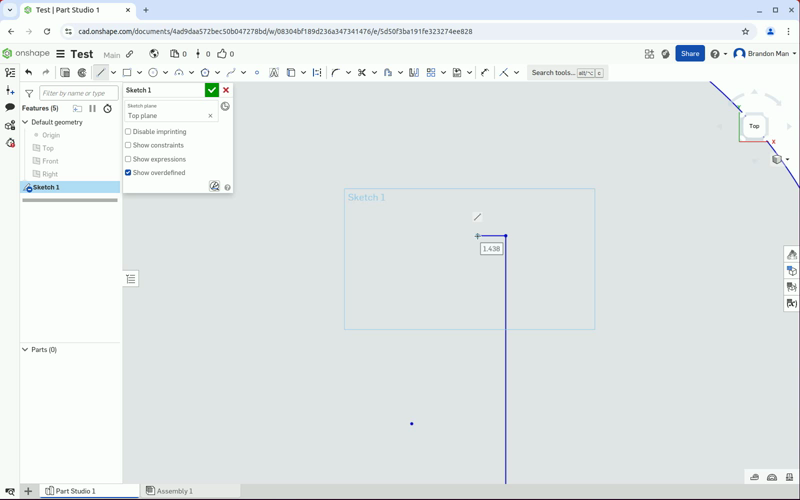
scroll(-6)
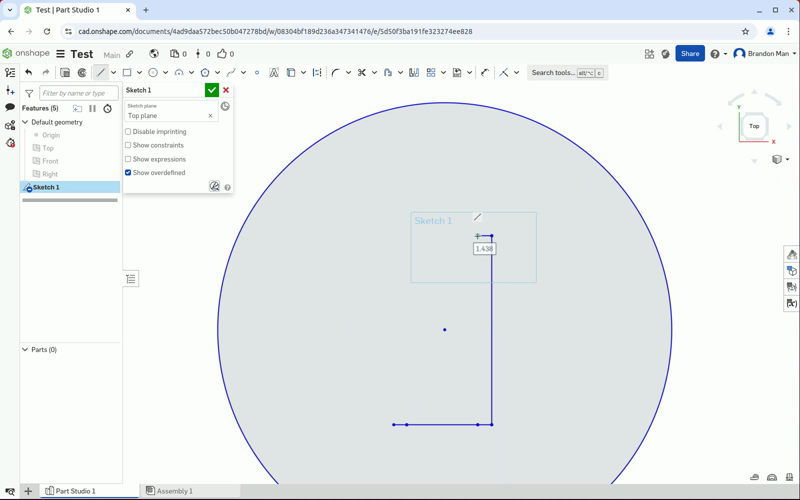
scroll(-6)
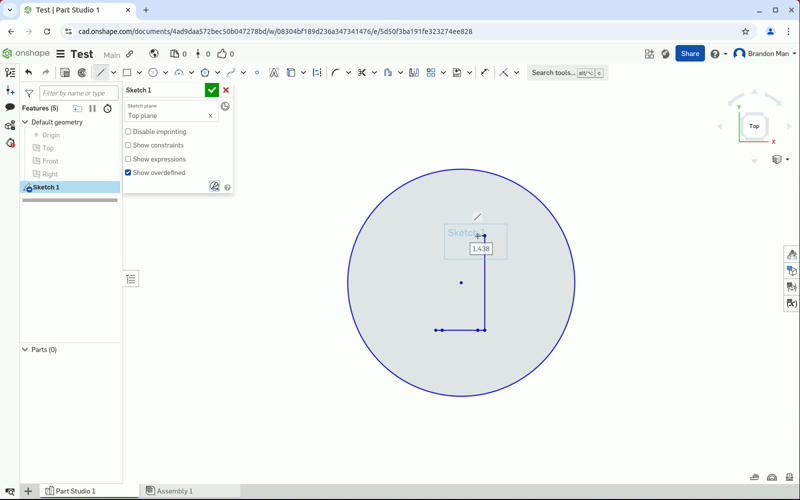
key_up(shift)
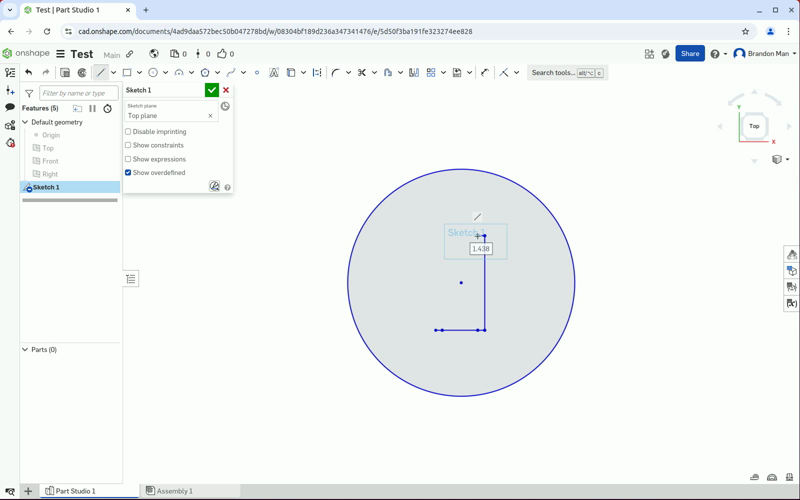
key_down(shift)
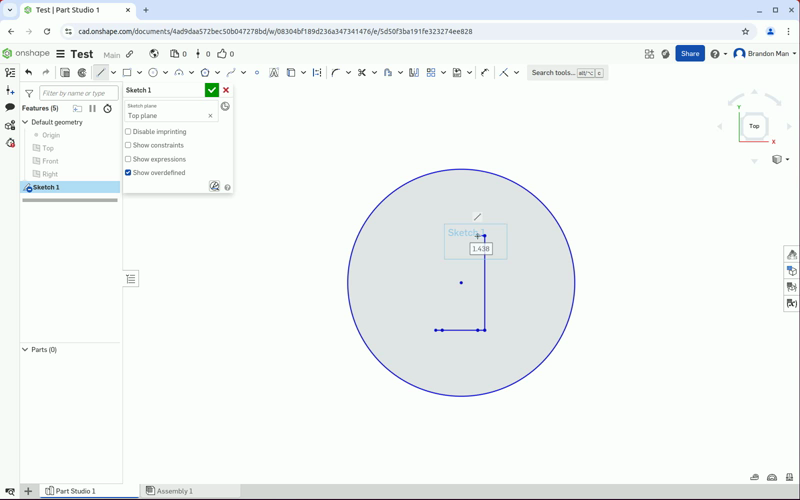
mouse_move(507, 235)
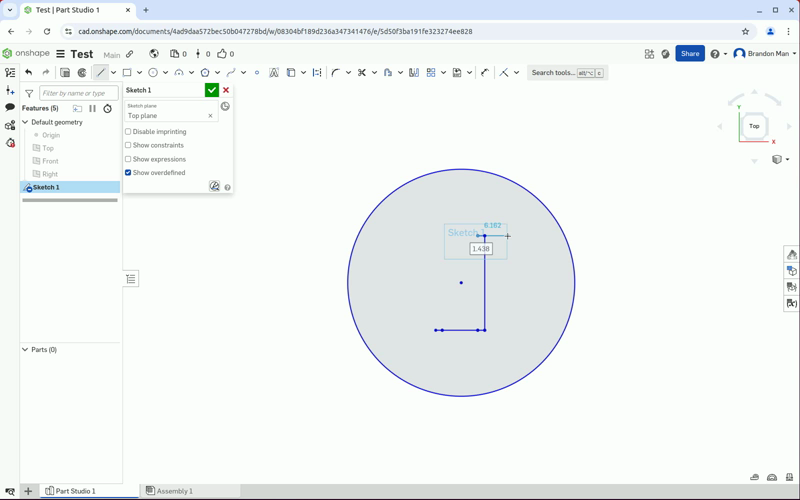
mouse_move(442, 235)
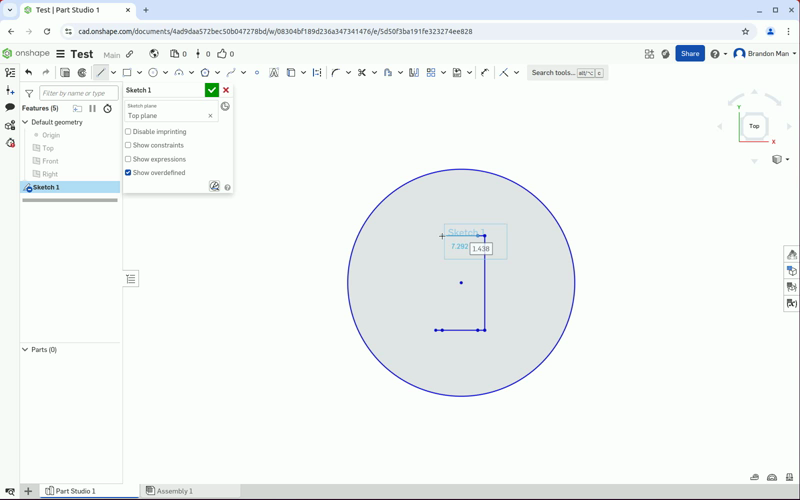
click(442, 235)
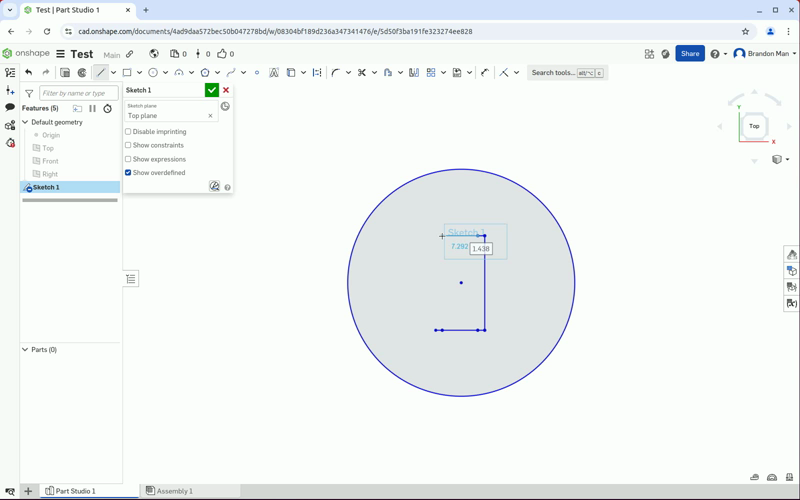
key_up(shift)
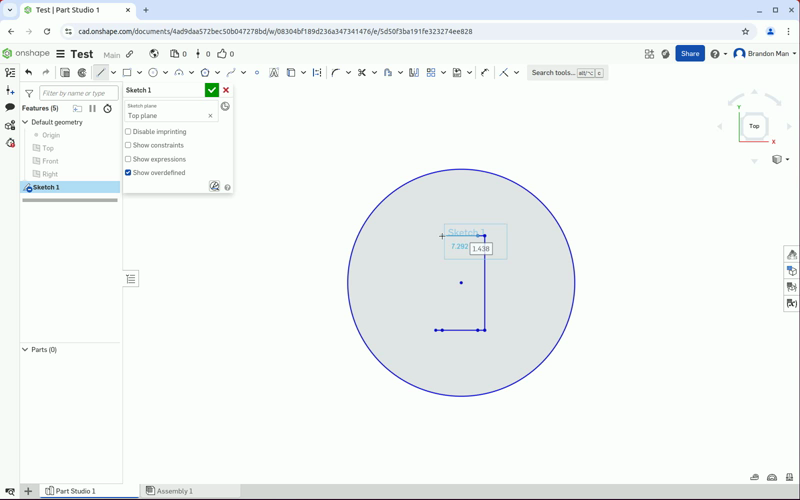
key_down(shift)
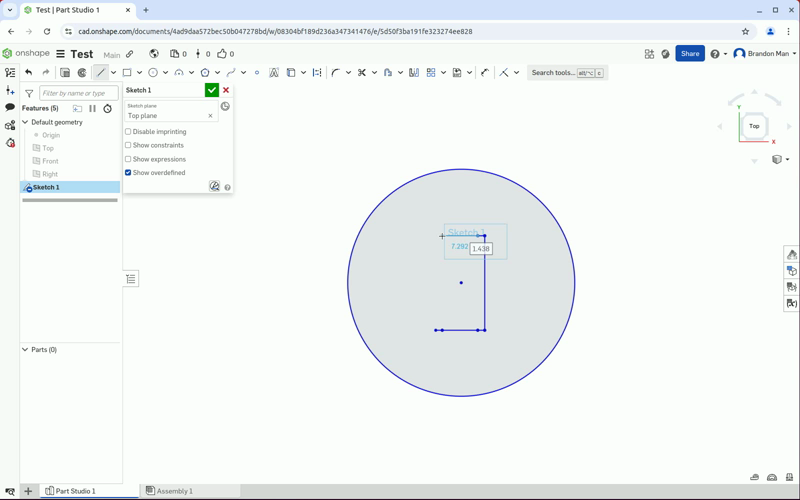
mouse_move(472, 235)
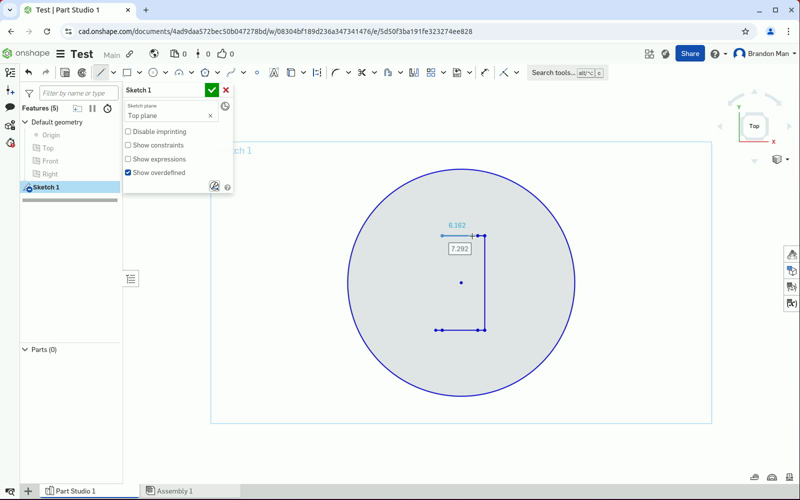
mouse_move(435, 235)
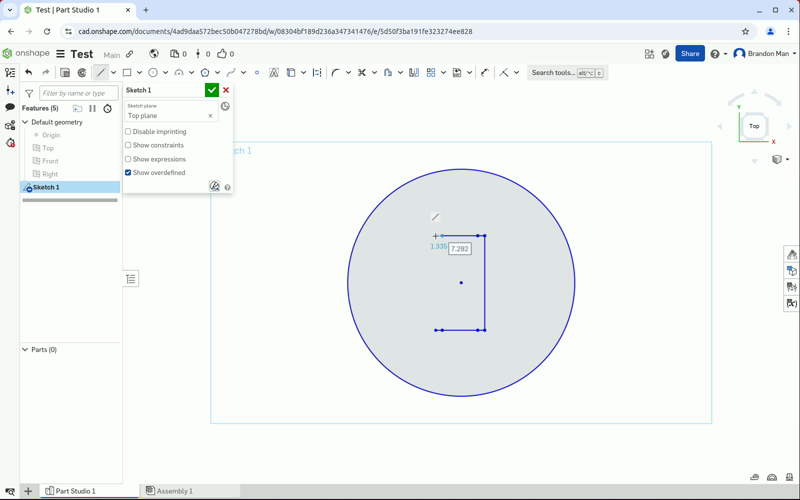
scroll(6)
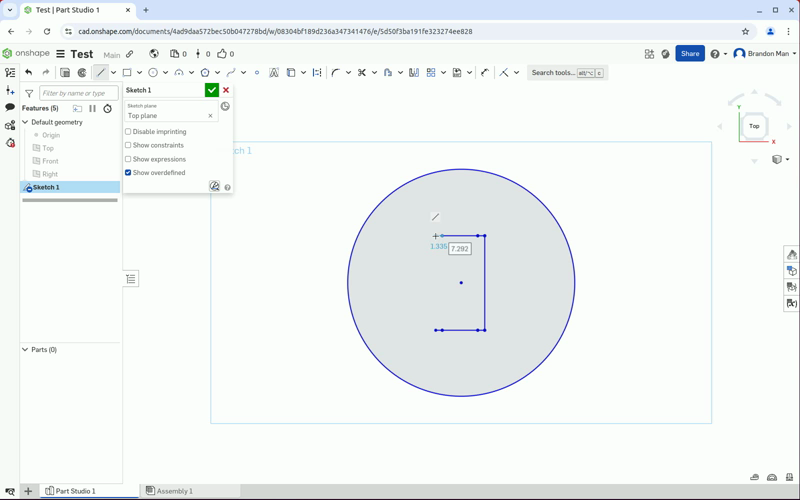
scroll(6)
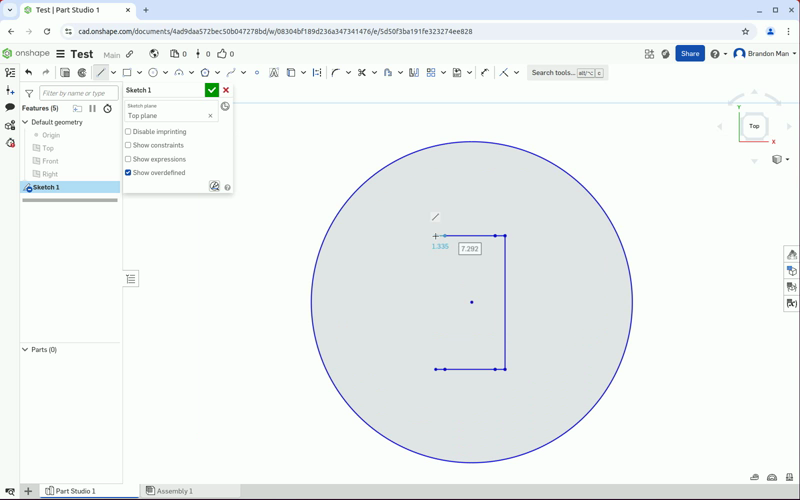
scroll(6)
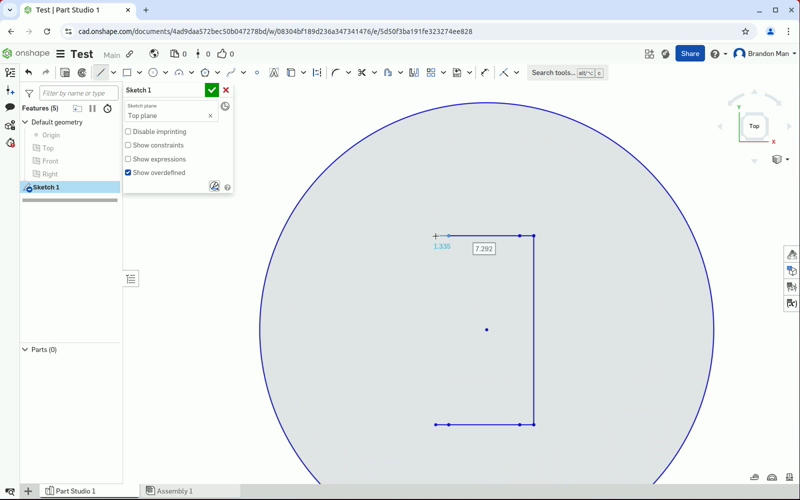
scroll(6)
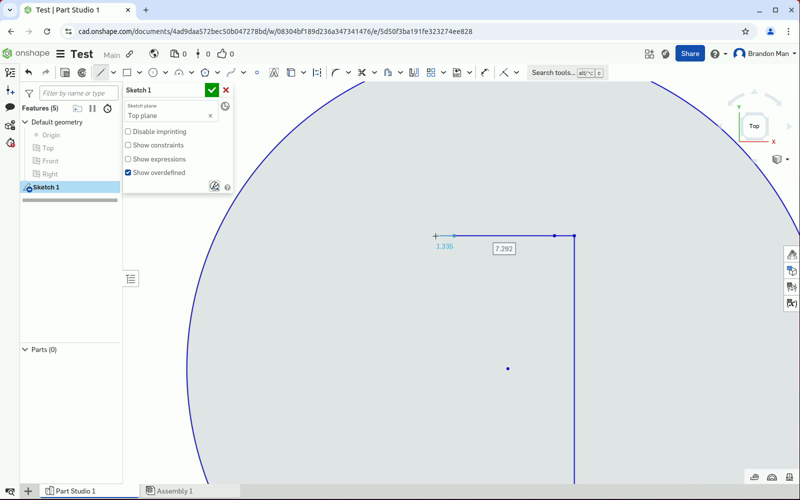
scroll(6)
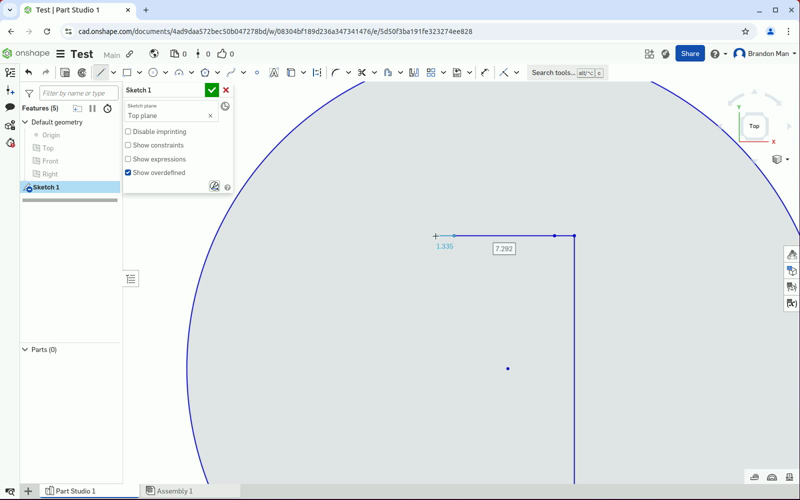
scroll(6)
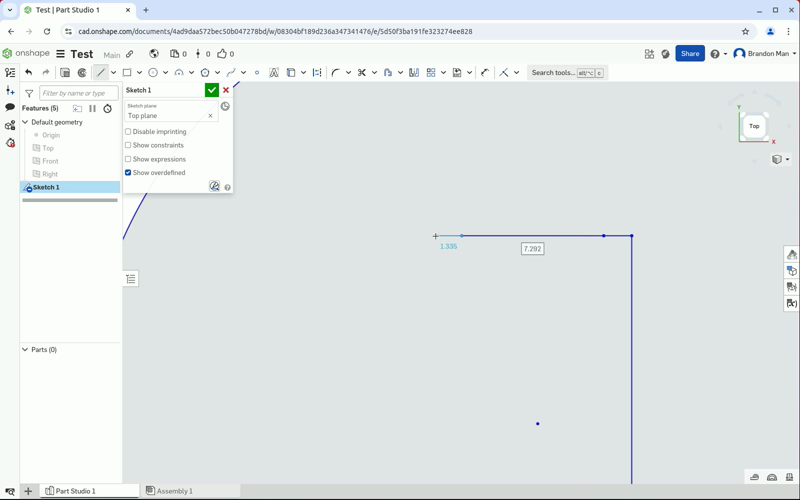
scroll(6)
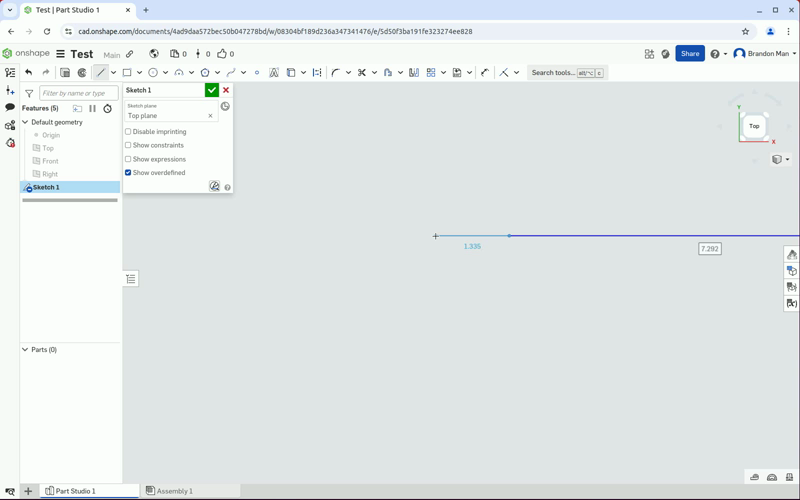
click(435, 235)
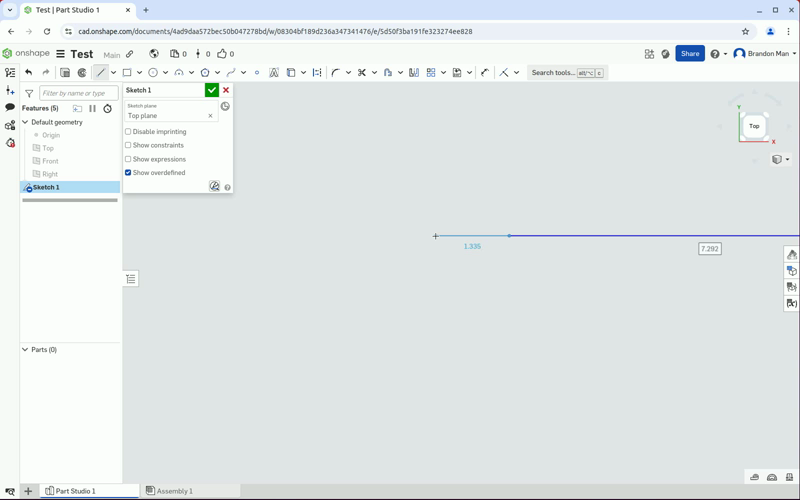
scroll(-6)
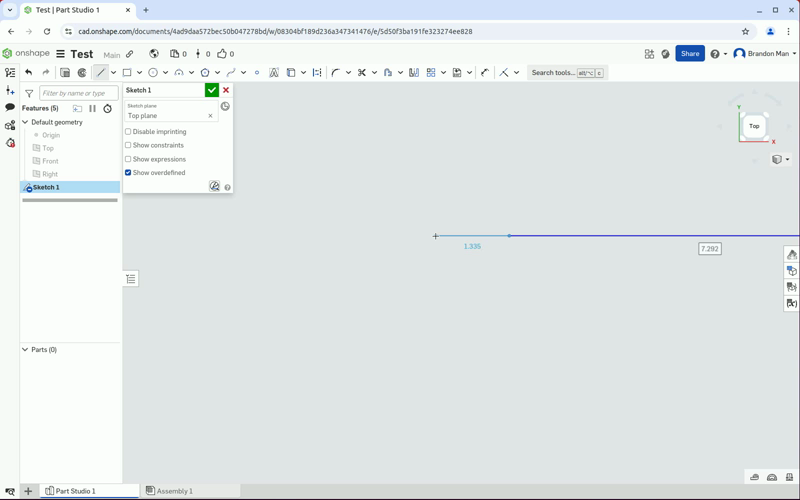
scroll(-6)
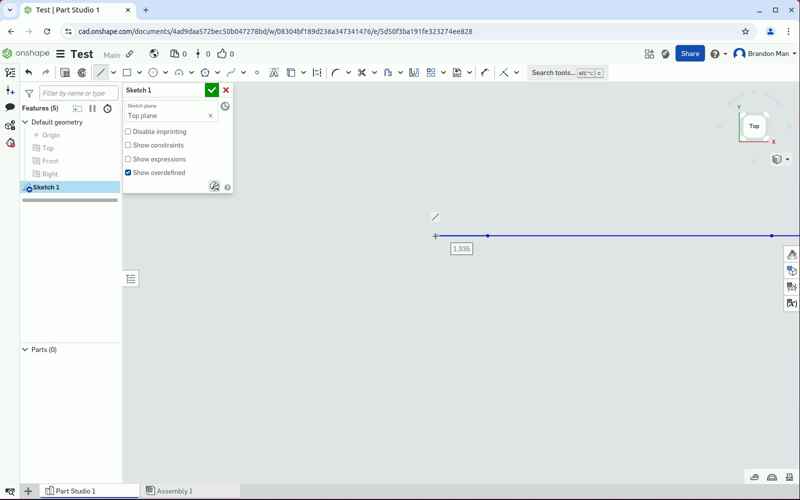
scroll(-6)
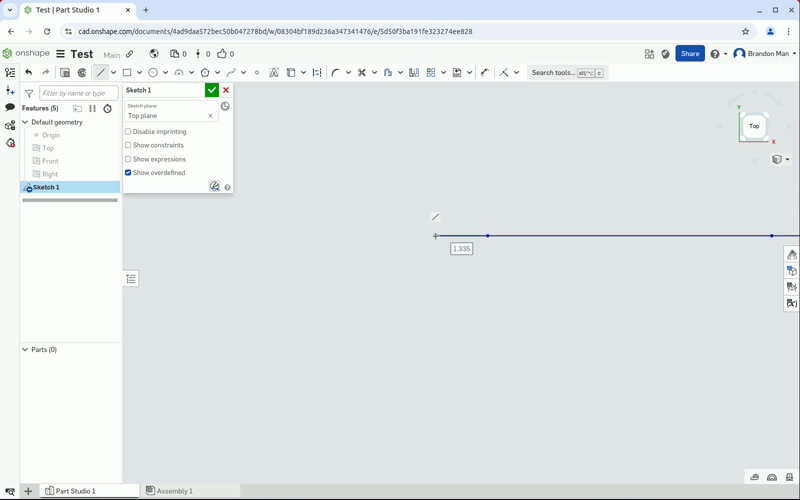
scroll(-6)
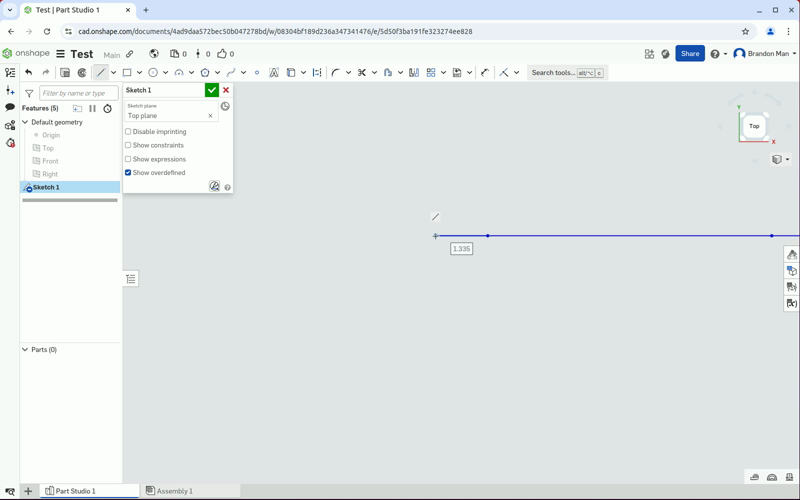
scroll(-6)
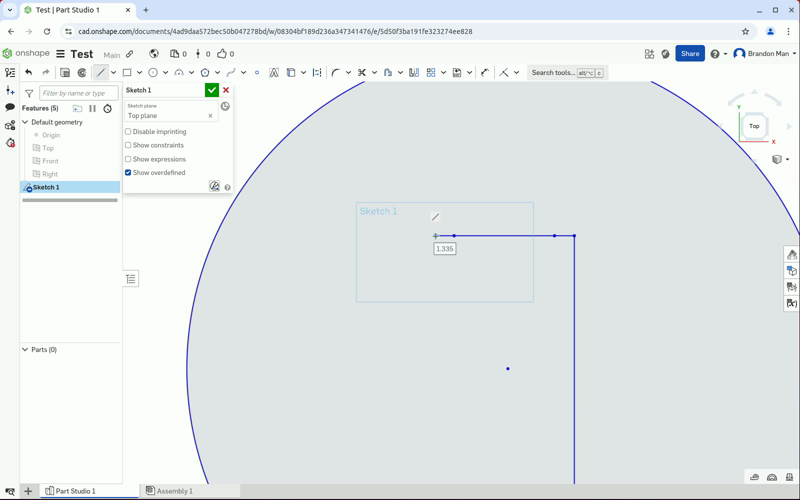
scroll(-6)
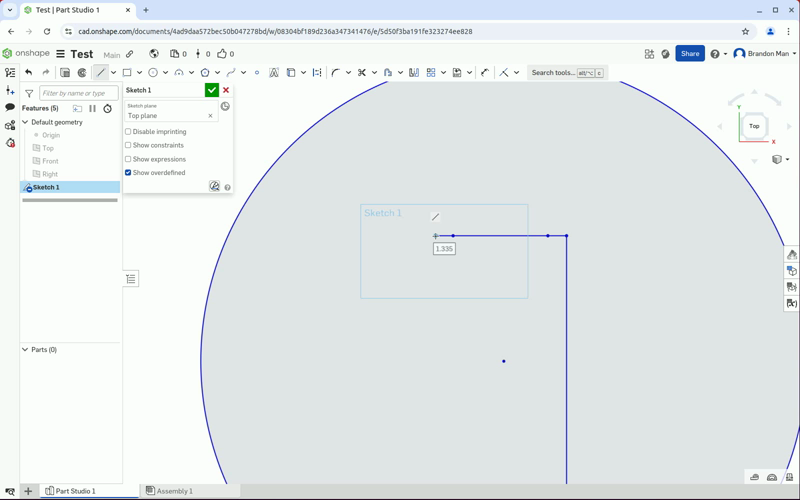
scroll(-6)
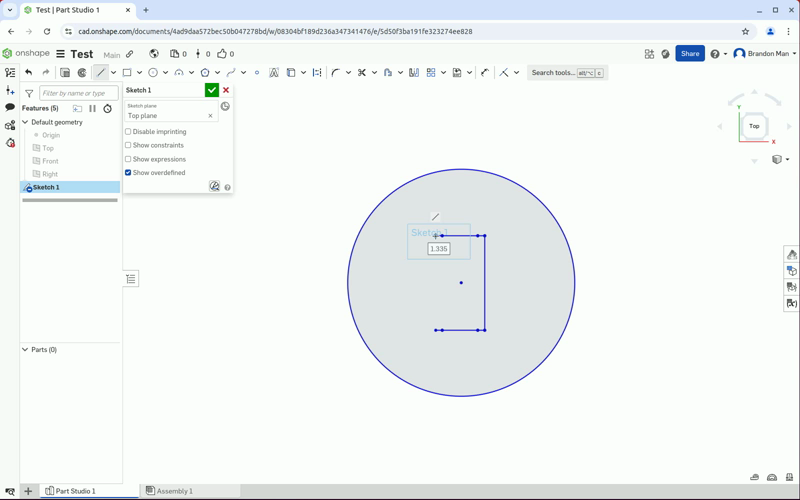
key_up(shift)
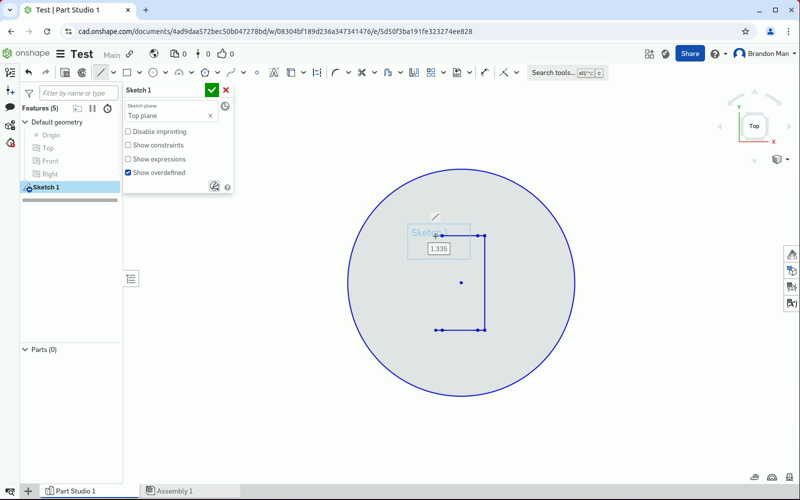
key_down(shift)
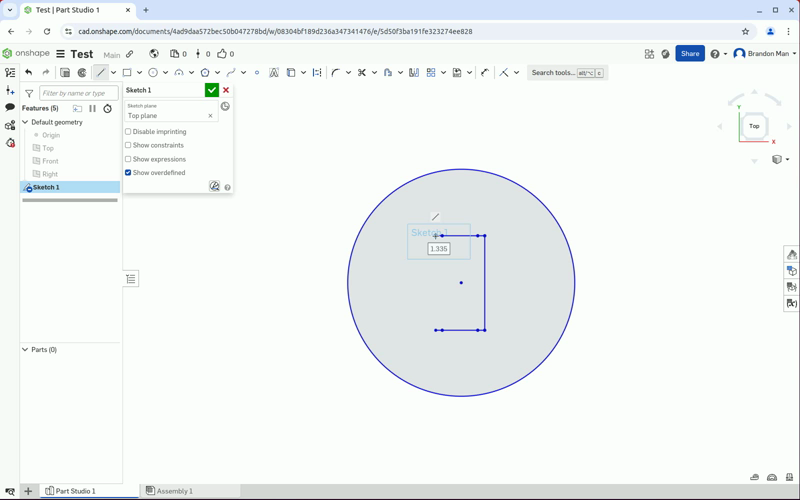
mouse_move(435, 330)
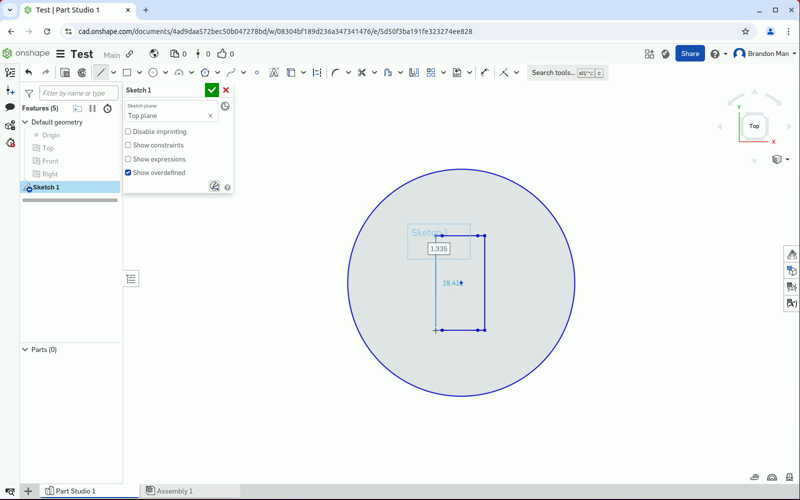
key_up(shift)
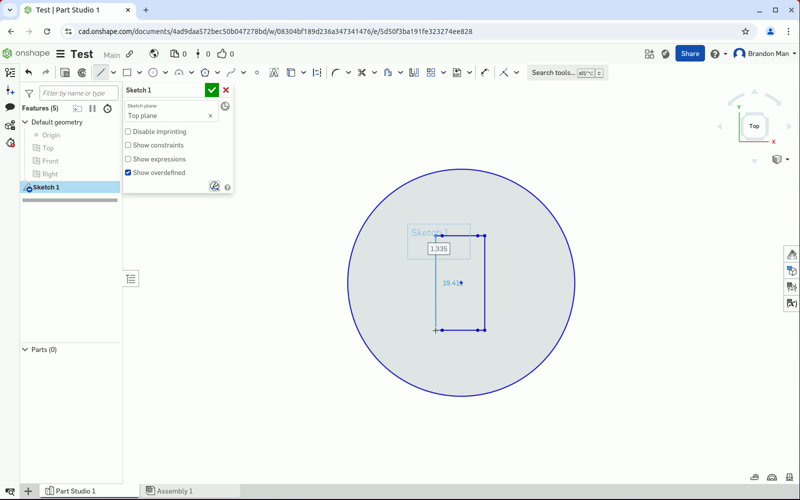
click(435, 330)
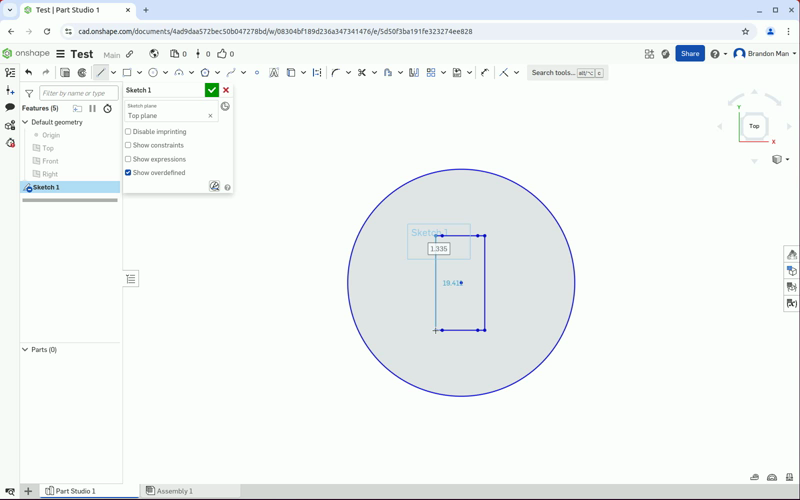
key(esc)
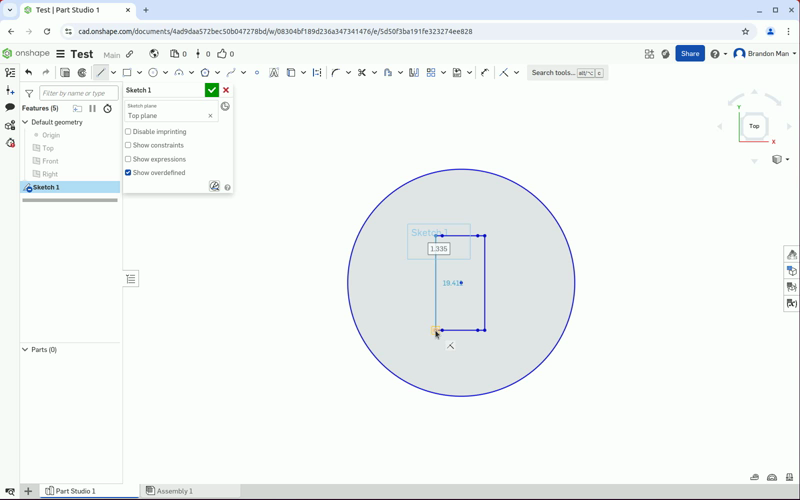
mouse_move(429, 201)
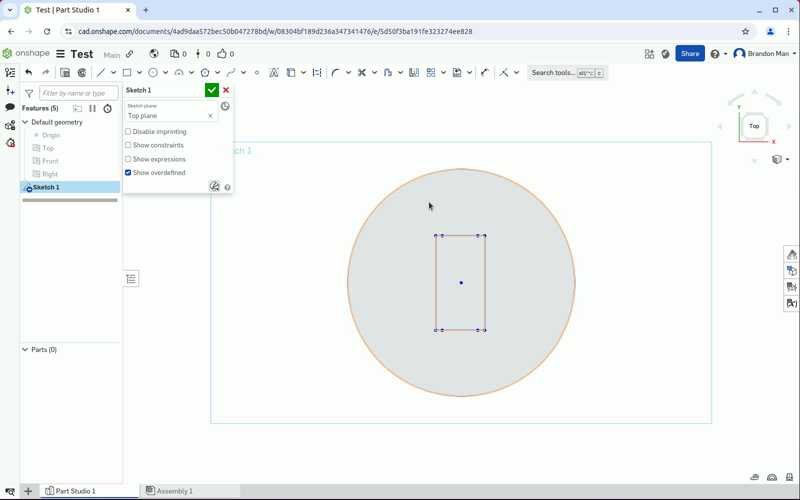
click(429, 201)
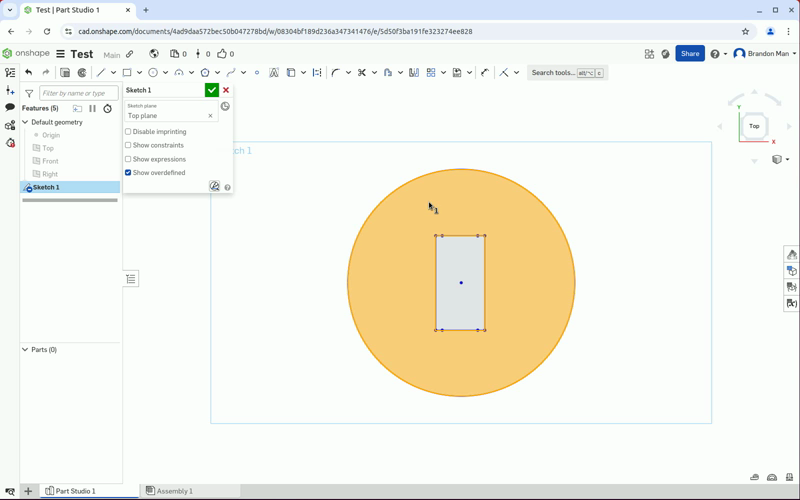
mouse_move(73, 352)
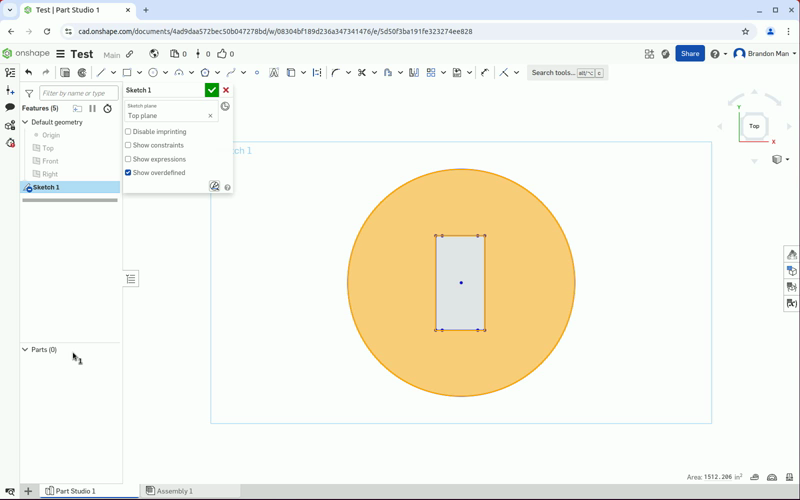
key(shift+y)
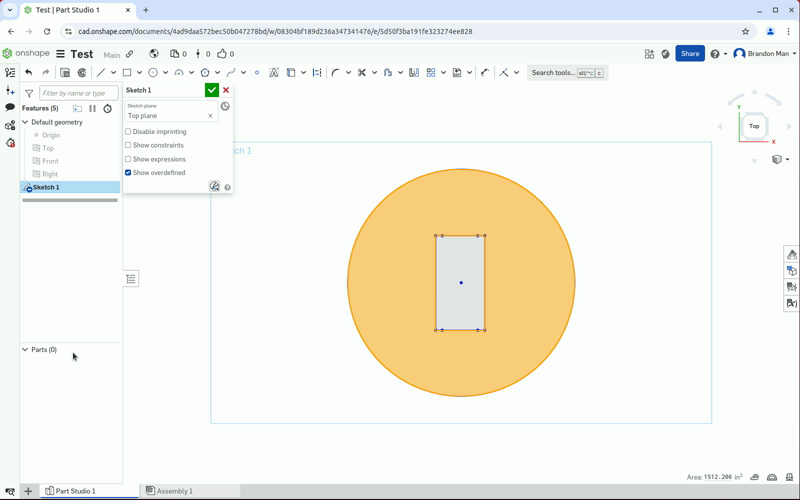
key(shift+e)
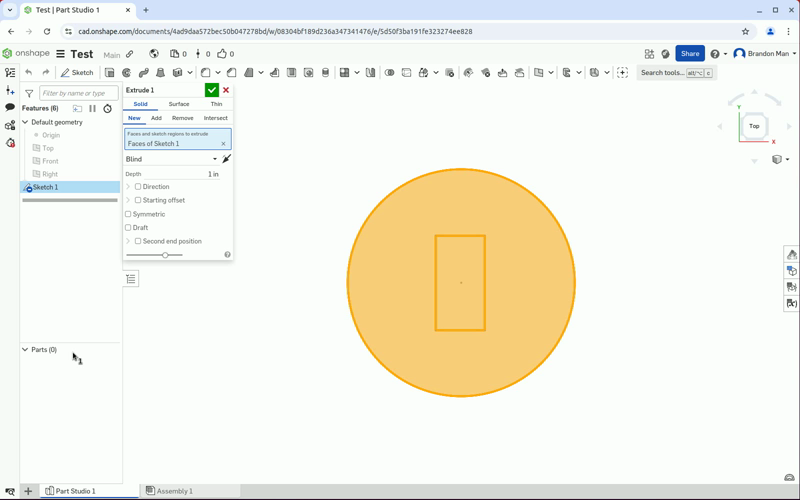
mouse_move(143, 106)
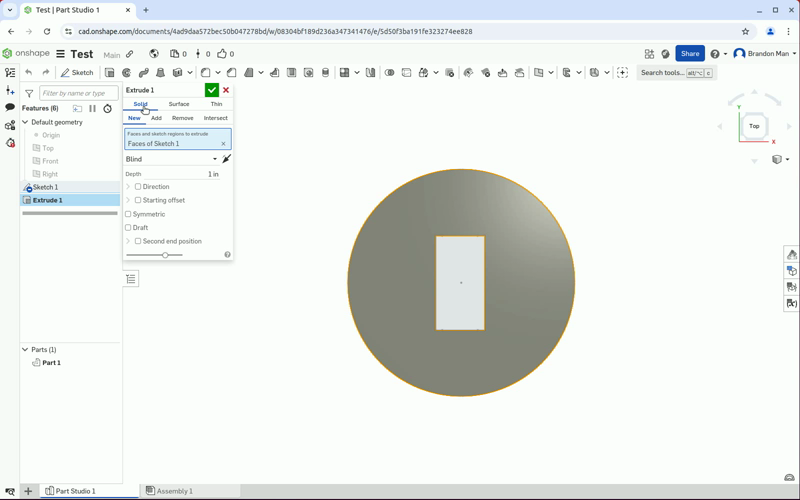
click(143, 106)
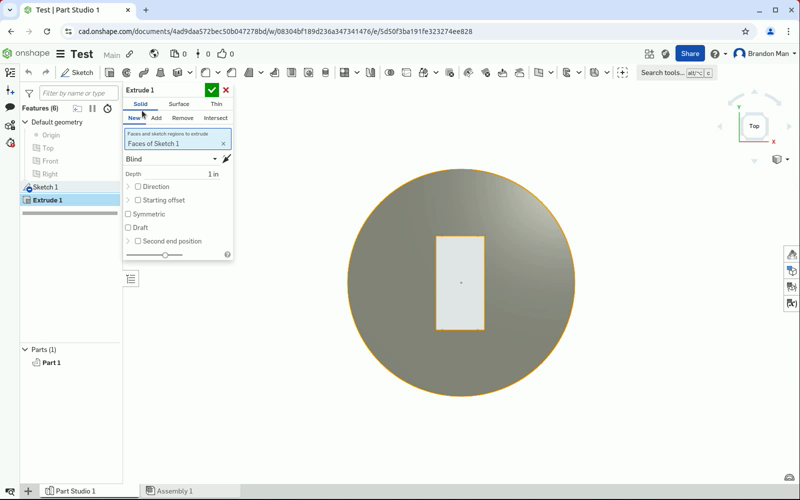
mouse_move(137, 120)
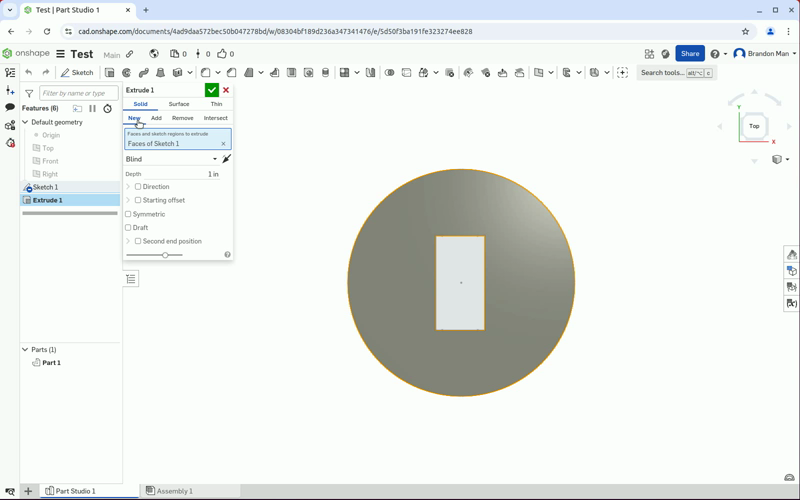
click(137, 120)
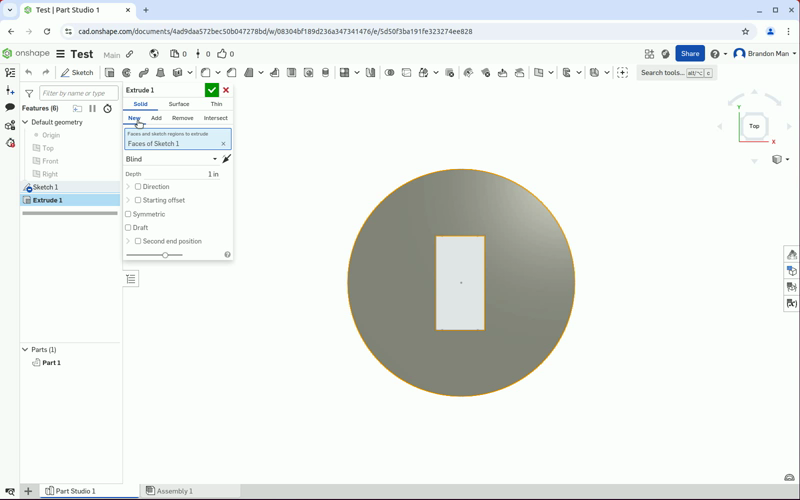
key(tab, 4)
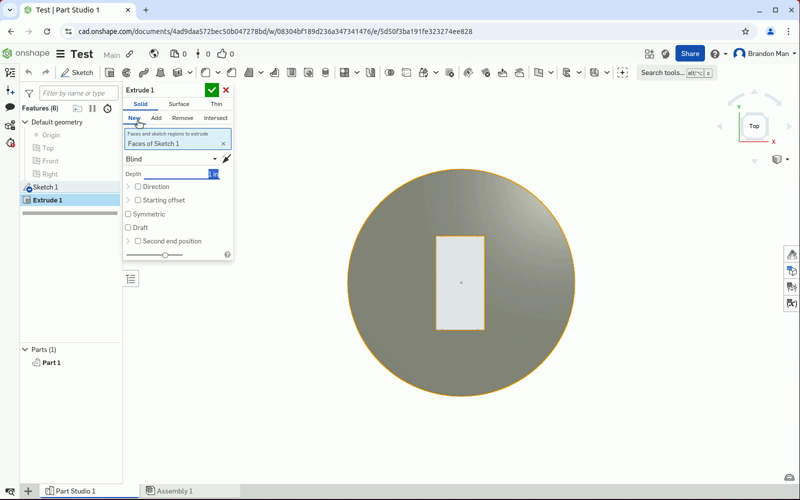
text(2.407)
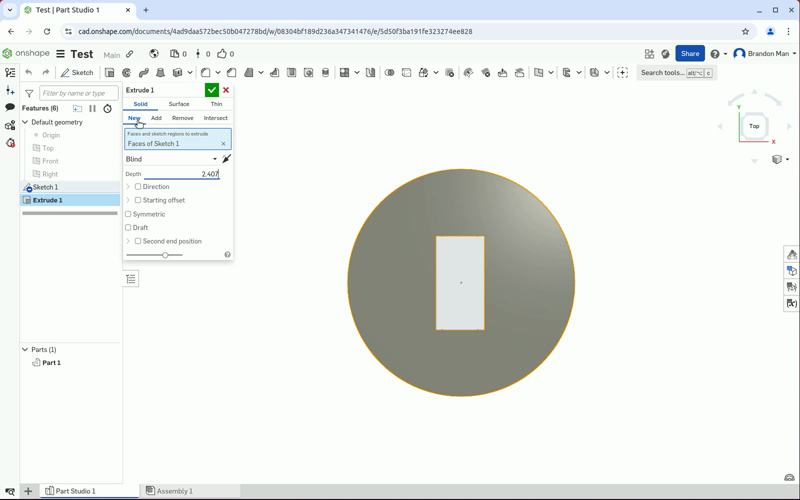
key(enter)
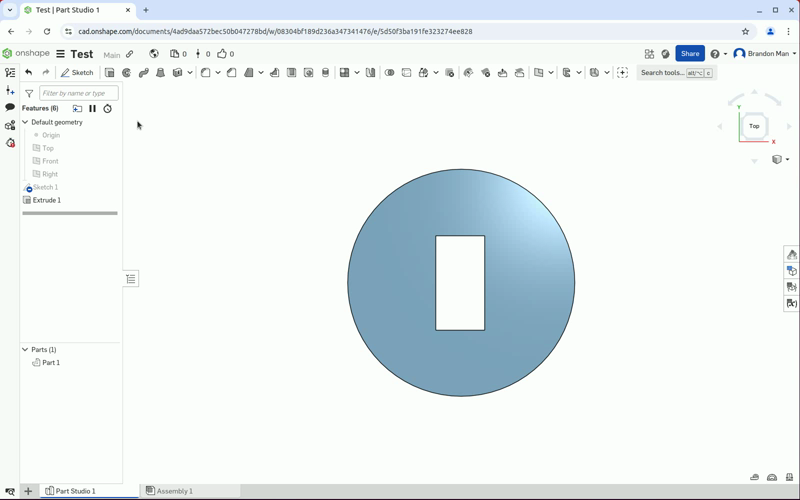
key(shift+h)
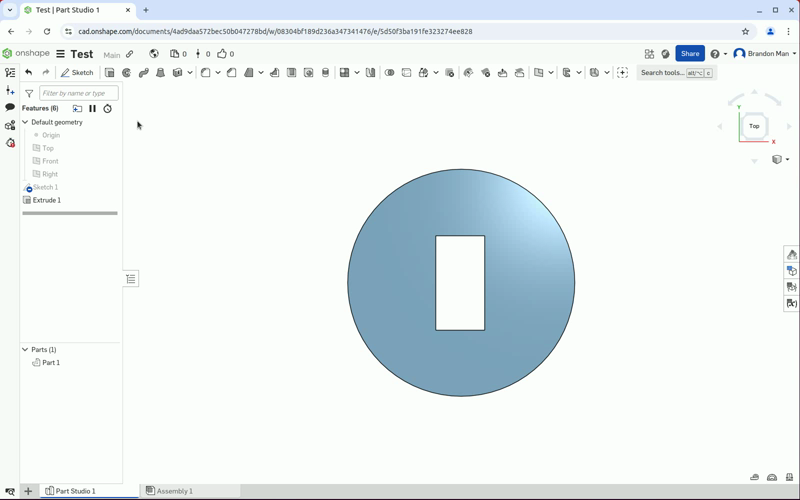
key(shift+h)
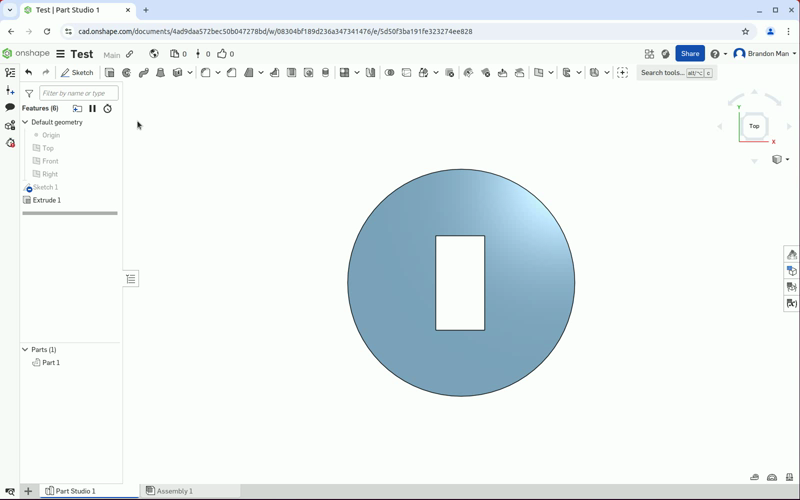
mouse_move(73, 189)
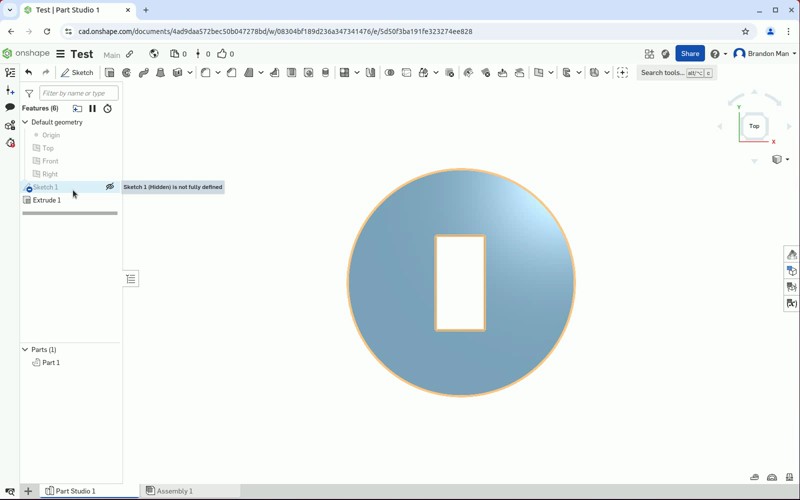
click(73, 189)
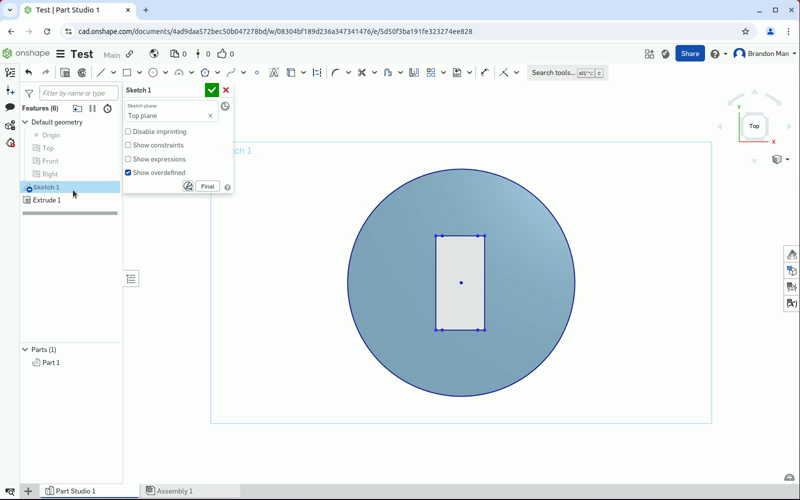
mouse_move(229, 92)
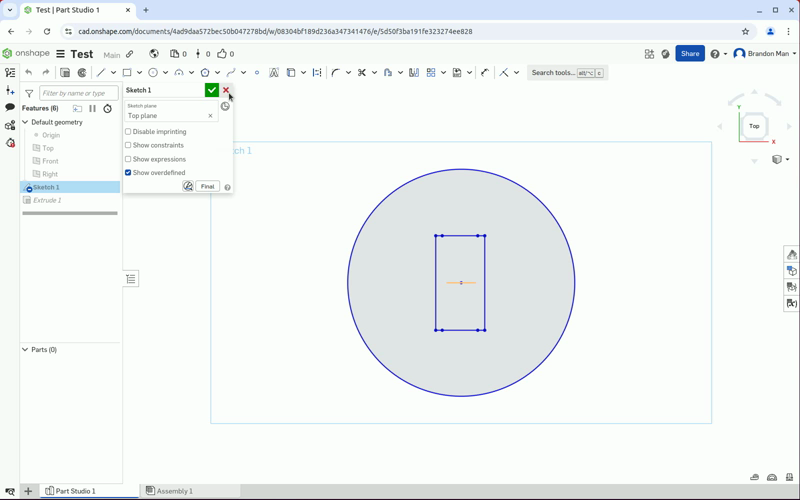
click(229, 92)
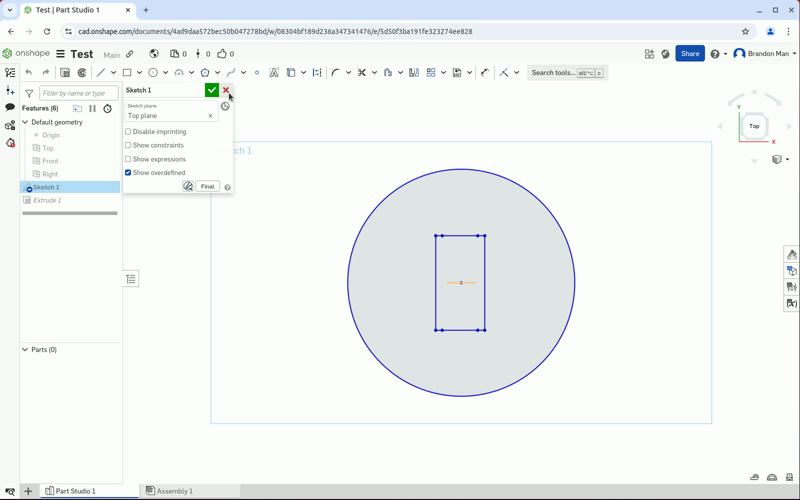
key(shift+s)
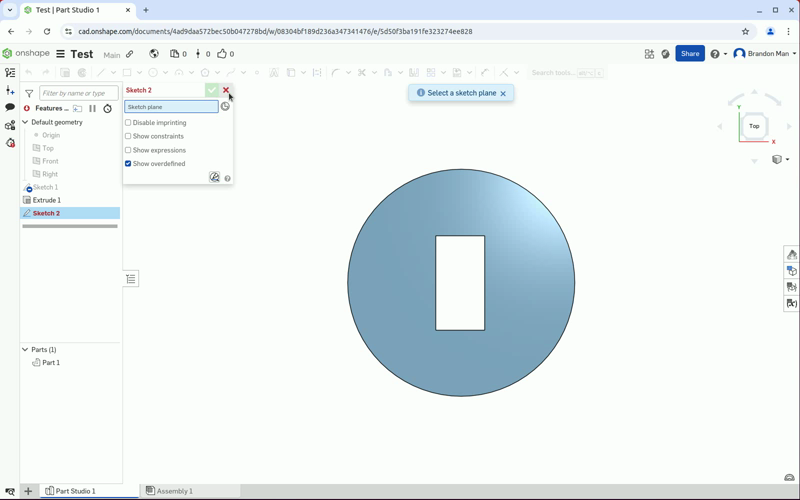
mouse_move(73, 150)
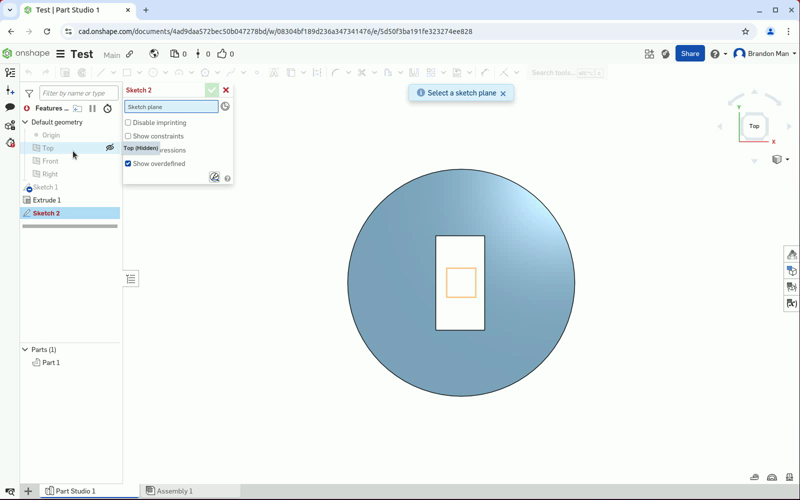
click(73, 150)
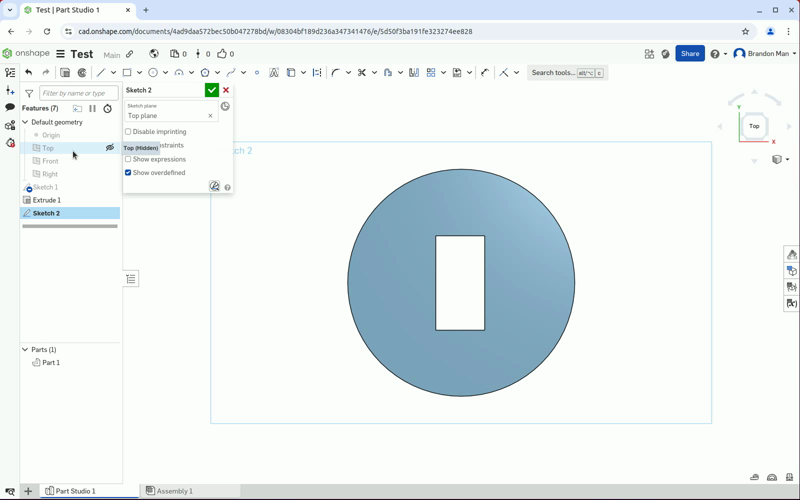
mouse_move(73, 352)
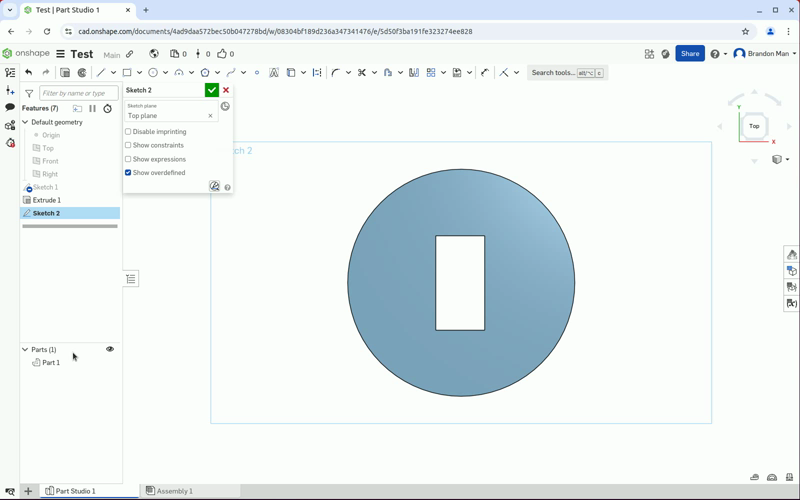
key(y)
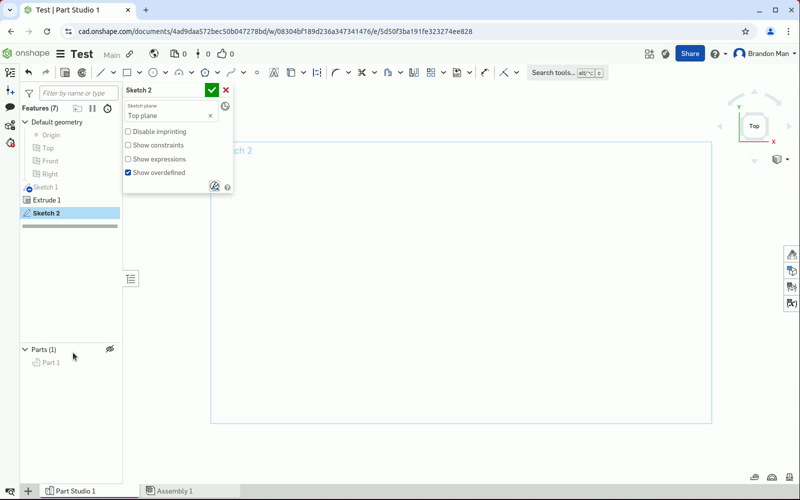
key(l)
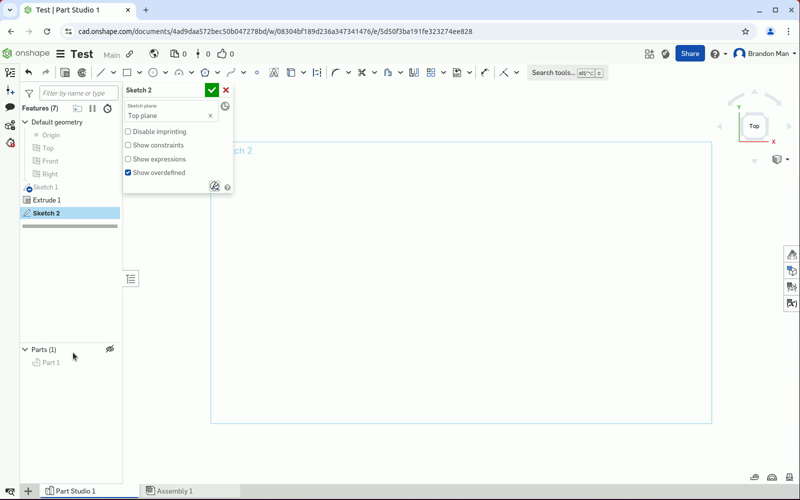
key_down(shift)
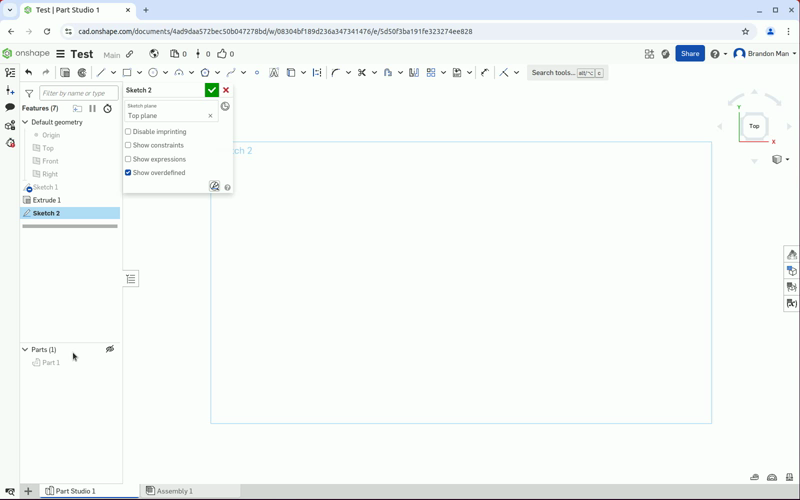
mouse_move(436, 330)
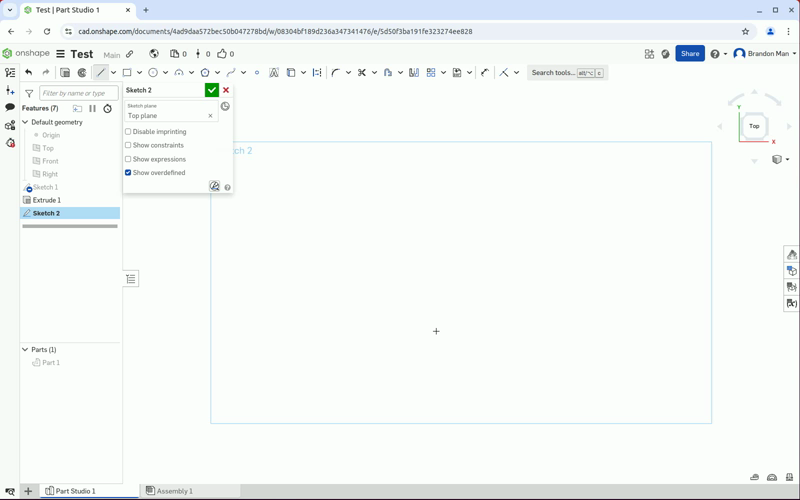
click(436, 330)
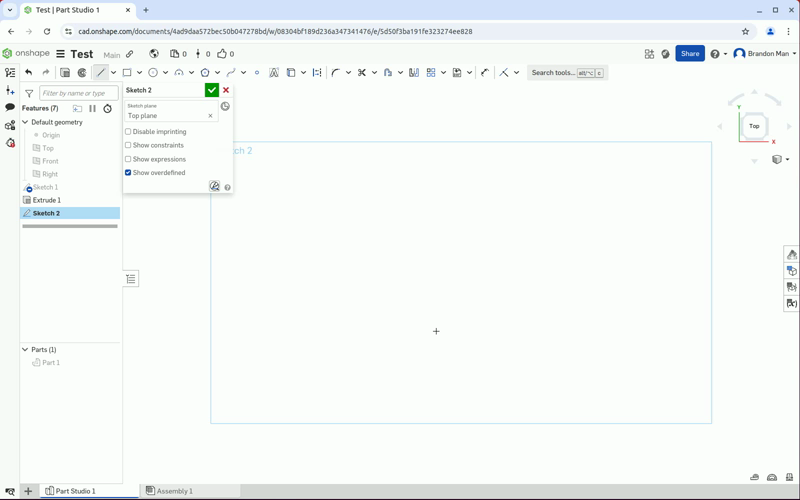
key_up(shift)
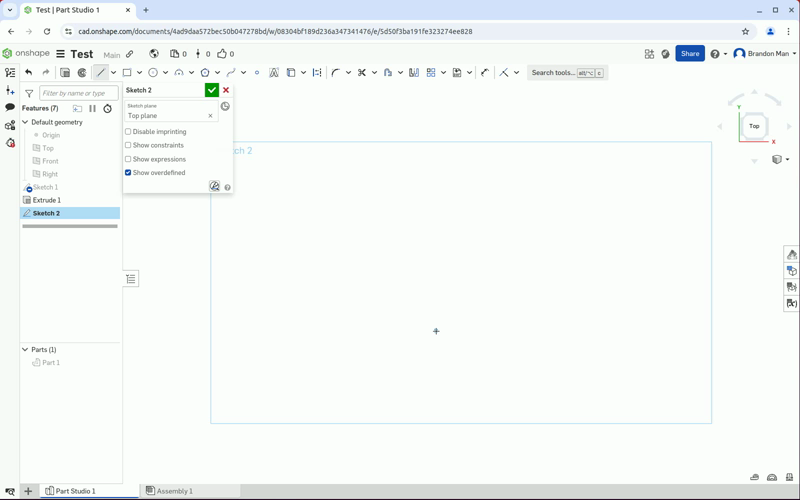
key_down(shift)
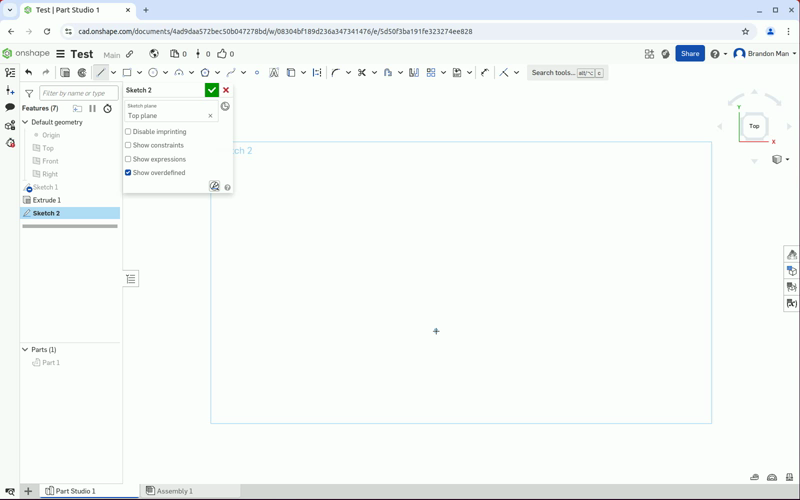
mouse_move(466, 330)
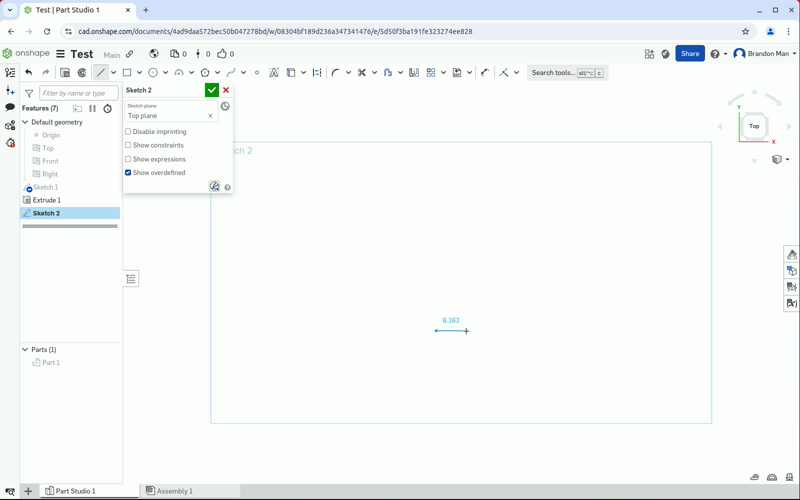
mouse_move(442, 330)
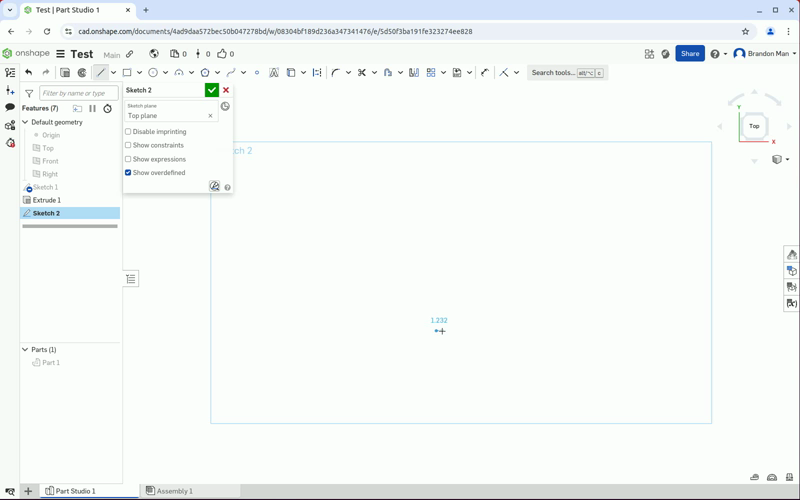
scroll(6)
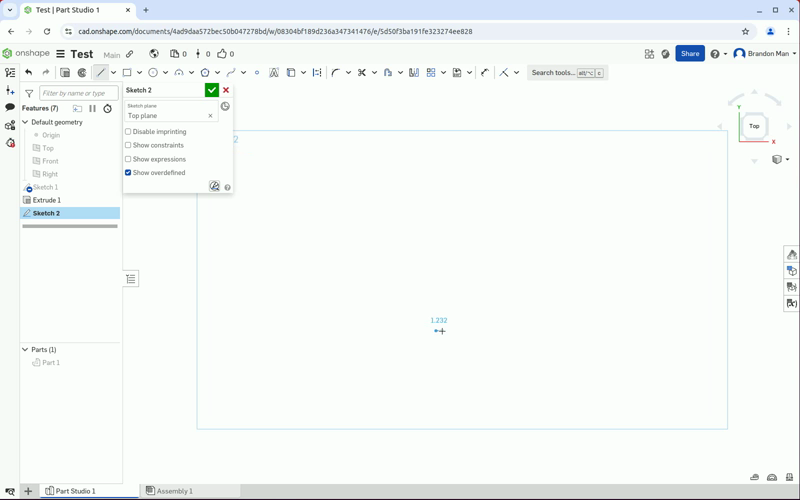
scroll(6)
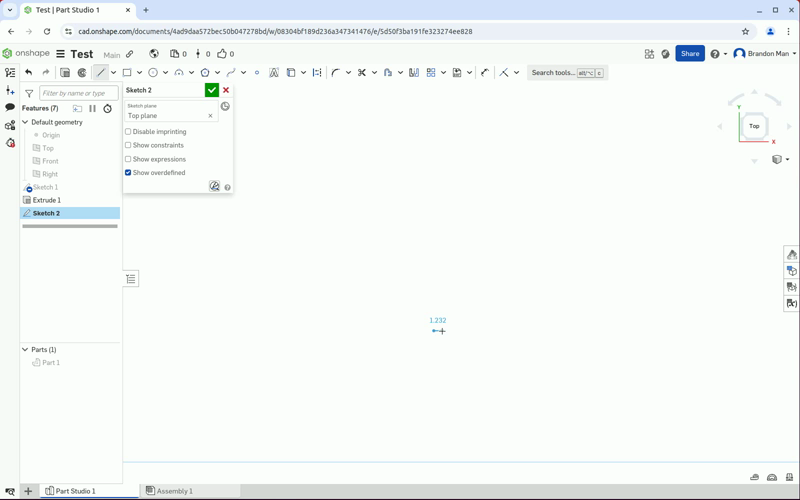
scroll(6)
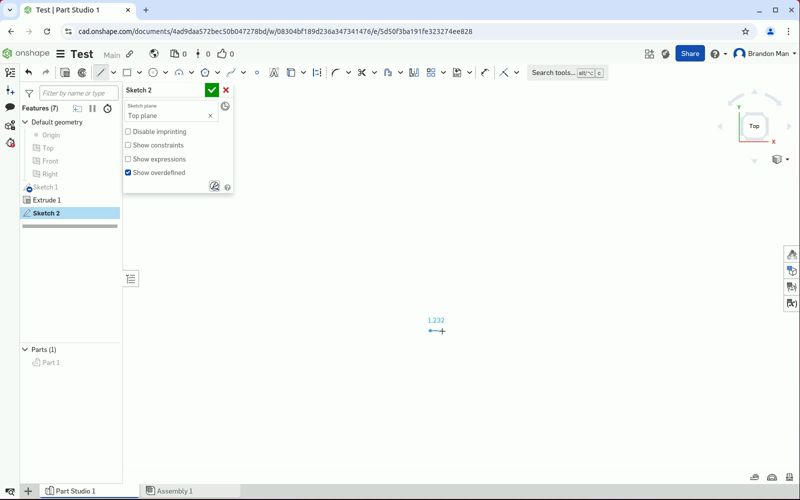
scroll(6)
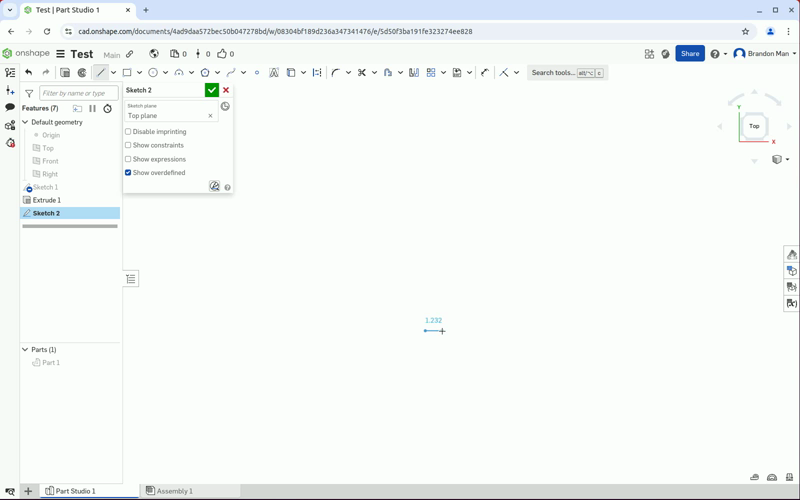
scroll(6)
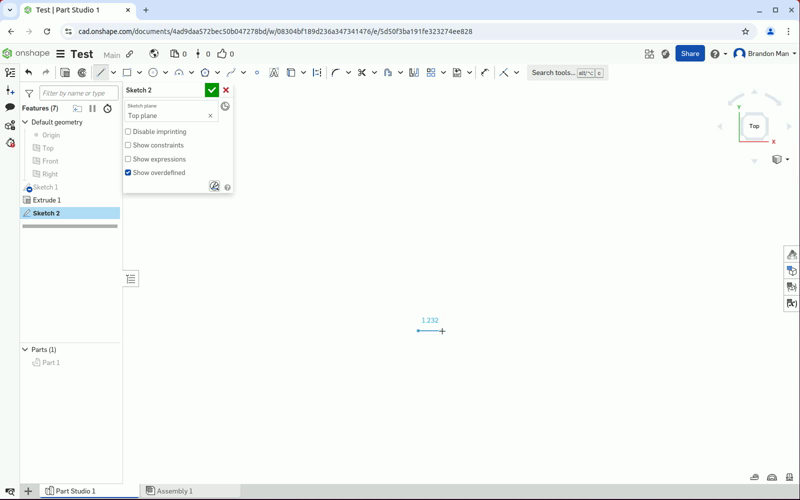
scroll(6)
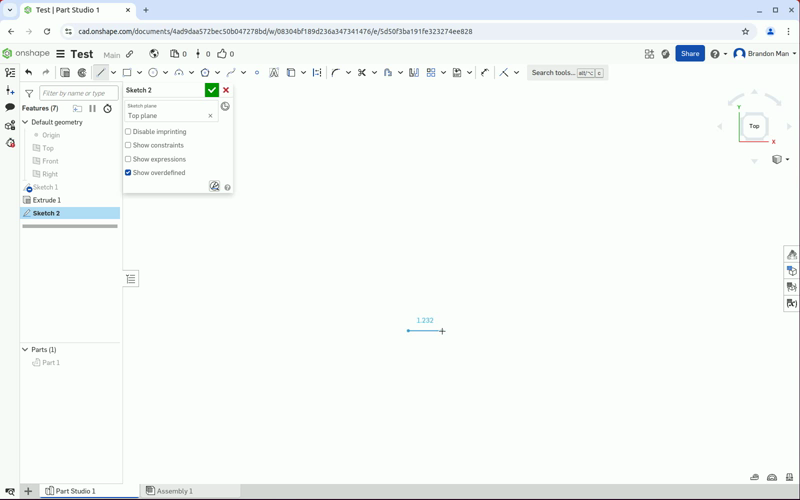
scroll(6)
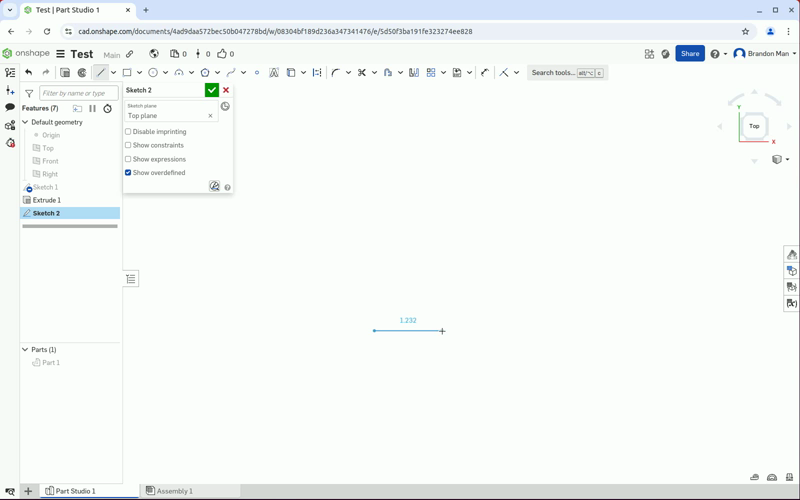
click(442, 330)
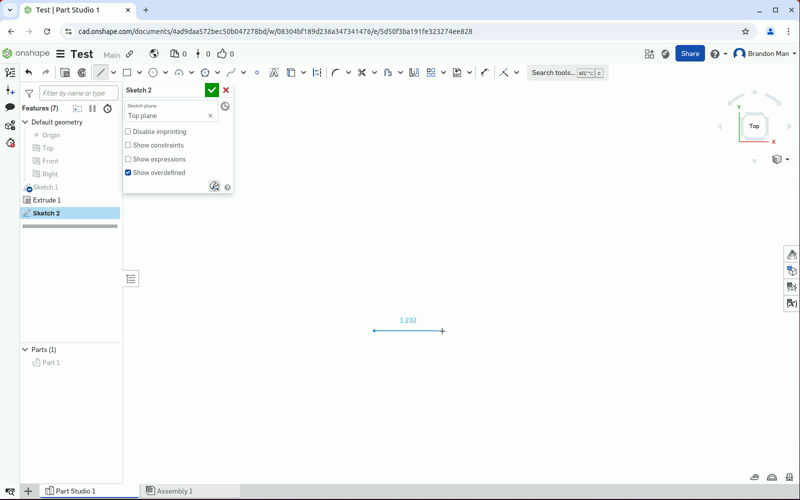
scroll(-6)
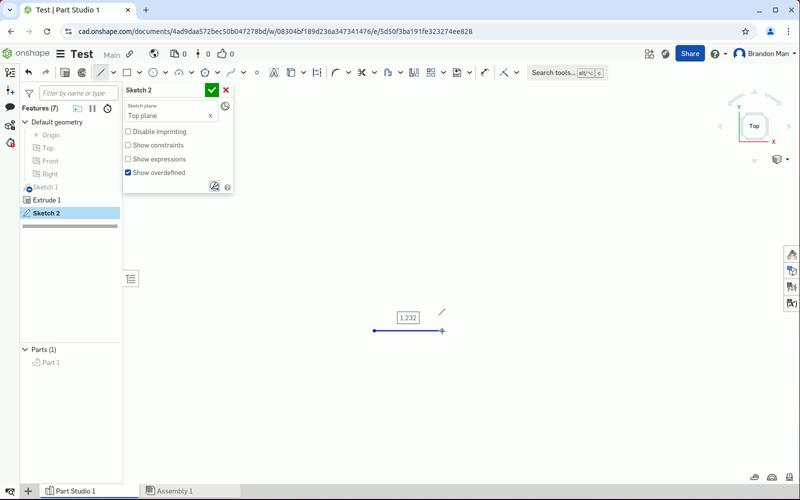
scroll(-6)
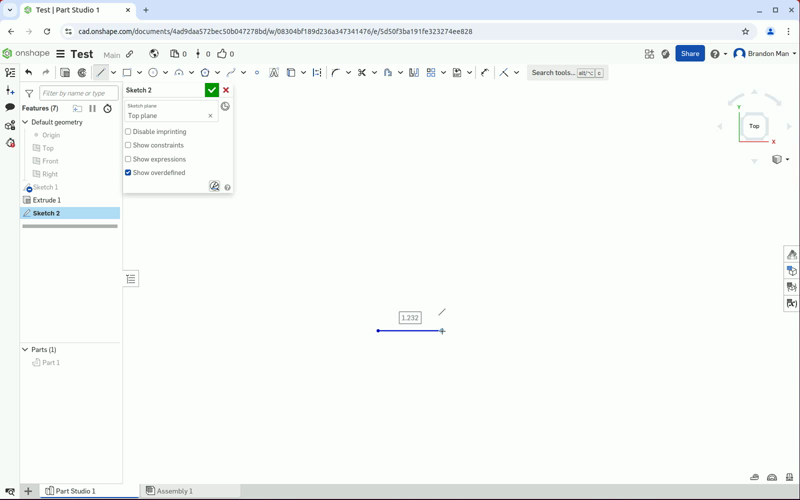
scroll(-6)
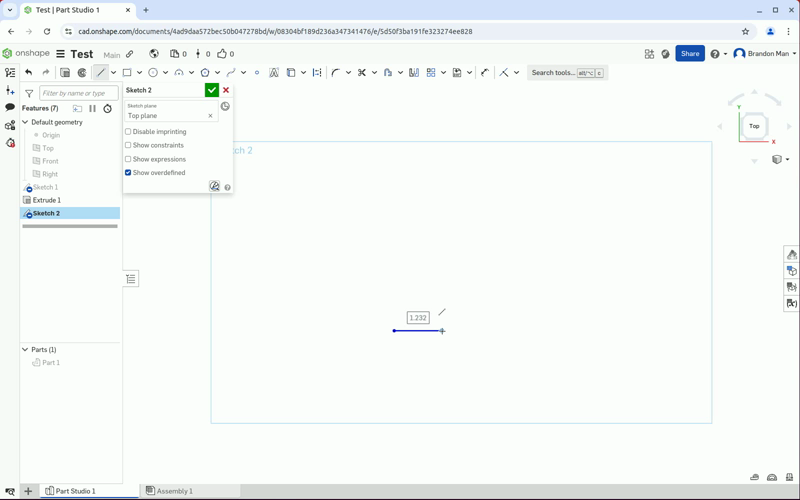
scroll(-6)
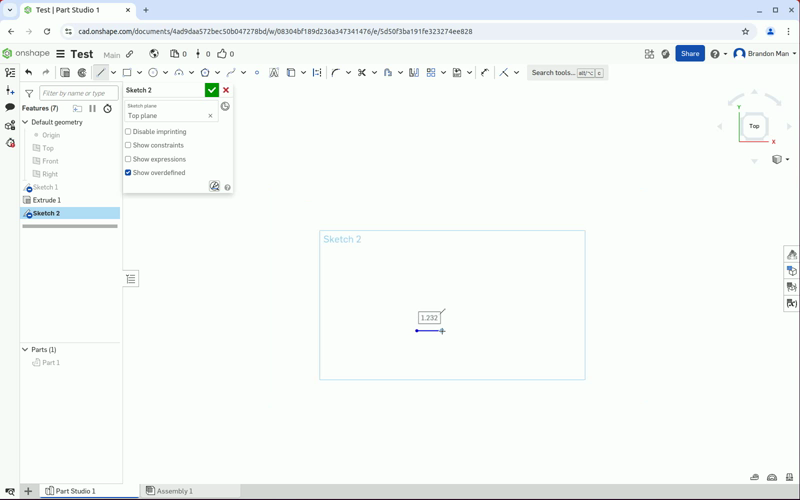
scroll(-6)
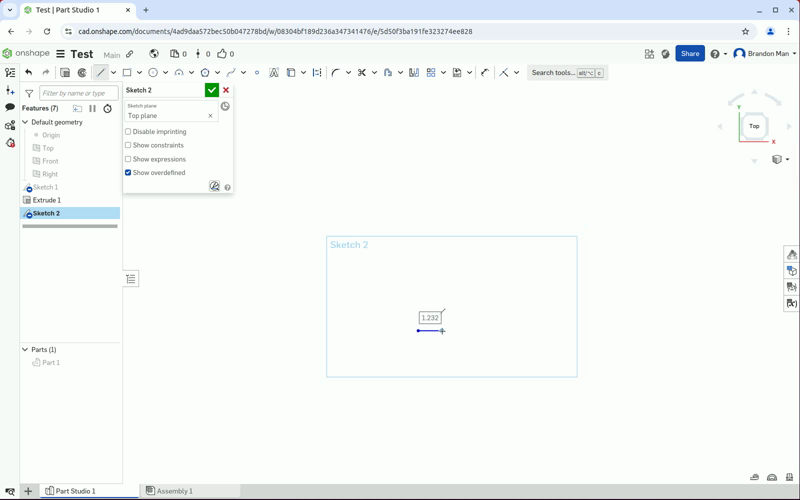
scroll(-6)
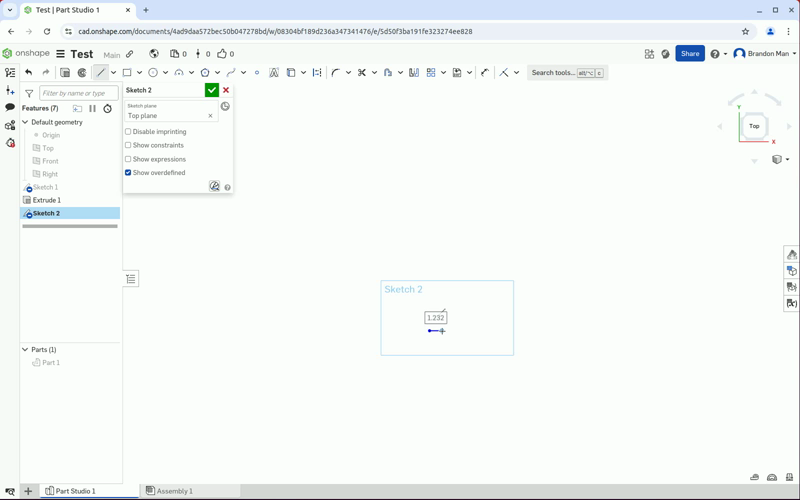
scroll(-6)
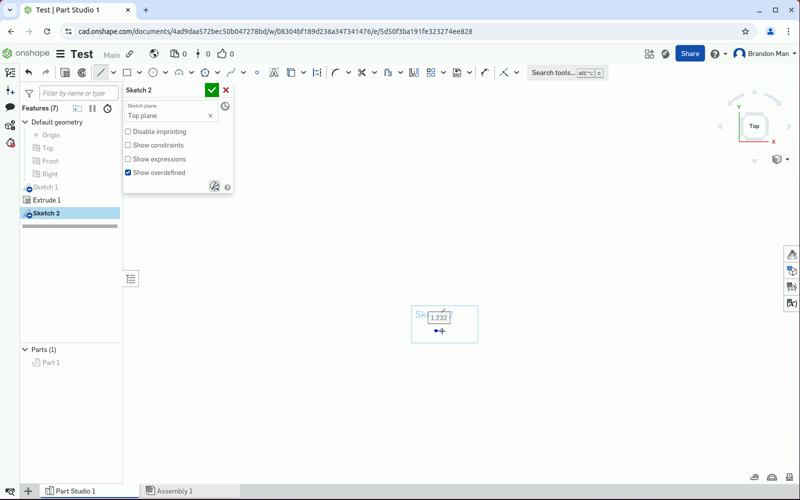
key_up(shift)
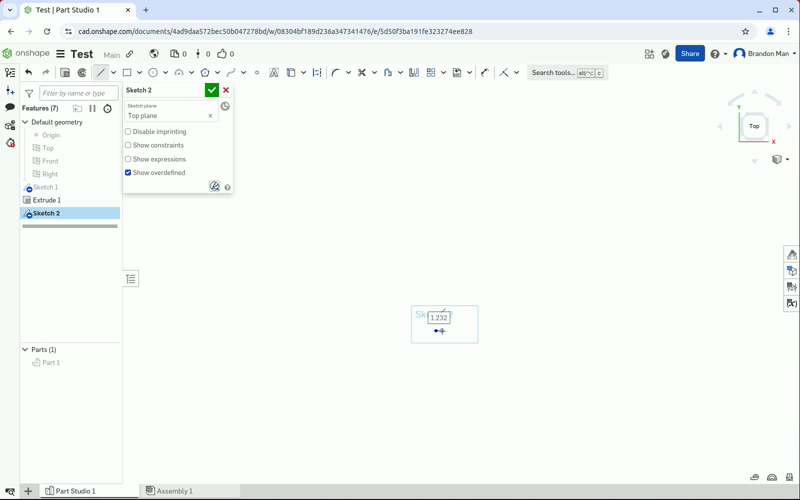
key_down(shift)
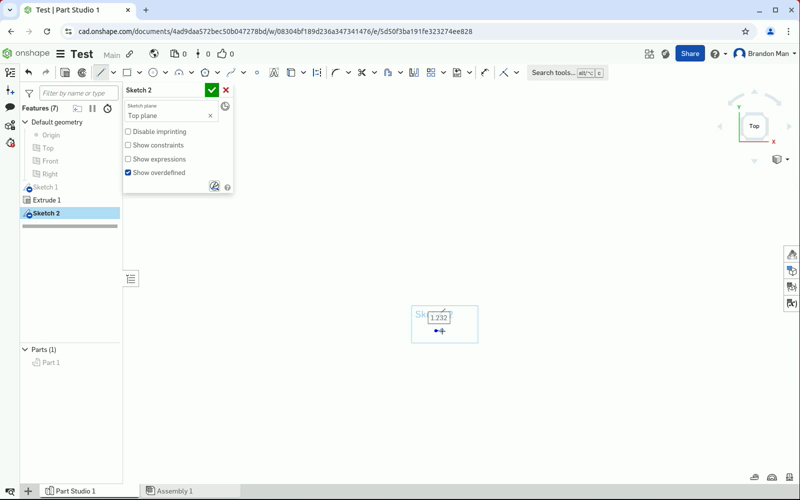
mouse_move(442, 234)
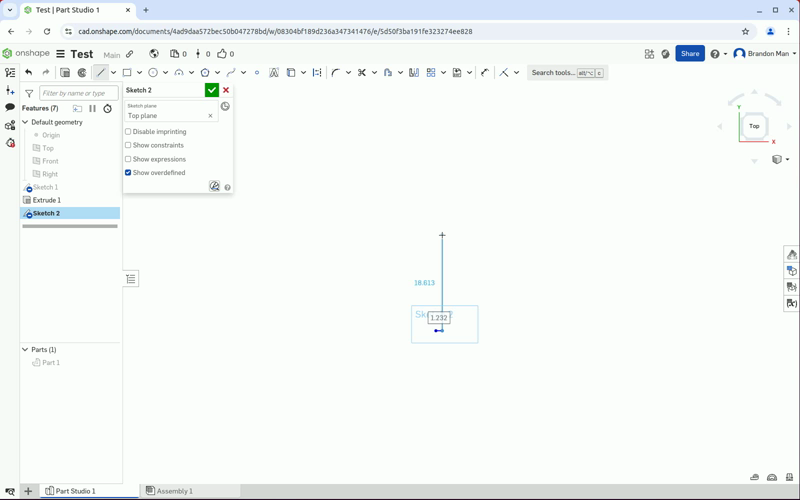
click(442, 234)
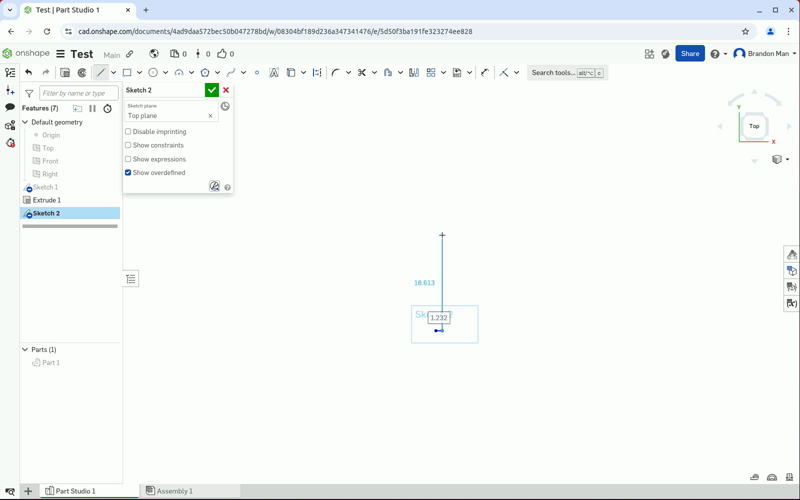
key_up(shift)
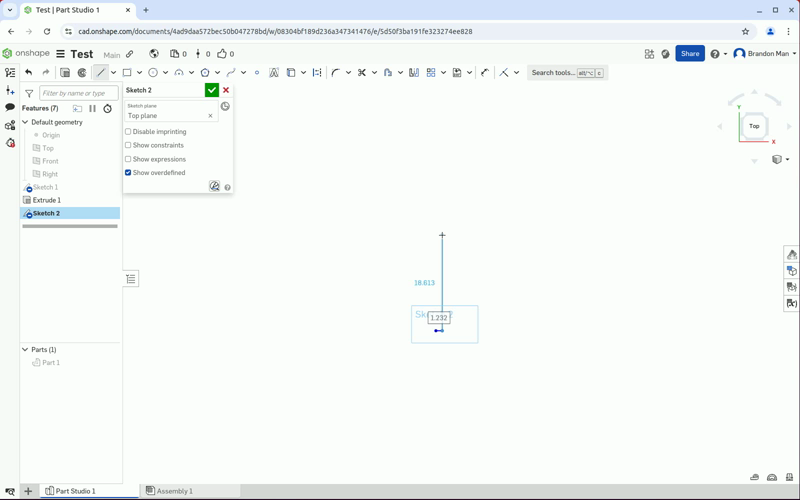
key_down(shift)
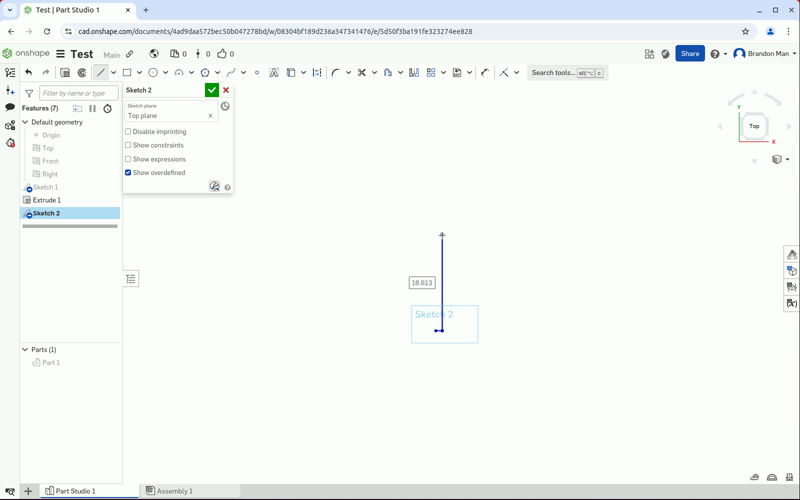
mouse_move(472, 234)
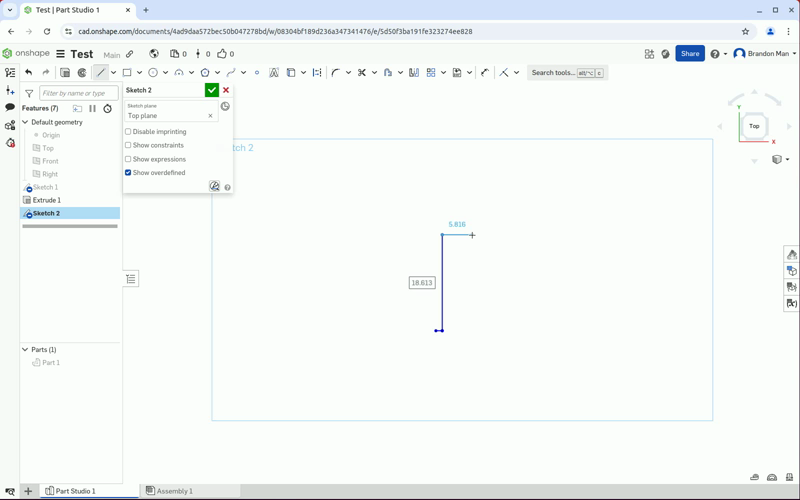
mouse_move(436, 234)
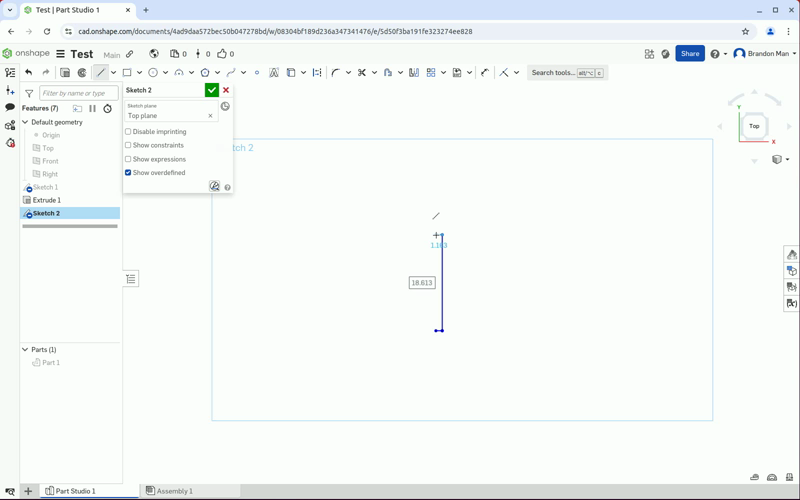
scroll(6)
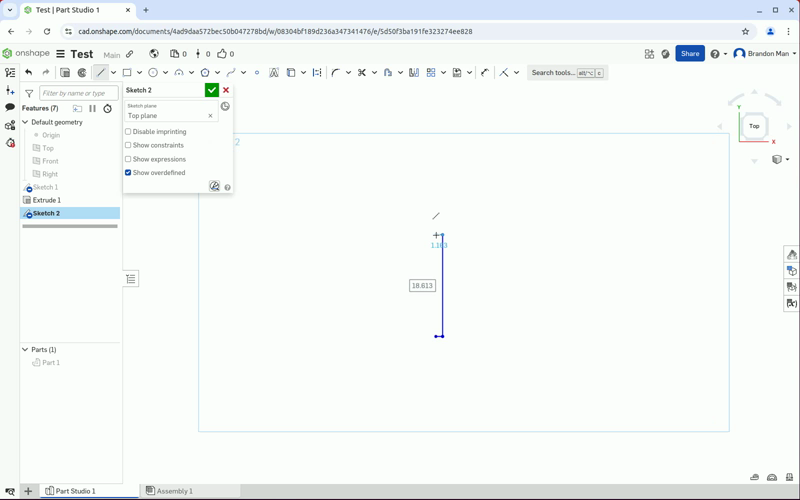
scroll(6)
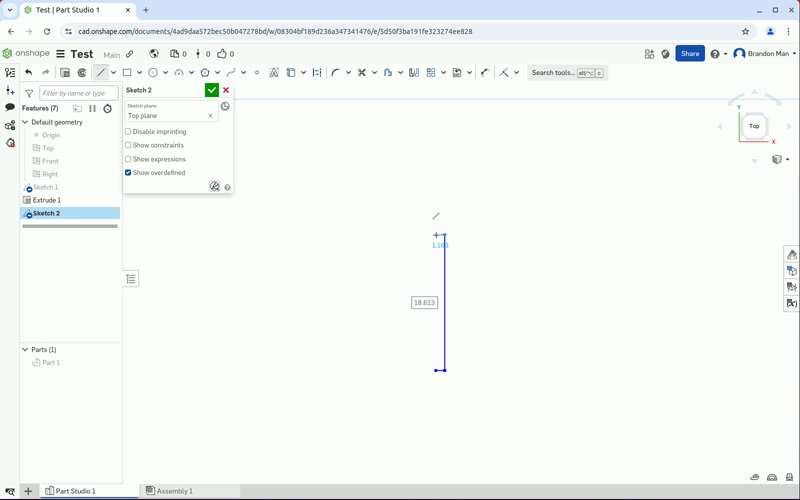
scroll(6)
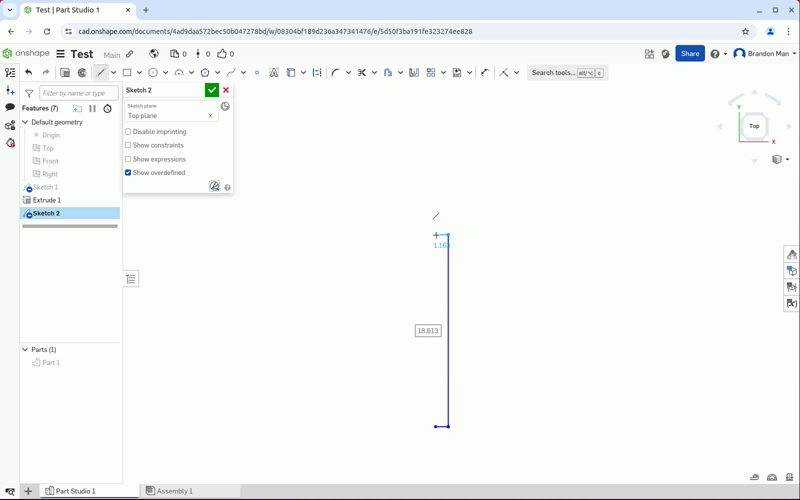
scroll(6)
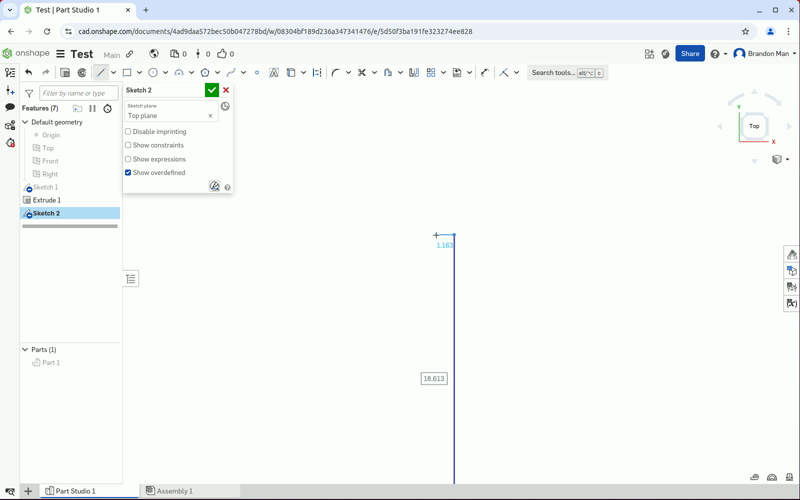
scroll(6)
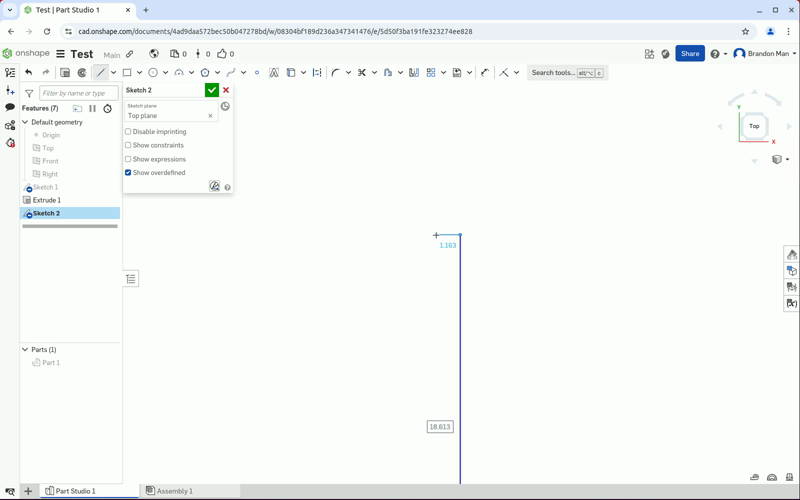
scroll(6)
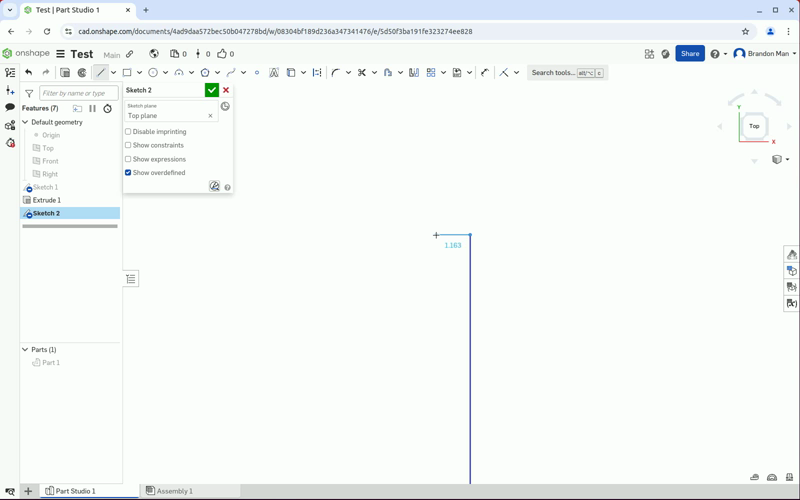
scroll(6)
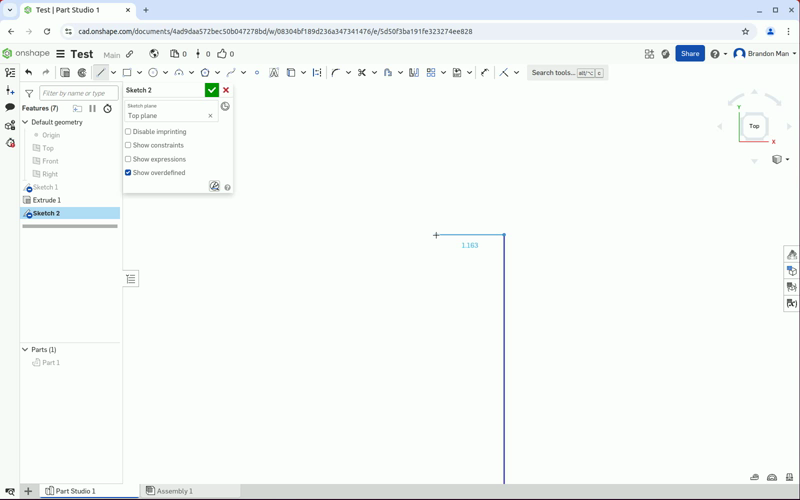
click(436, 234)
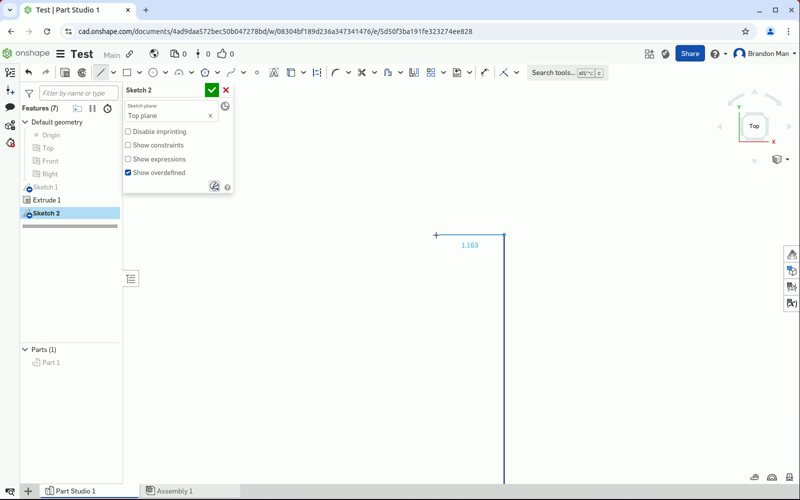
scroll(-6)
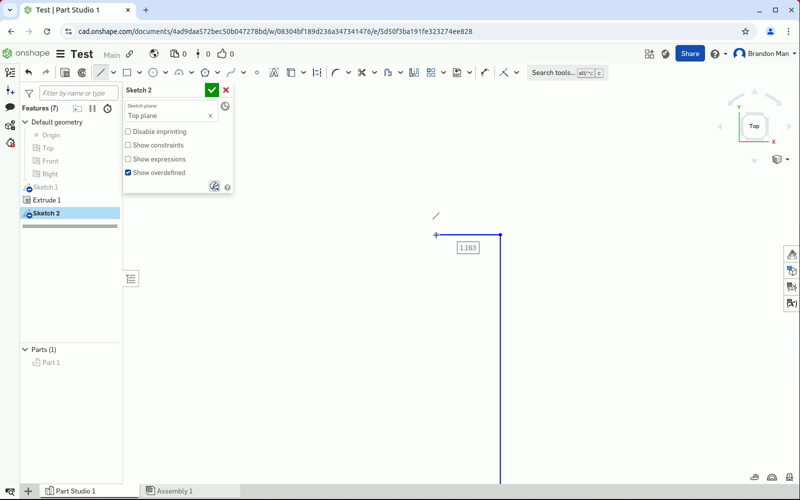
scroll(-6)
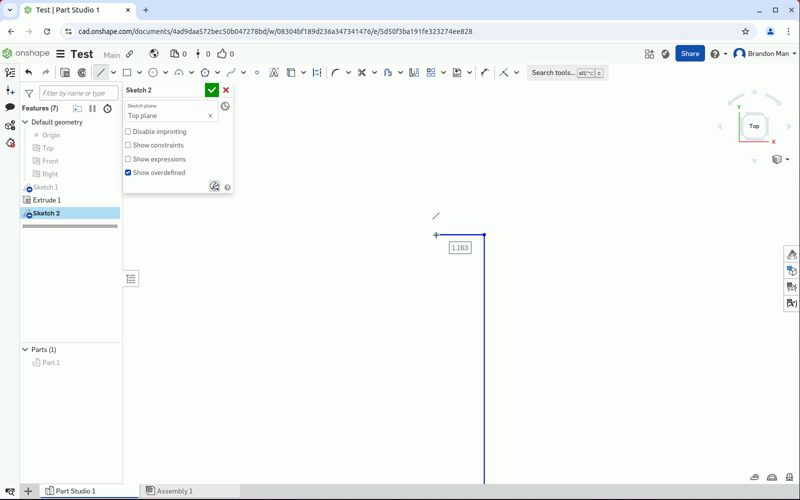
scroll(-6)
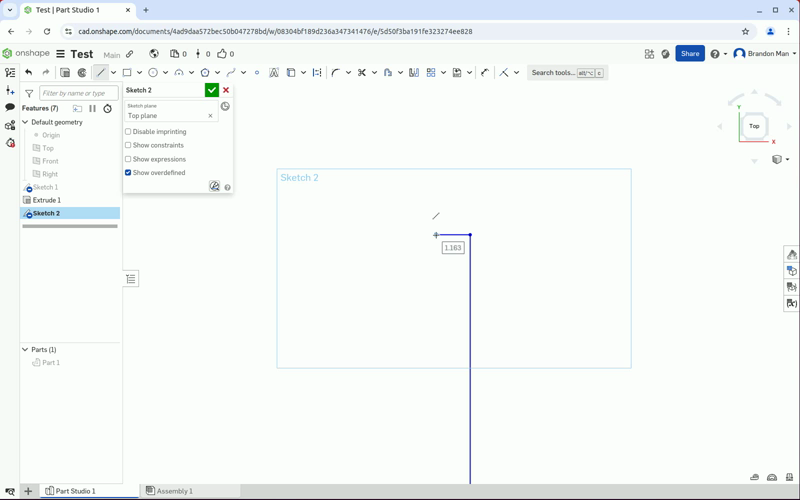
scroll(-6)
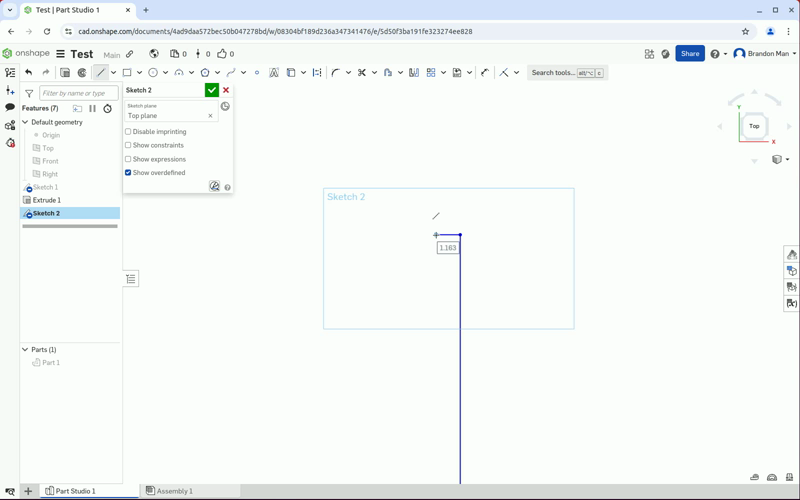
scroll(-6)
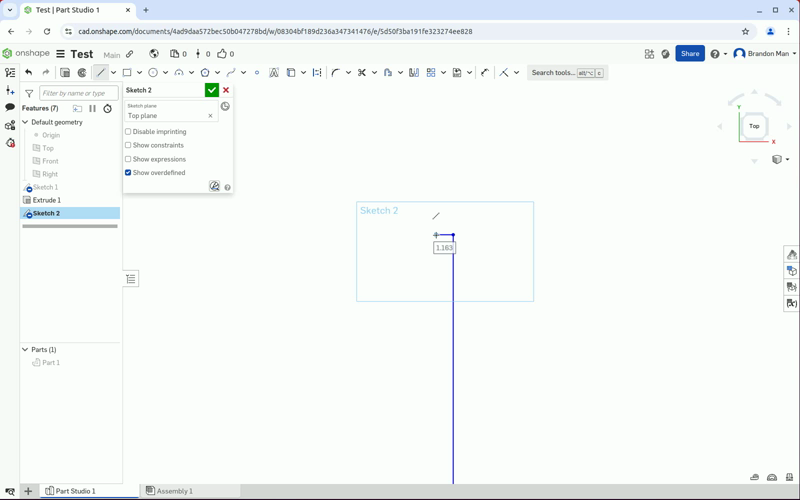
scroll(-6)
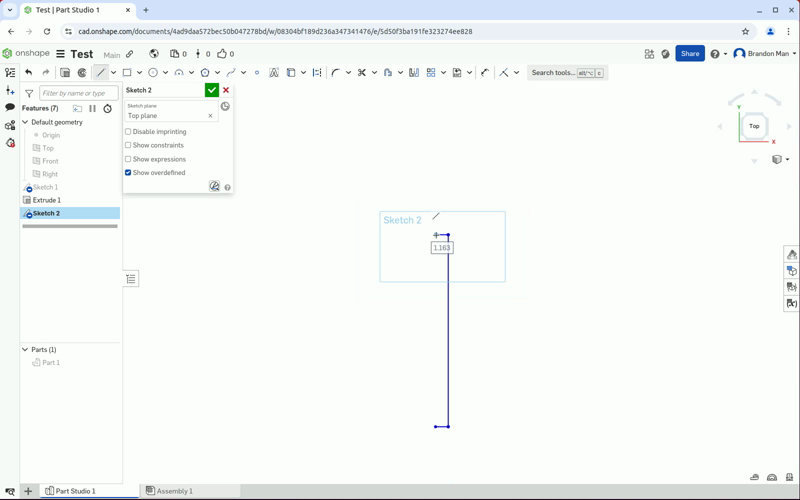
scroll(-6)
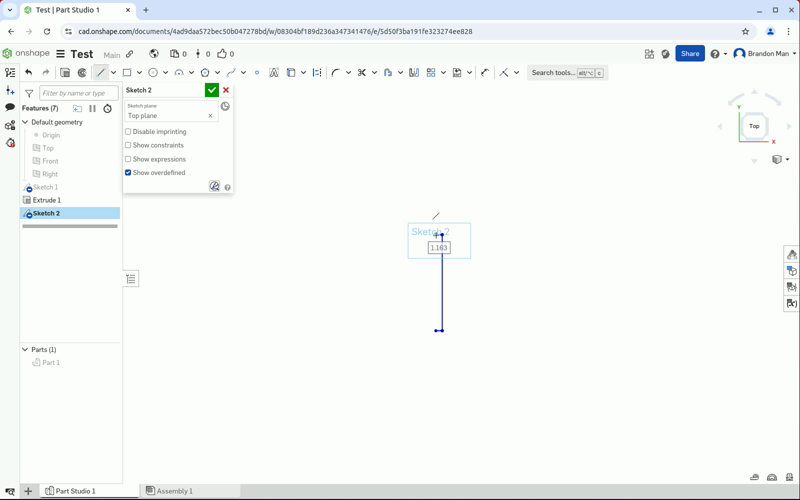
key_up(shift)
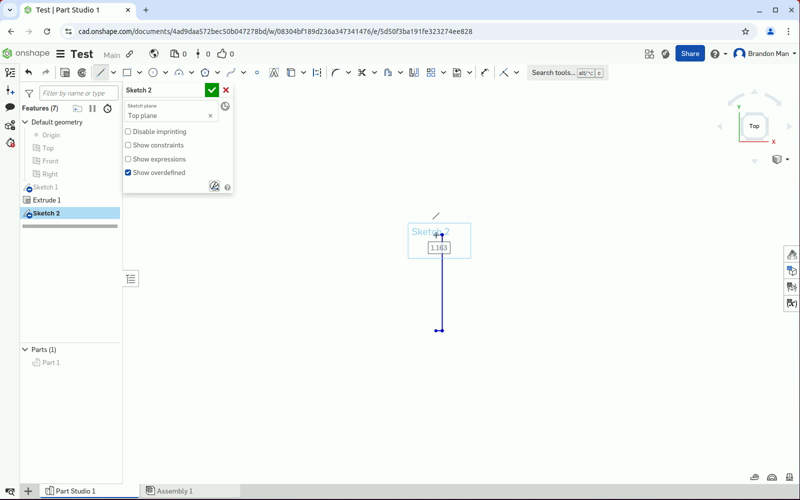
key_down(shift)
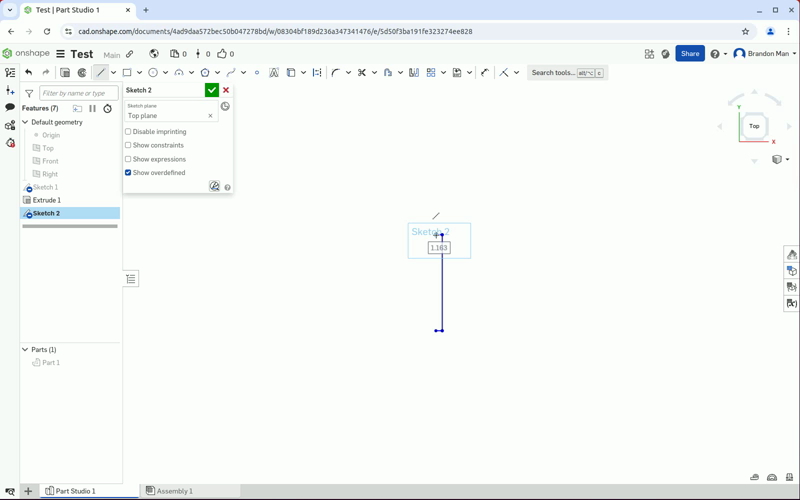
mouse_move(436, 330)
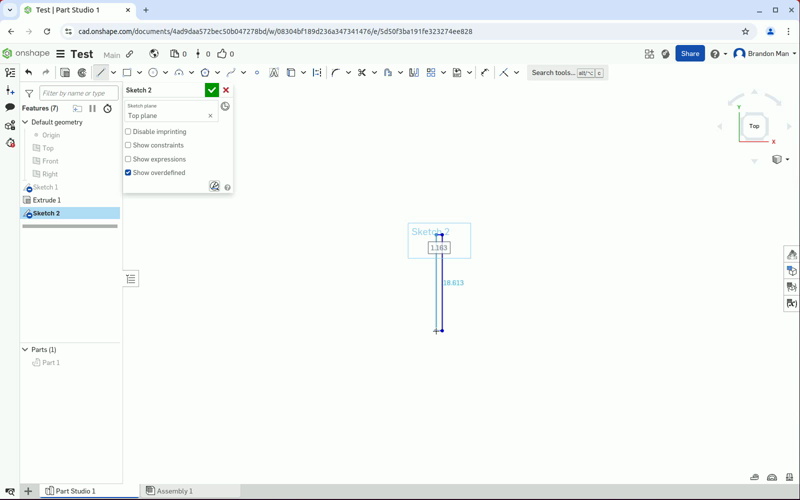
key_up(shift)
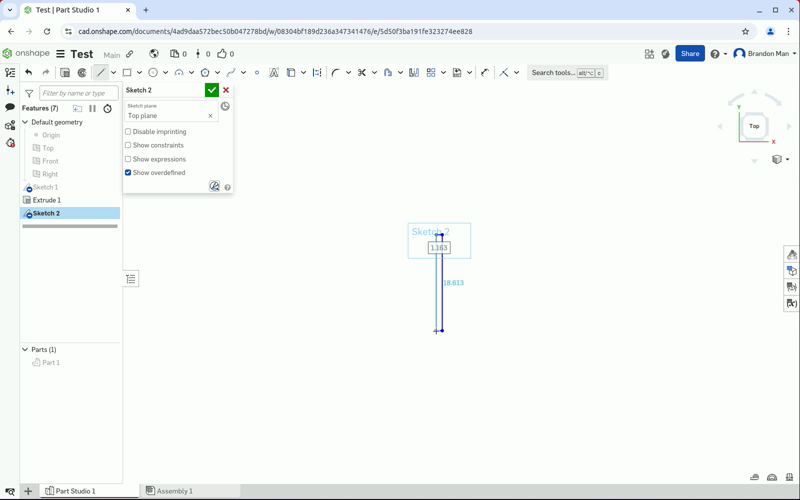
click(436, 330)
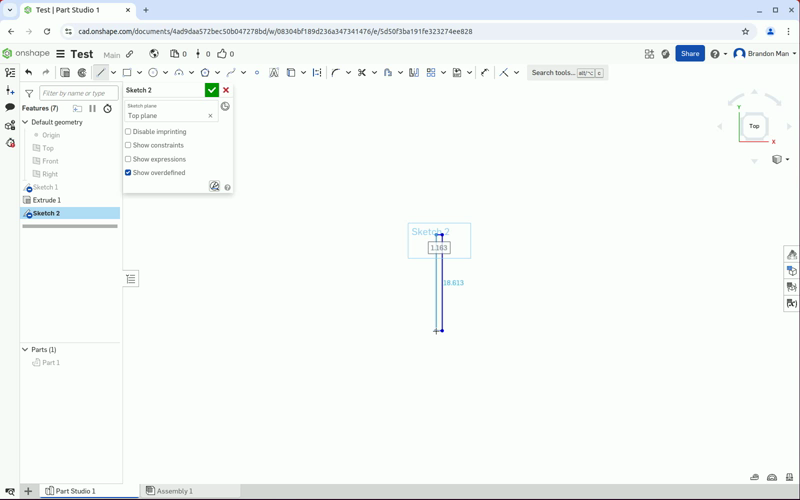
key(esc)
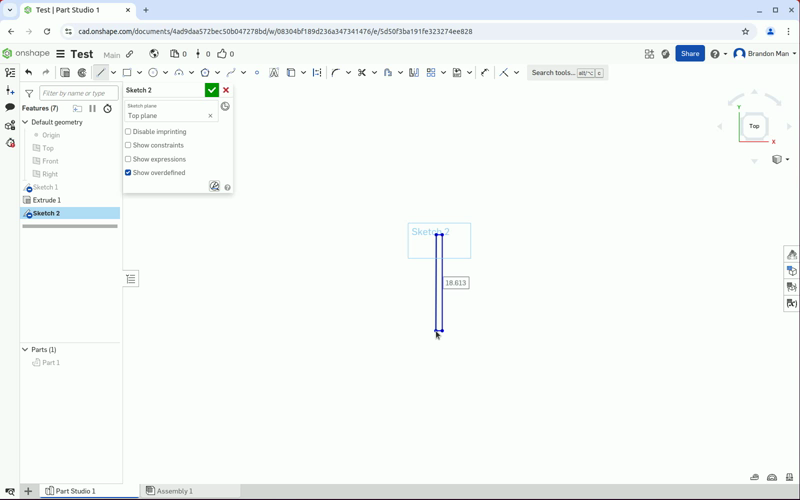
mouse_move(437, 251)
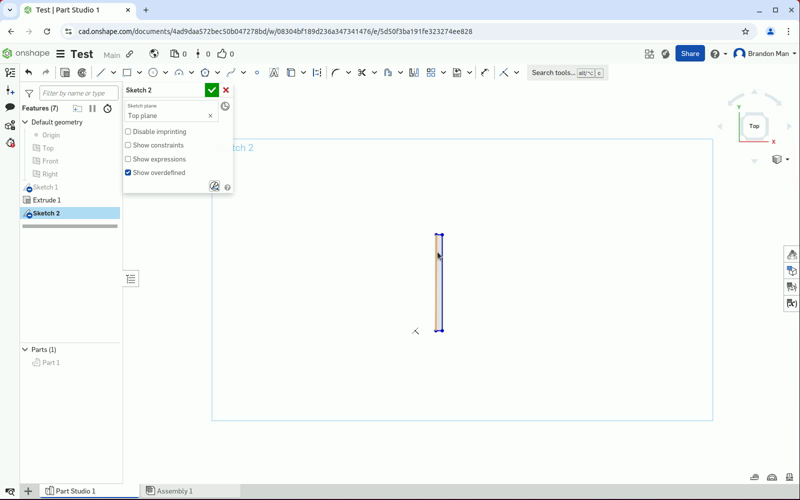
scroll(6)
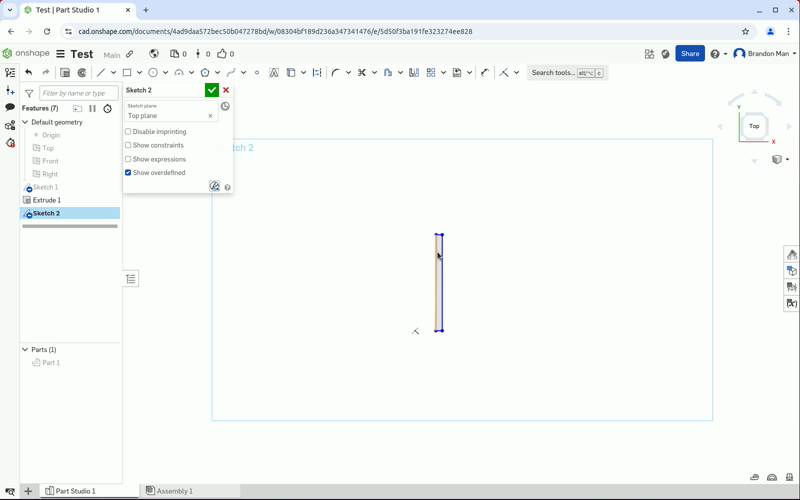
scroll(6)
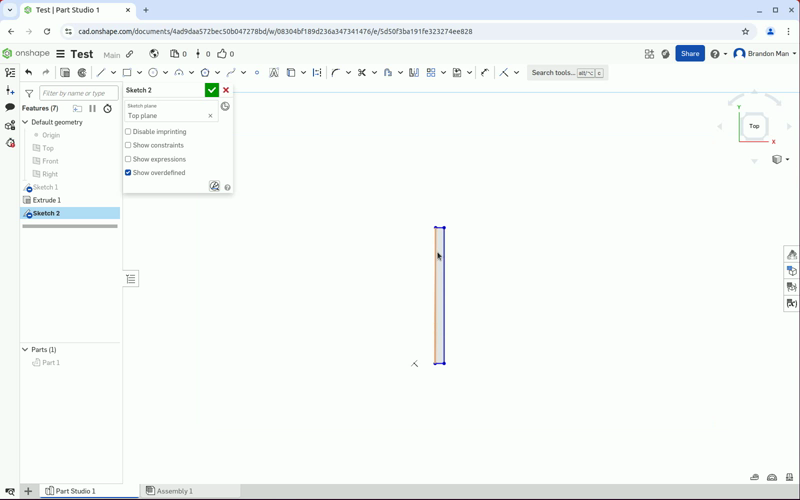
scroll(6)
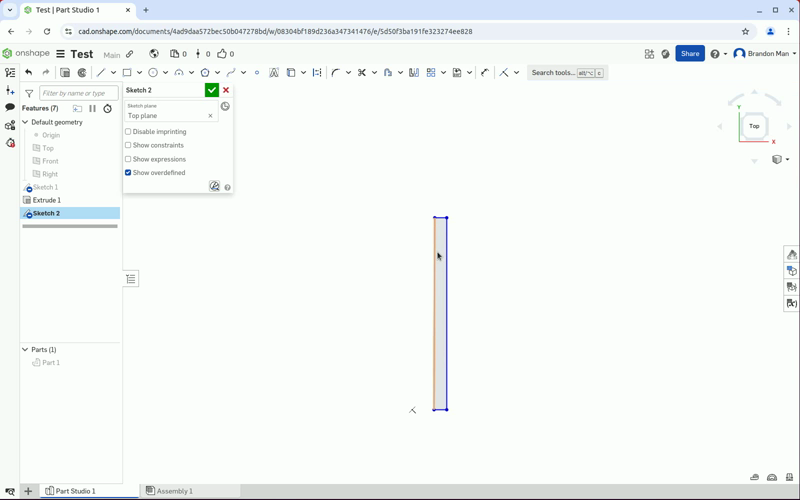
scroll(6)
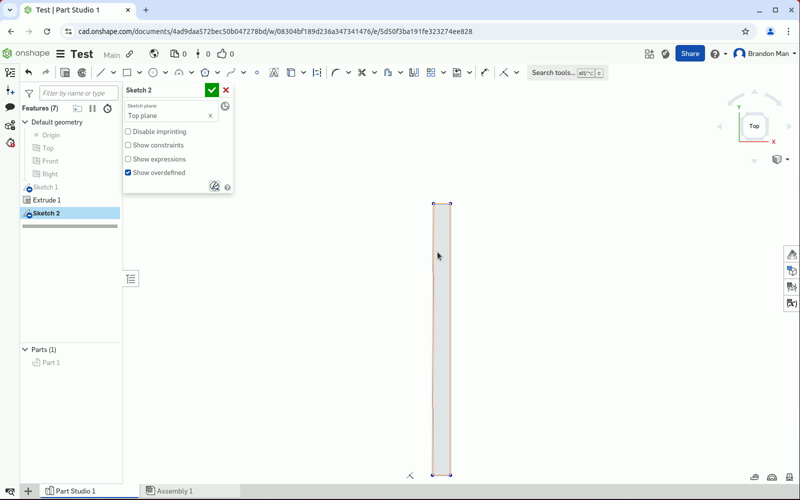
scroll(6)
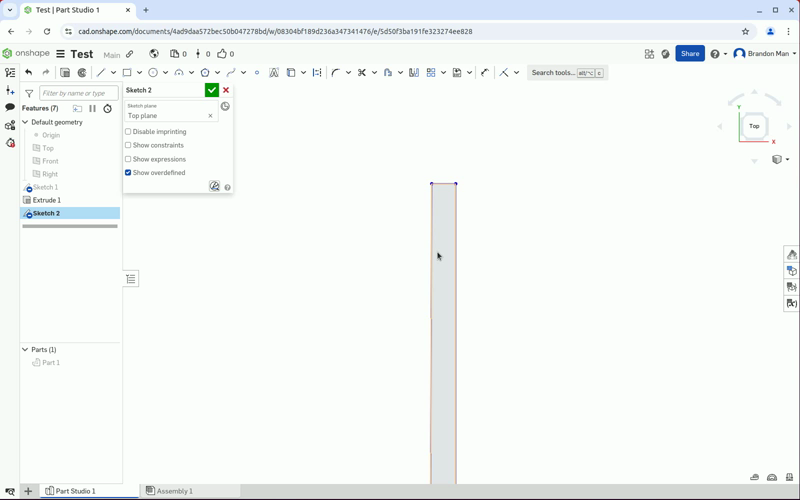
scroll(6)
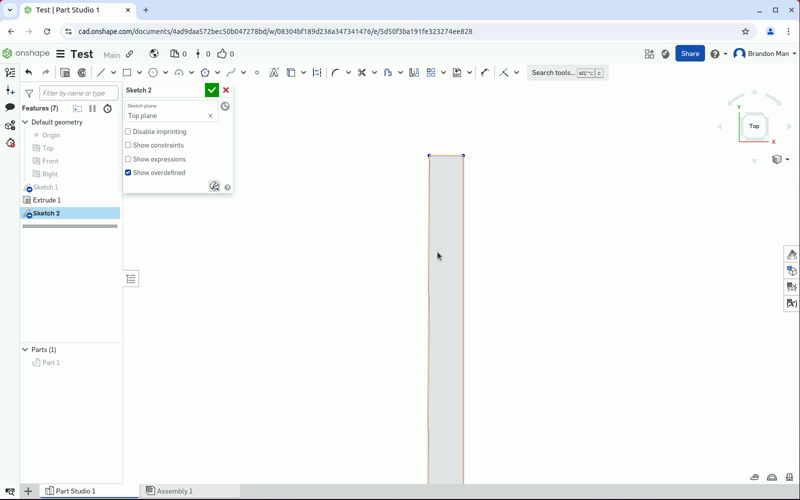
scroll(6)
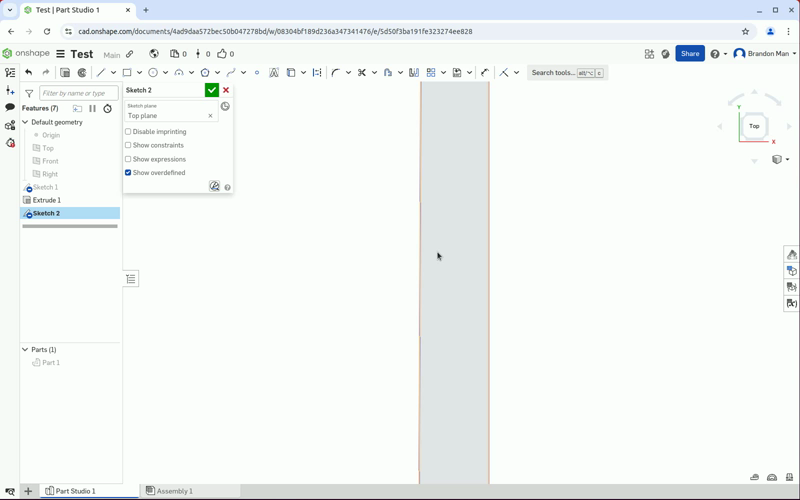
click(437, 251)
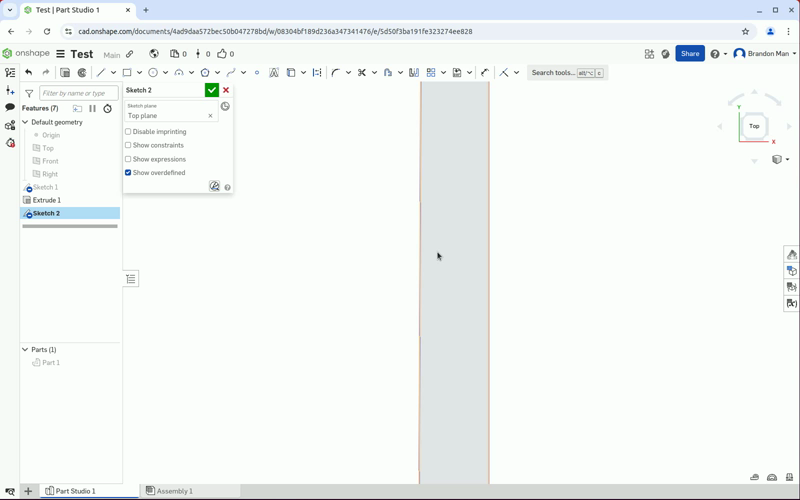
scroll(-6)
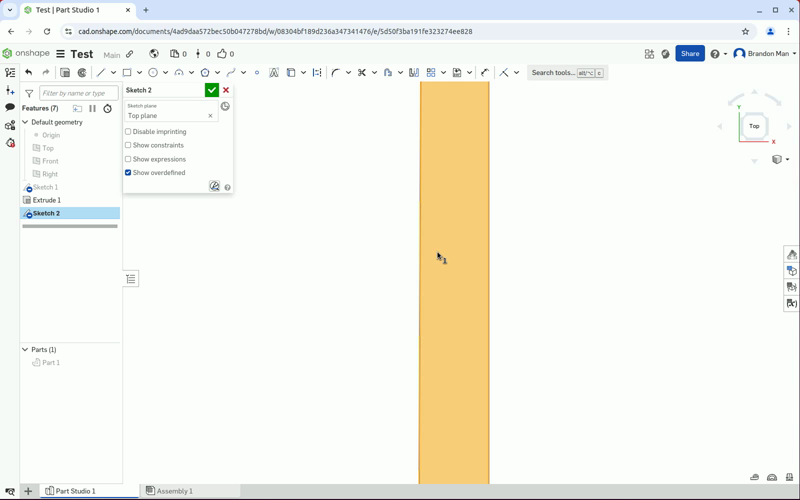
scroll(-6)
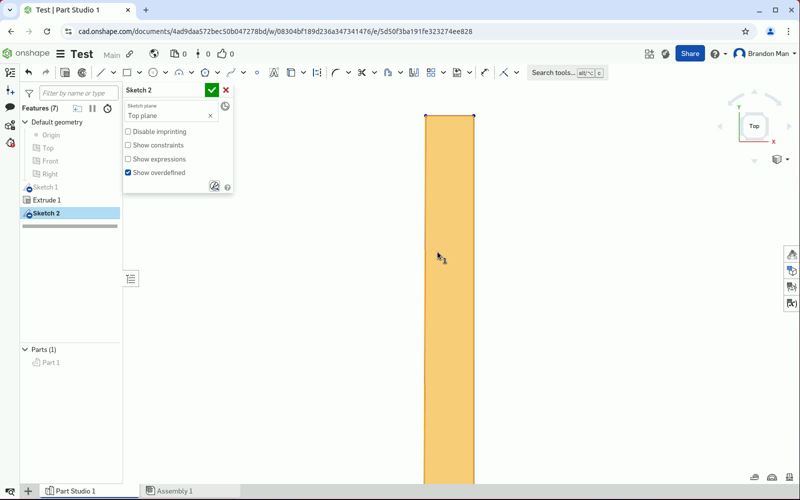
scroll(-6)
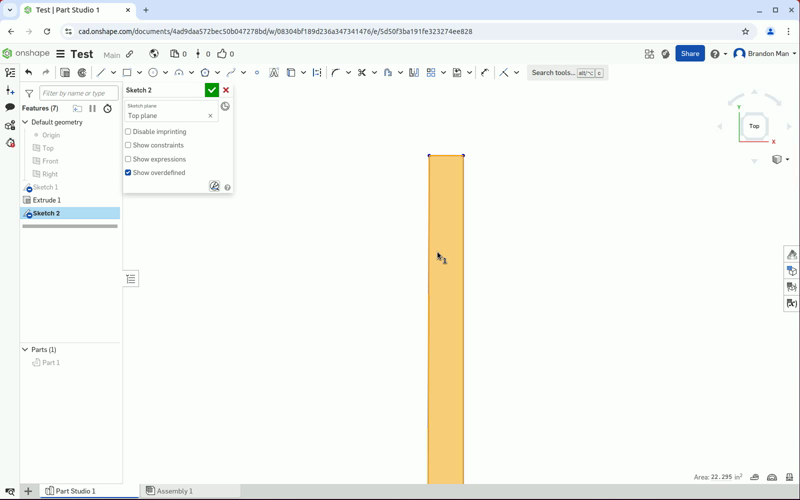
scroll(-6)
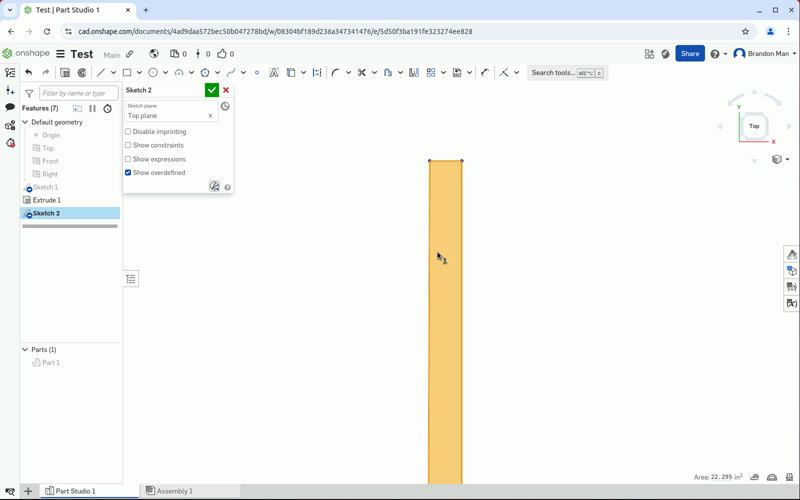
scroll(-6)
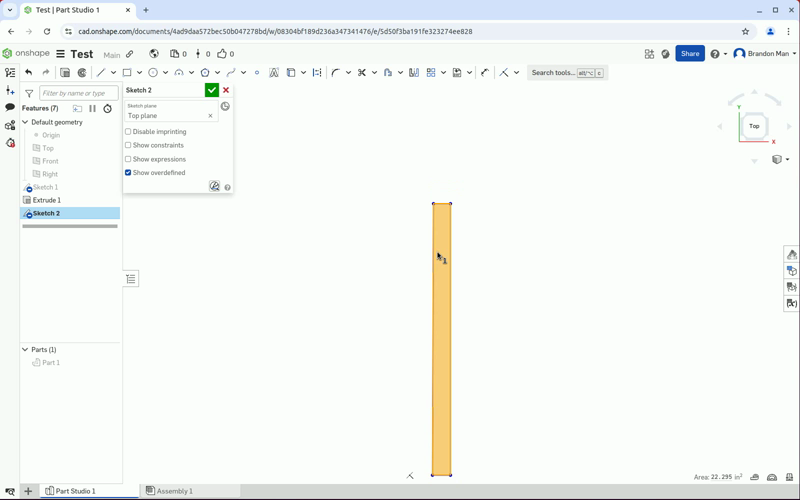
scroll(-6)
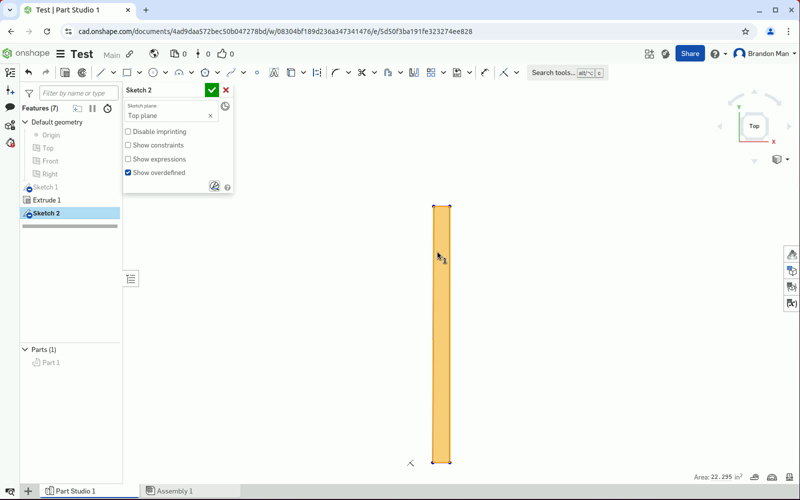
scroll(-6)
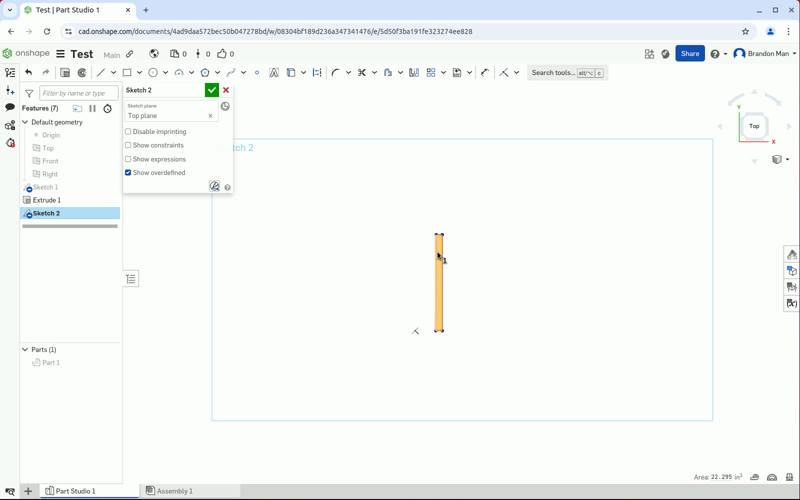
mouse_move(73, 352)
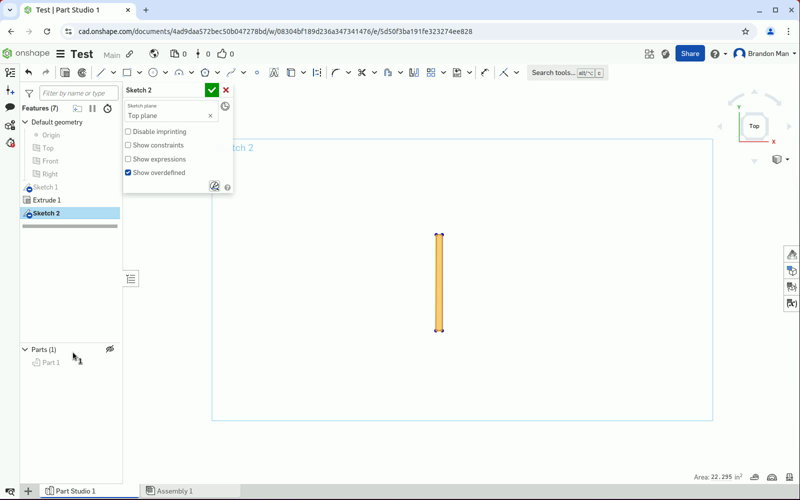
key(shift+y)
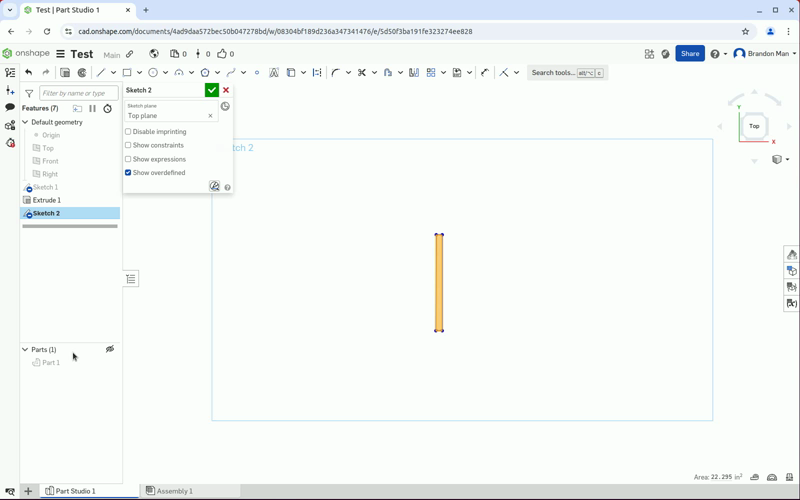
key(shift+e)
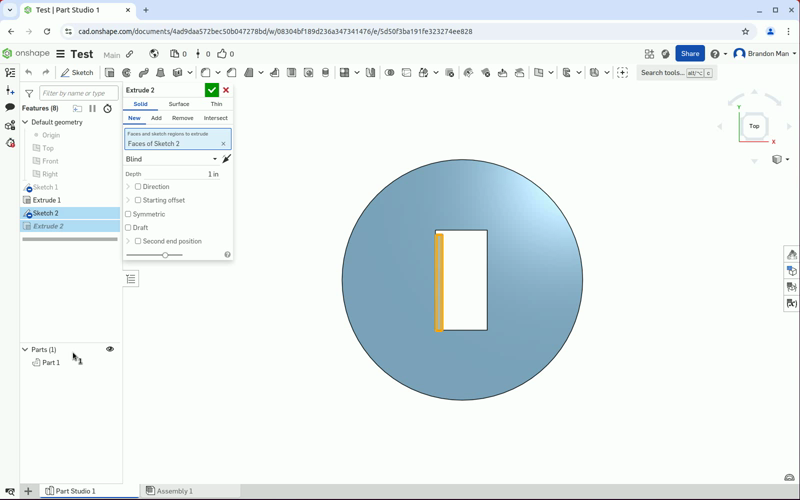
mouse_move(143, 106)
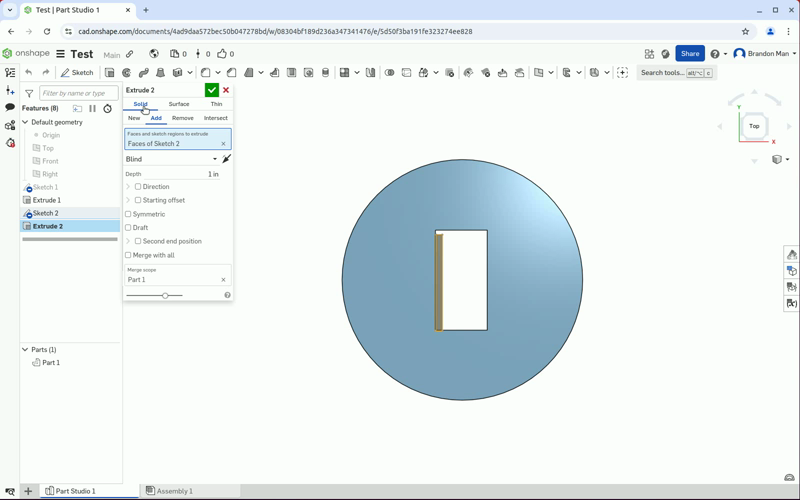
click(143, 106)
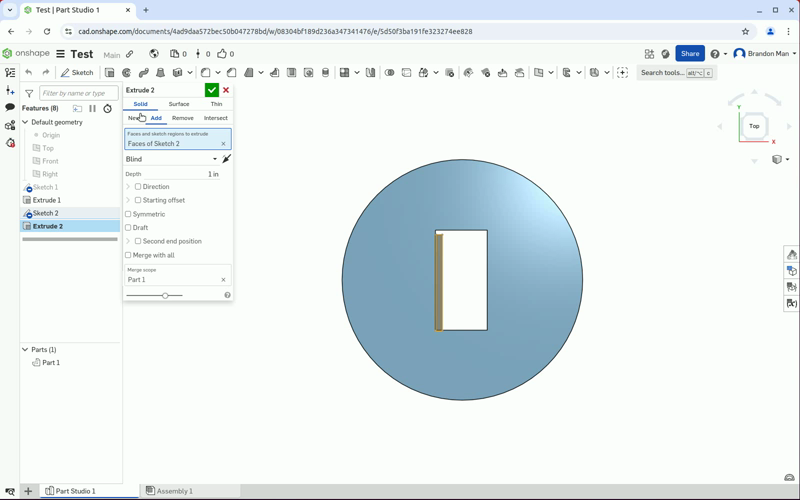
mouse_move(137, 120)
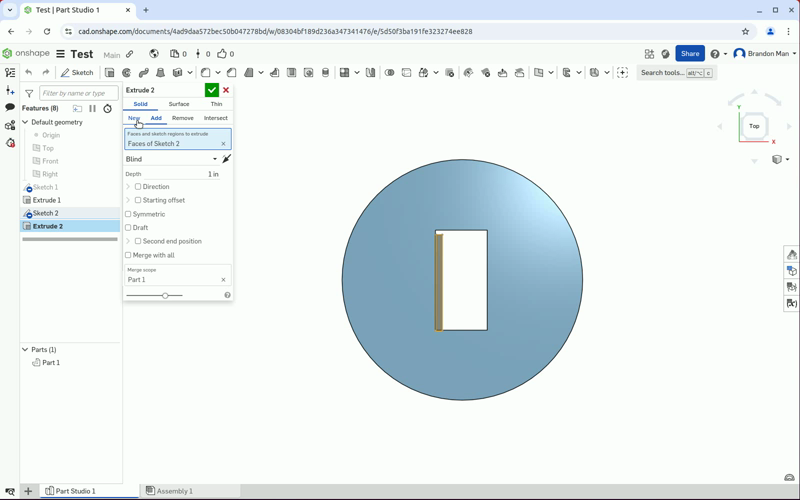
click(137, 120)
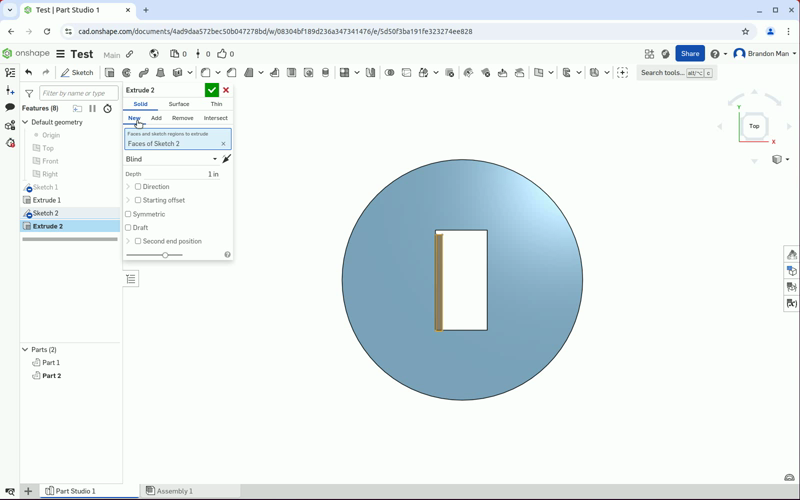
key(tab, 4)
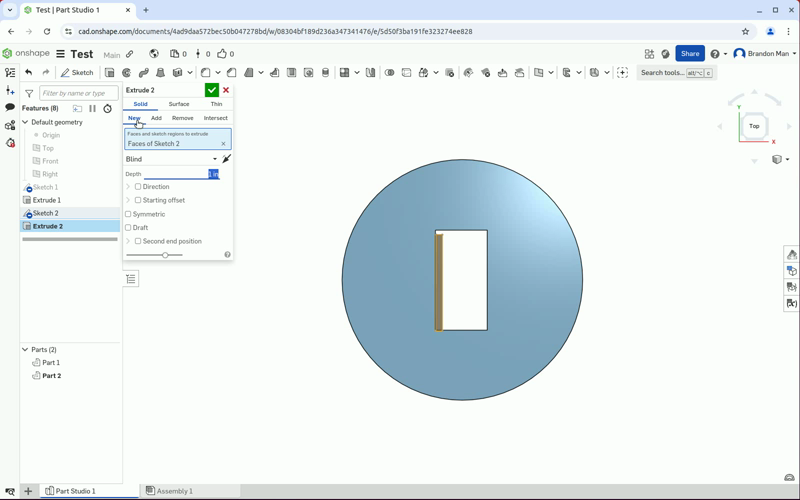
text(19.738)
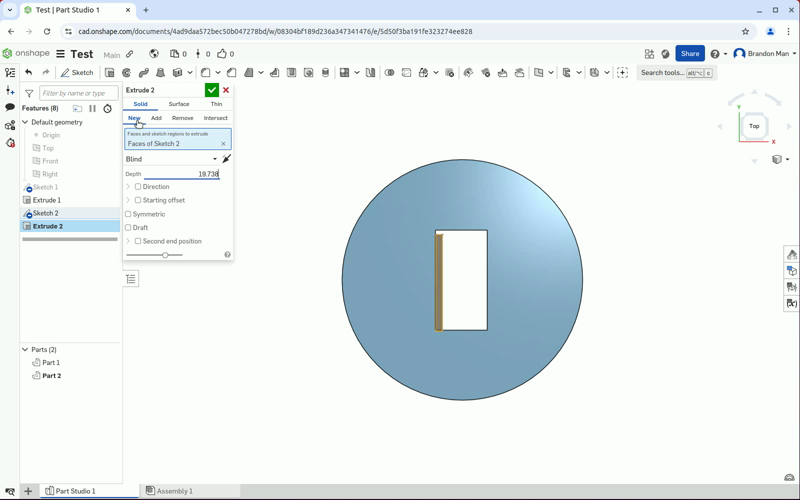
key(enter)
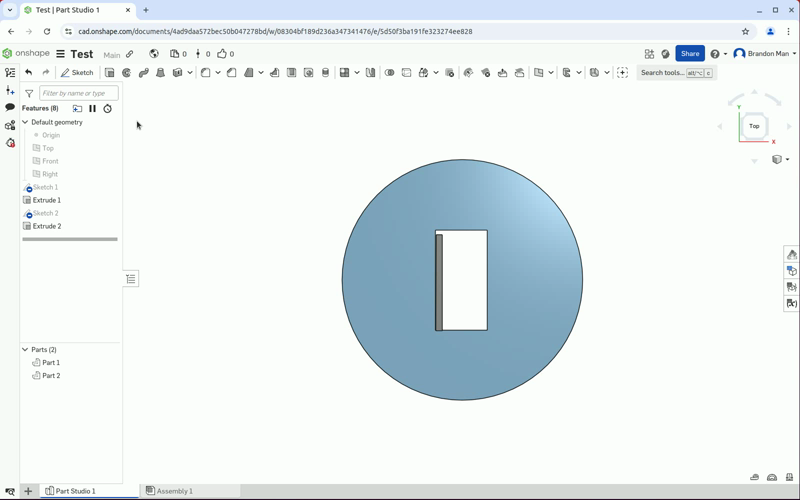
key(shift+h)
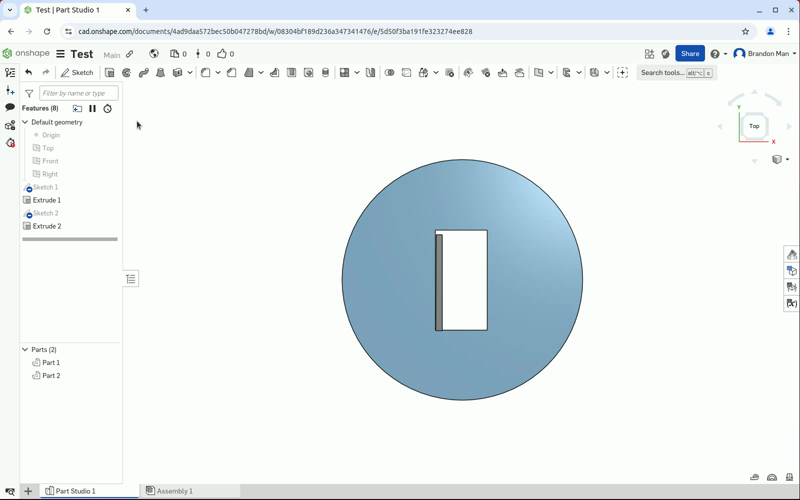
key(shift+h)
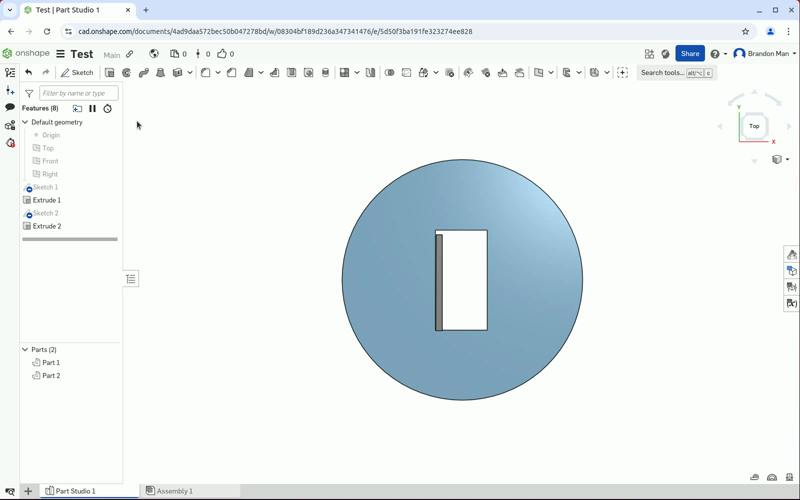
mouse_move(73, 189)
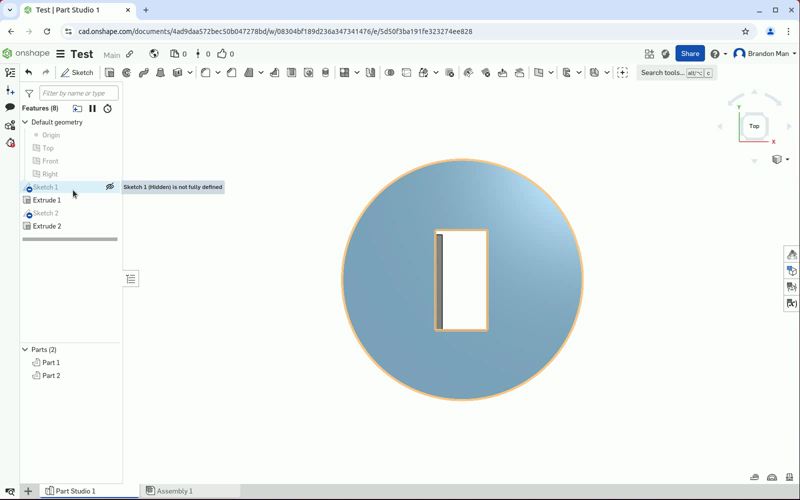
click(73, 189)
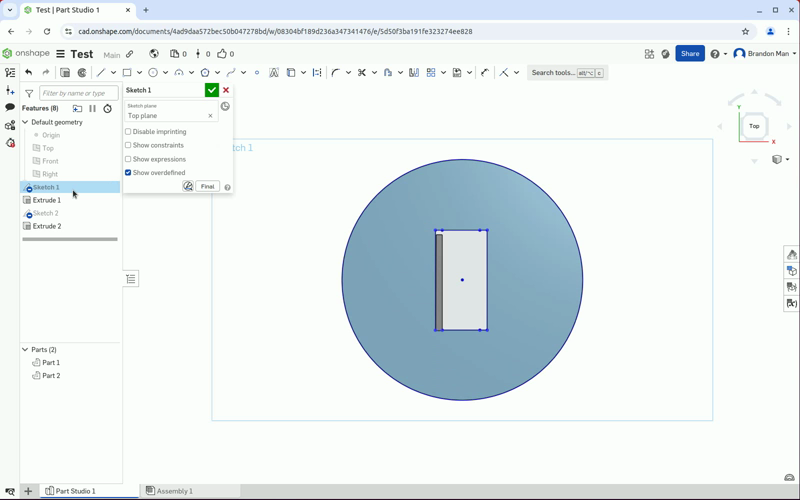
mouse_move(229, 92)
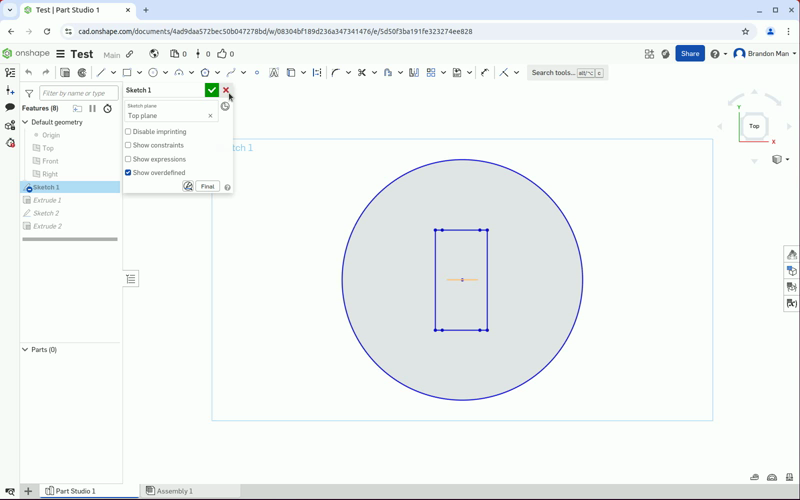
click(229, 92)
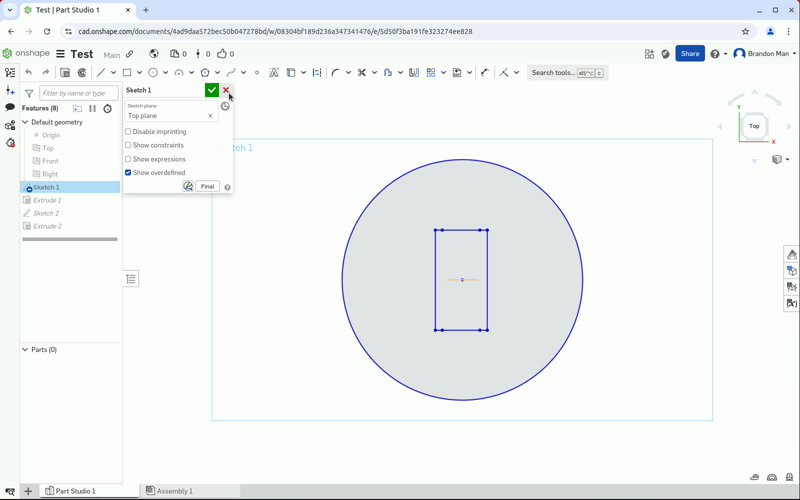
key(shift+s)
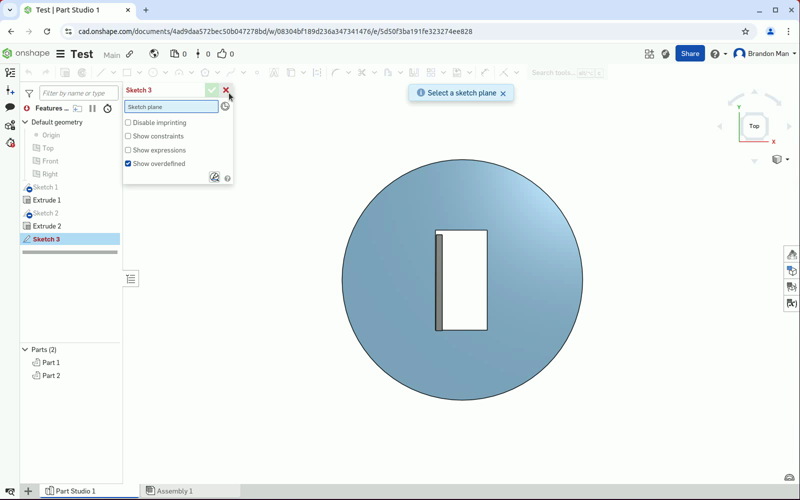
mouse_move(73, 150)
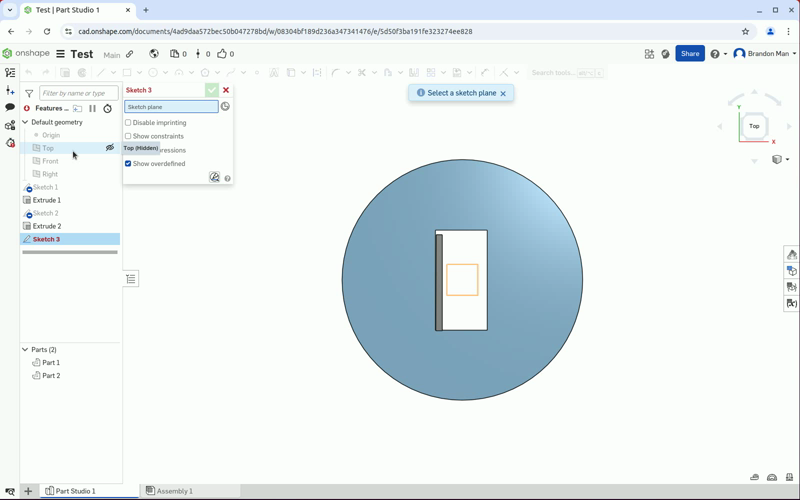
click(73, 150)
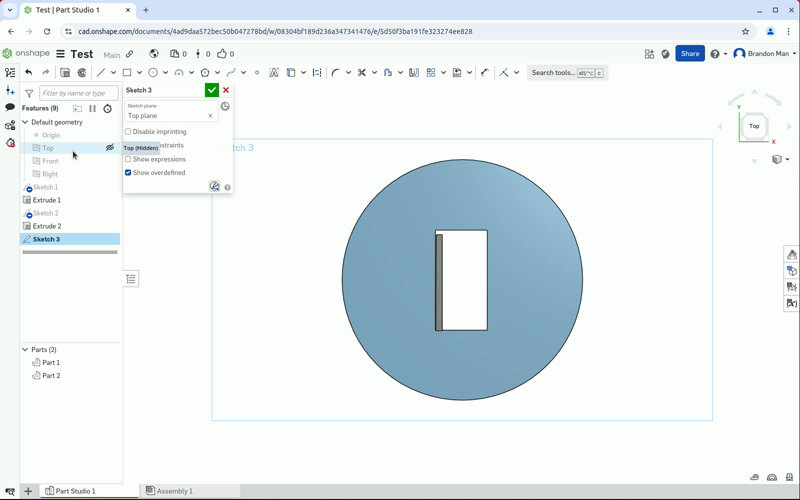
mouse_move(73, 352)
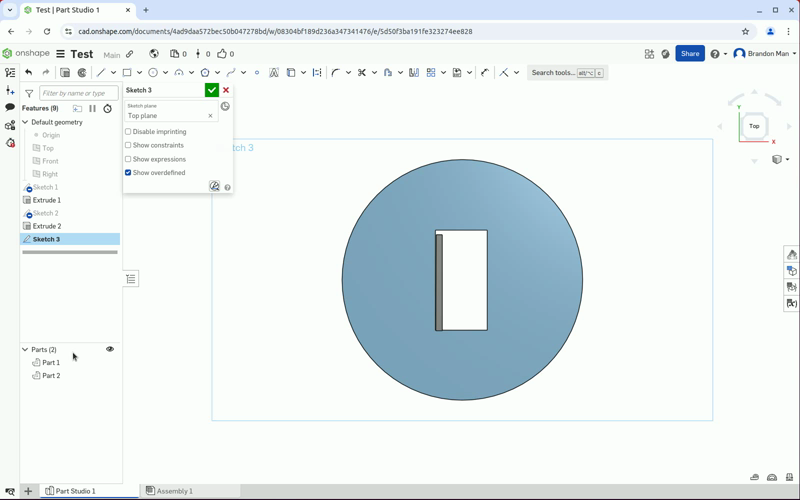
key(y)
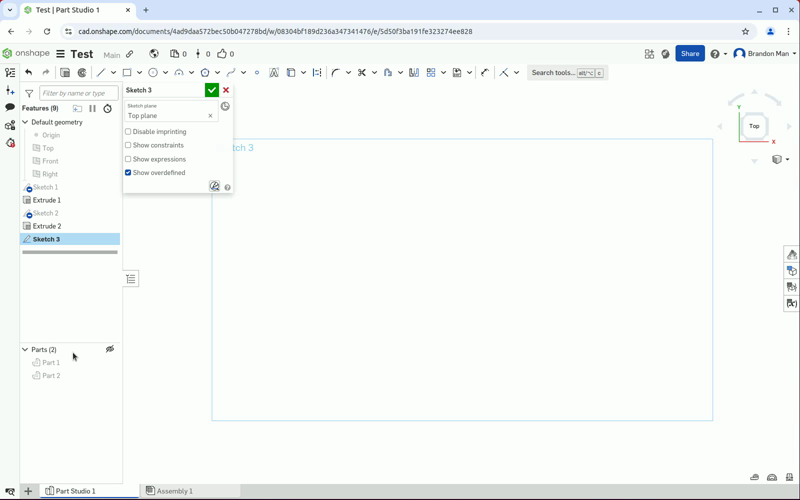
key(l)
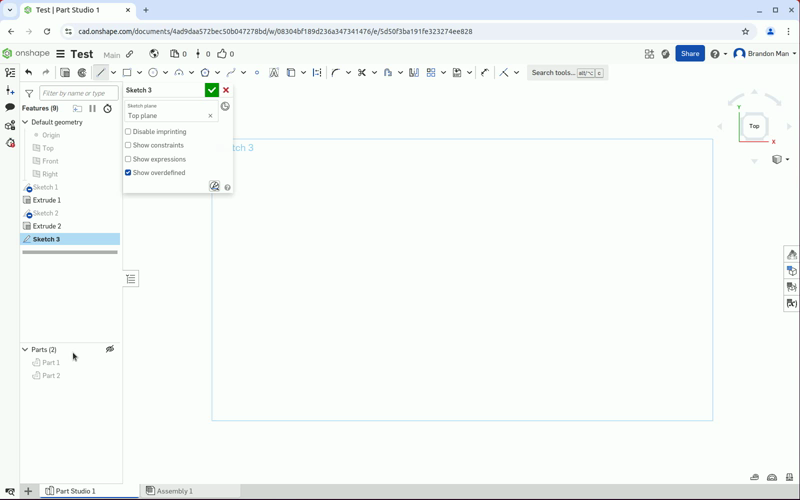
key_down(shift)
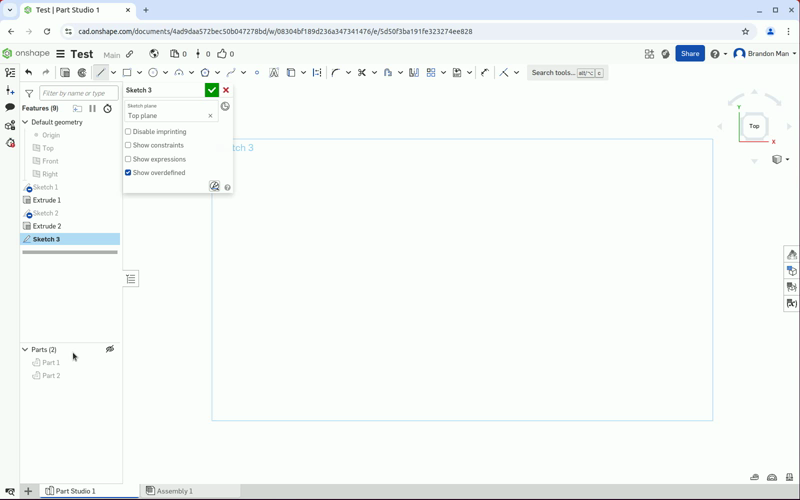
mouse_move(479, 330)
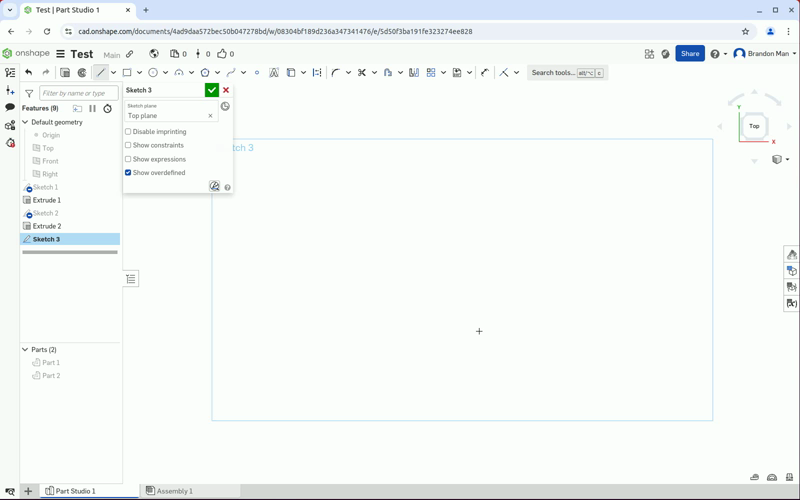
click(479, 330)
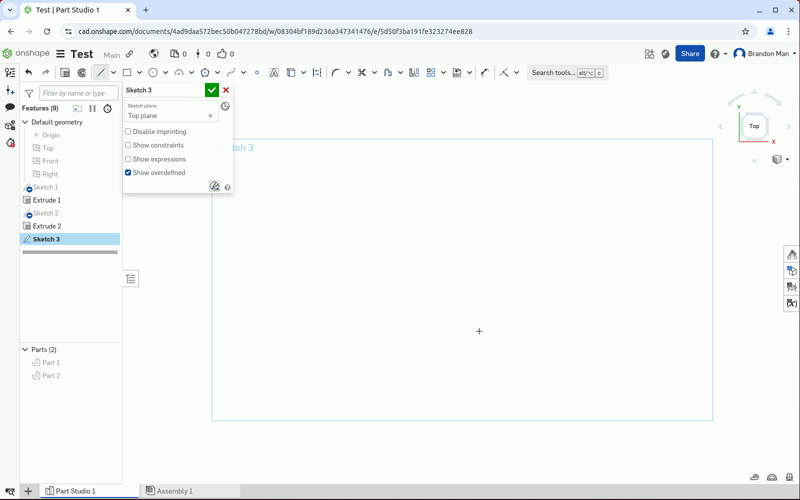
key_up(shift)
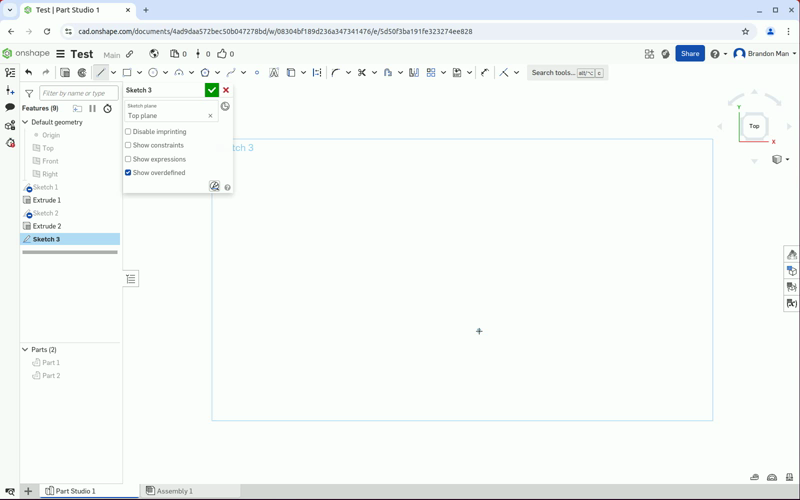
key_down(shift)
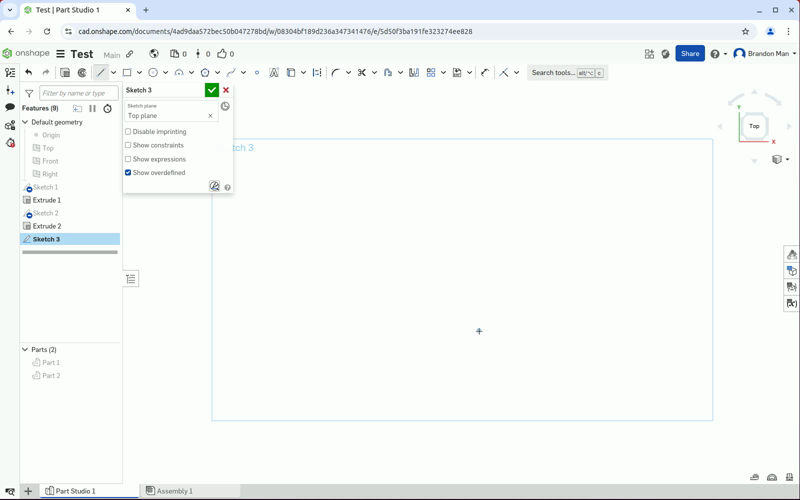
mouse_move(509, 330)
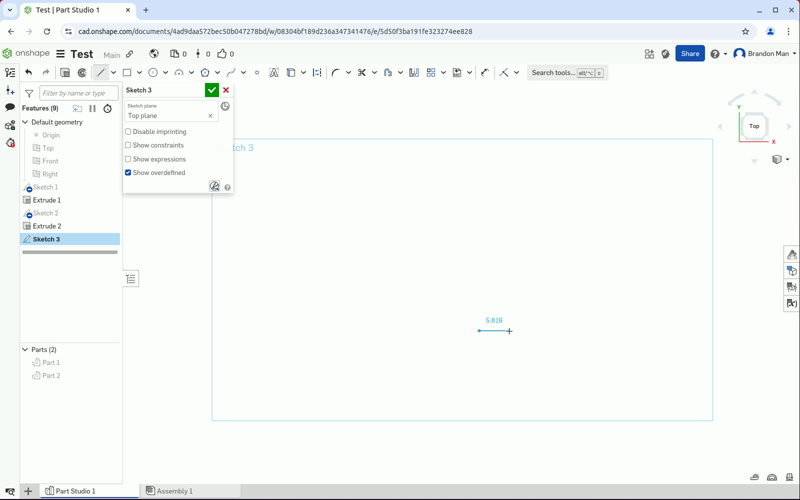
mouse_move(485, 330)
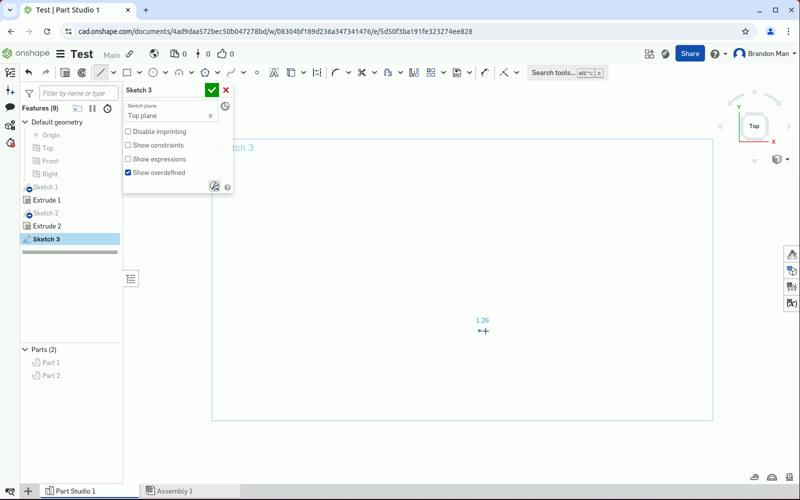
scroll(6)
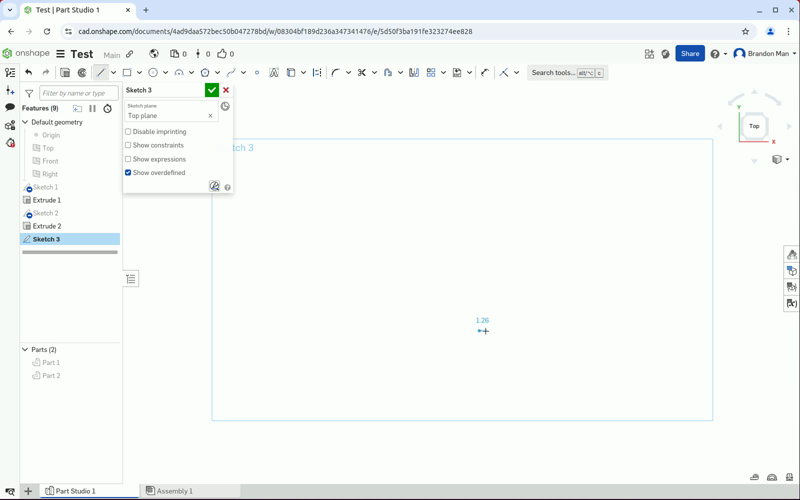
scroll(6)
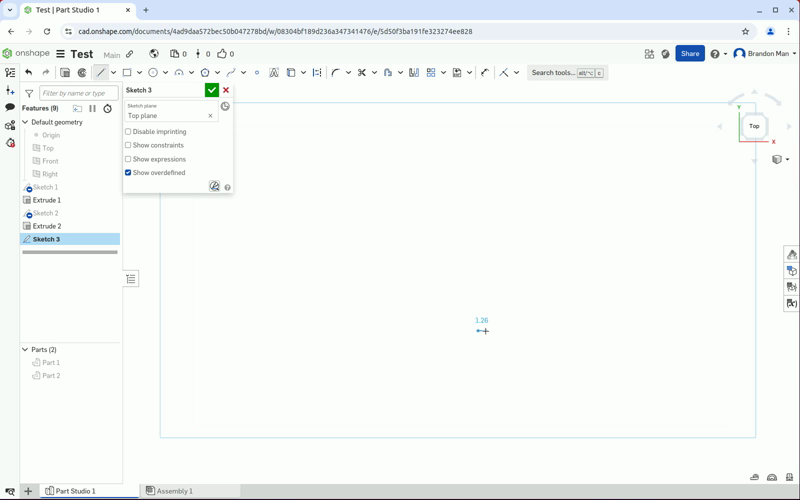
scroll(6)
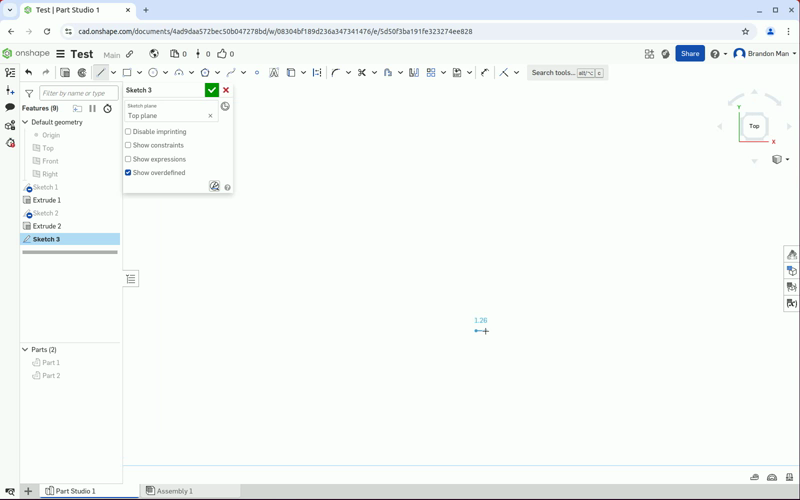
scroll(6)
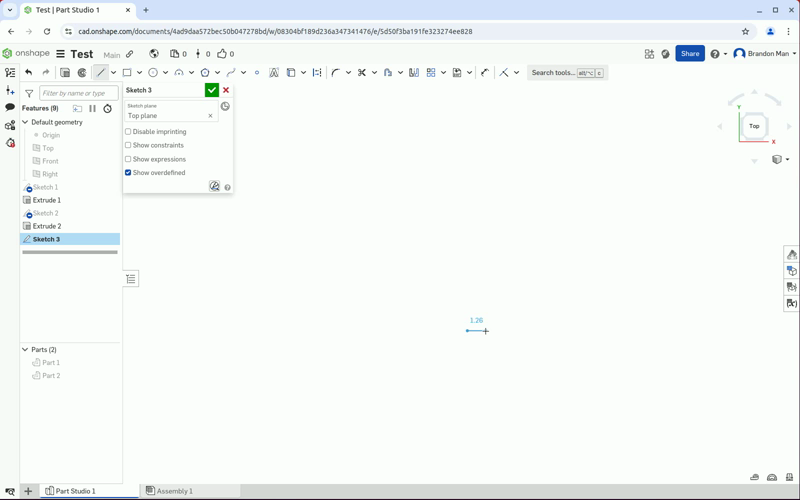
scroll(6)
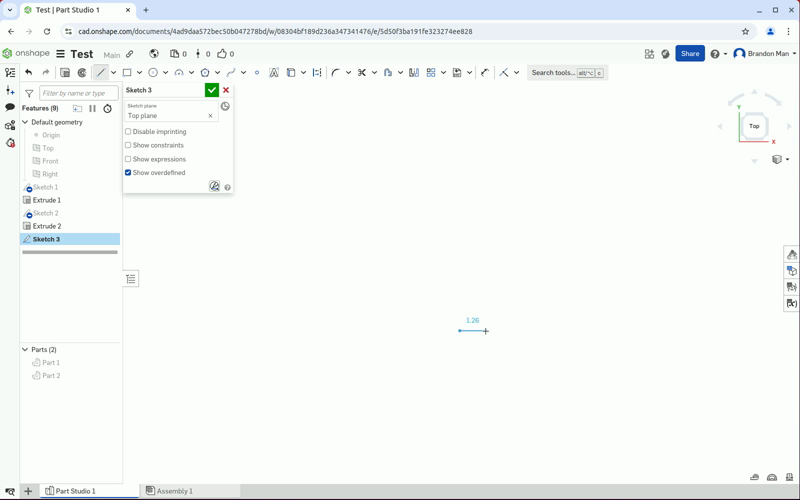
scroll(6)
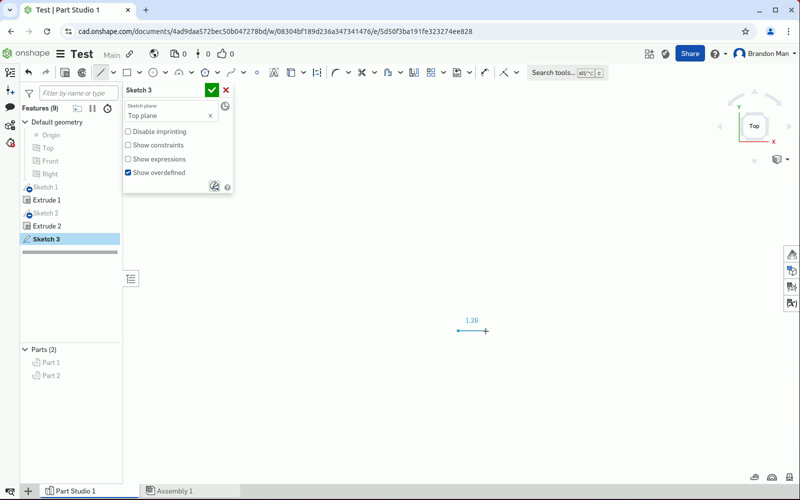
scroll(6)
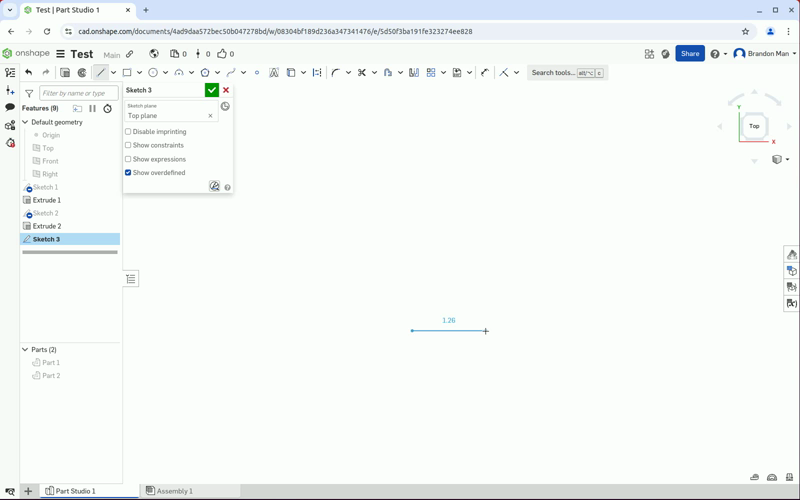
click(485, 330)
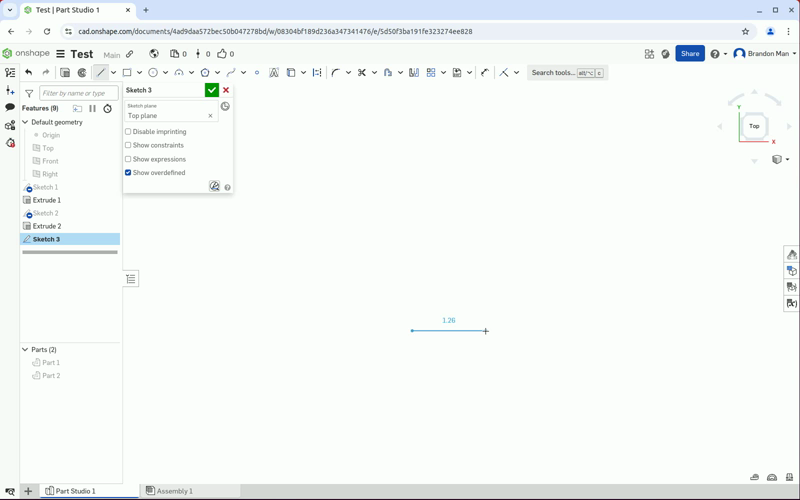
scroll(-6)
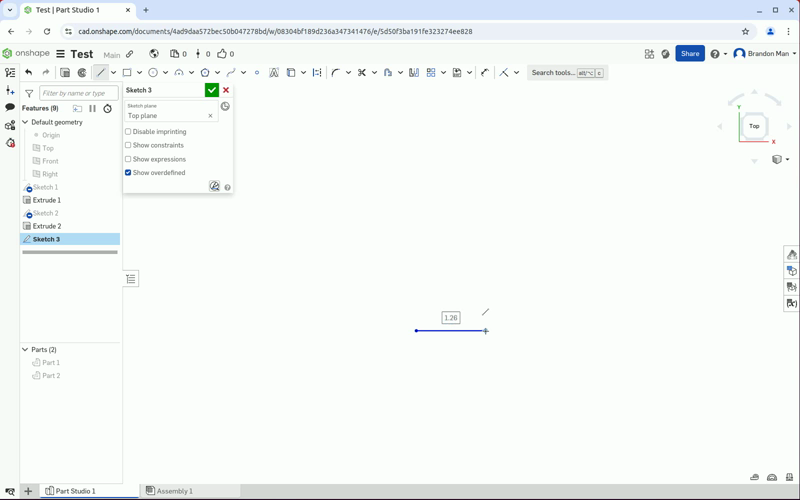
scroll(-6)
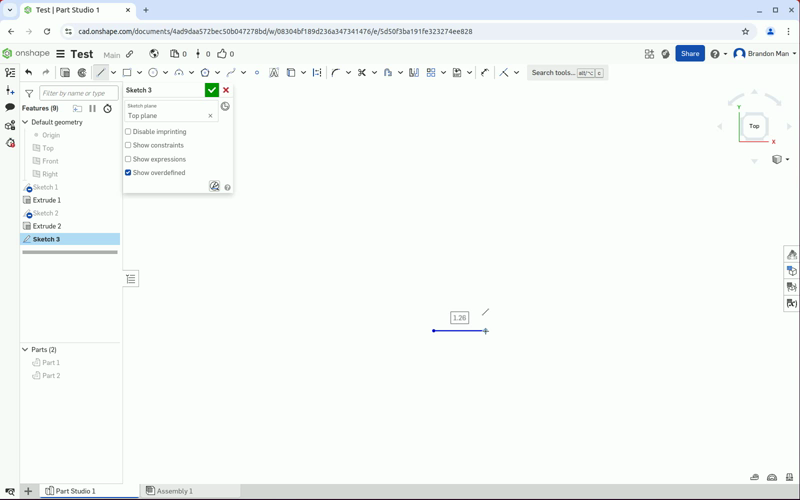
scroll(-6)
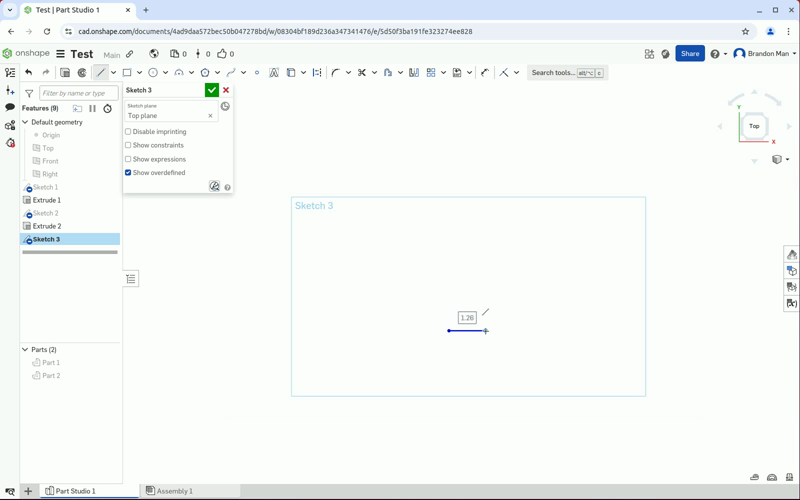
scroll(-6)
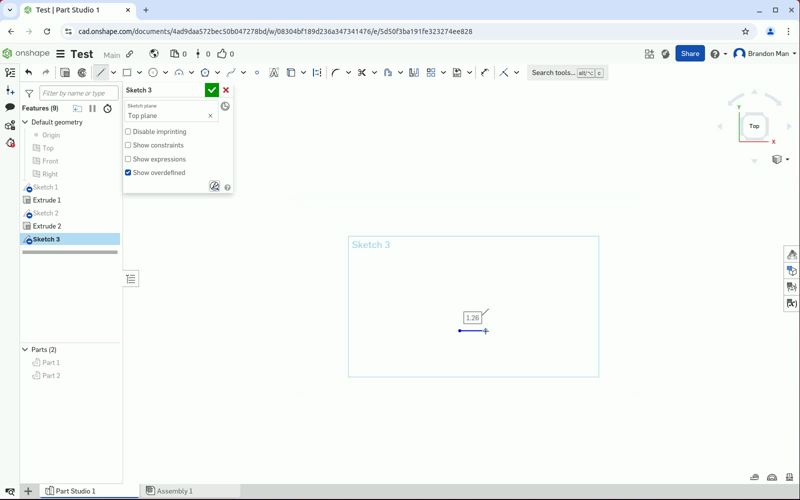
scroll(-6)
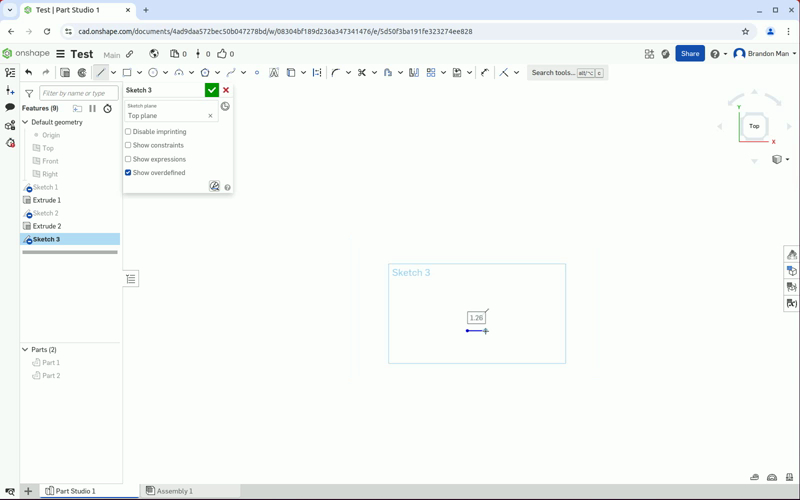
scroll(-6)
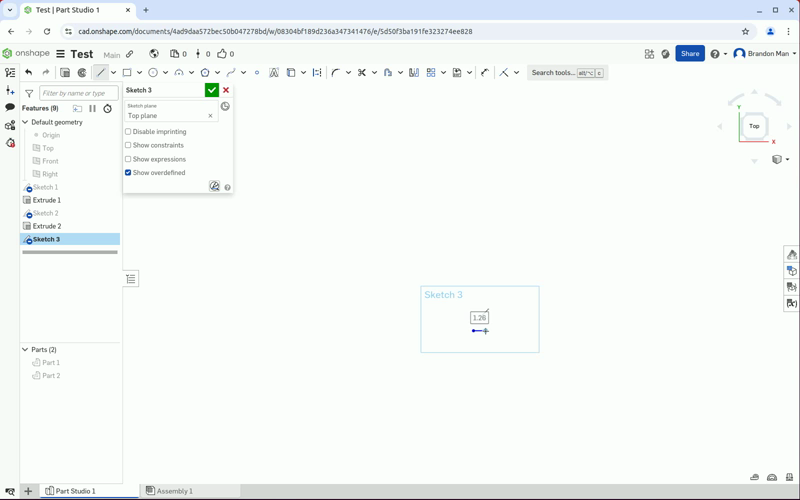
scroll(-6)
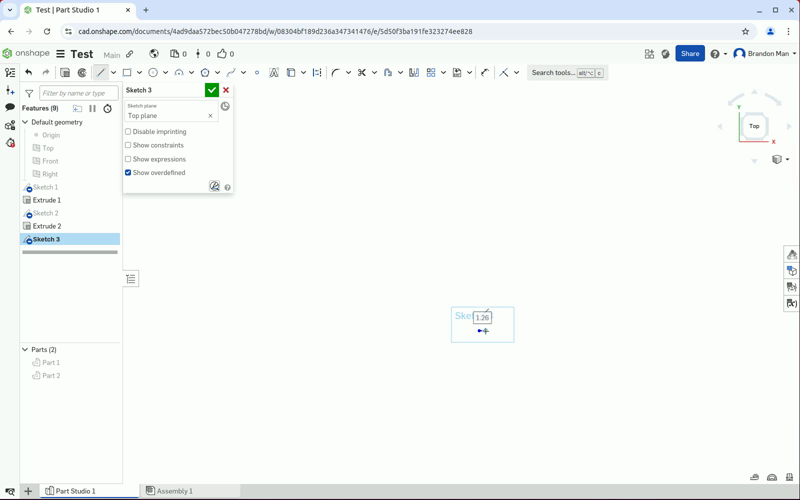
key_up(shift)
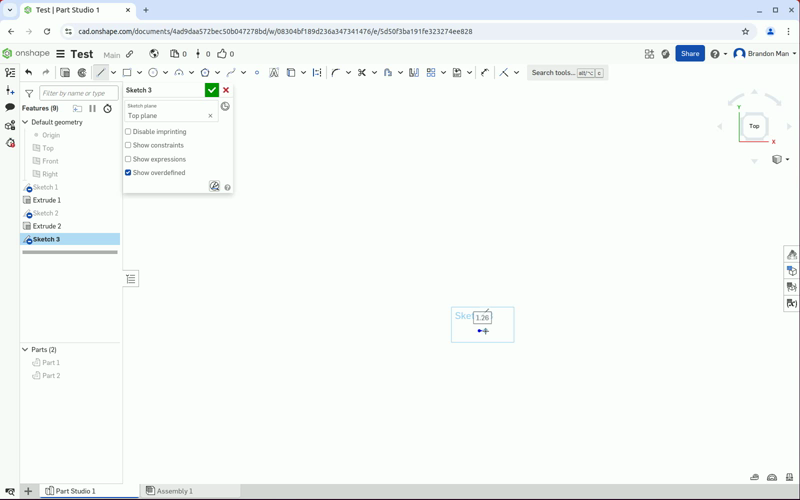
key_down(shift)
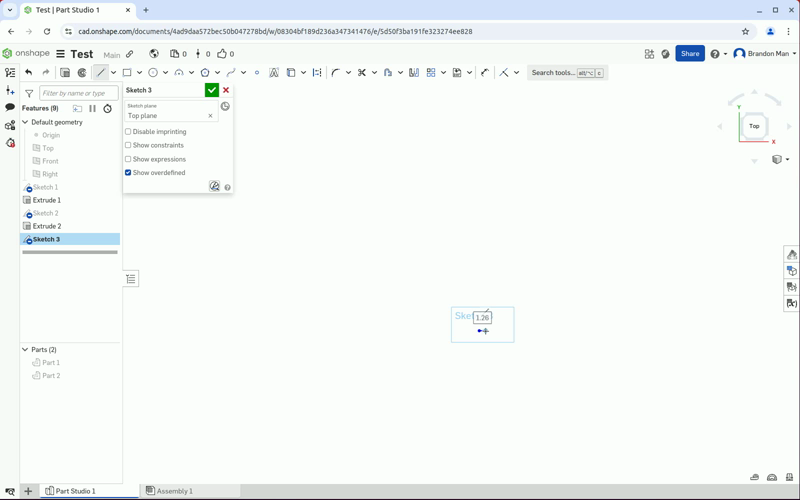
mouse_move(485, 234)
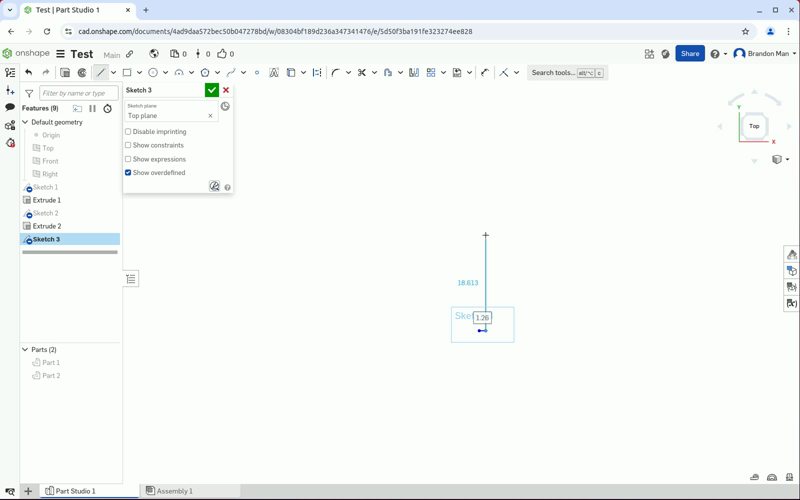
click(485, 234)
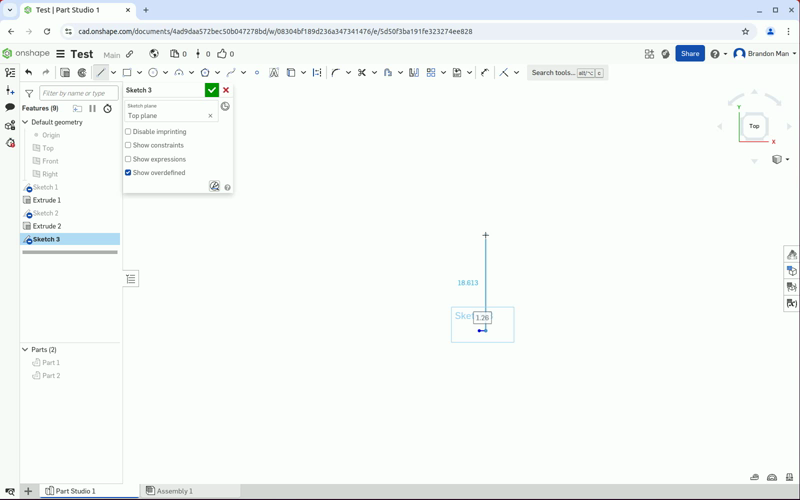
key_up(shift)
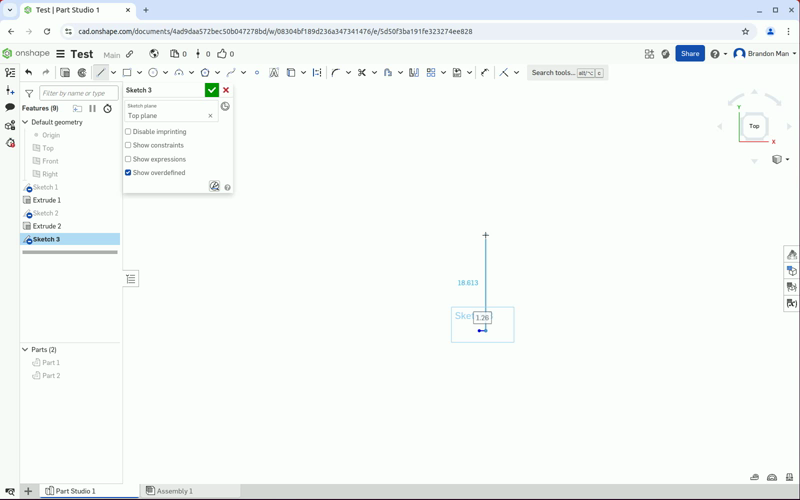
key_down(shift)
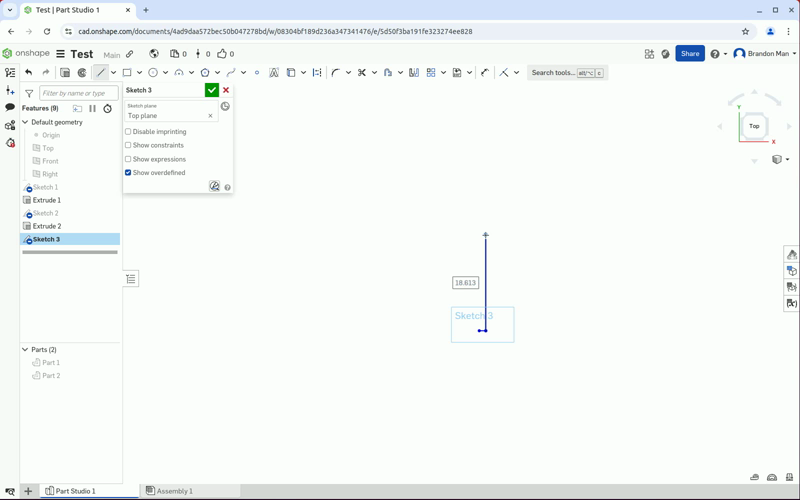
mouse_move(515, 234)
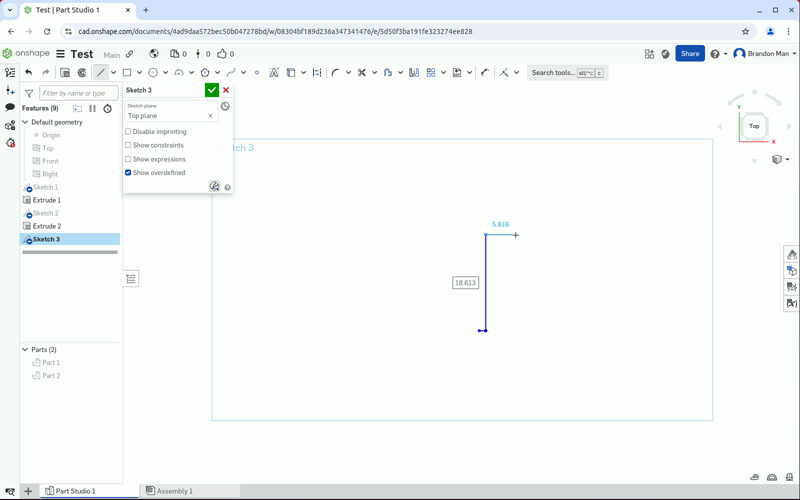
mouse_move(479, 234)
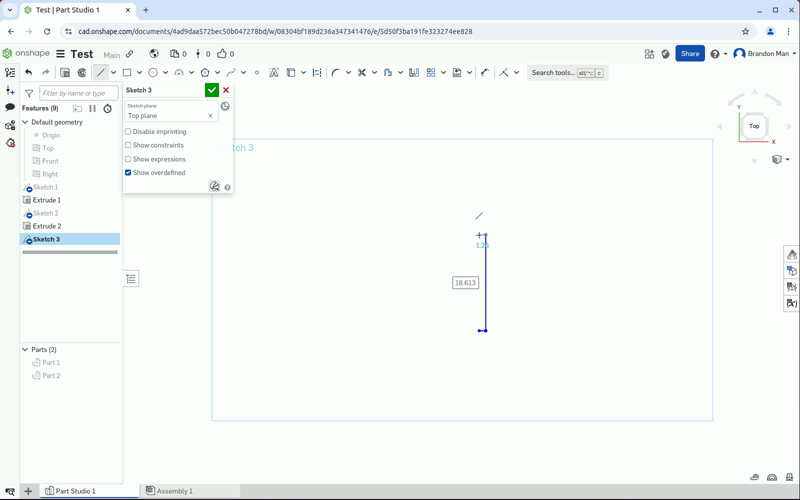
scroll(6)
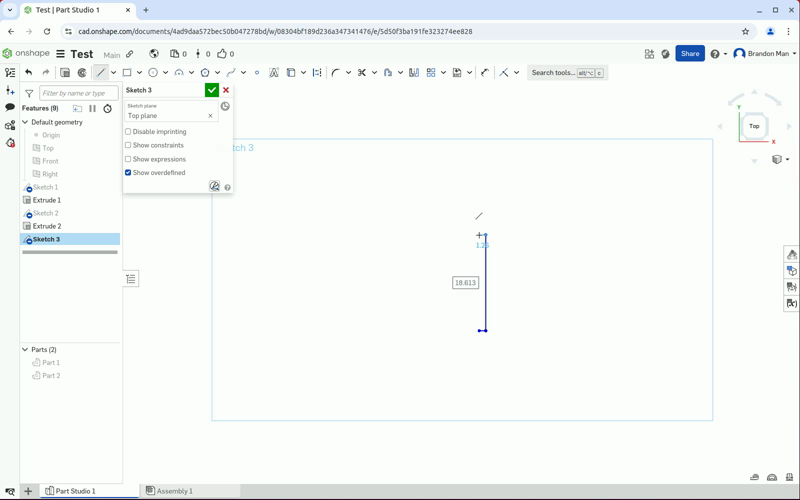
scroll(6)
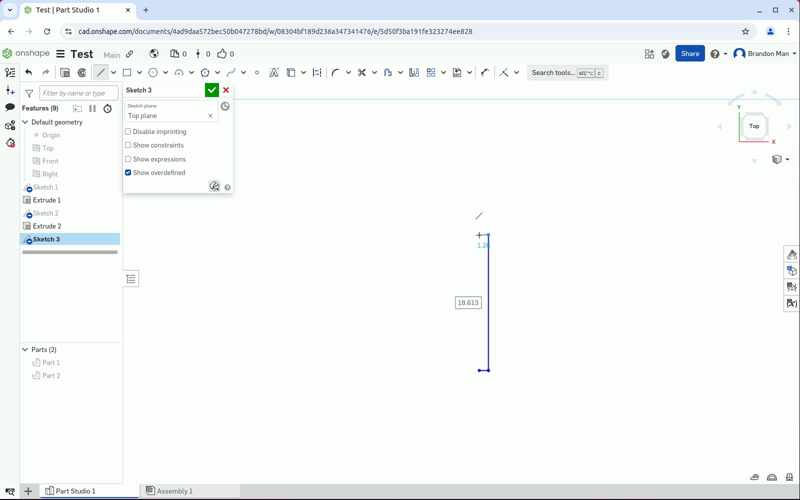
scroll(6)
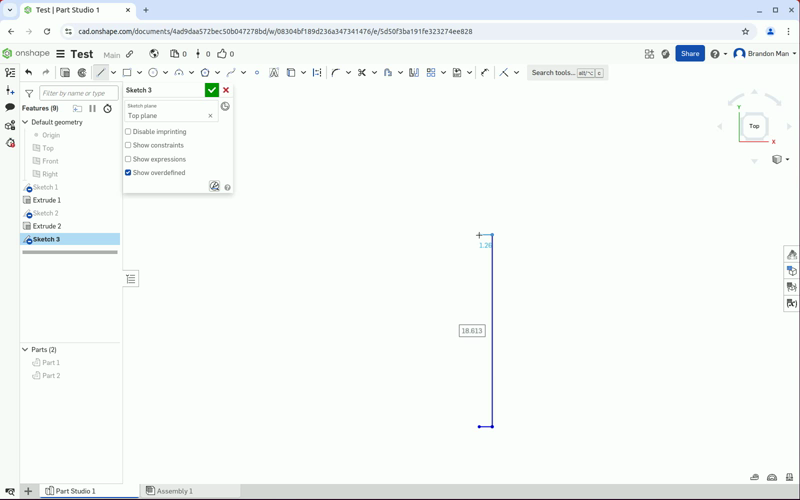
scroll(6)
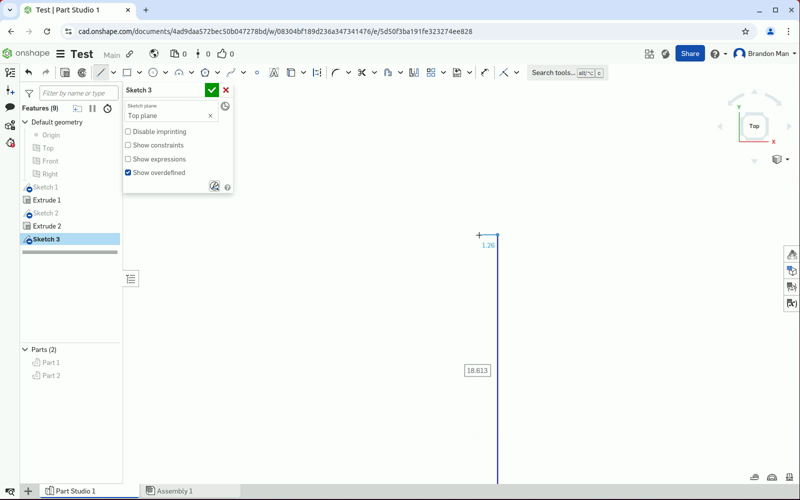
scroll(6)
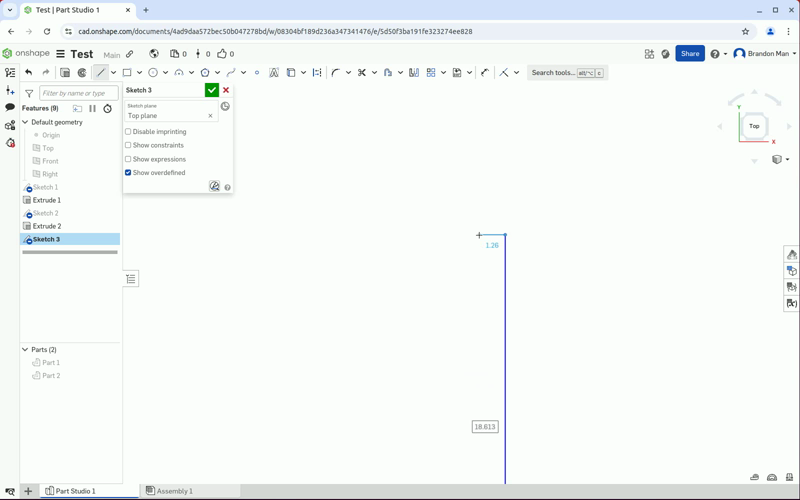
scroll(6)
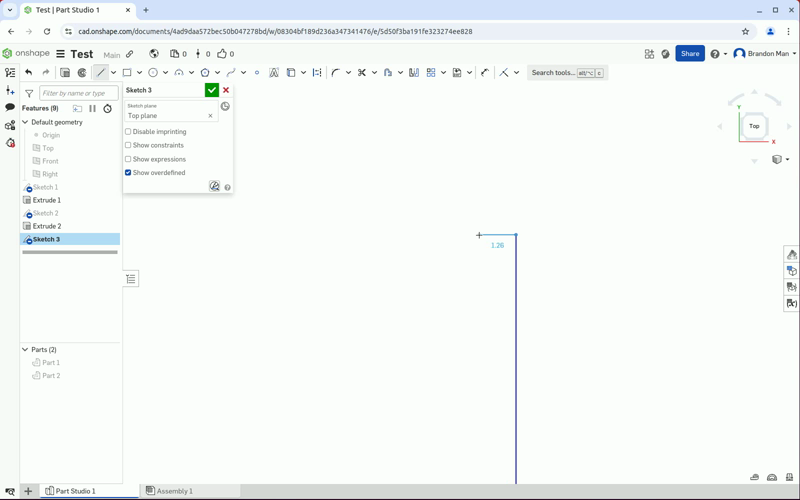
scroll(6)
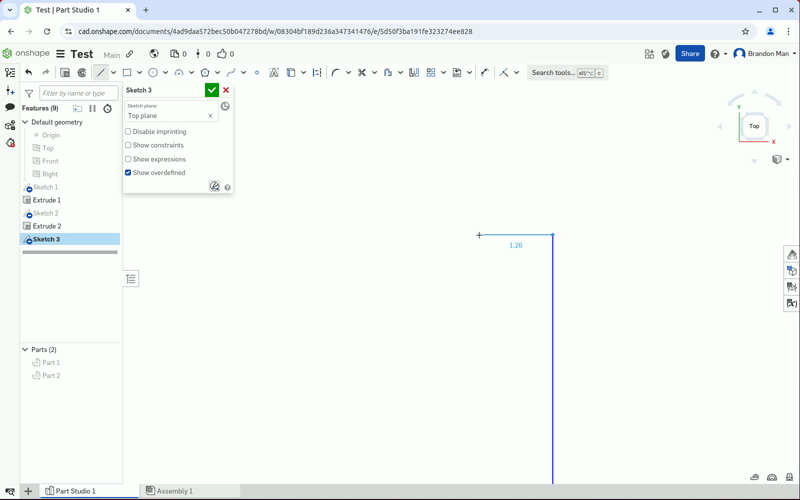
click(479, 234)
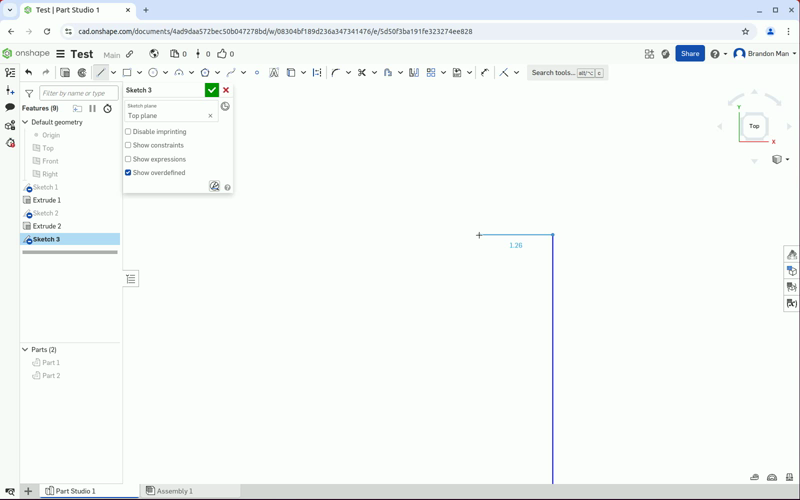
scroll(-6)
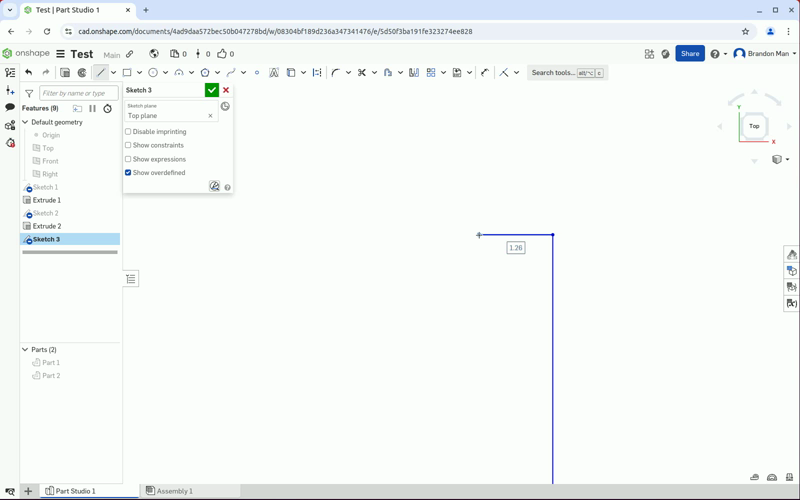
scroll(-6)
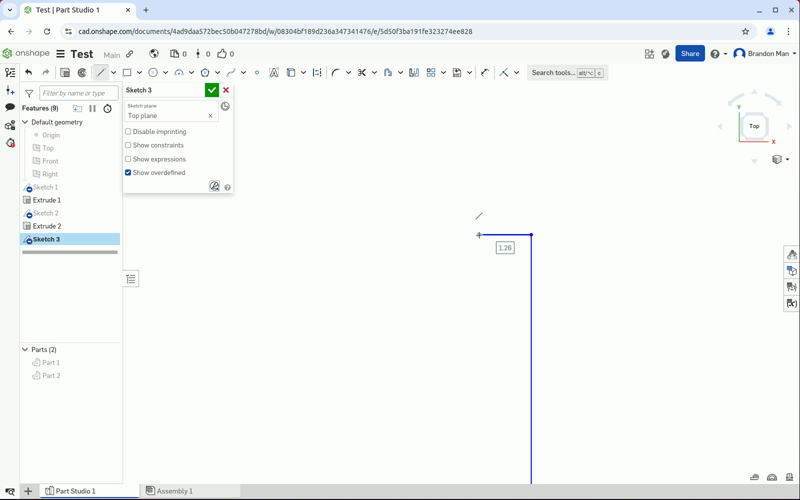
scroll(-6)
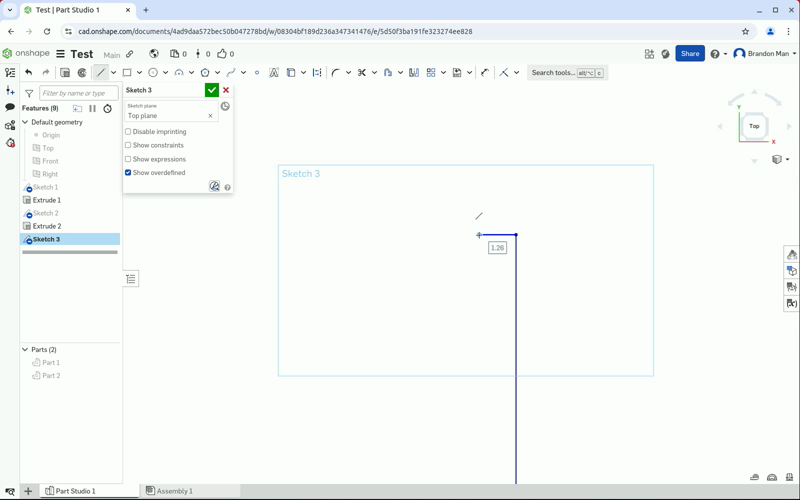
scroll(-6)
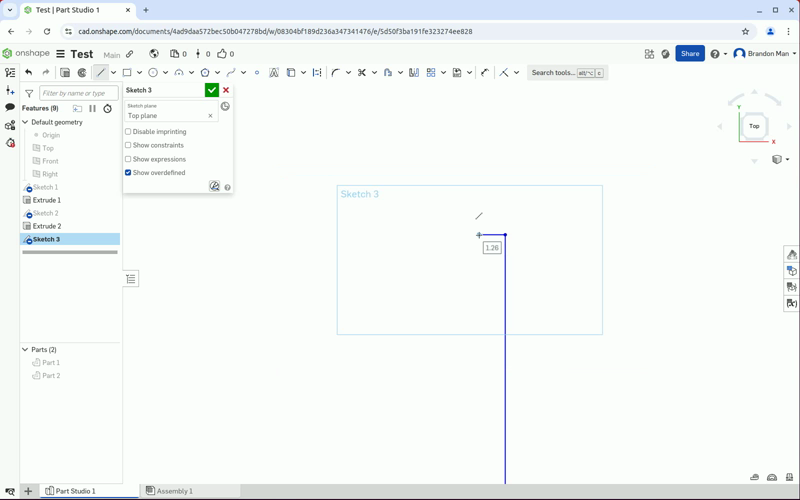
scroll(-6)
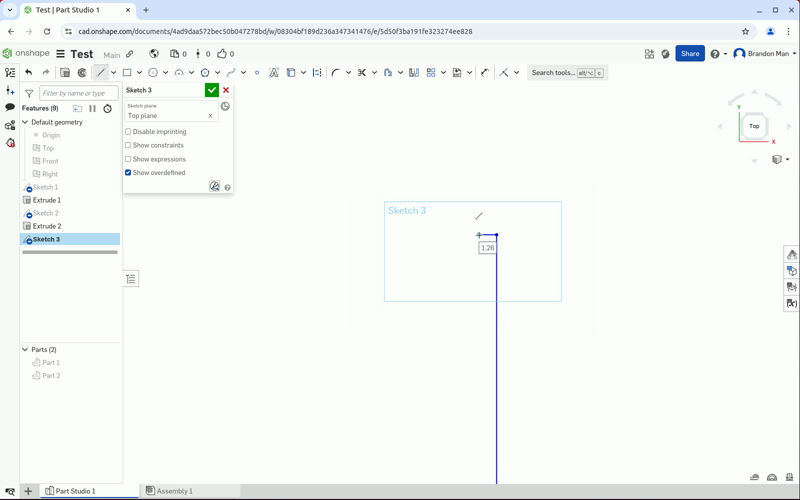
scroll(-6)
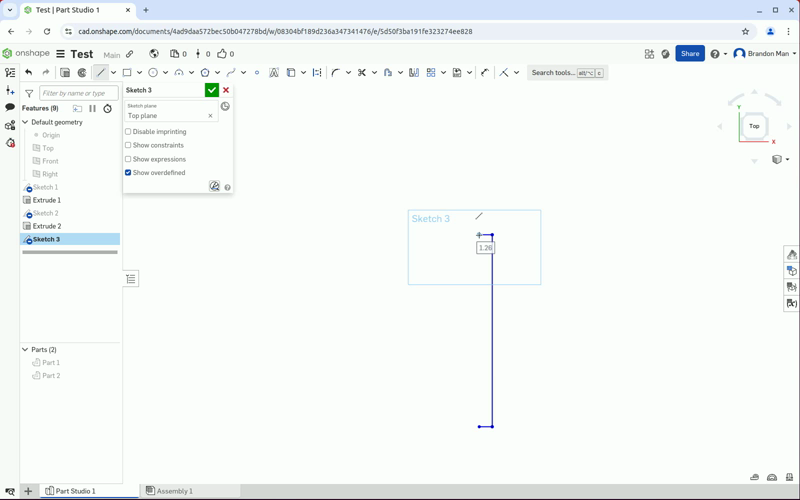
scroll(-6)
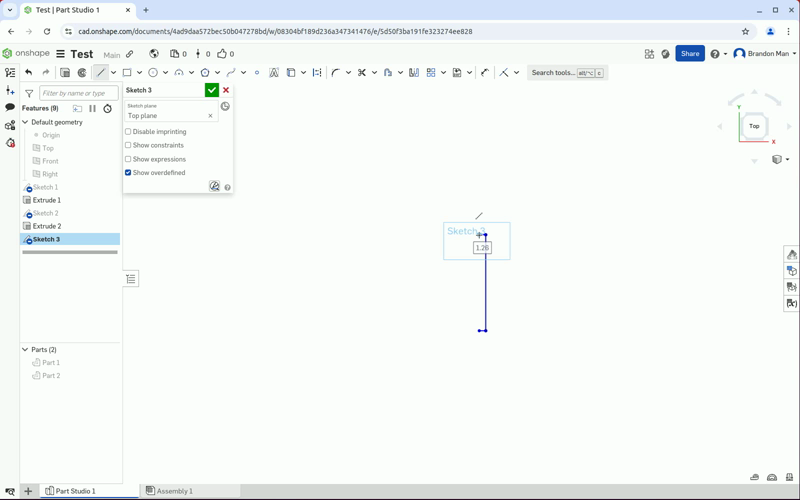
key_up(shift)
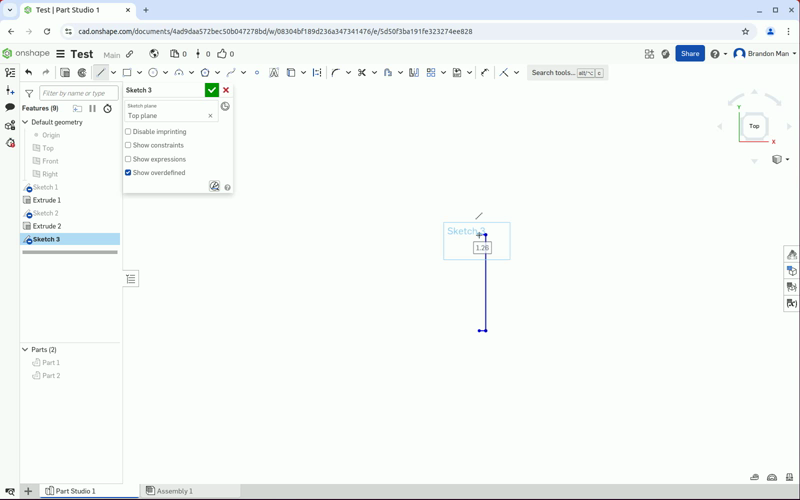
key_down(shift)
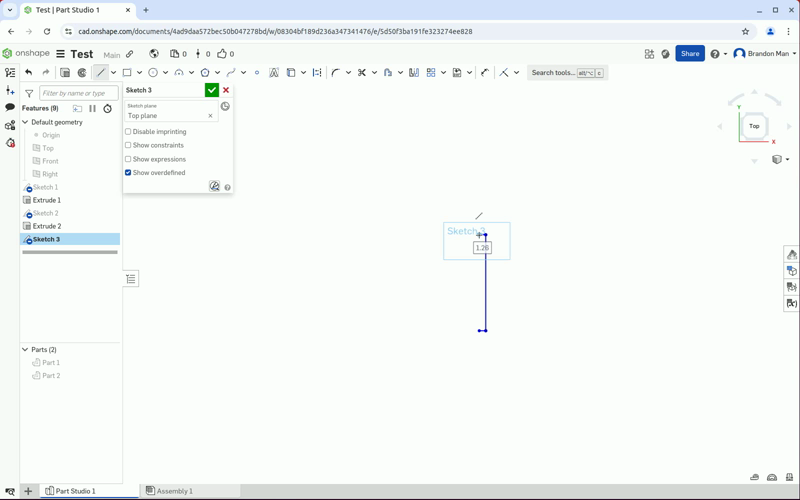
mouse_move(479, 330)
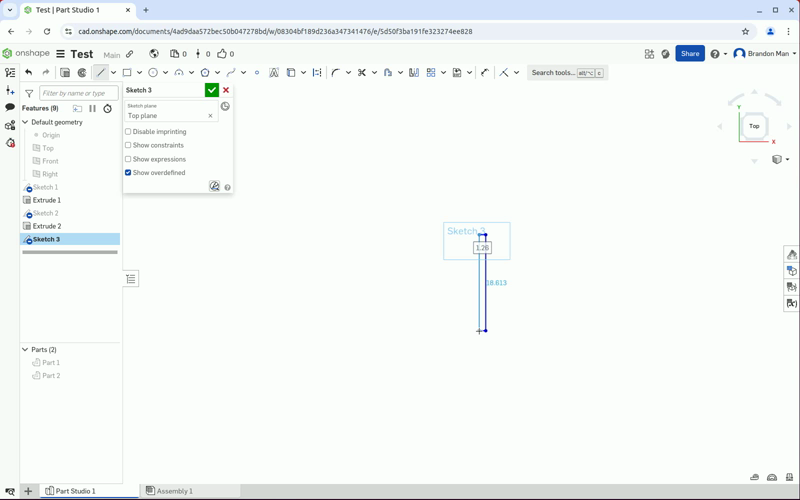
key_up(shift)
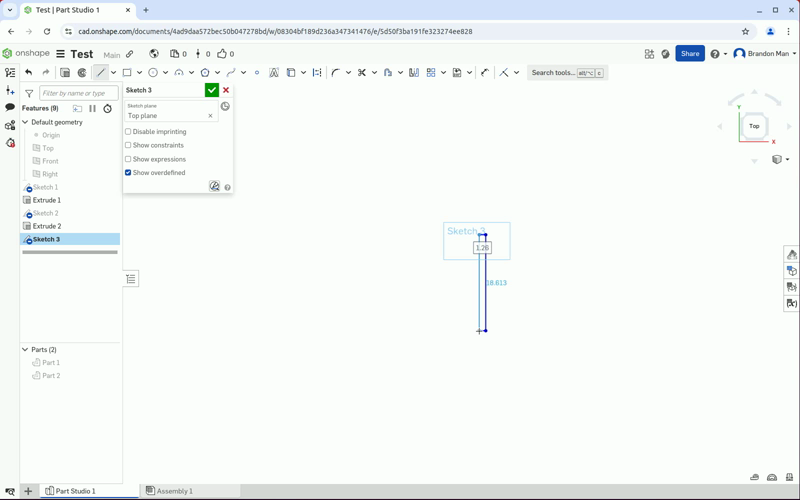
click(479, 330)
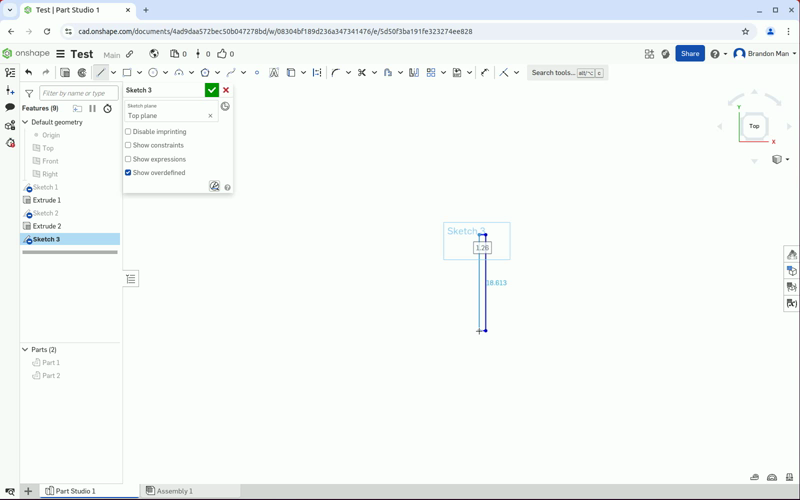
key(esc)
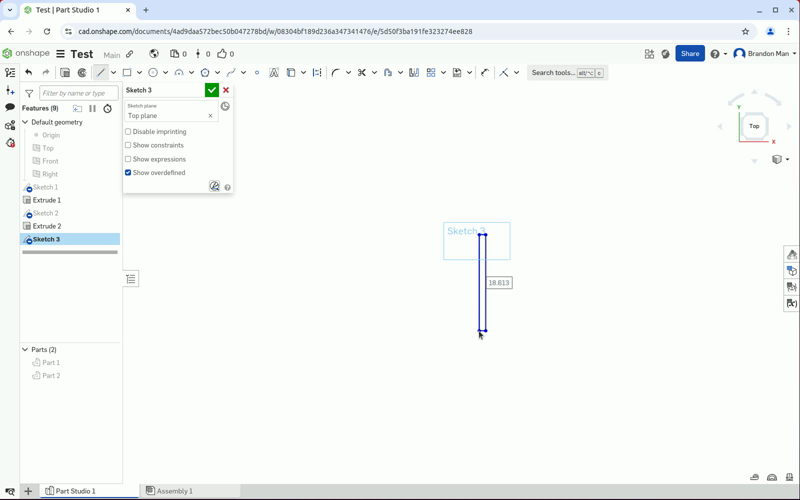
mouse_move(483, 295)
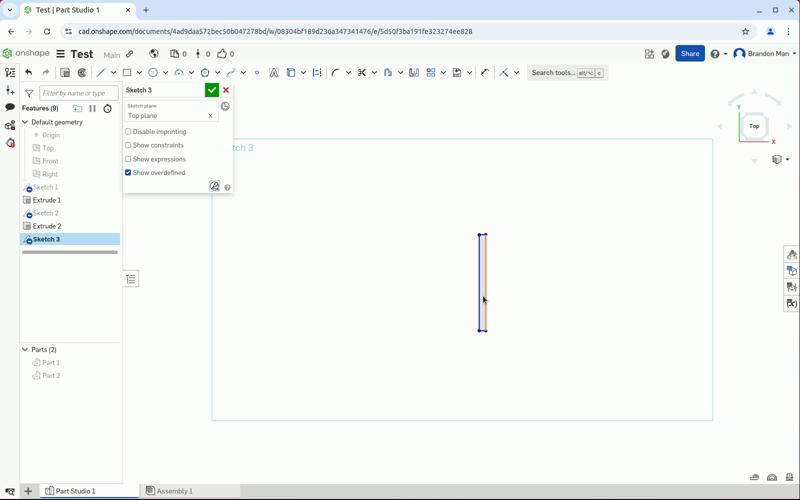
scroll(6)
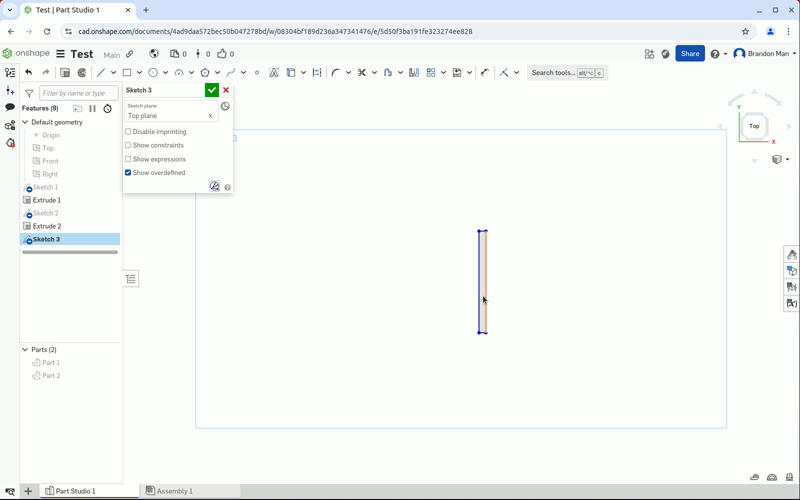
scroll(6)
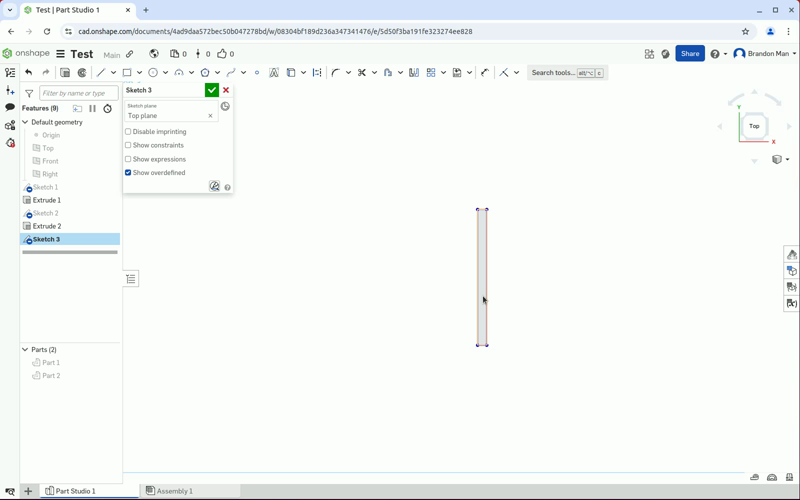
scroll(6)
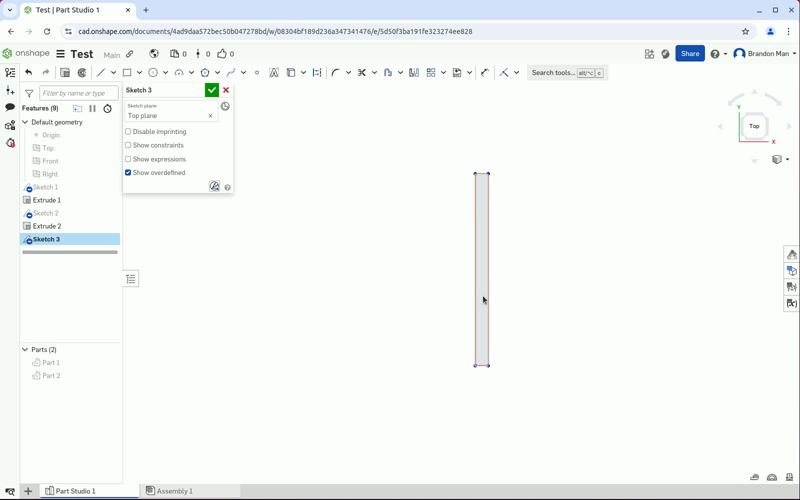
scroll(6)
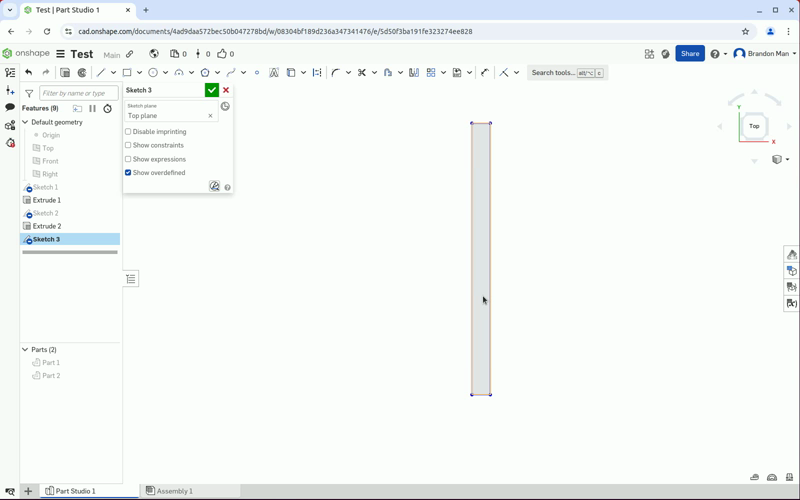
scroll(6)
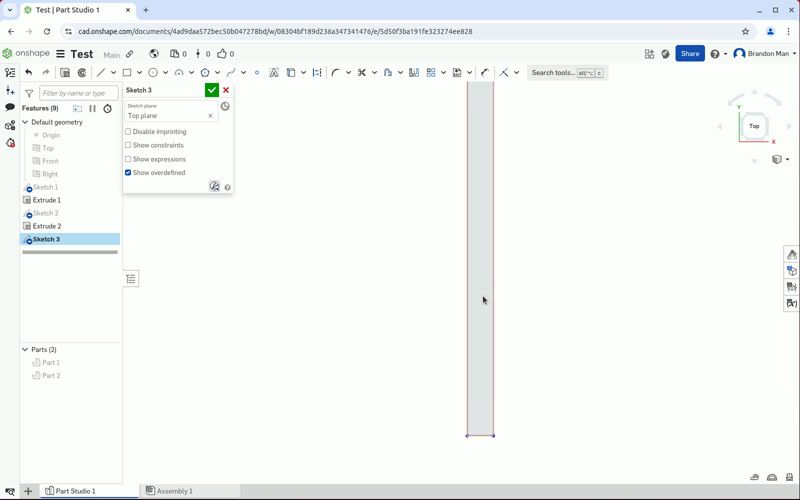
scroll(6)
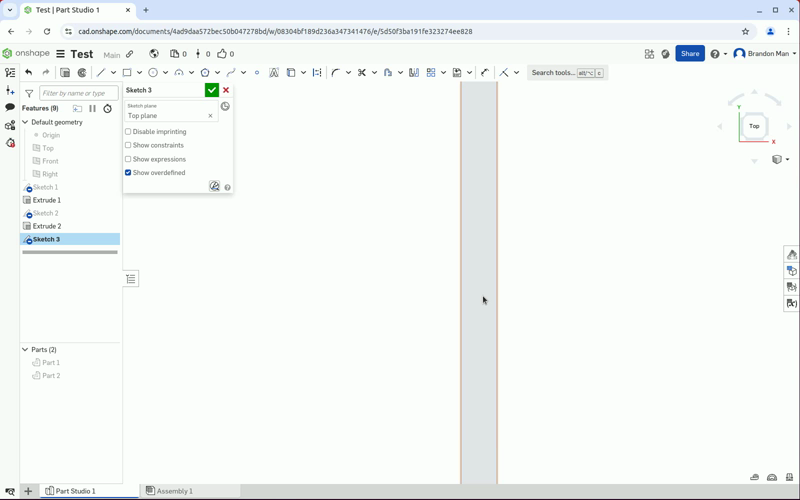
scroll(6)
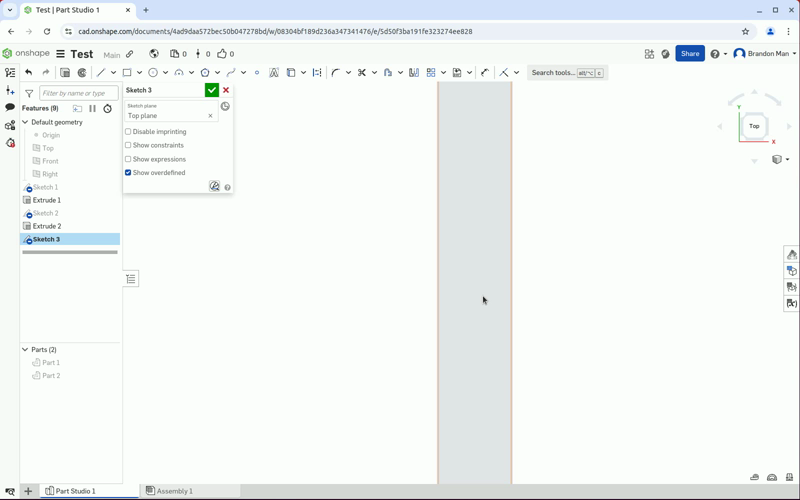
click(483, 295)
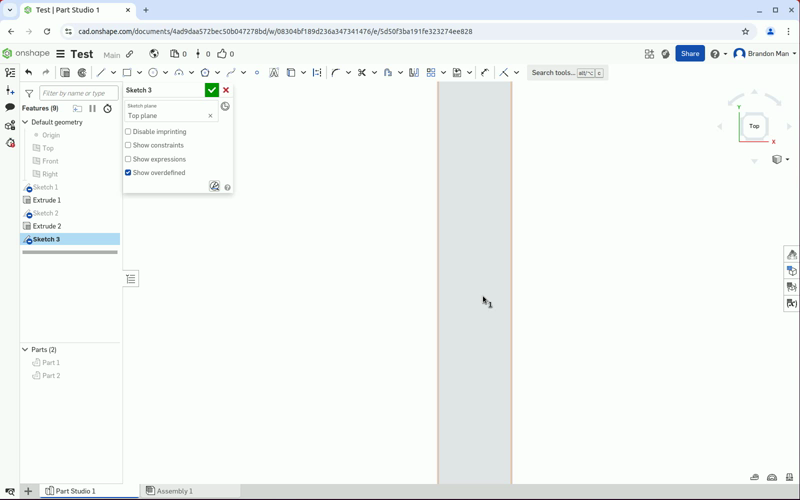
scroll(-6)
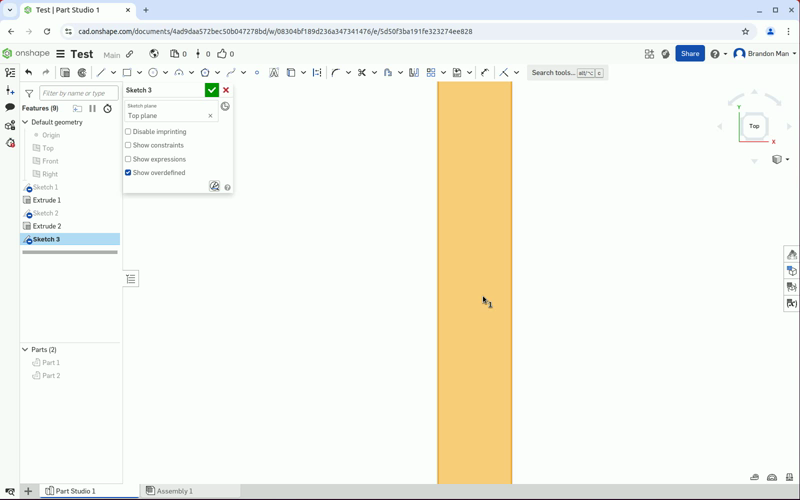
scroll(-6)
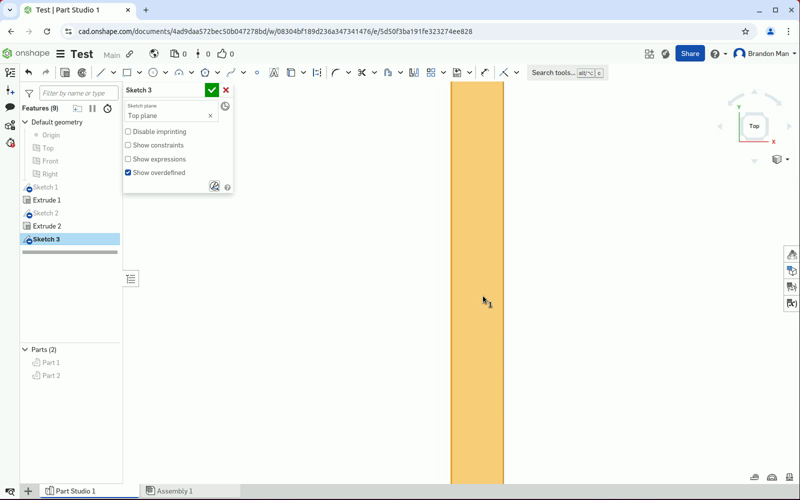
scroll(-6)
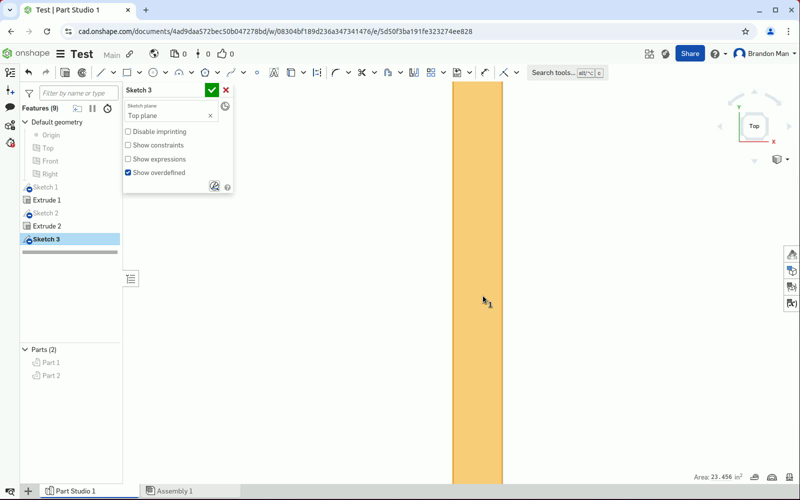
scroll(-6)
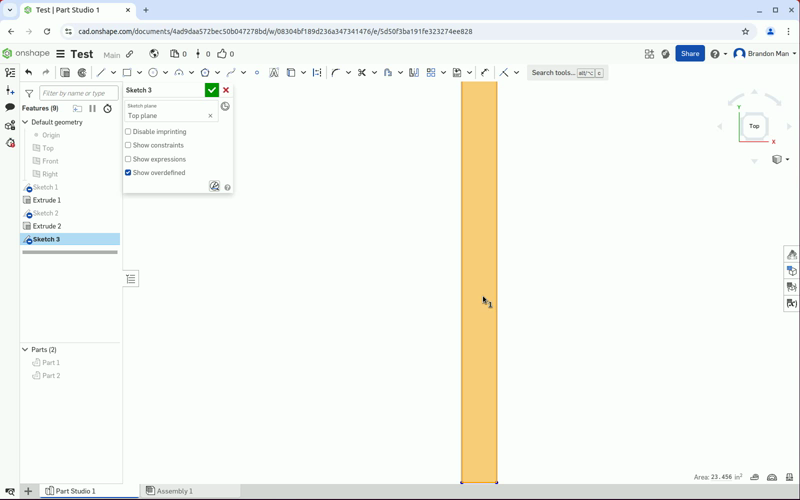
scroll(-6)
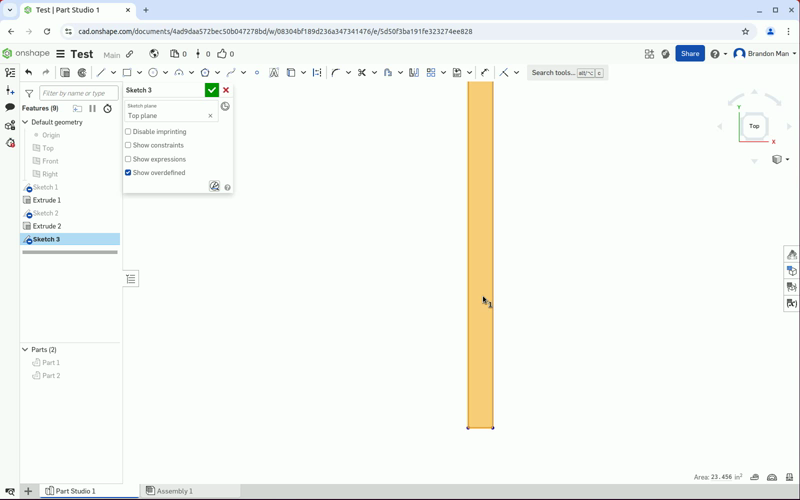
scroll(-6)
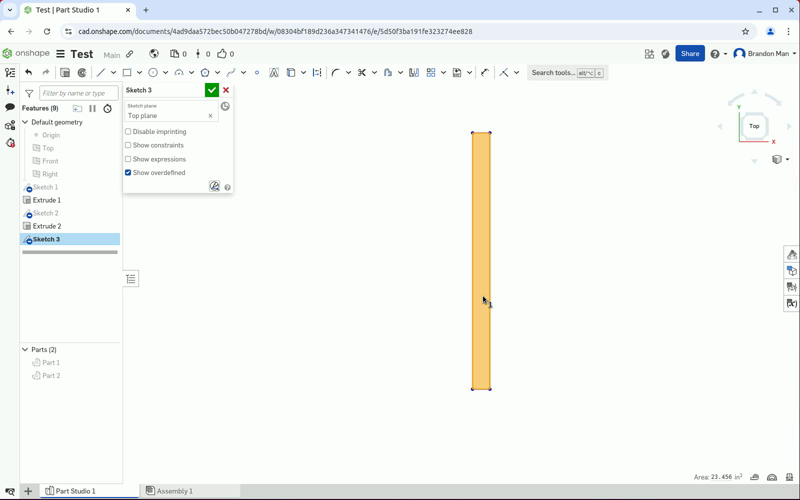
scroll(-6)
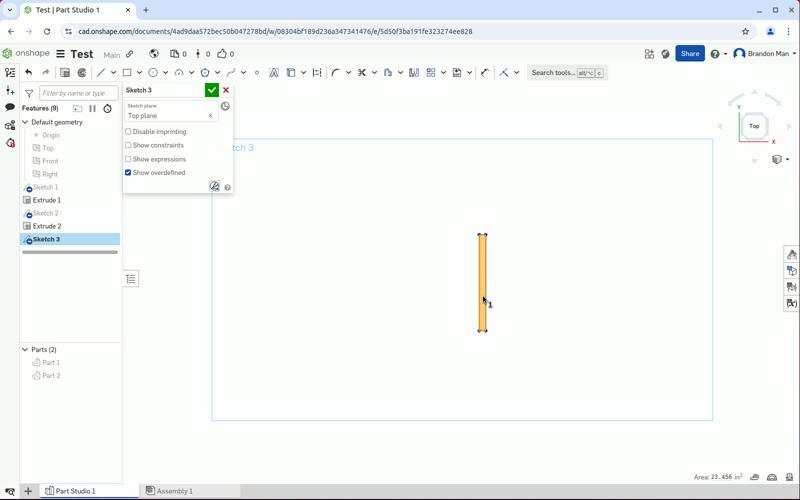
mouse_move(73, 352)
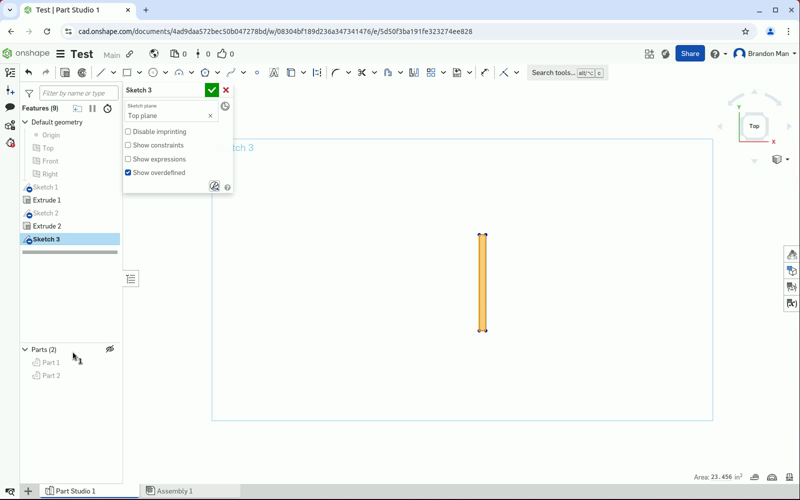
key(shift+y)
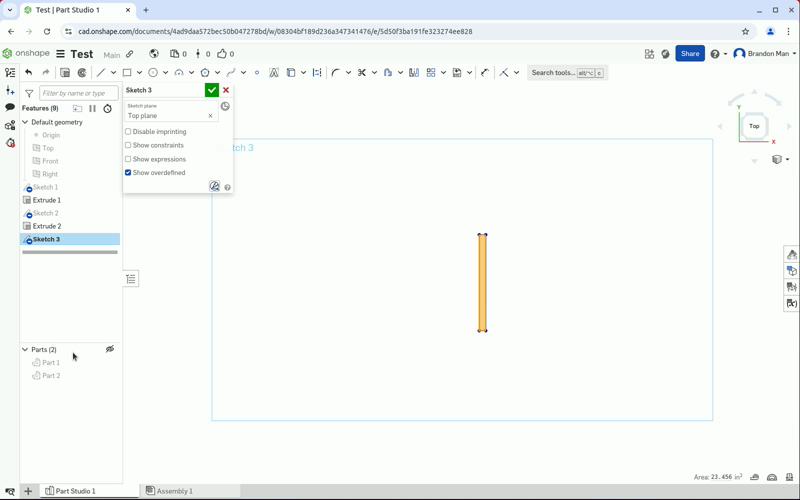
key(shift+e)
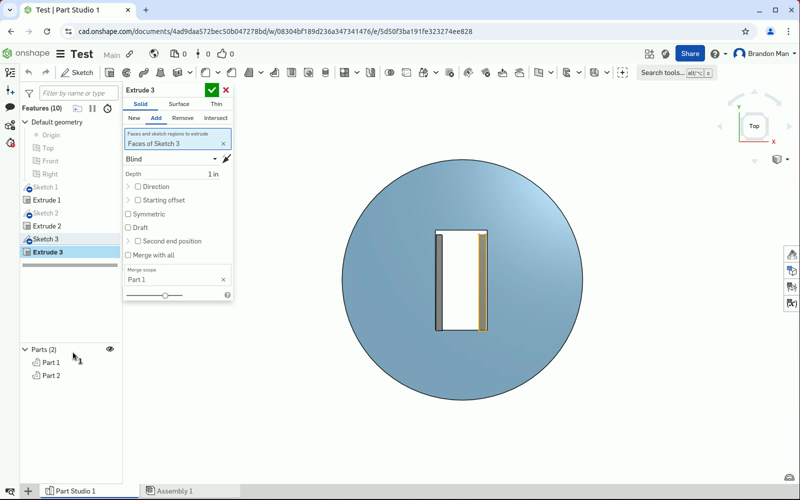
mouse_move(143, 106)
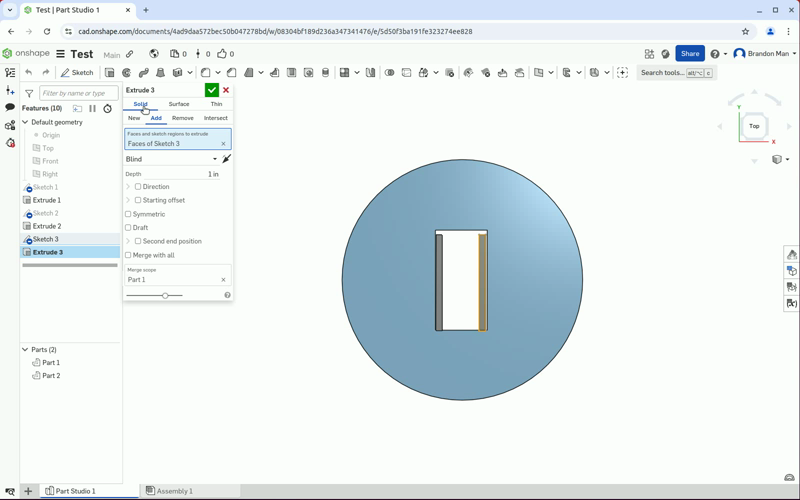
click(143, 106)
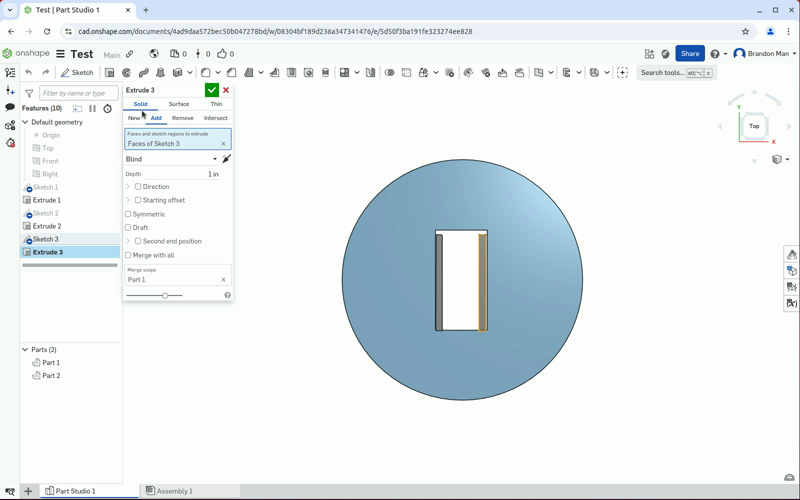
mouse_move(137, 120)
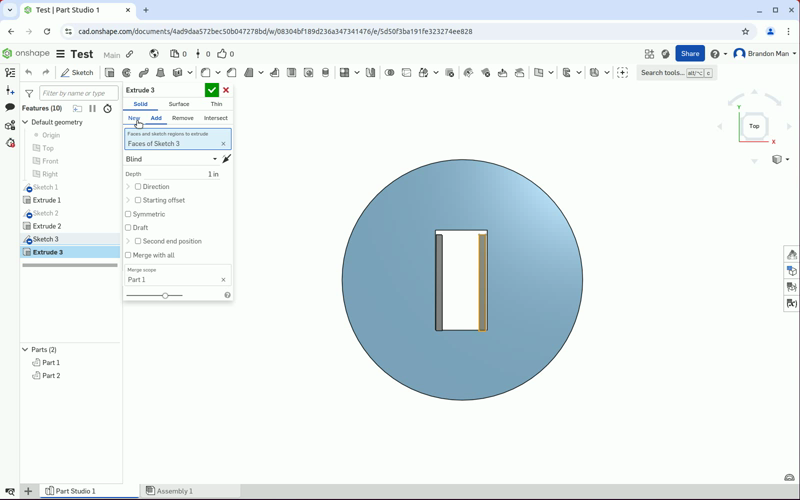
click(137, 120)
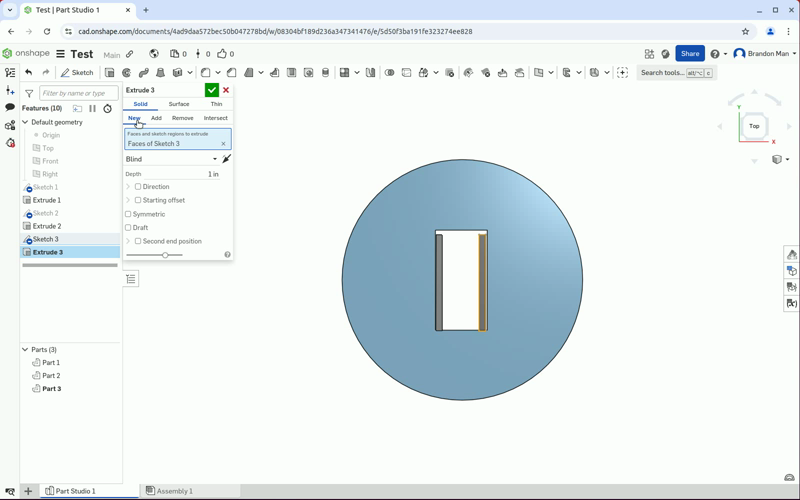
key(tab, 4)
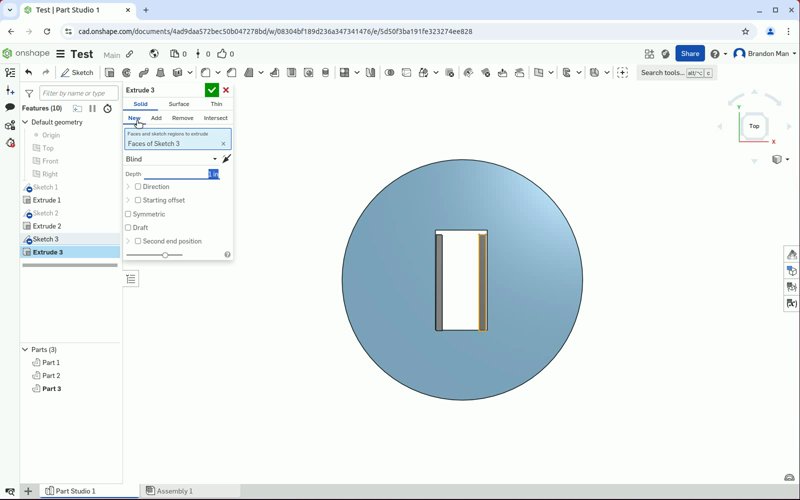
text(19.738)
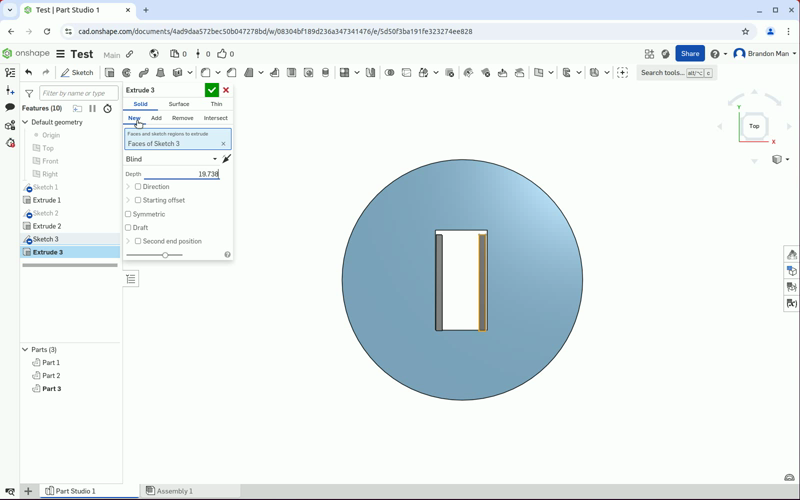
key(enter)
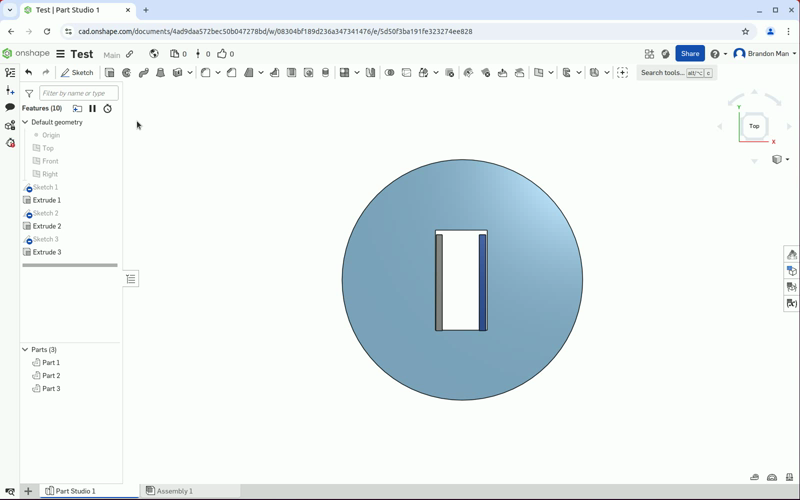
key(shift+h)
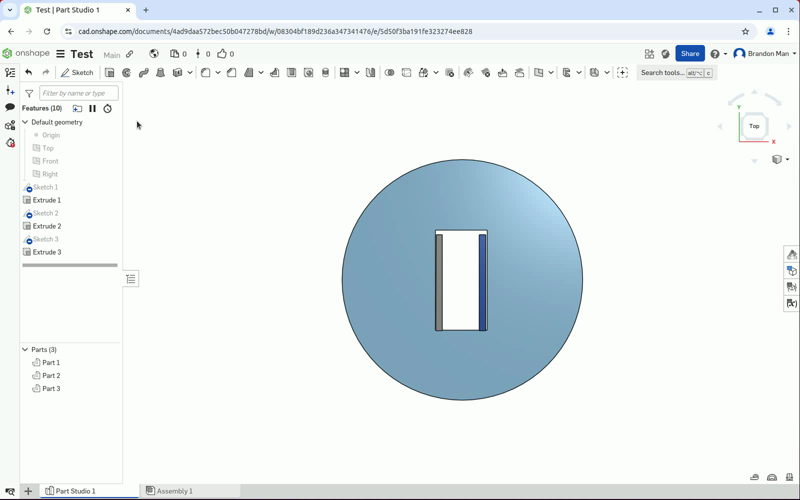
key(shift+h)
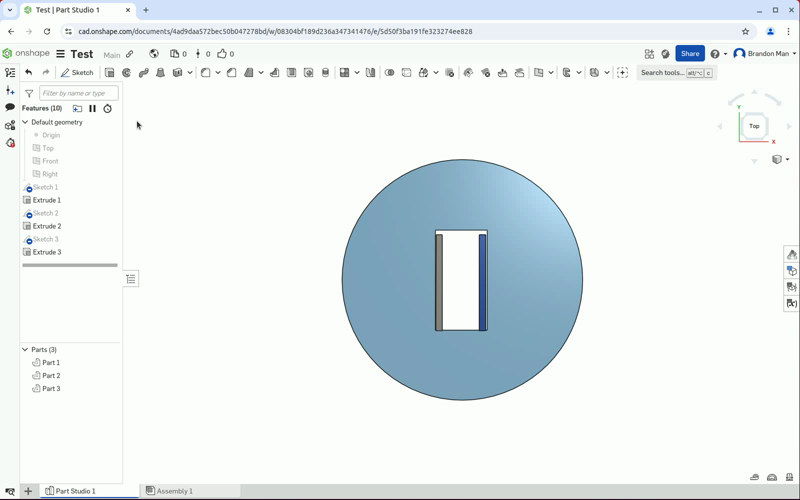
mouse_move(73, 189)
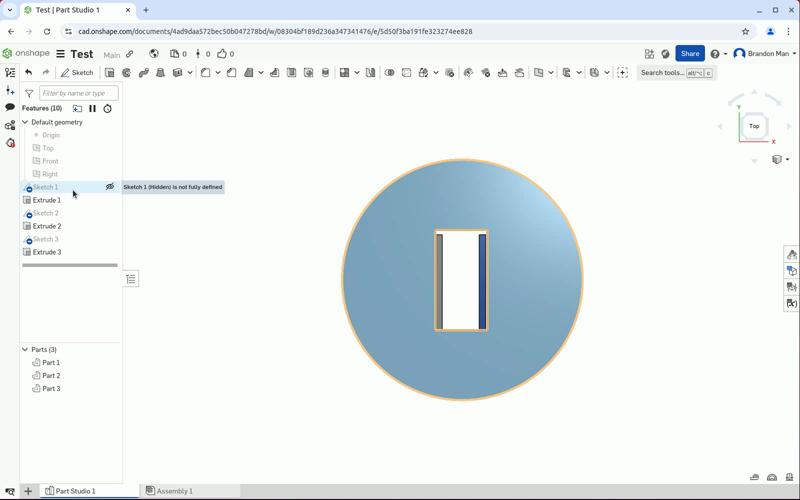
click(73, 189)
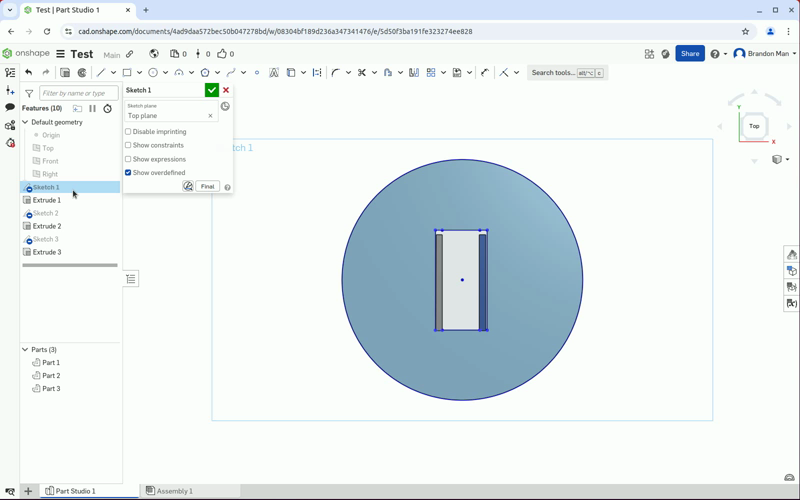
mouse_move(229, 92)
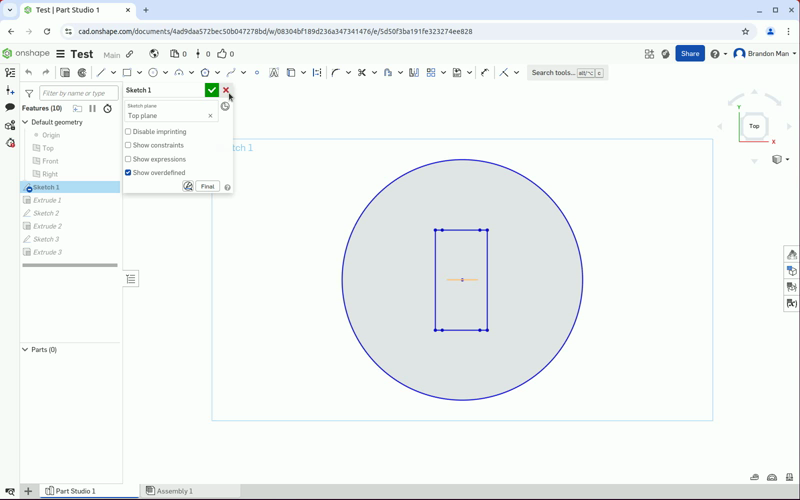
click(229, 92)
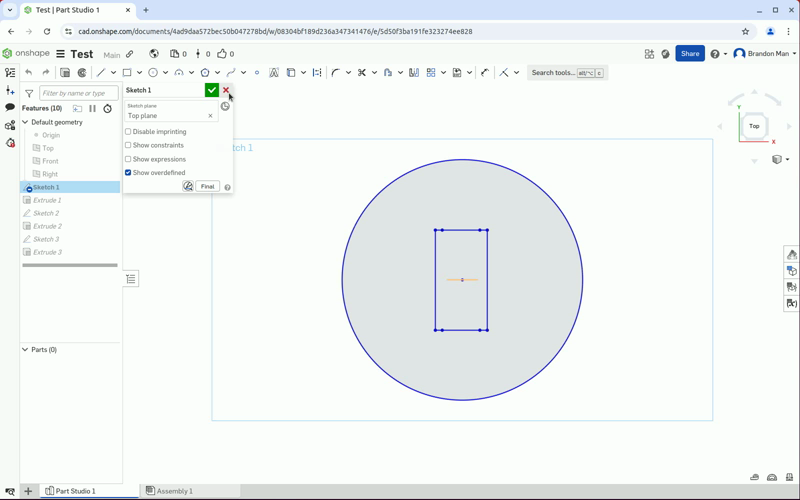
key(shift+s)
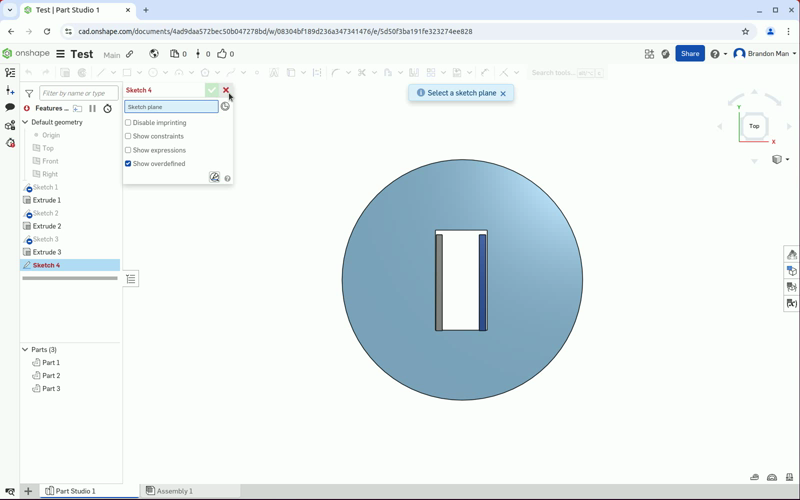
mouse_move(73, 150)
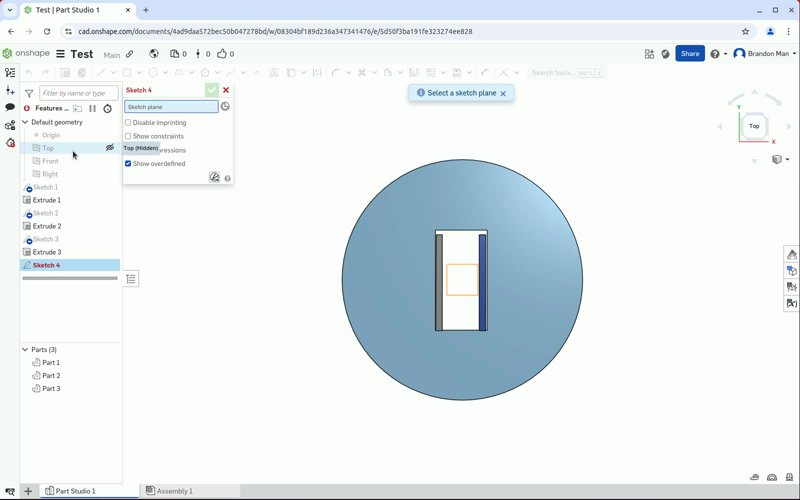
click(73, 150)
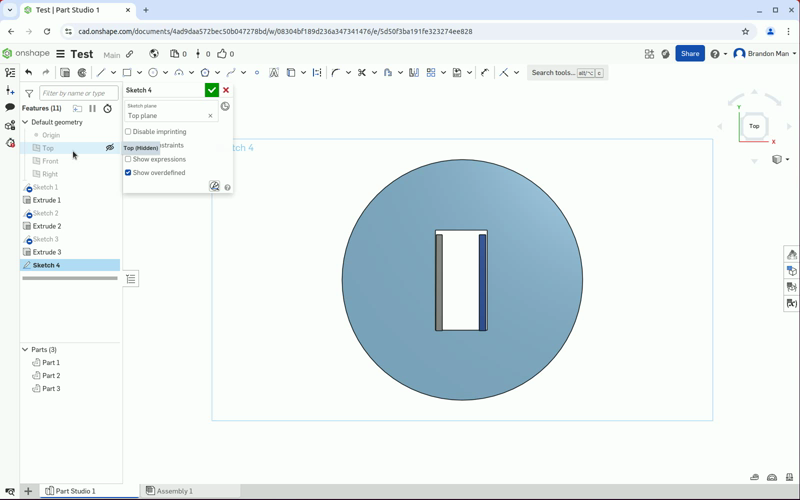
mouse_move(73, 352)
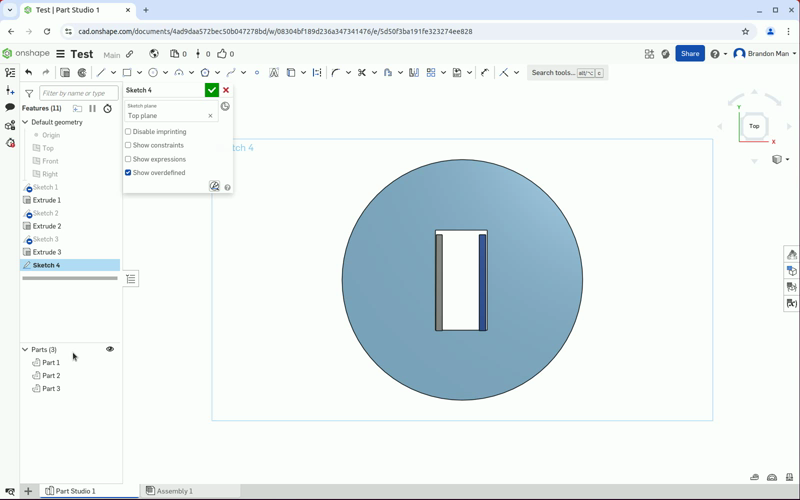
key(y)
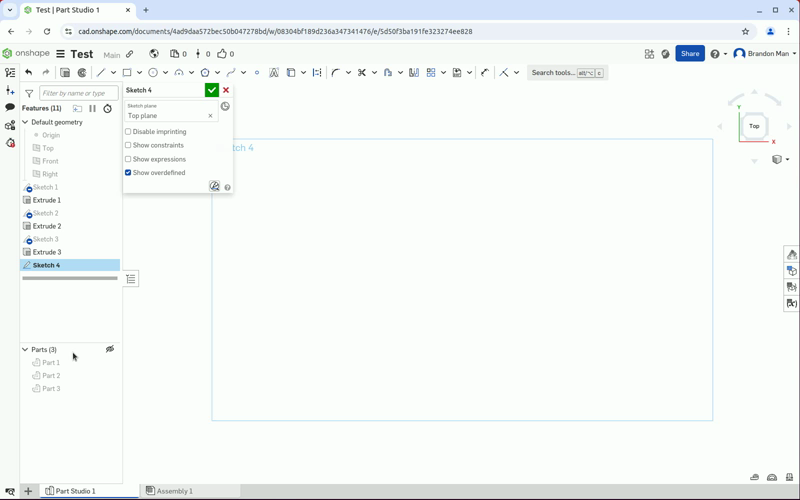
key(l)
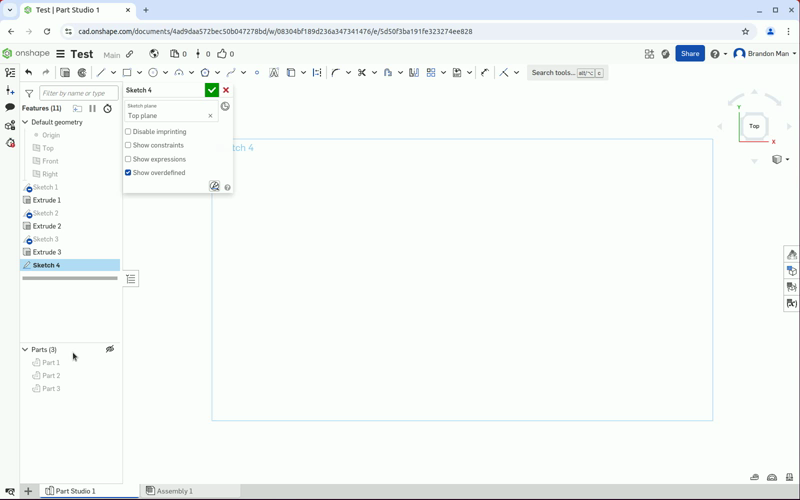
key_down(shift)
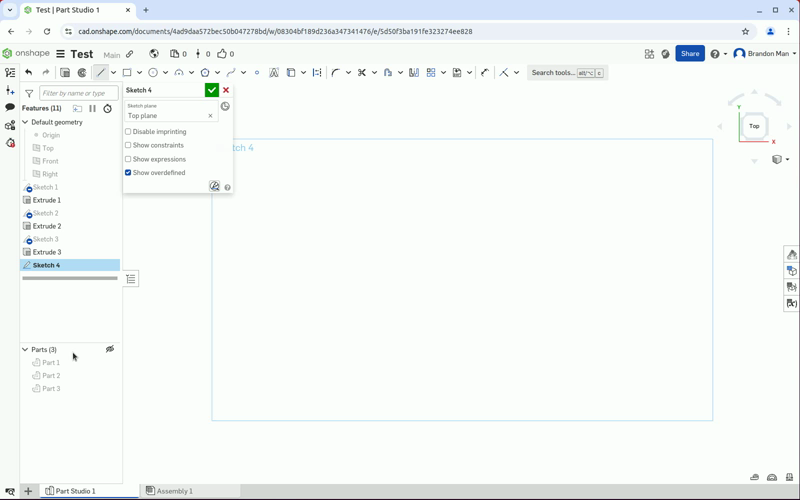
mouse_move(436, 330)
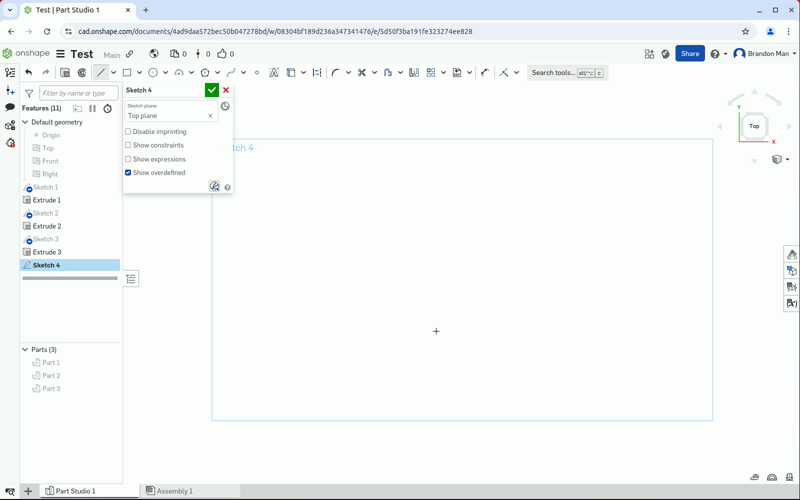
click(436, 330)
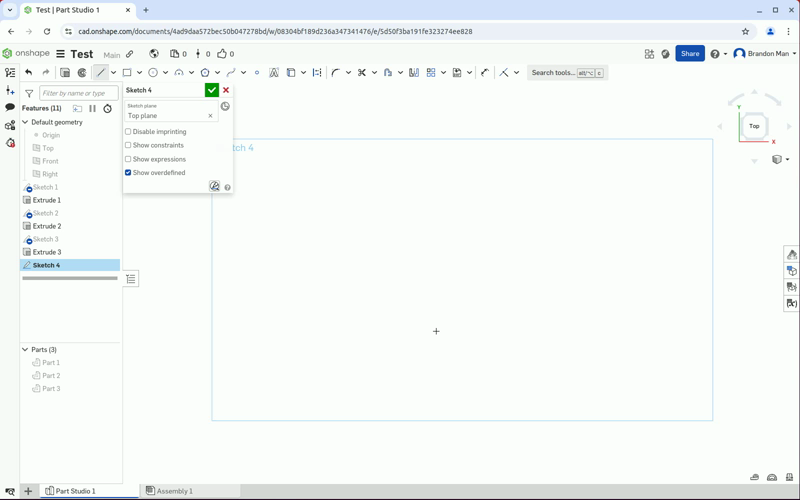
key_up(shift)
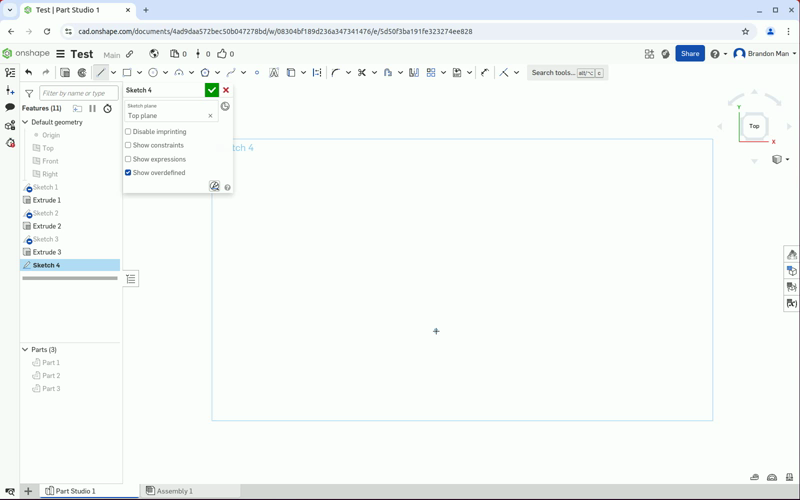
key_down(shift)
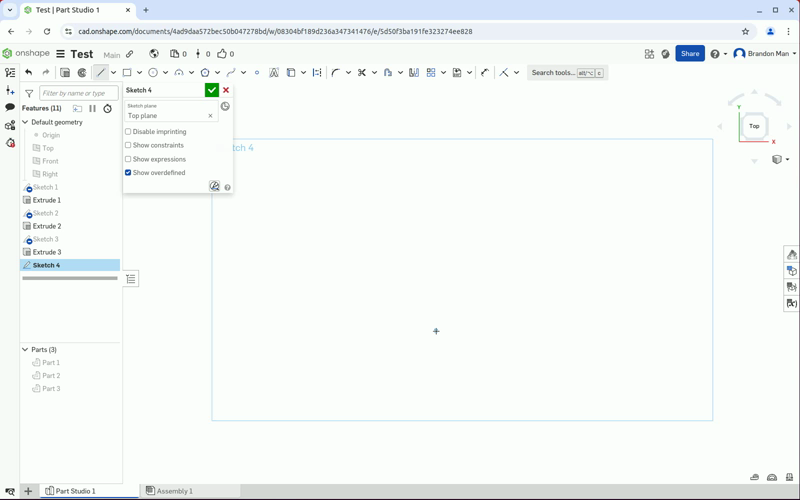
mouse_move(466, 330)
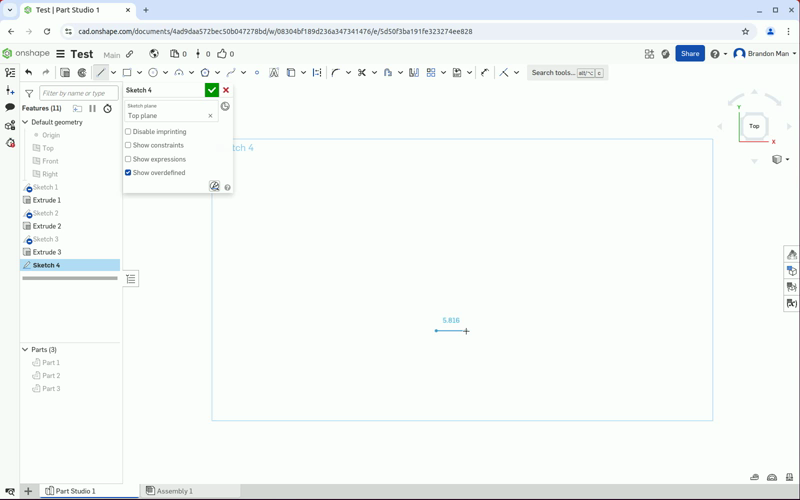
mouse_move(484, 330)
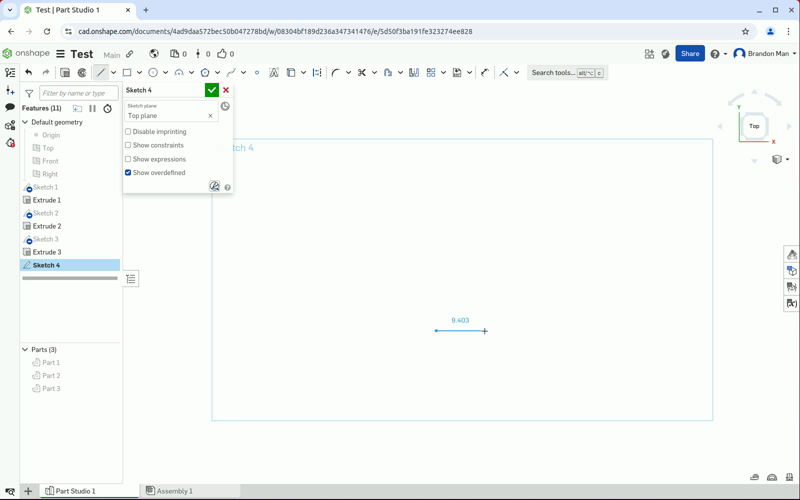
click(484, 330)
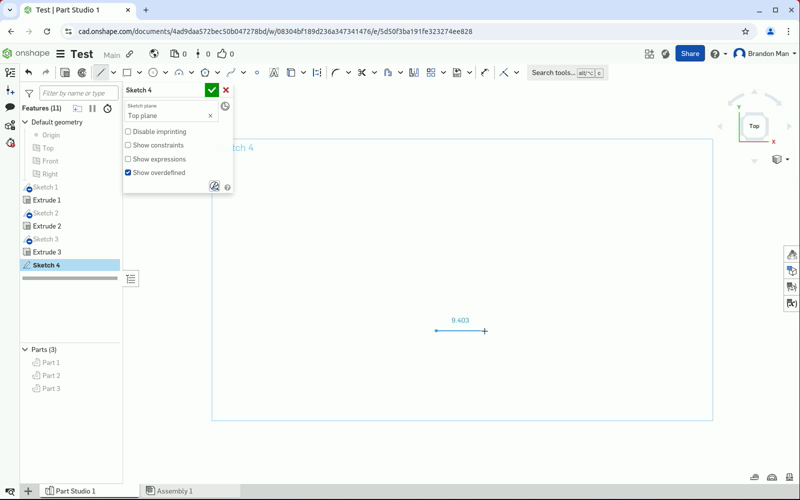
key_up(shift)
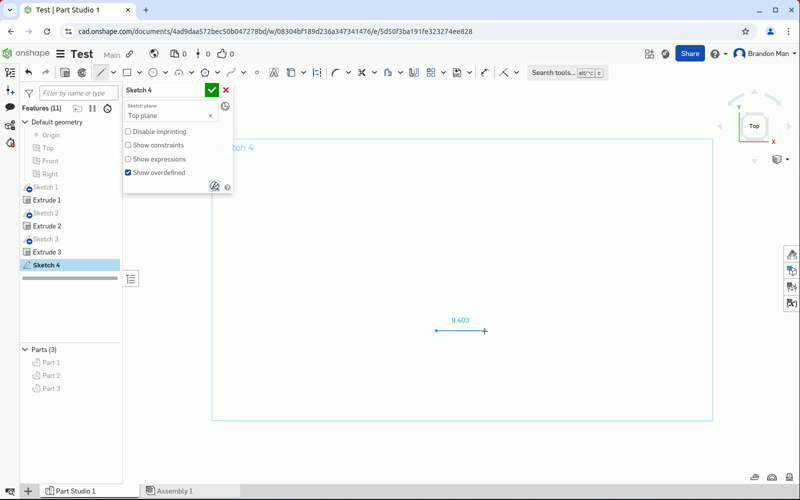
key_down(shift)
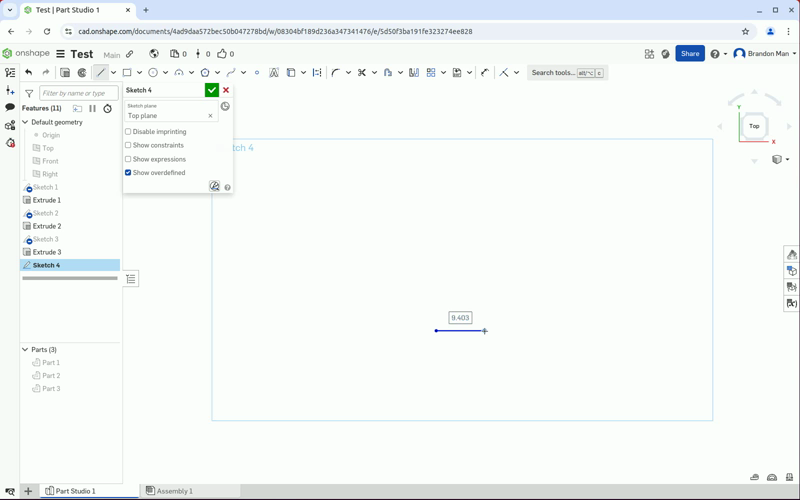
mouse_move(484, 234)
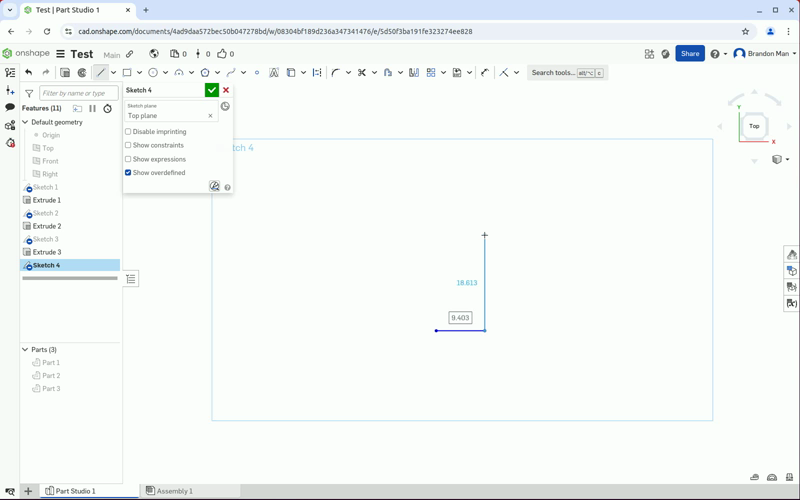
click(484, 234)
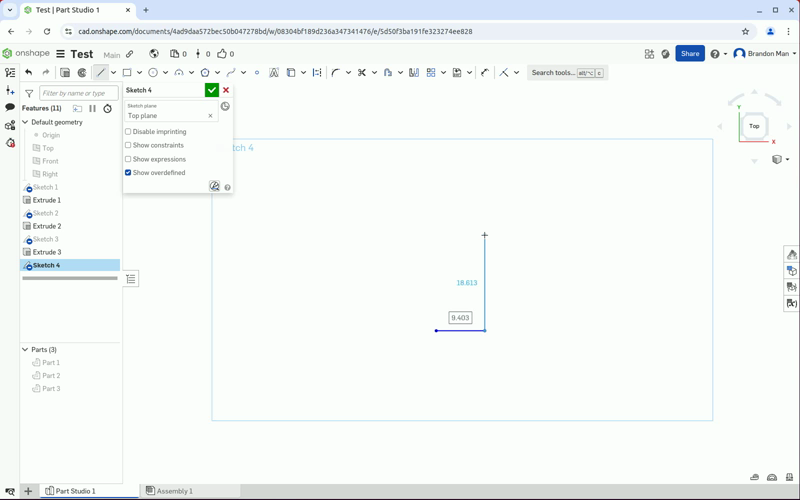
key_up(shift)
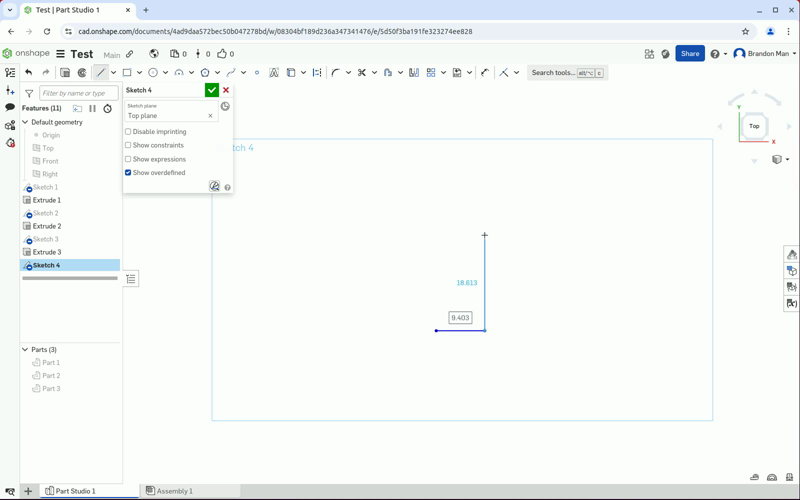
key_down(shift)
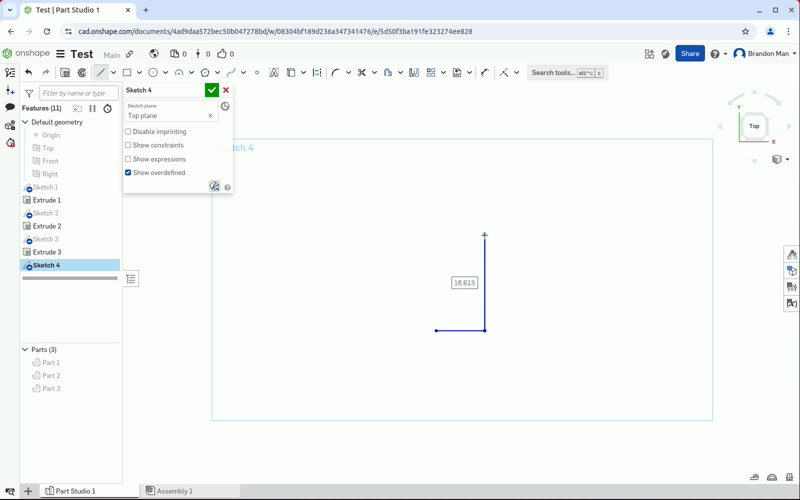
mouse_move(514, 234)
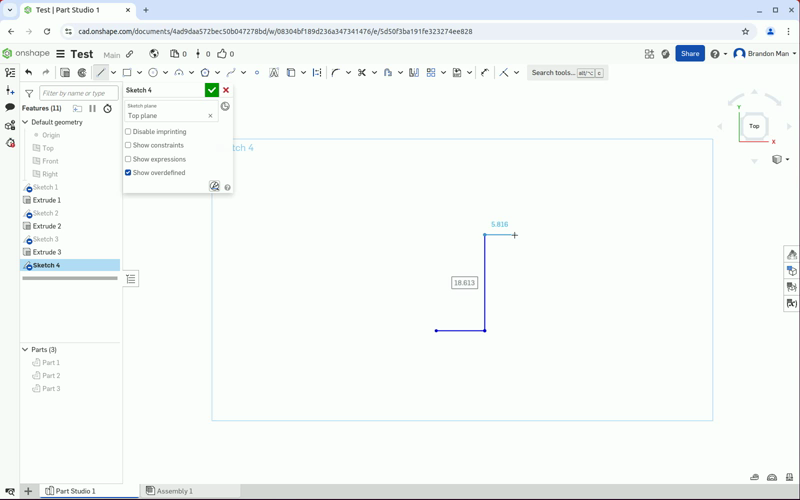
mouse_move(436, 234)
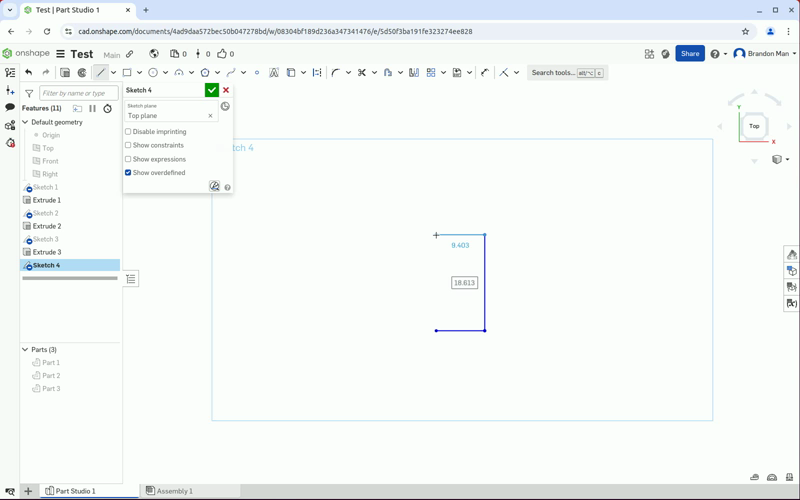
click(436, 234)
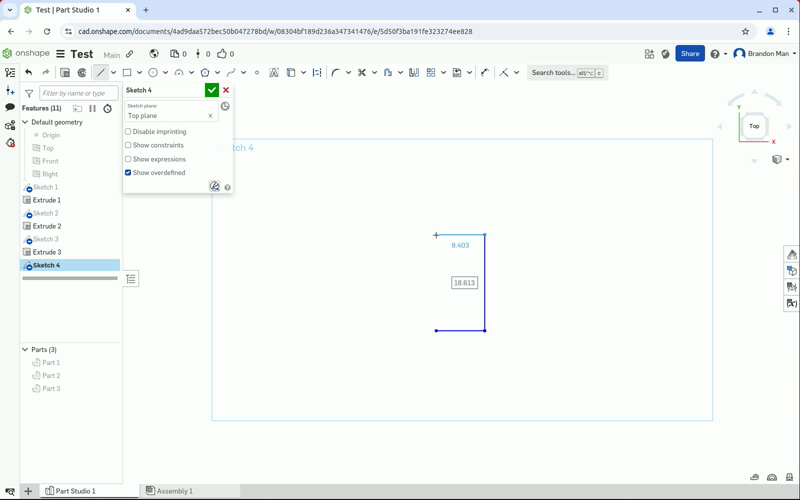
key_up(shift)
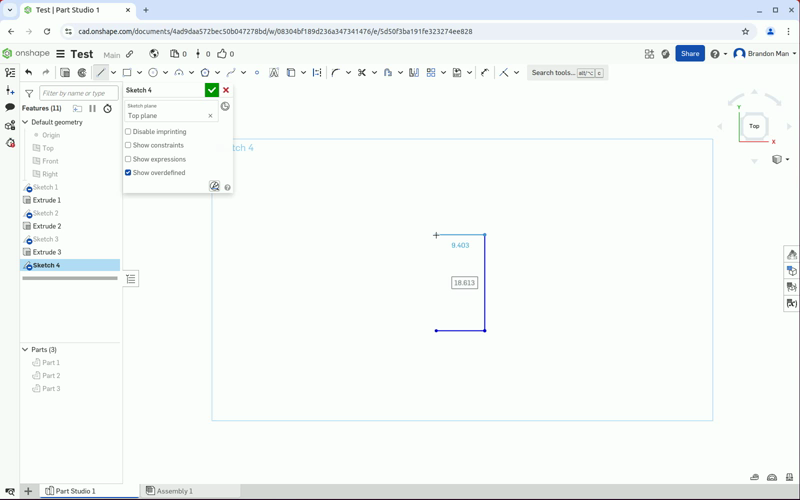
key_down(shift)
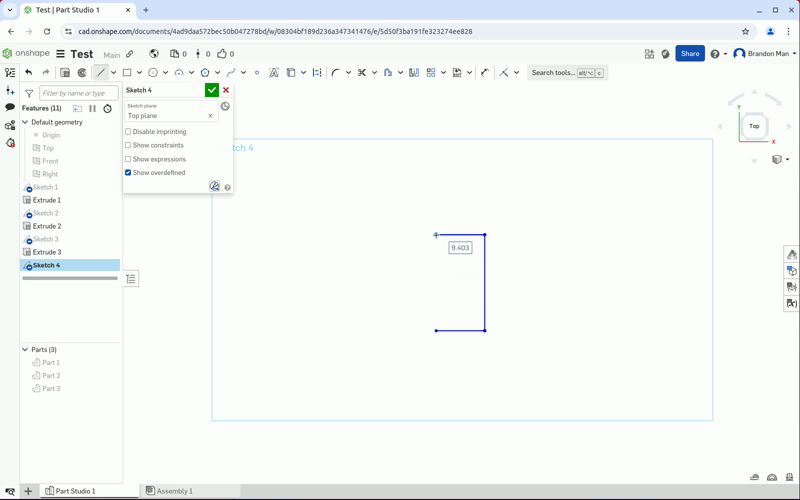
mouse_move(436, 330)
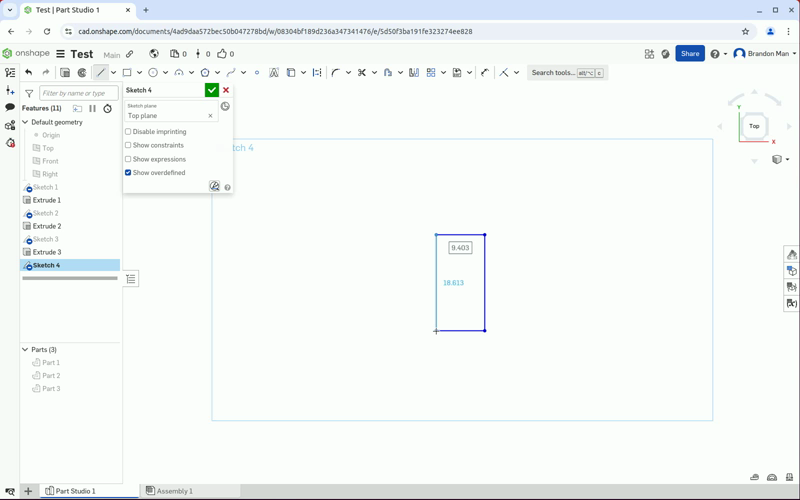
key_up(shift)
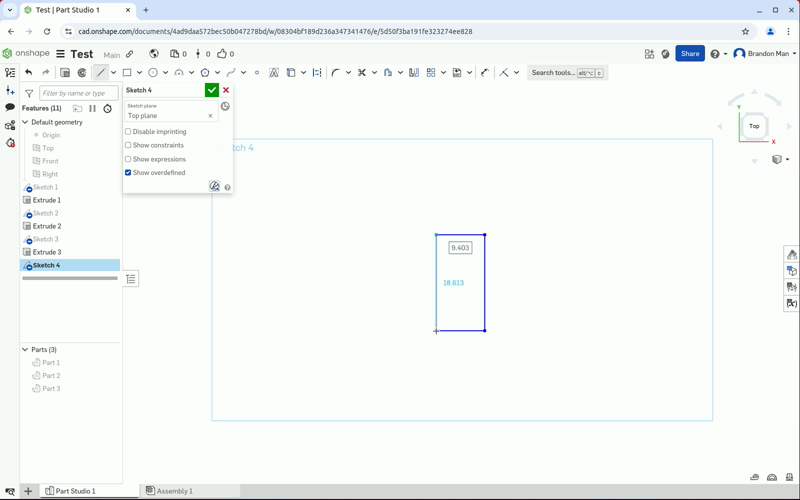
click(436, 330)
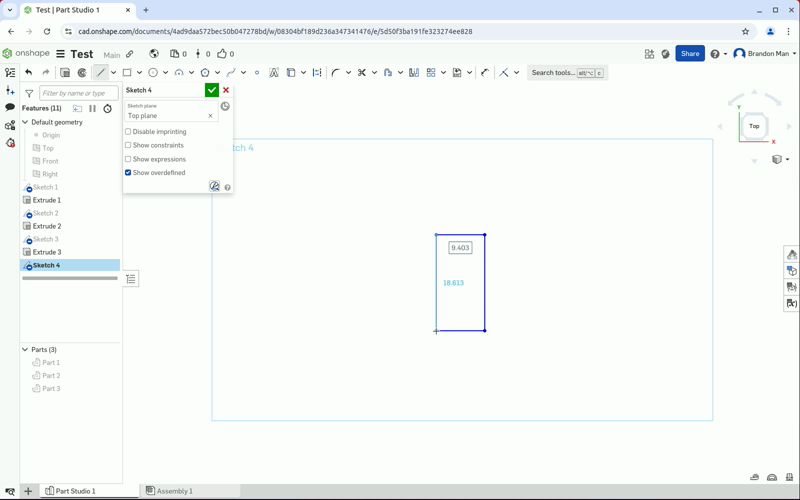
key(esc)
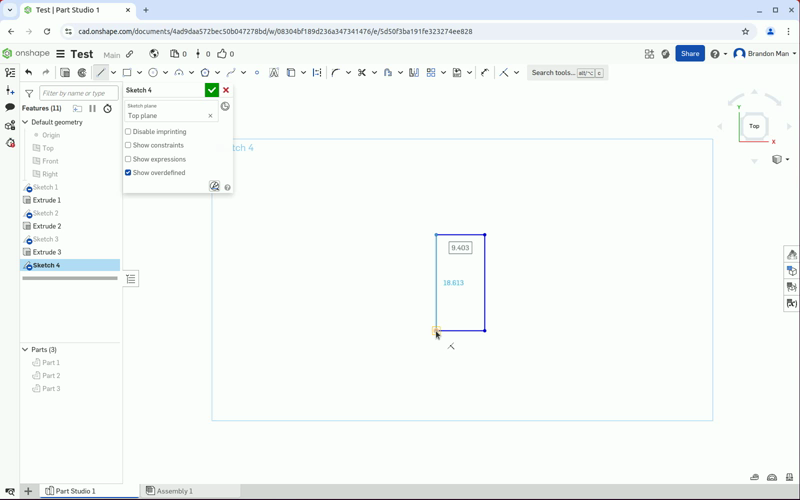
mouse_move(481, 239)
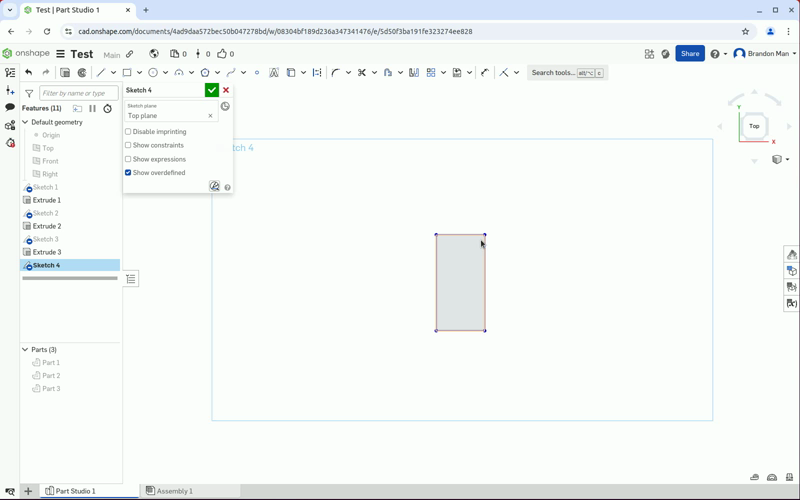
click(481, 239)
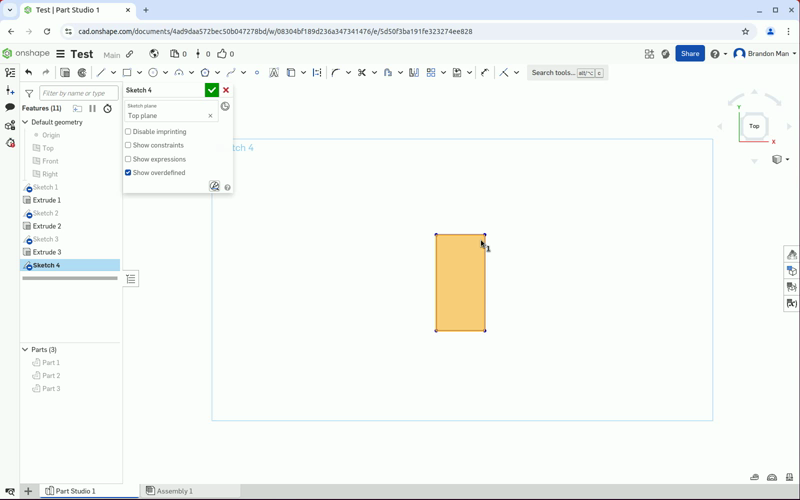
mouse_move(73, 352)
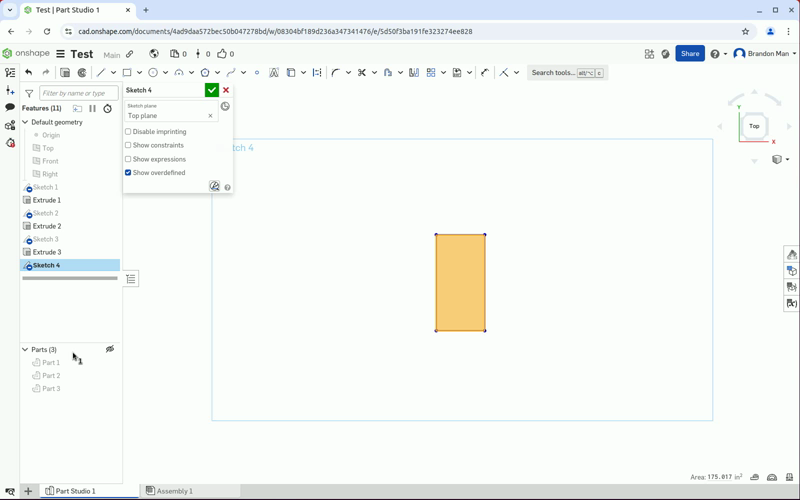
key(shift+y)
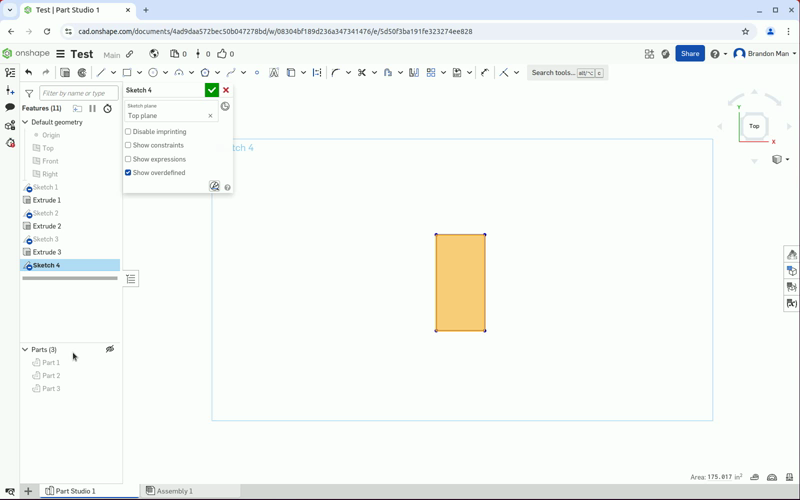
key(shift+e)
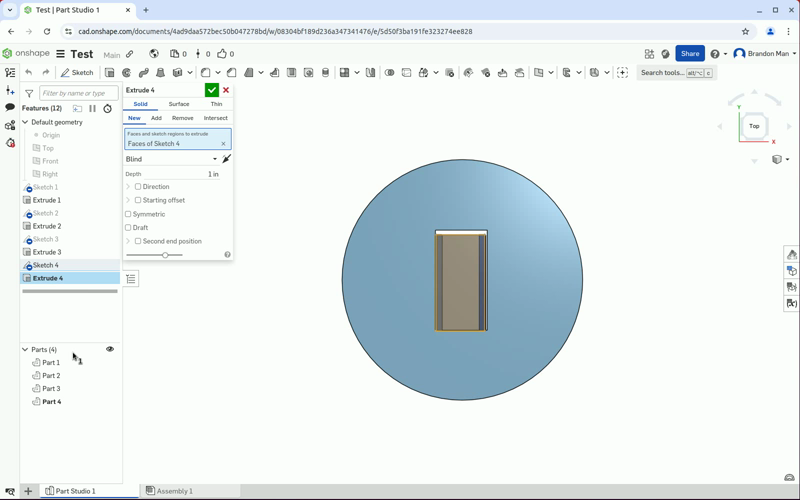
mouse_move(143, 106)
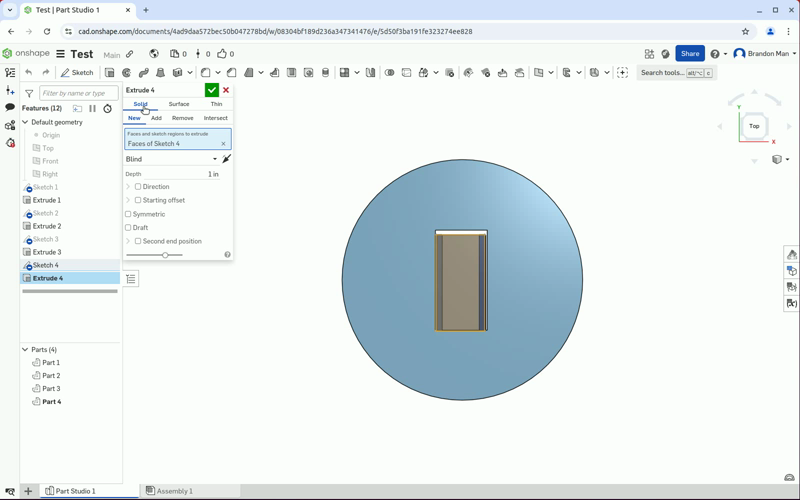
click(143, 106)
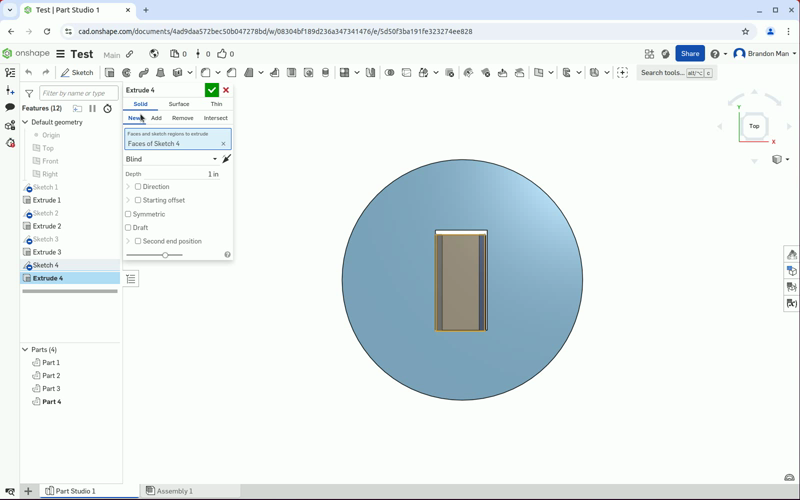
mouse_move(137, 120)
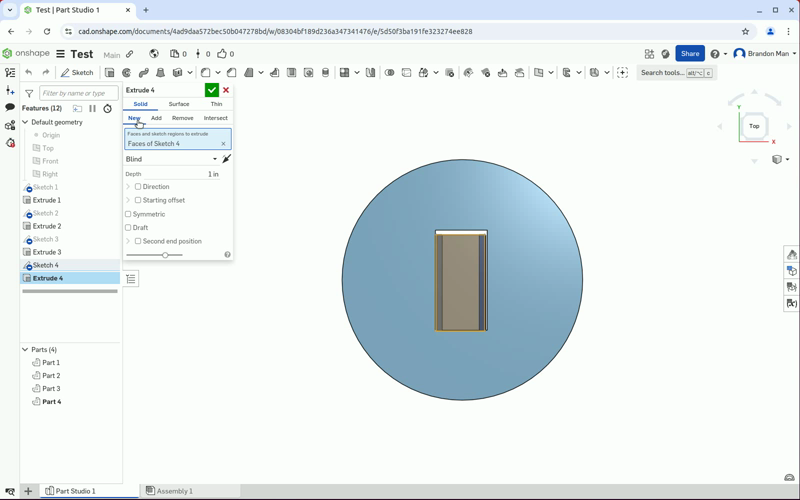
click(137, 120)
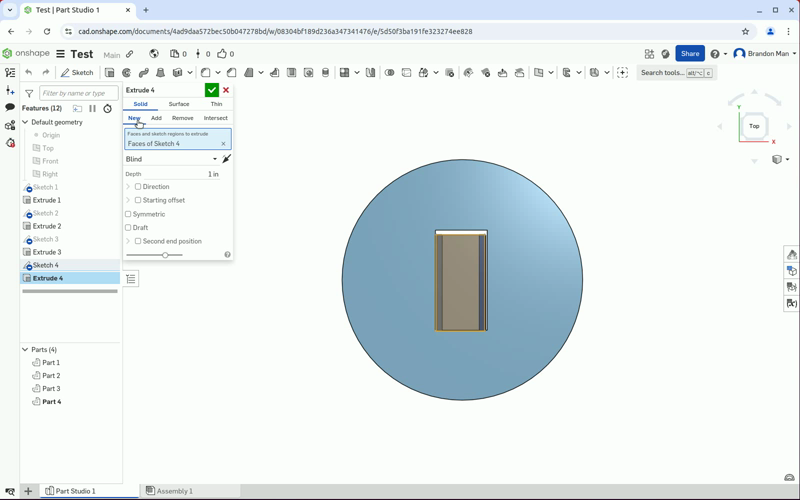
key(tab, 4)
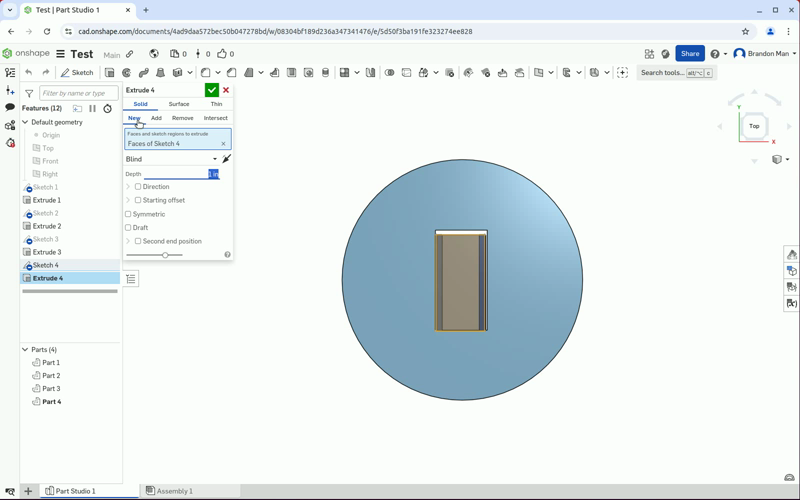
text(12.517)
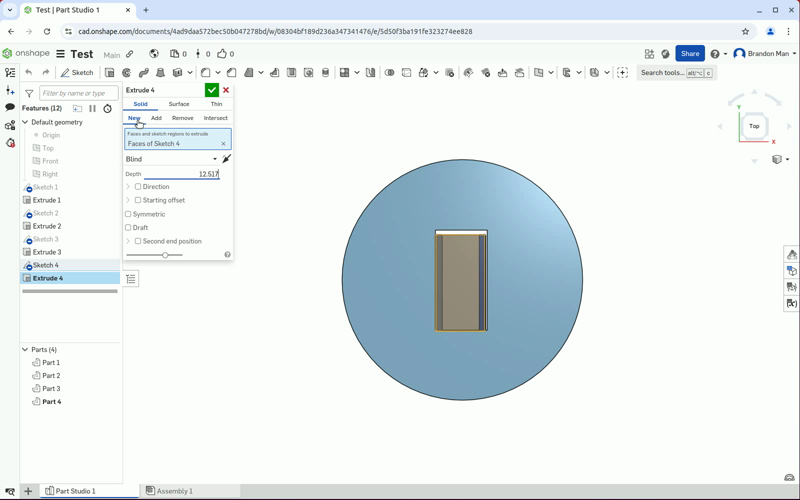
key(enter)
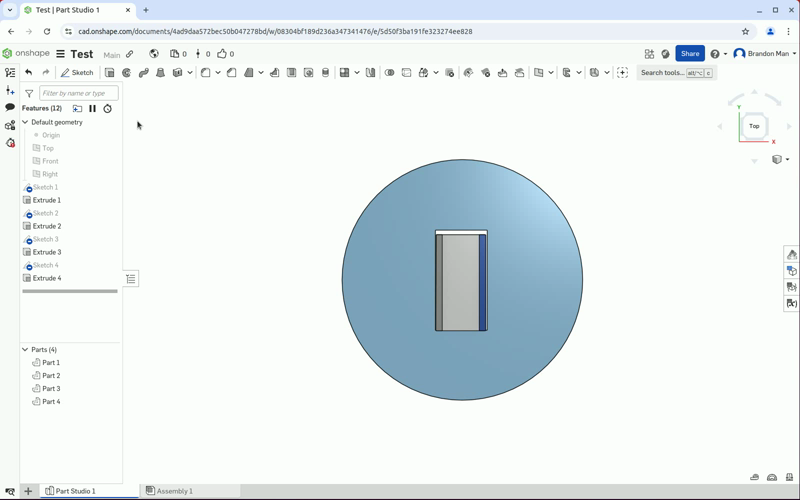
key(shift+h)
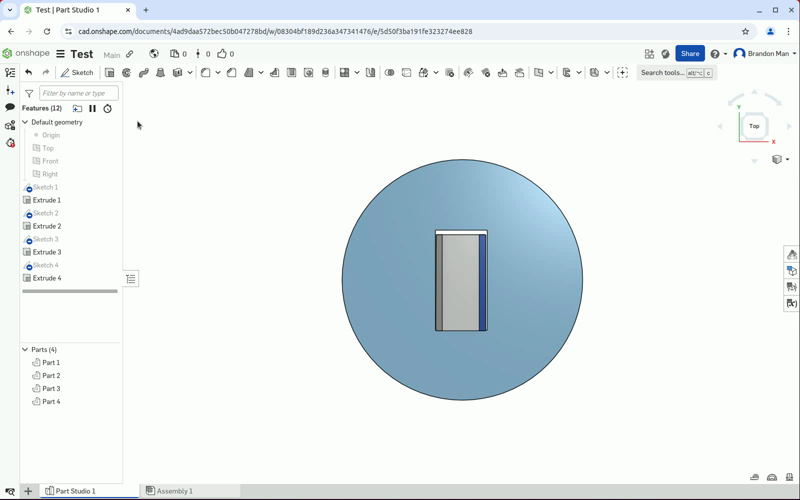
key(shift+h)
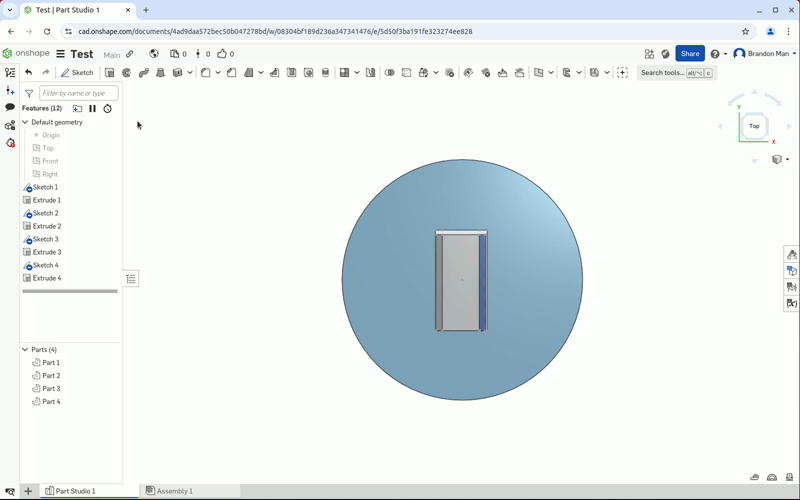
key(shift+7)
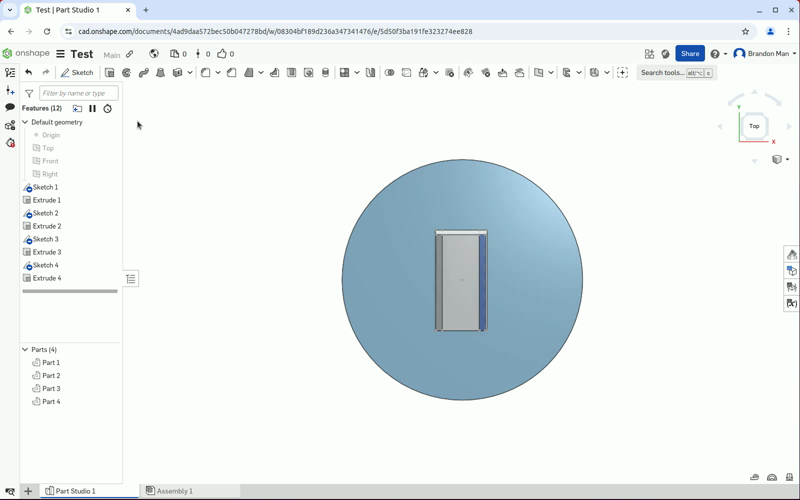
key(up, 3)
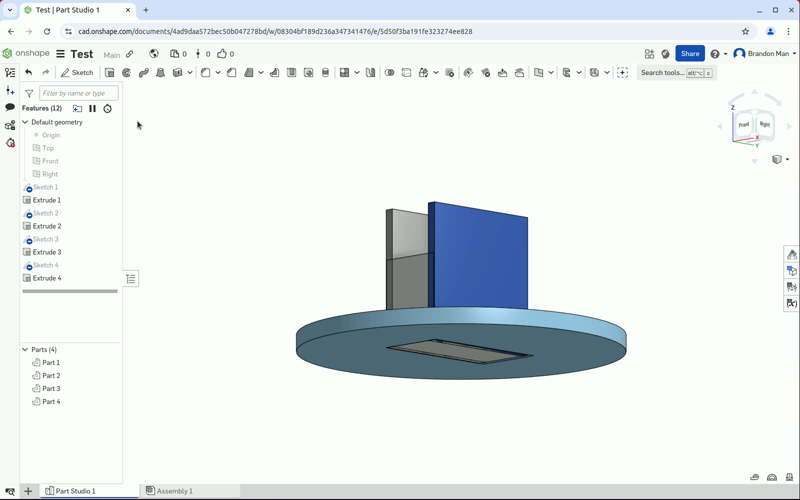
key(left, 3)
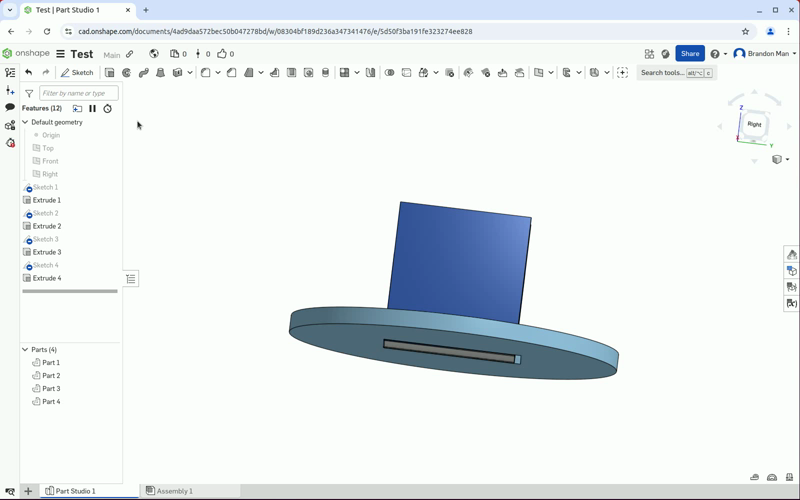
key(right, 3)
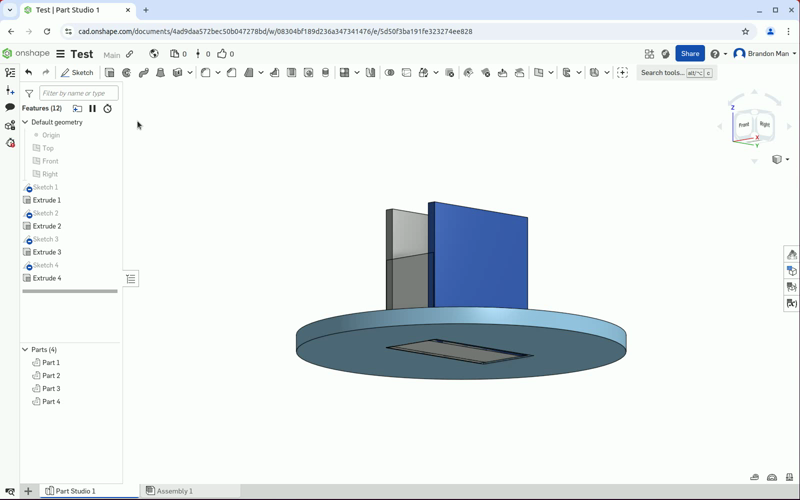
key(down, 3)
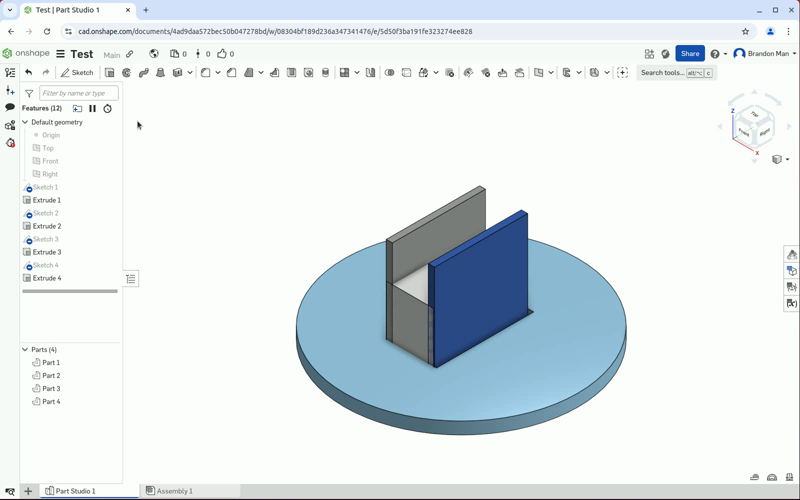
mouse_move(73, 189)
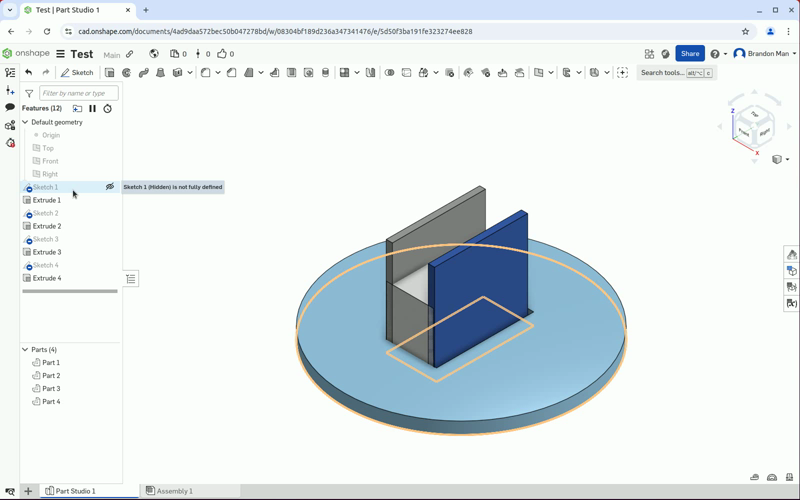
click(73, 189)